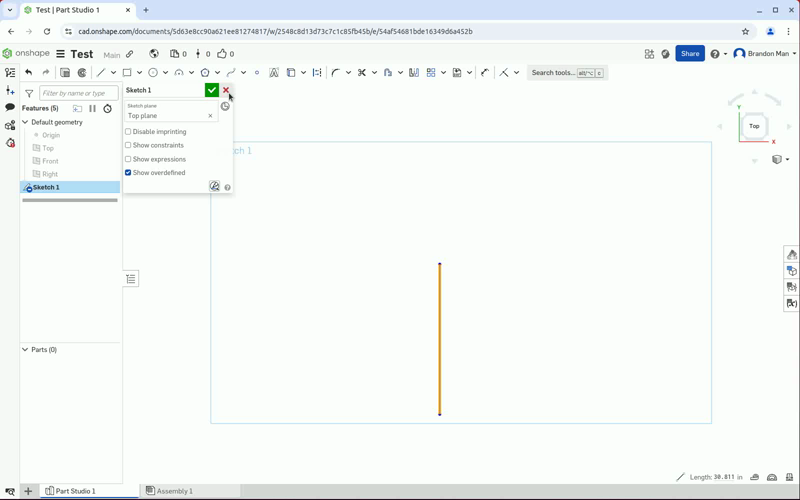
key(shift+h)
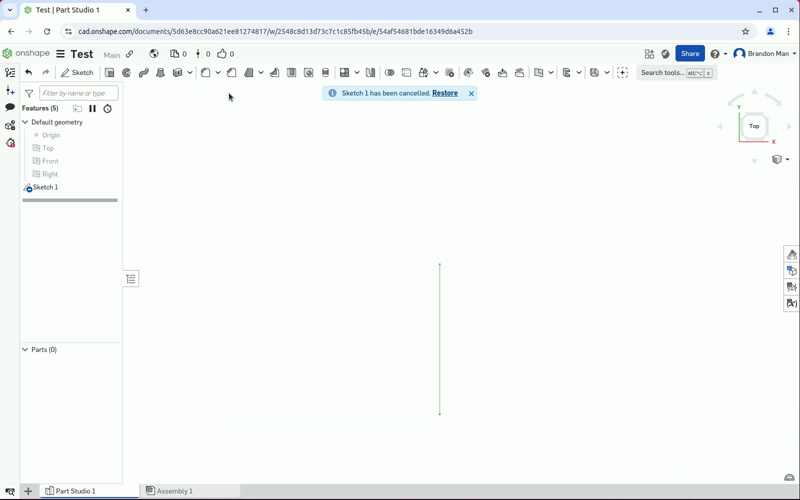
key(shift+s)
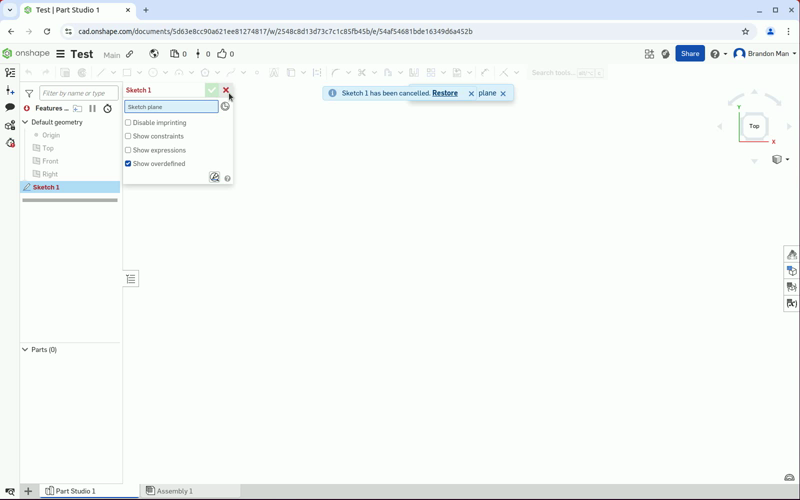
mouse_move(73, 150)
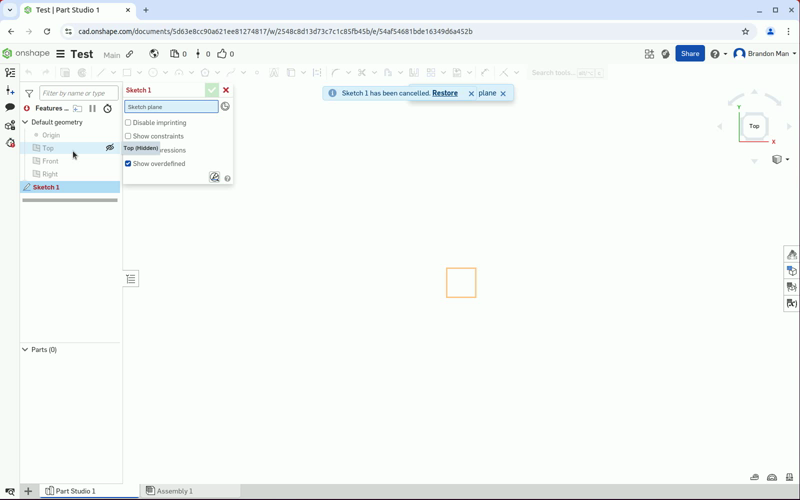
click(73, 150)
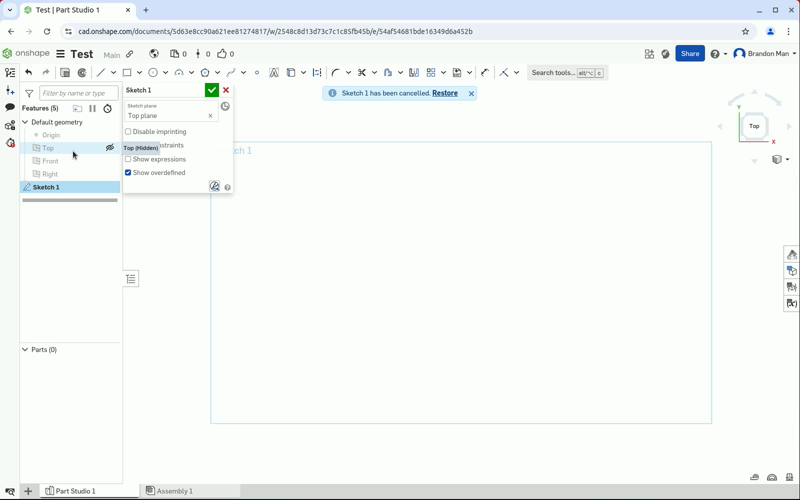
mouse_move(73, 352)
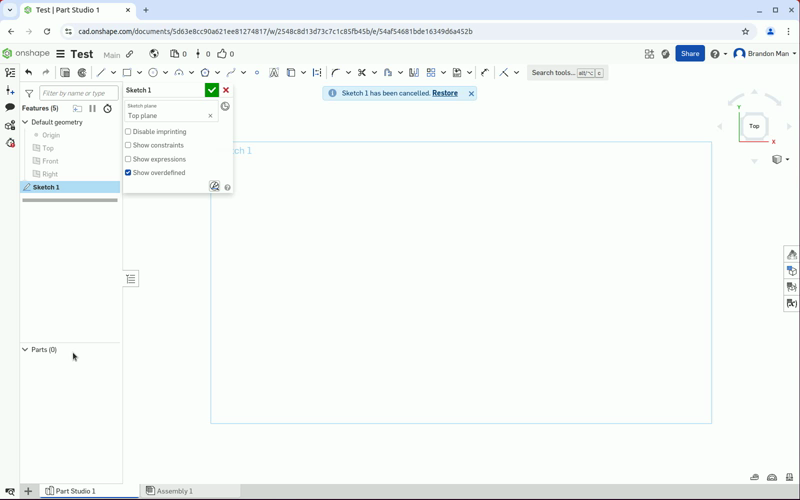
key(y)
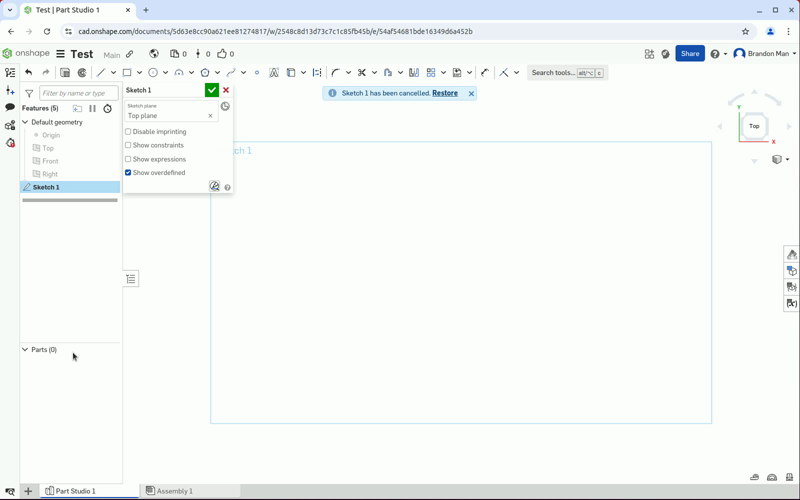
key(c)
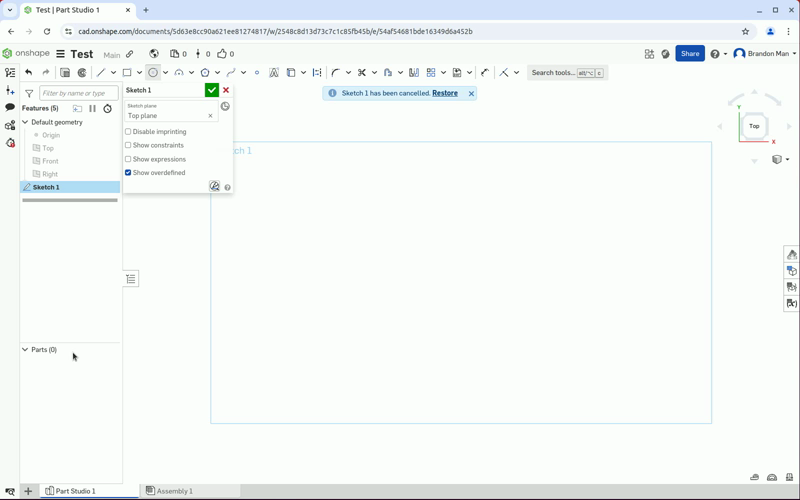
key_down(shift)
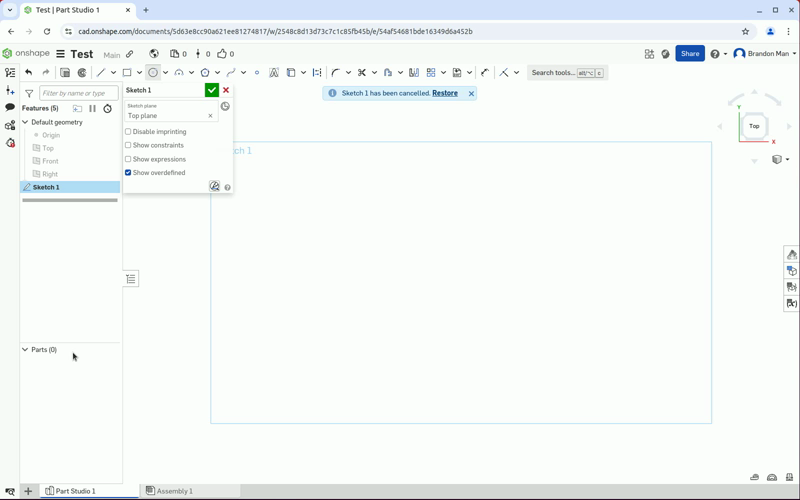
mouse_move(461, 282)
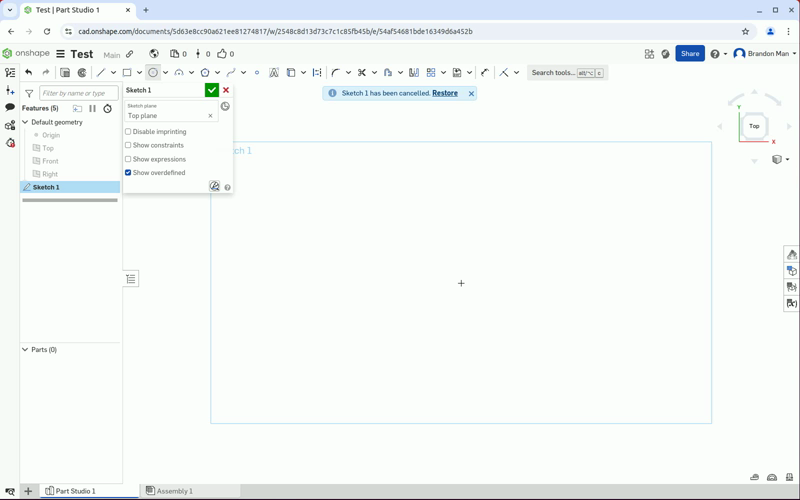
click(461, 282)
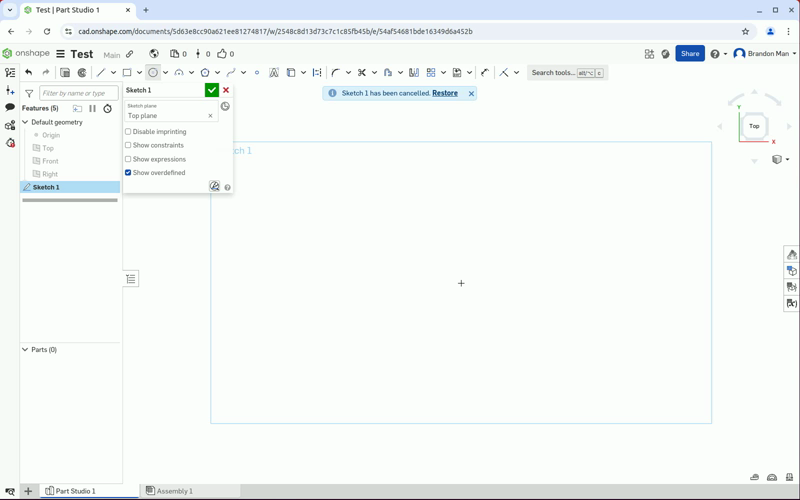
key_up(shift)
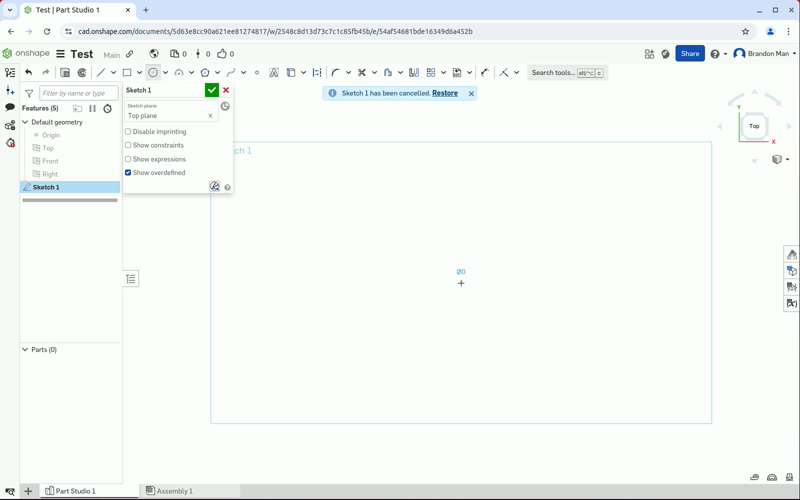
mouse_move(574, 282)
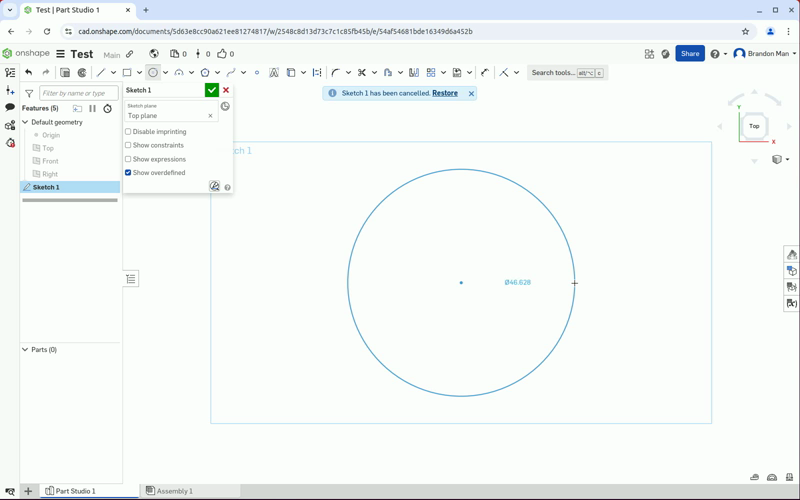
click(574, 282)
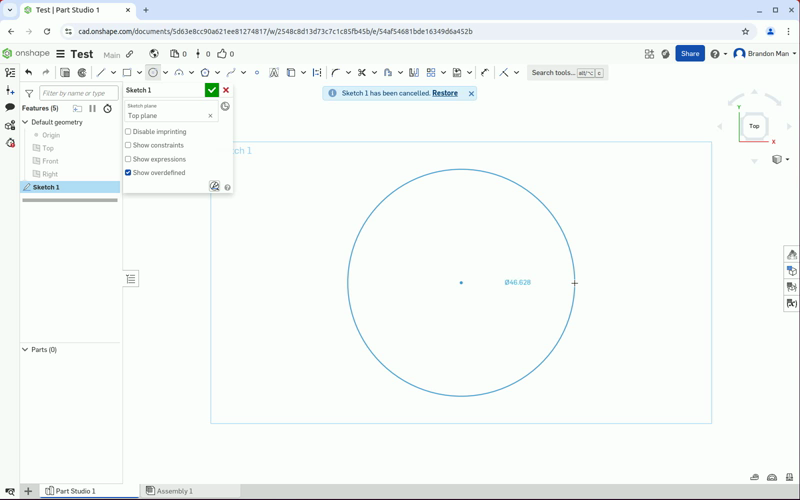
key(esc)
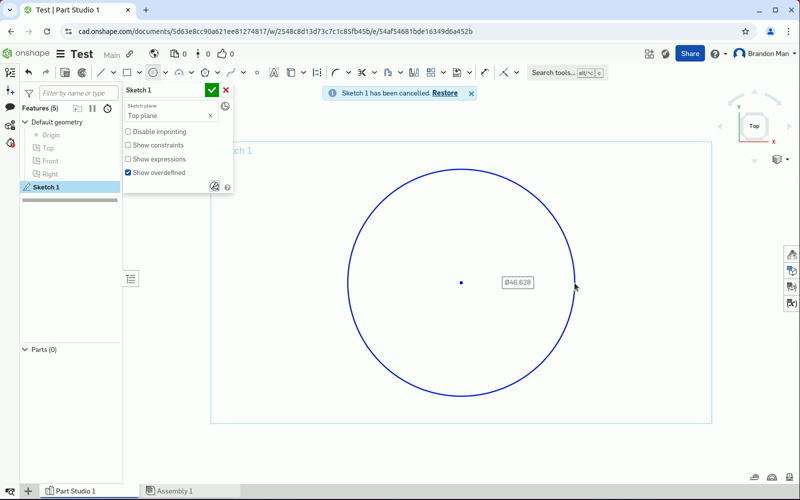
mouse_move(539, 260)
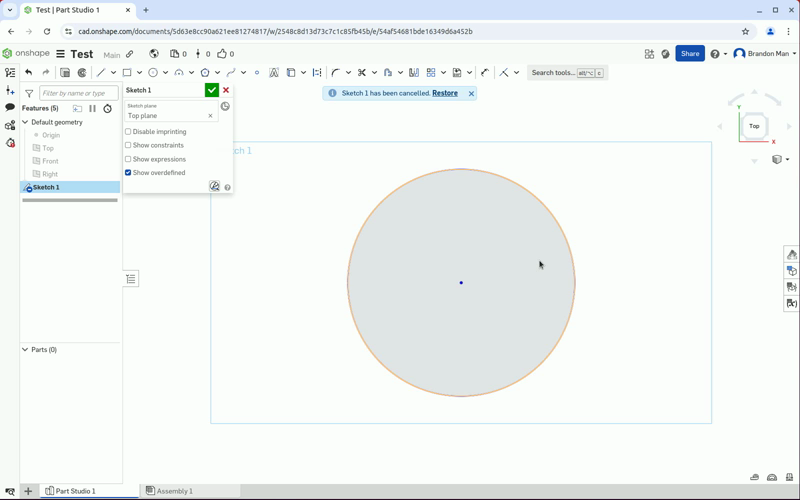
click(539, 260)
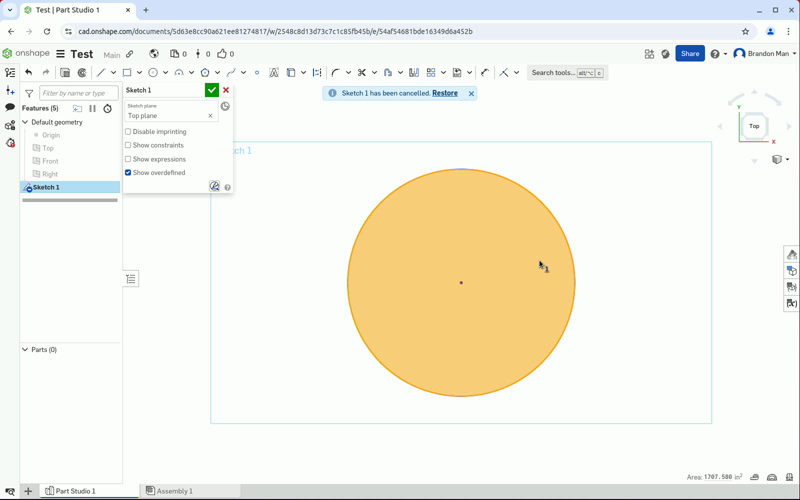
mouse_move(73, 352)
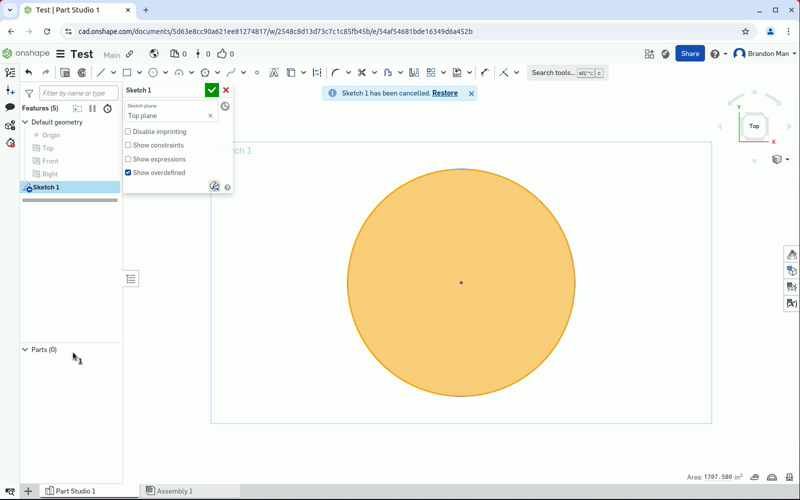
key(shift+y)
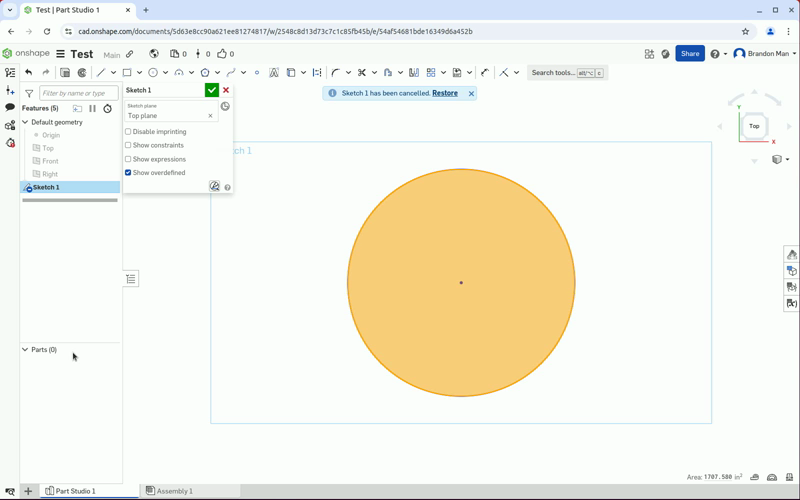
key(shift+e)
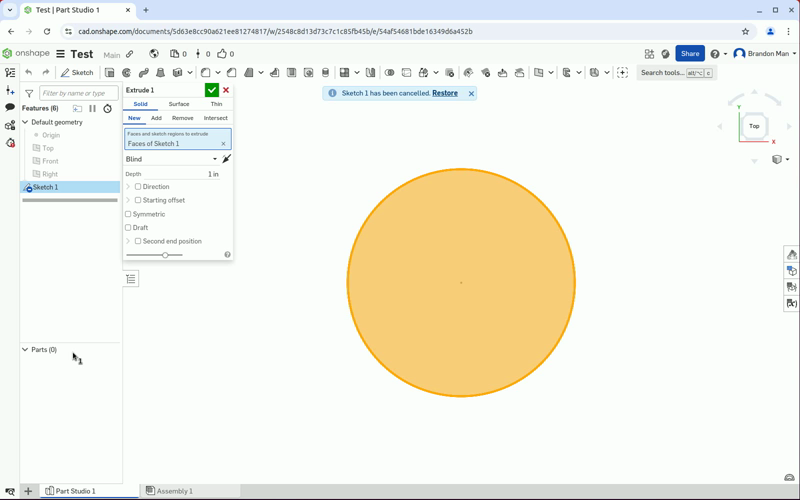
mouse_move(143, 106)
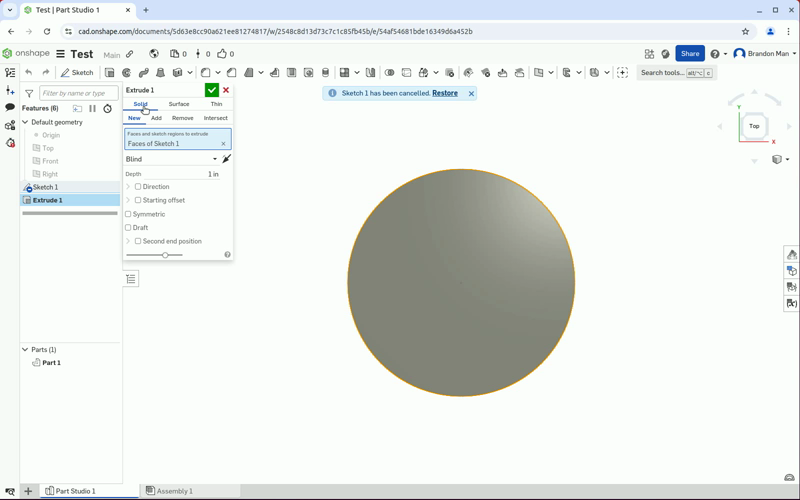
click(143, 106)
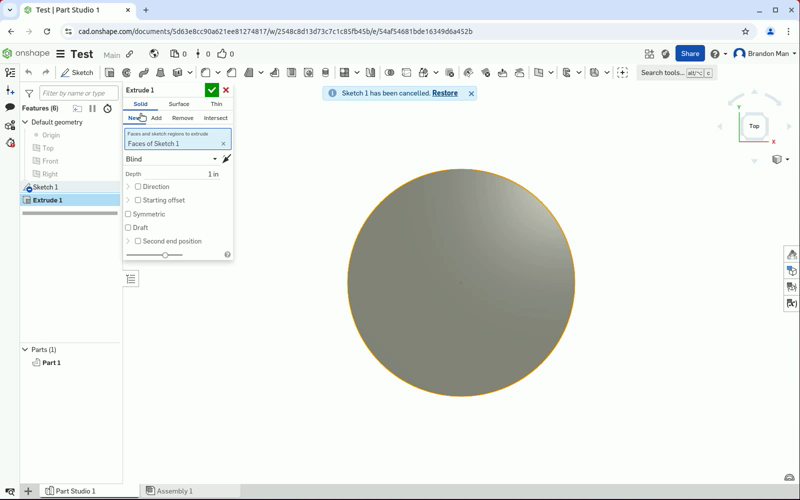
mouse_move(137, 120)
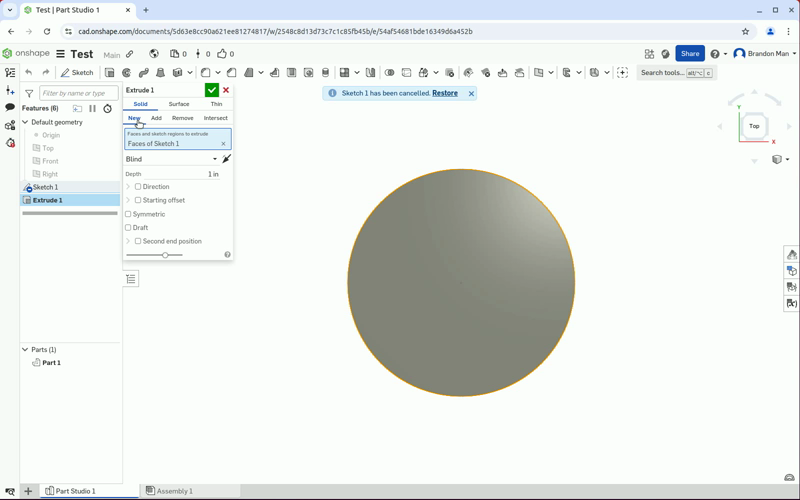
click(137, 120)
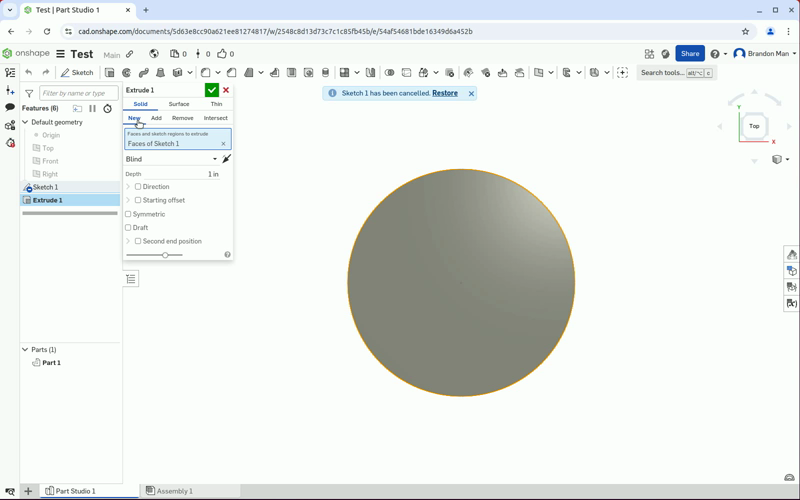
key(tab, 4)
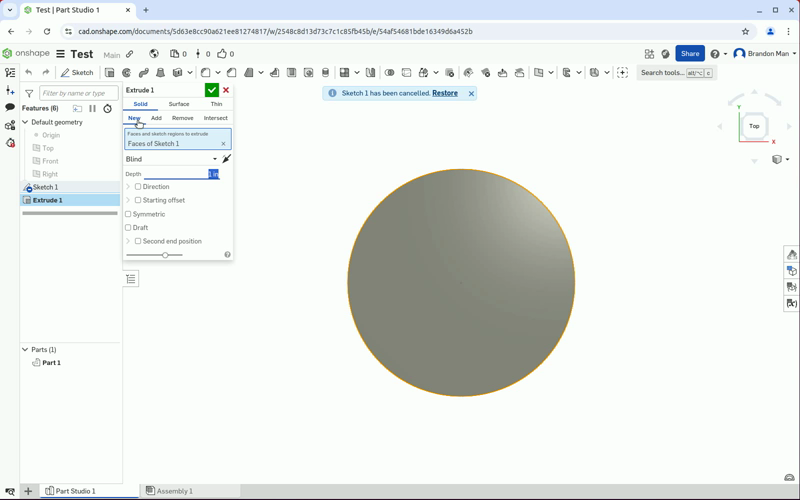
text(2.407)
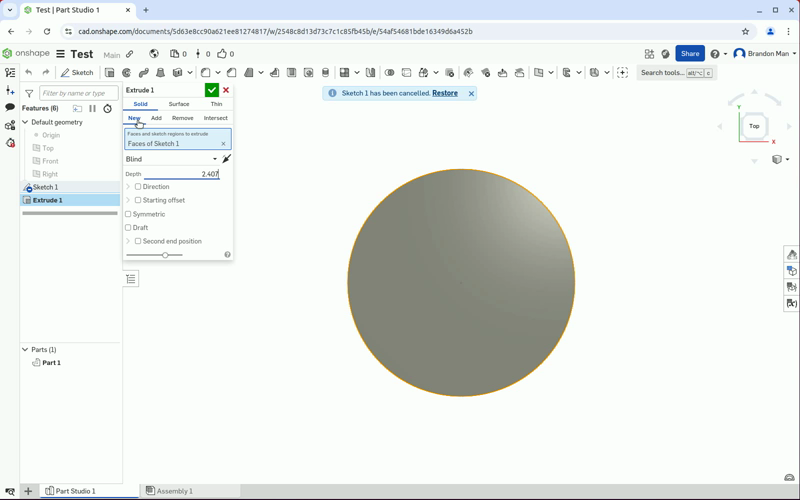
key(enter)
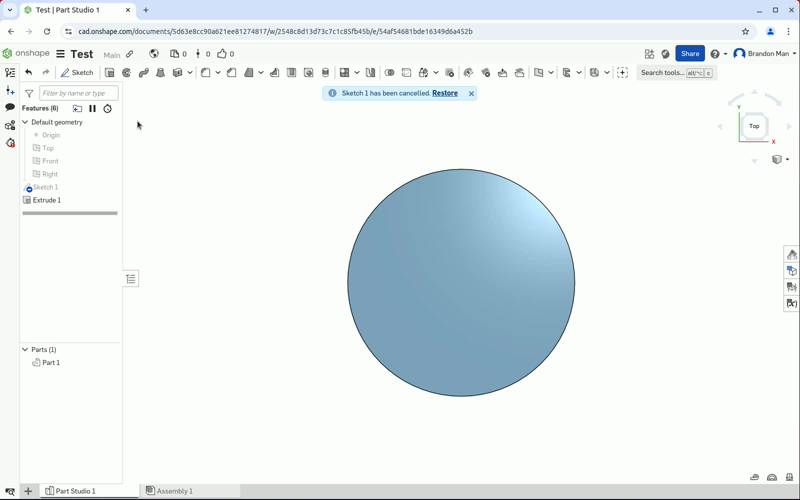
key(shift+h)
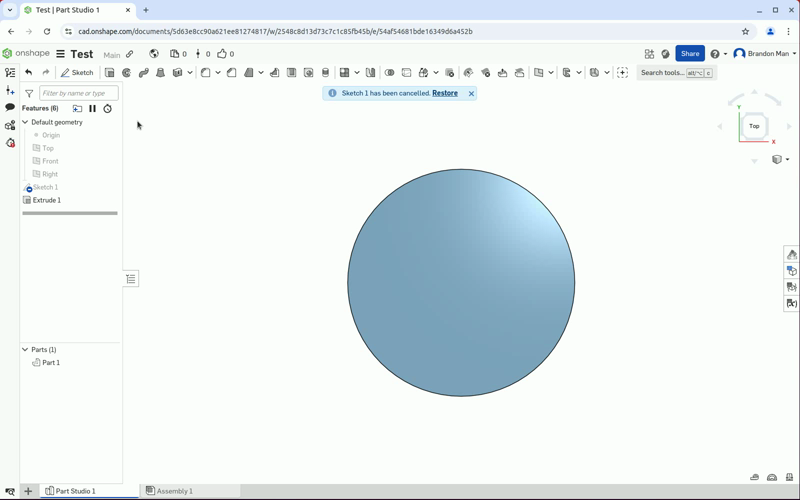
key(shift+h)
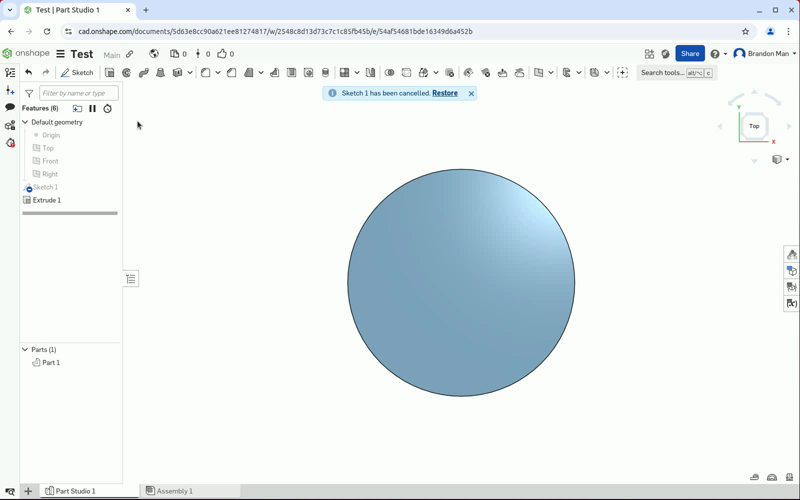
mouse_move(73, 189)
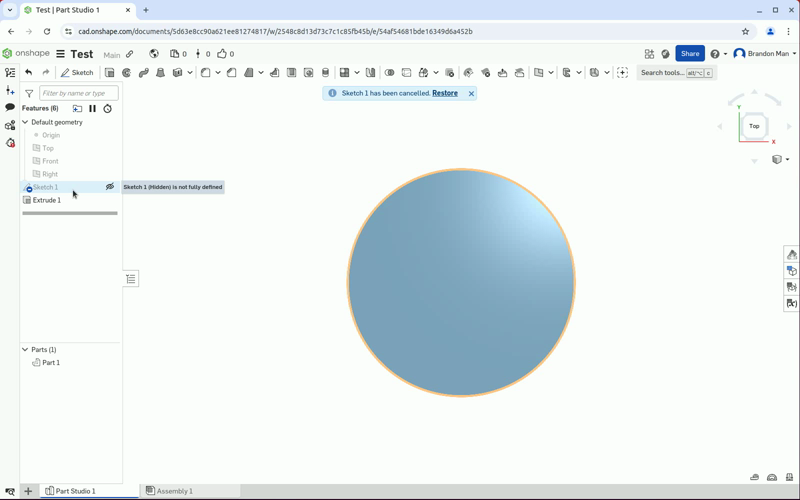
click(73, 189)
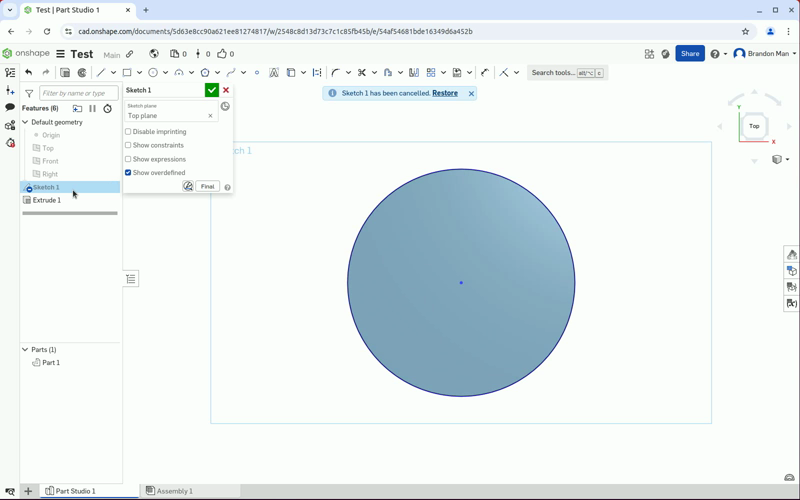
mouse_move(229, 92)
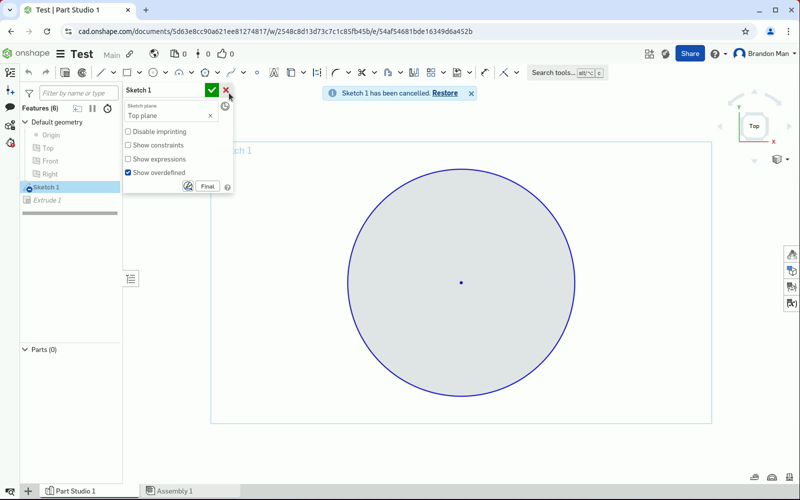
click(229, 92)
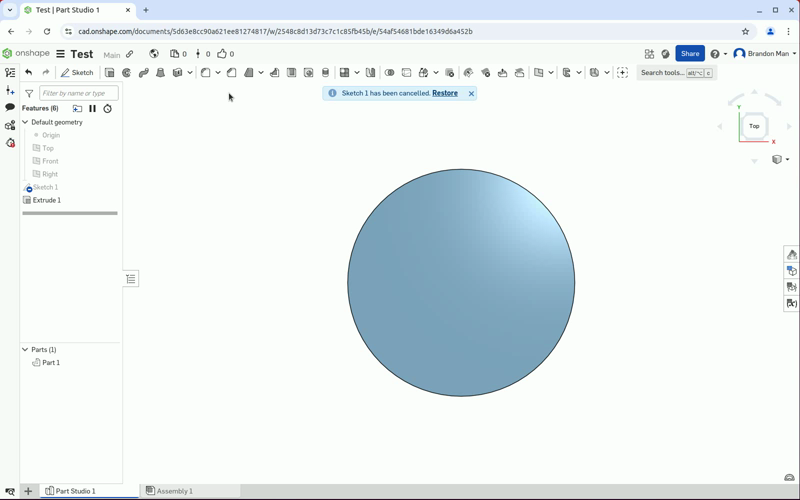
mouse_move(541, 75)
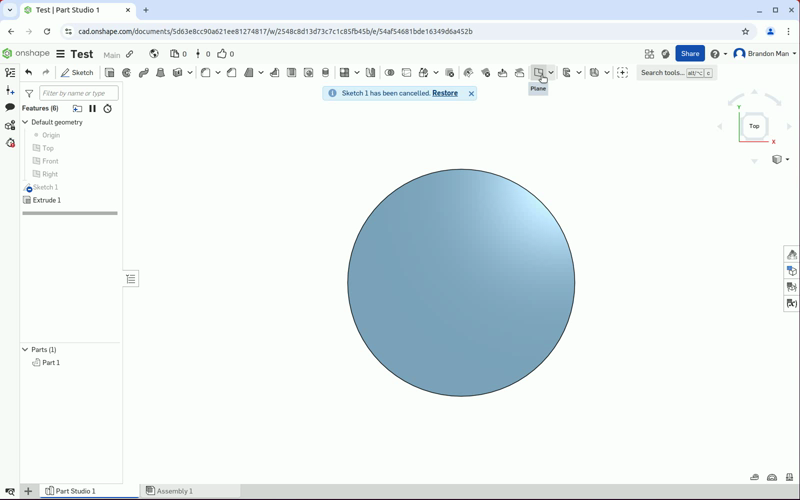
click(541, 75)
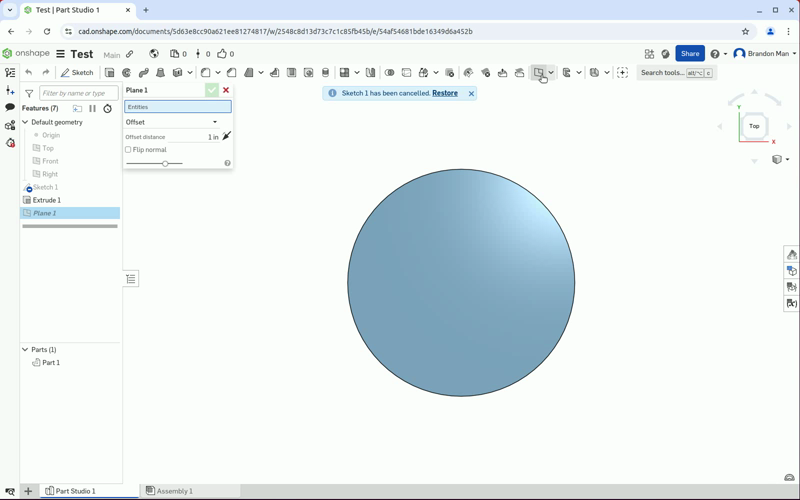
mouse_move(73, 150)
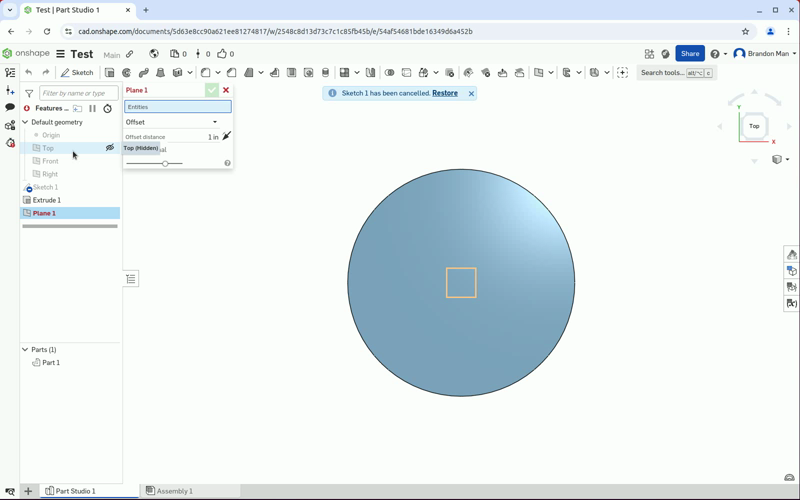
click(73, 150)
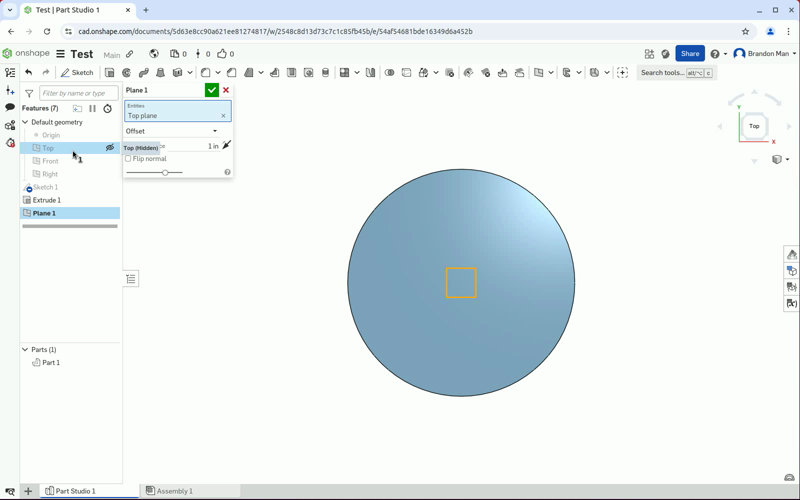
key(tab, 2)
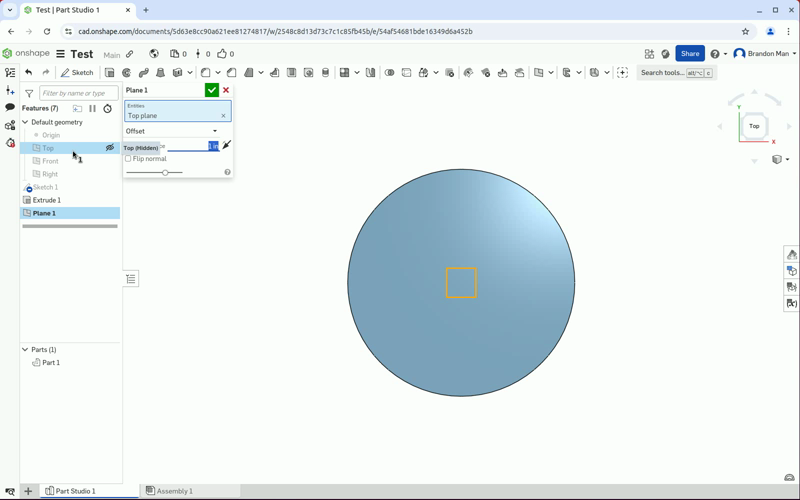
text(2.403)
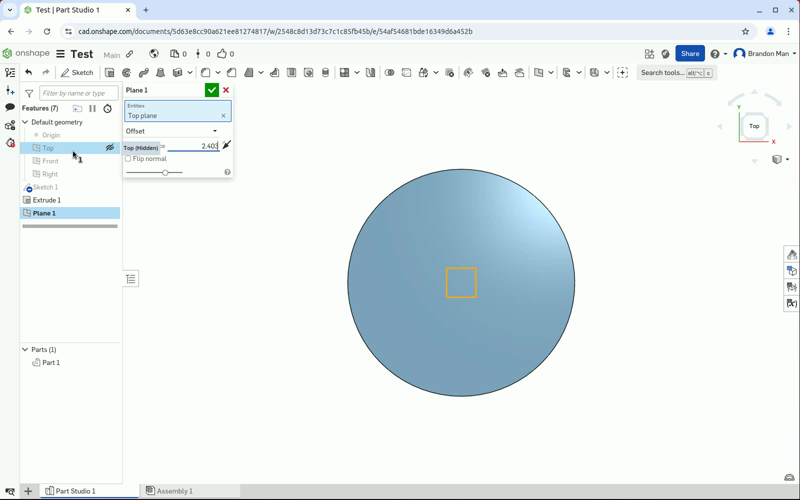
key(enter, 2)
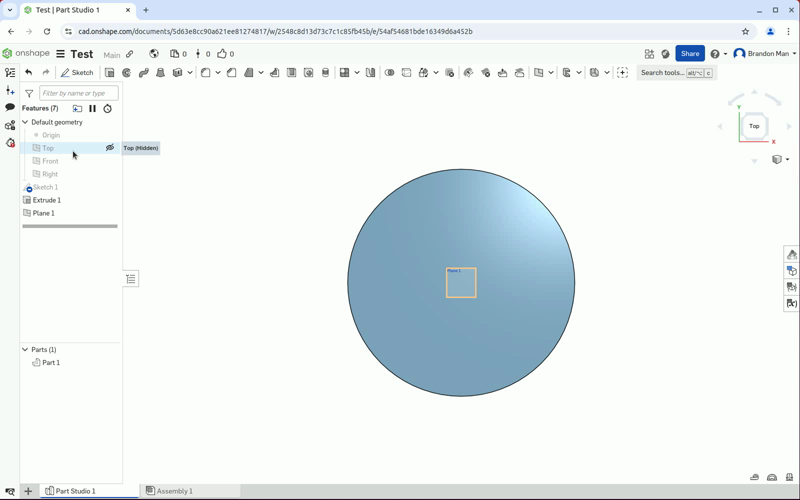
key(shift+s)
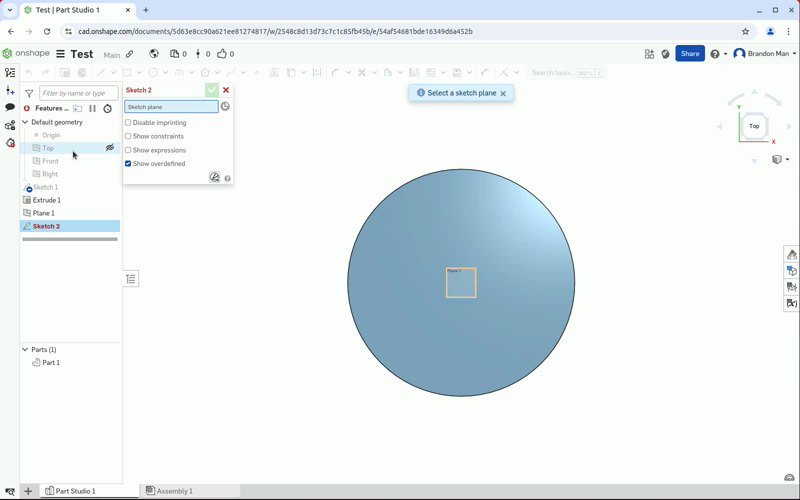
mouse_move(73, 215)
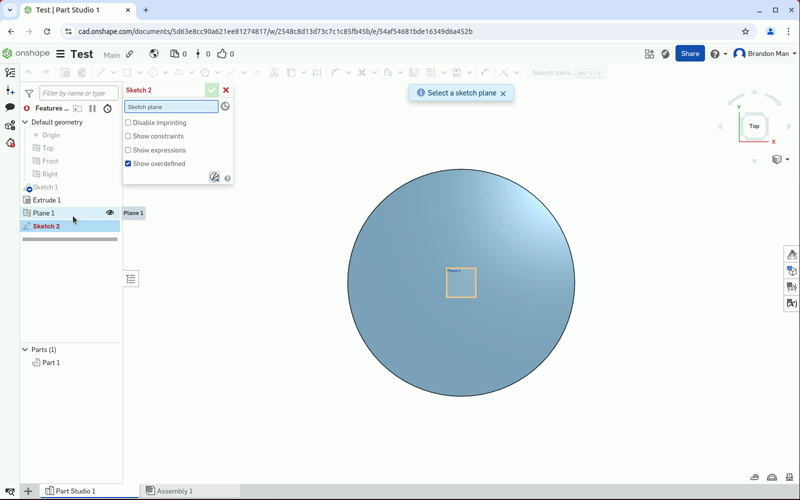
click(73, 215)
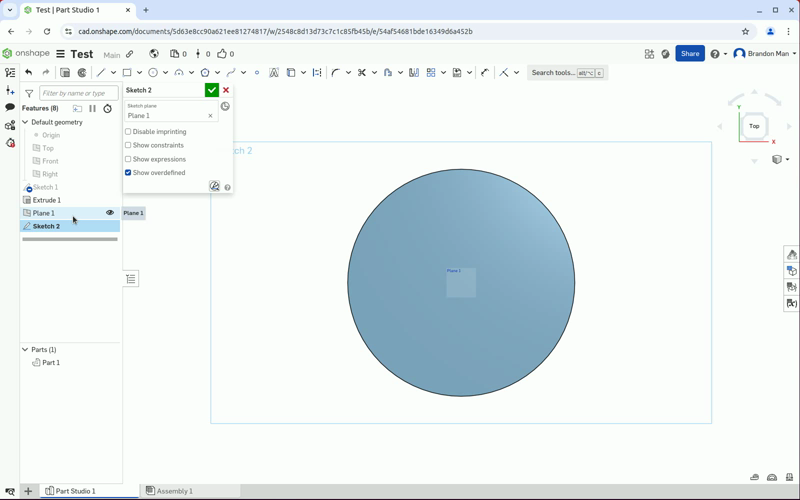
mouse_move(73, 352)
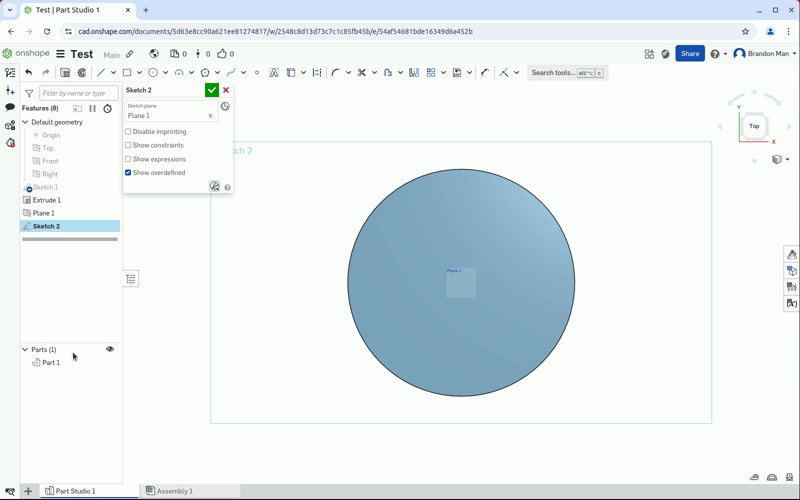
key(y)
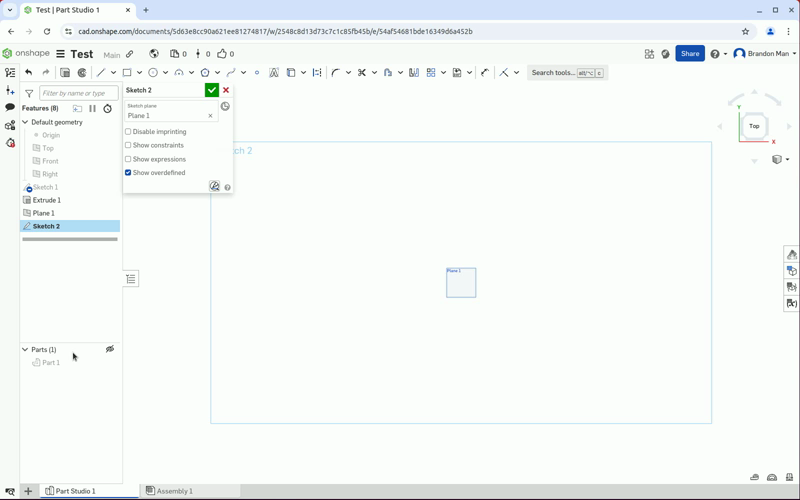
key(c)
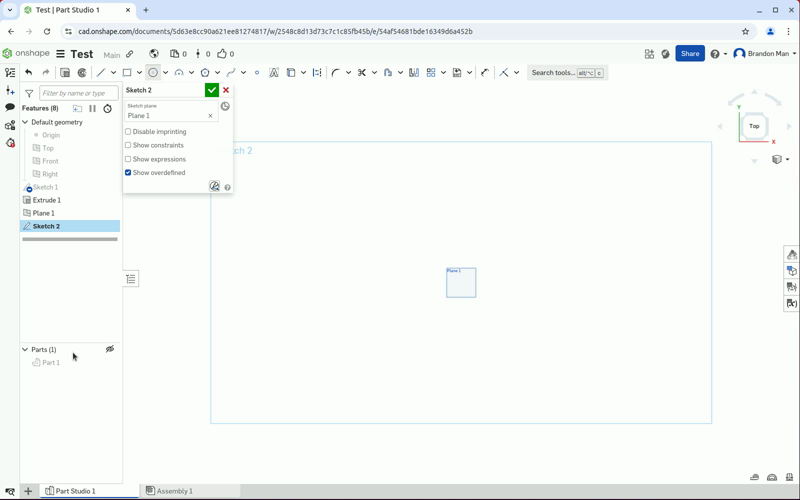
key_down(shift)
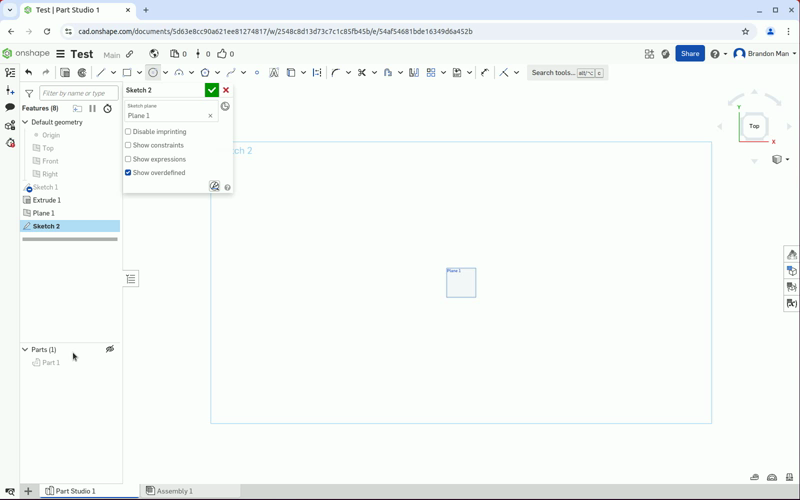
mouse_move(460, 282)
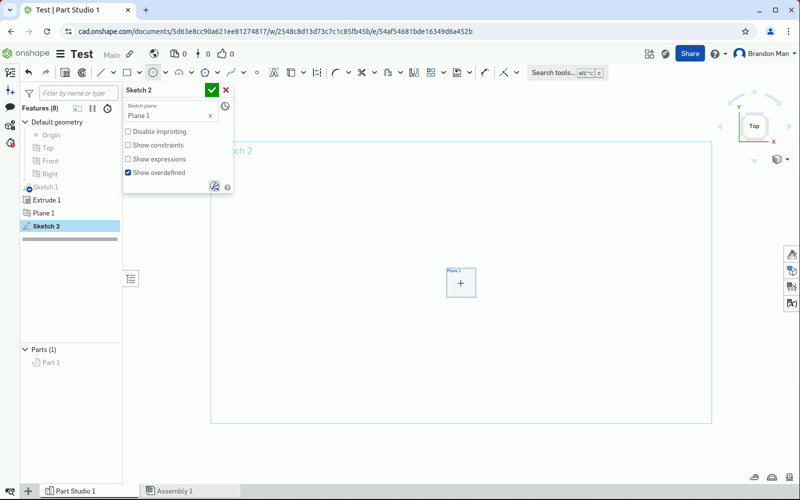
click(460, 282)
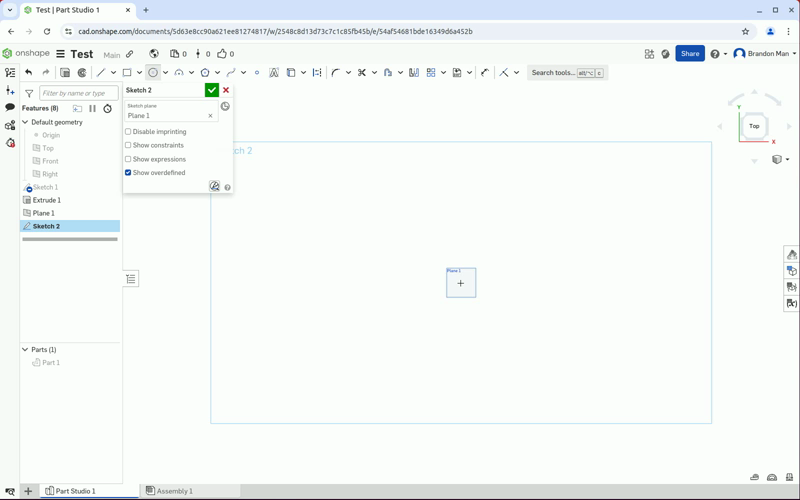
key_up(shift)
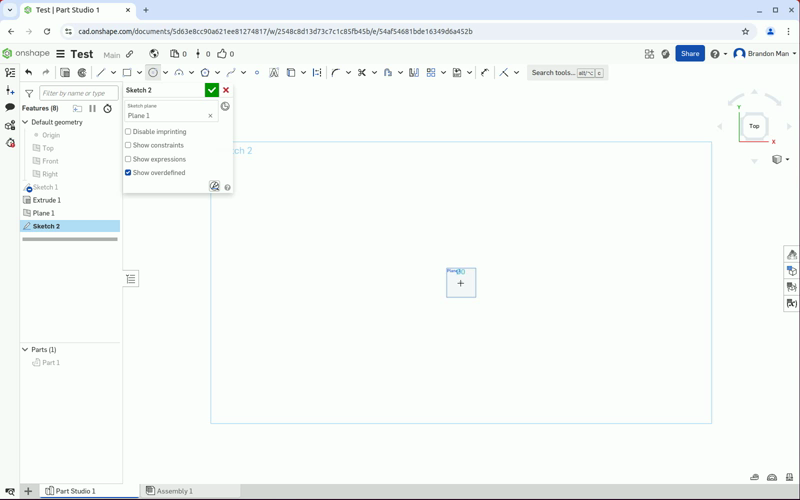
mouse_move(547, 282)
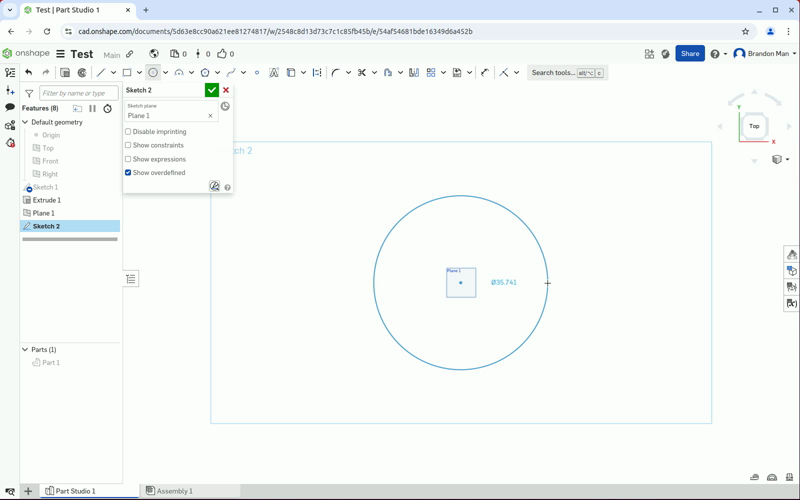
click(547, 282)
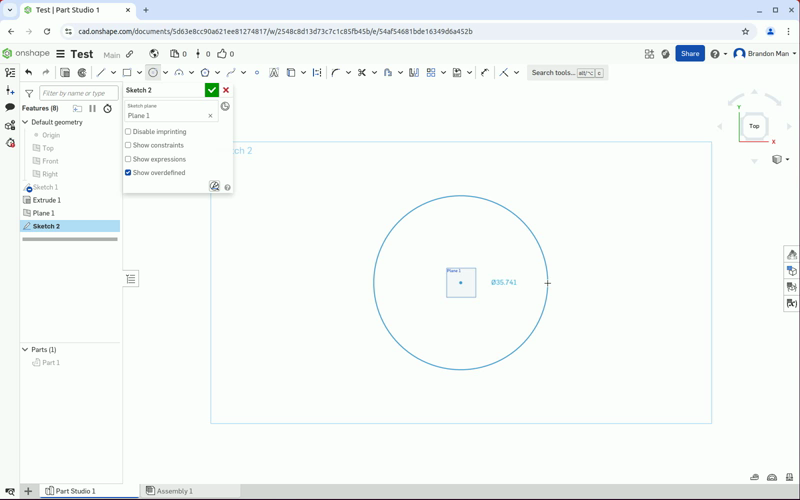
key(esc)
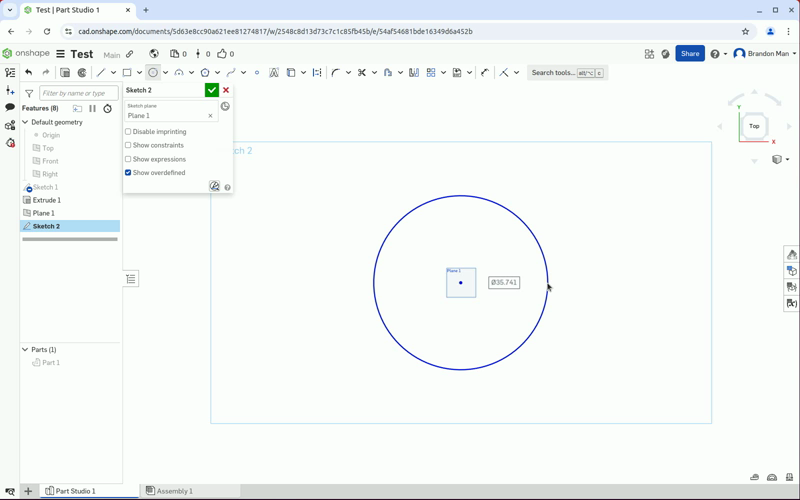
key(c)
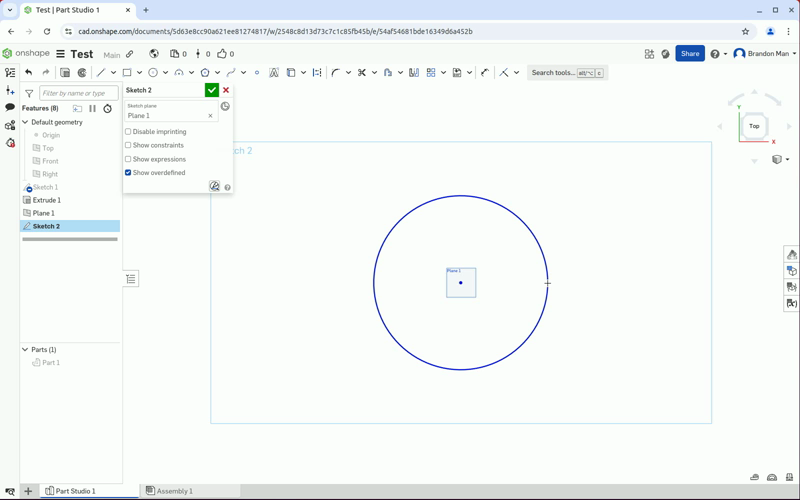
key_down(shift)
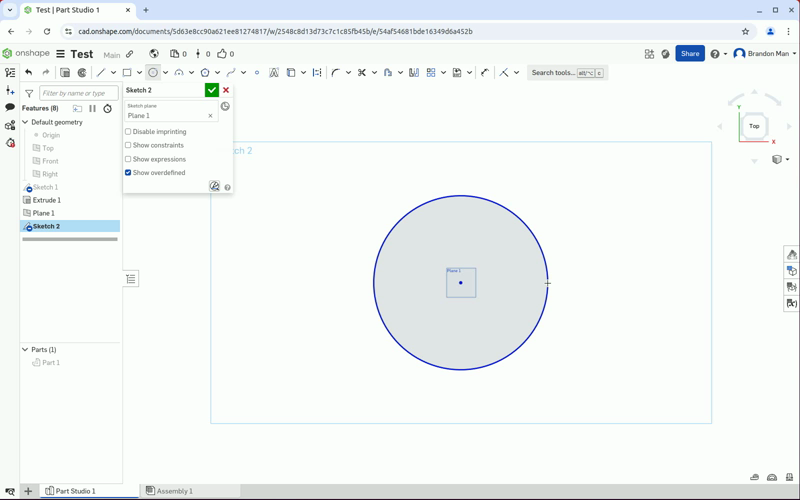
mouse_move(460, 282)
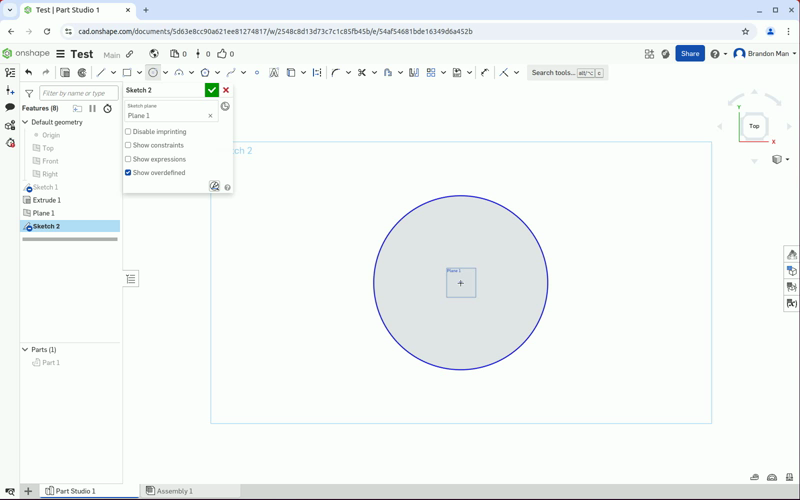
click(460, 282)
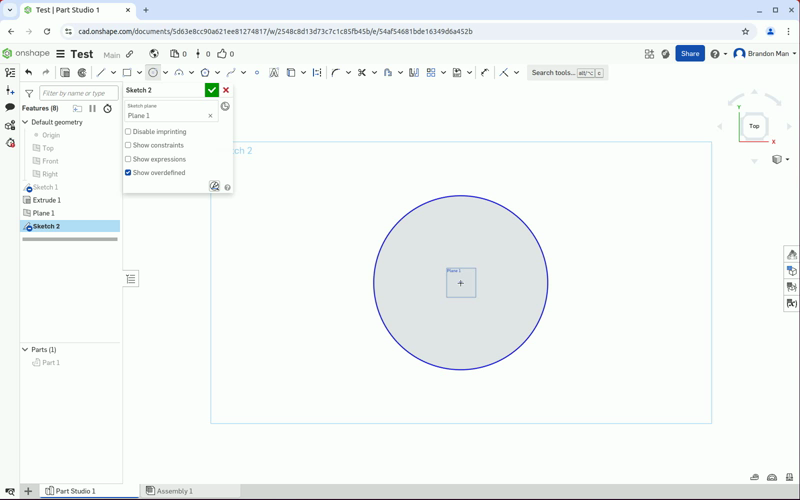
key_up(shift)
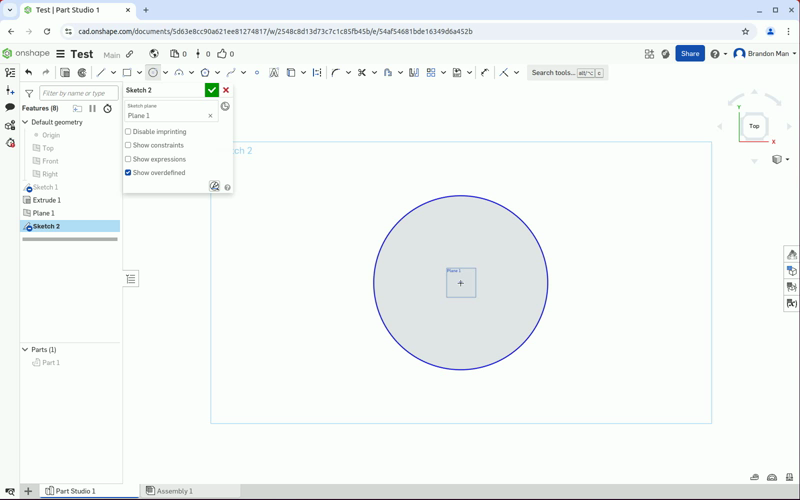
mouse_move(531, 282)
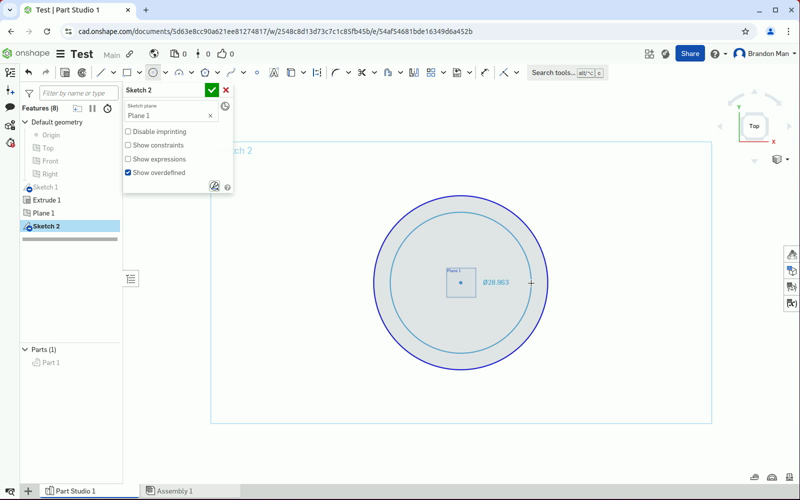
click(531, 282)
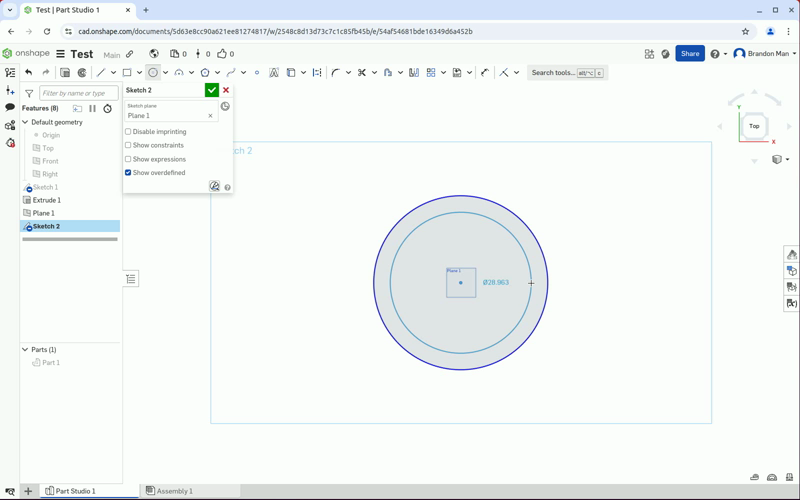
key(esc)
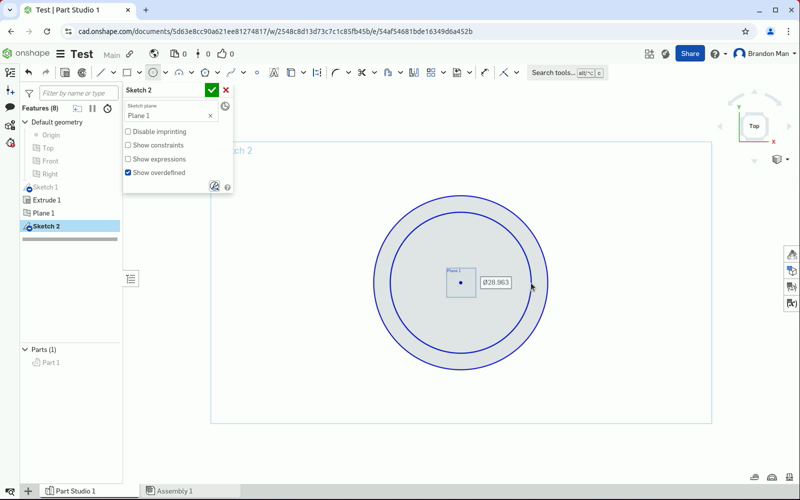
mouse_move(469, 202)
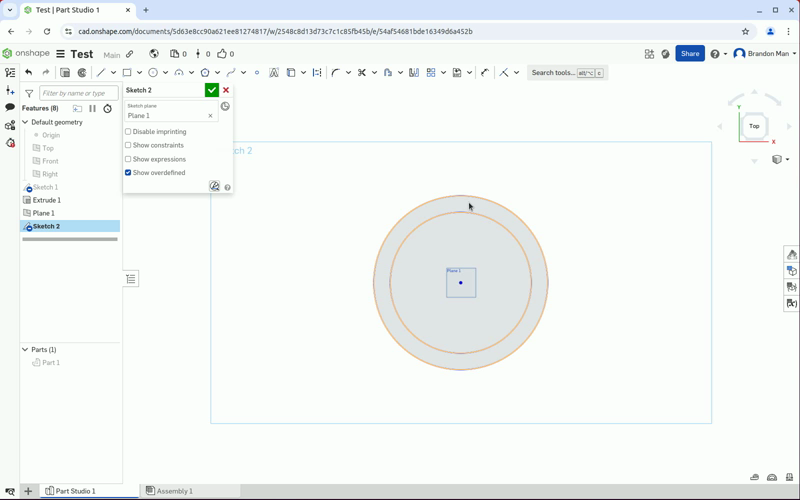
click(469, 202)
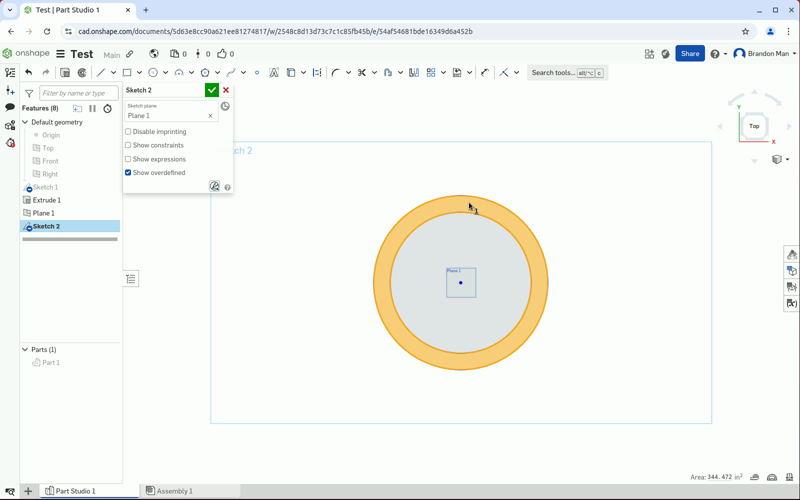
mouse_move(73, 352)
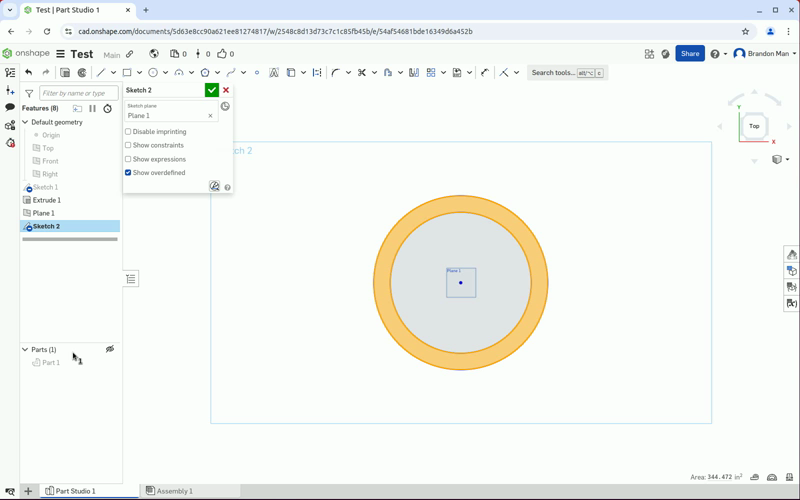
key(shift+y)
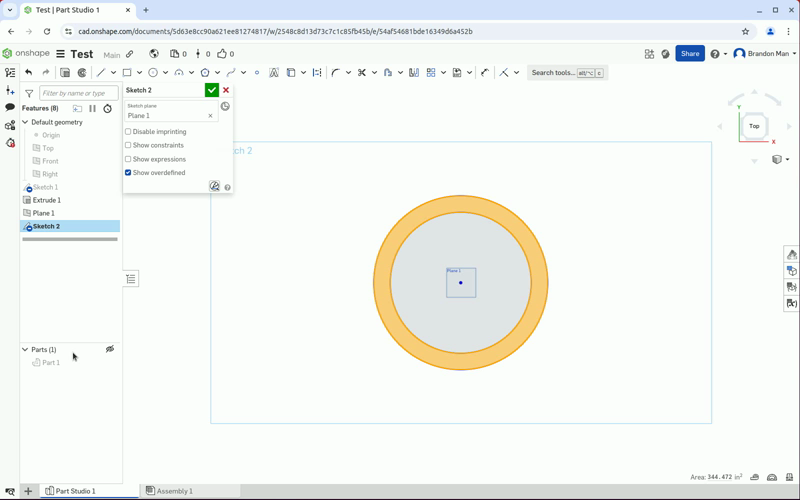
key(shift+e)
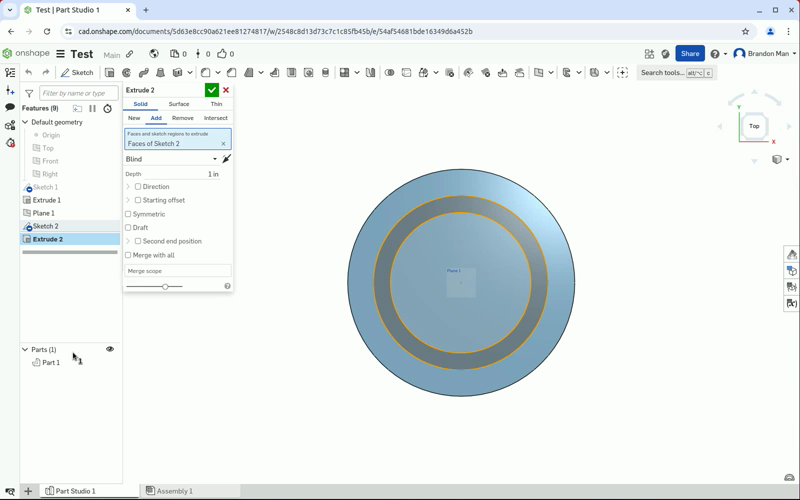
mouse_move(143, 106)
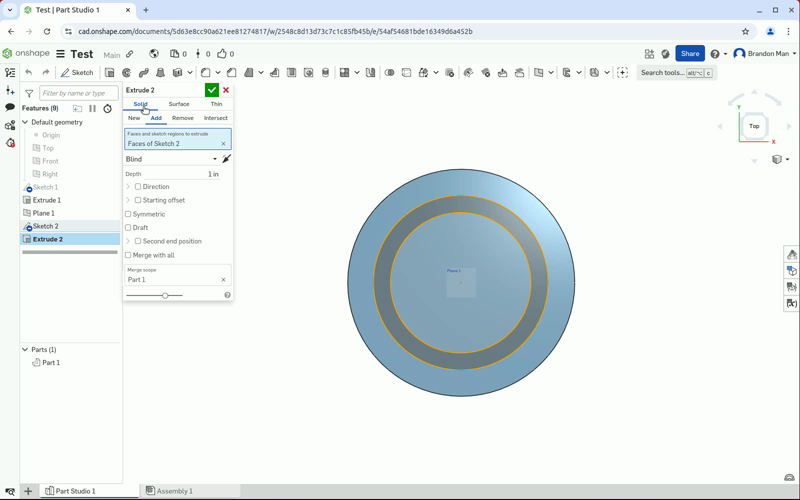
click(143, 106)
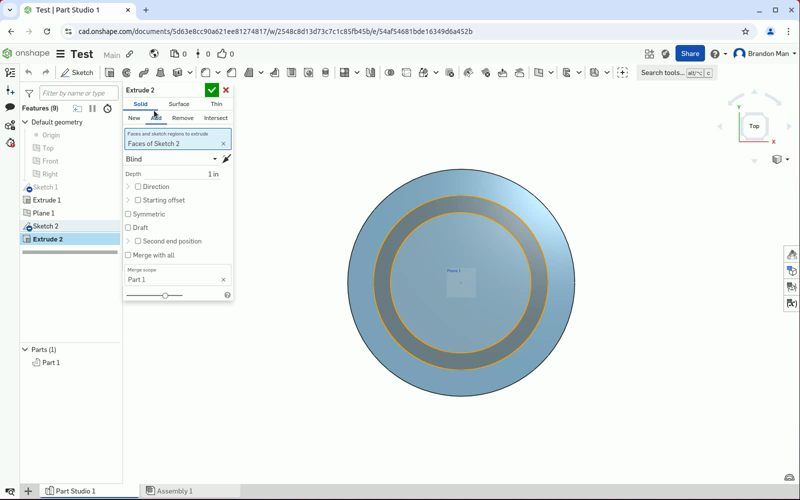
mouse_move(186, 120)
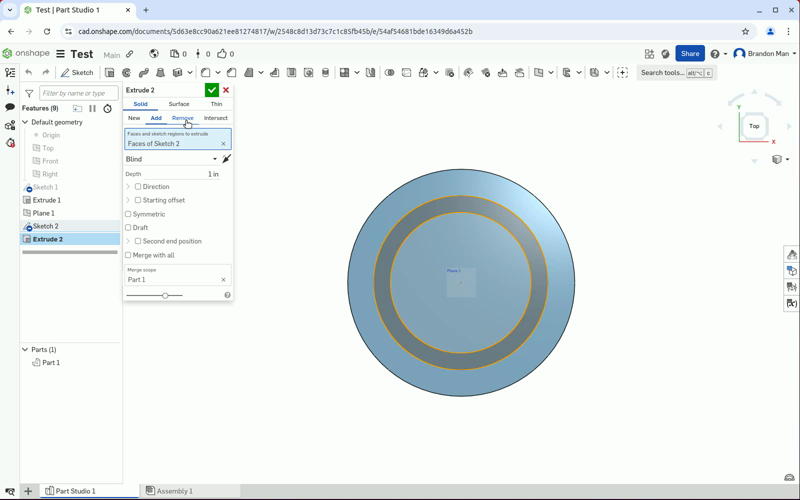
click(186, 120)
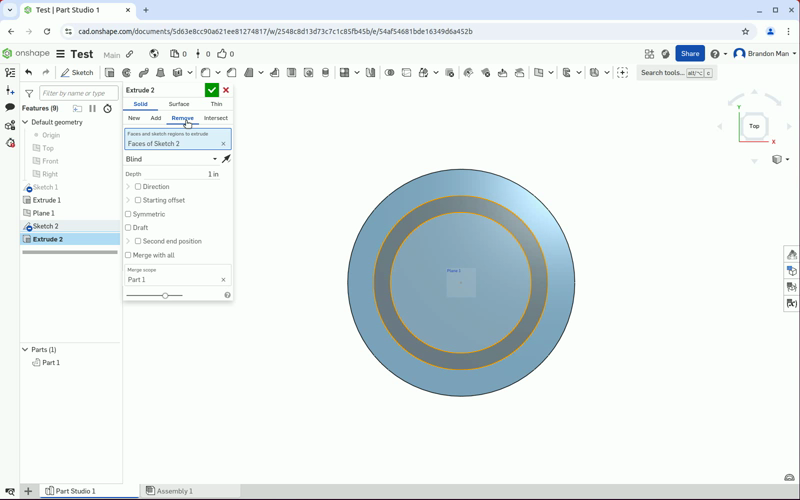
key(tab, 4)
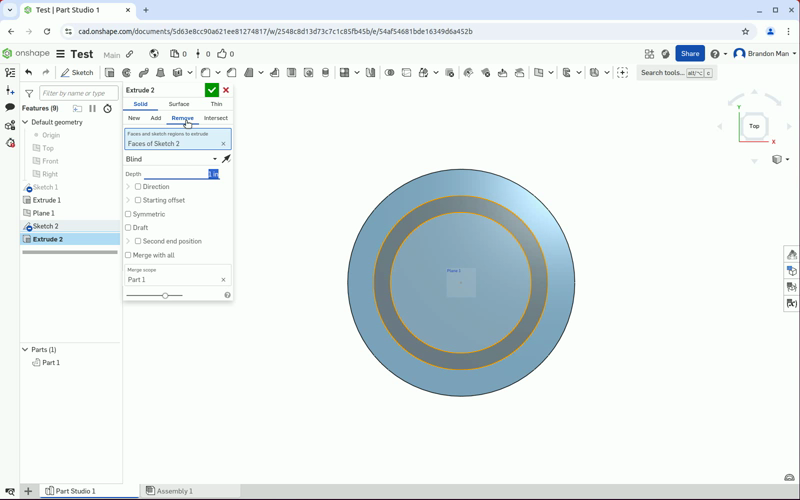
text(1.685)
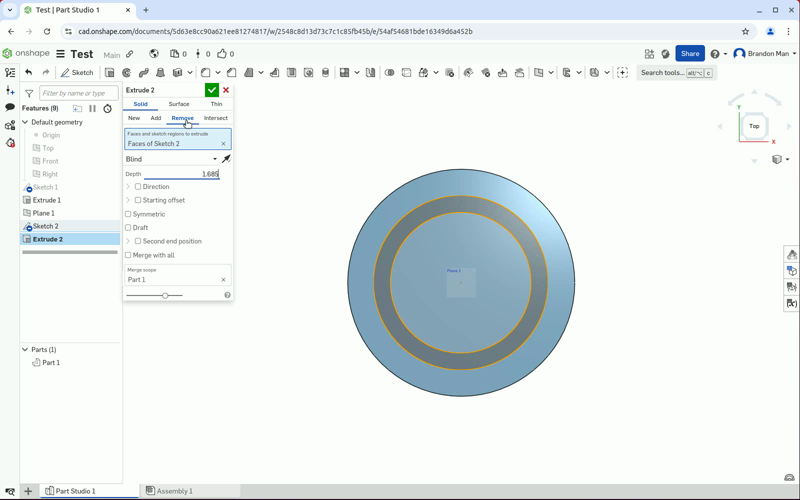
key(tab, 6)
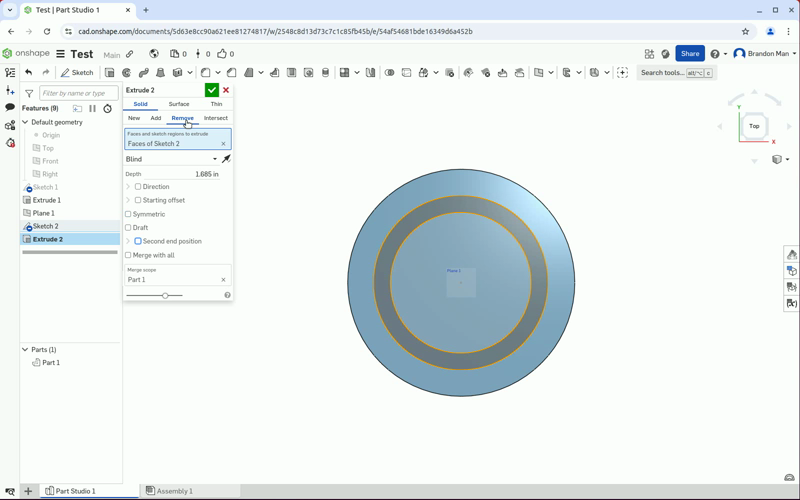
key(space)
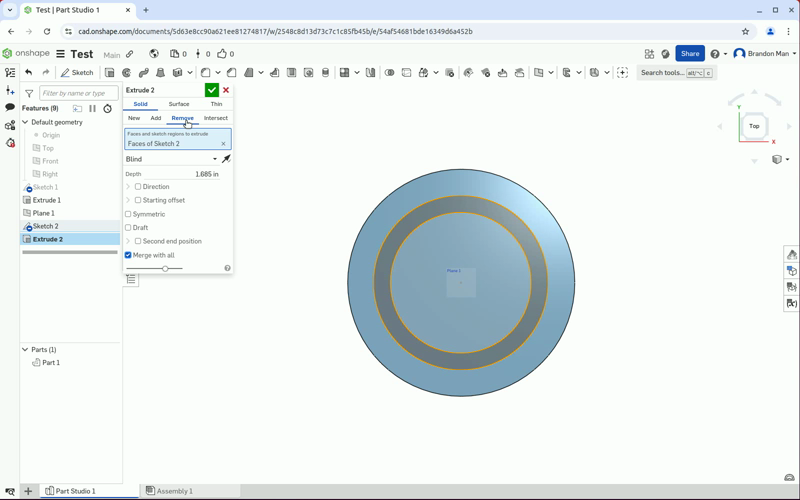
key(enter)
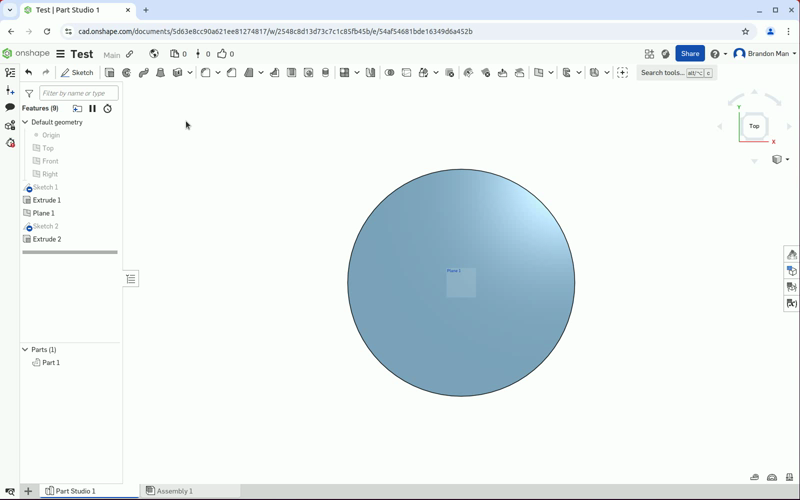
key(shift+h)
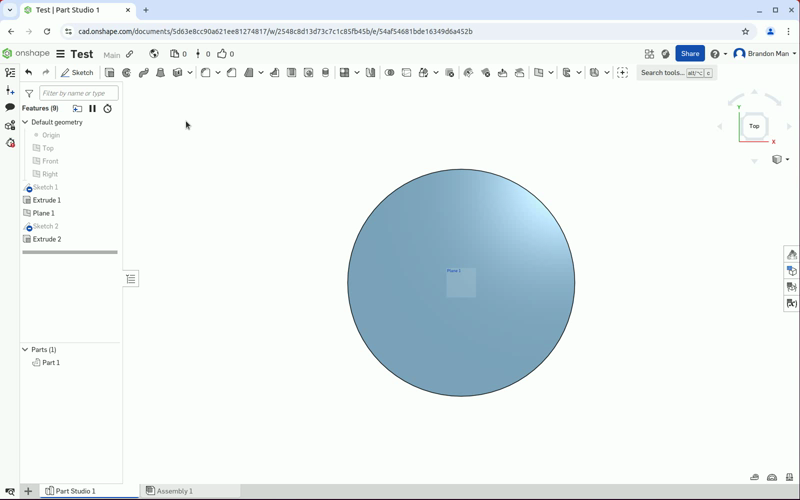
key(shift+h)
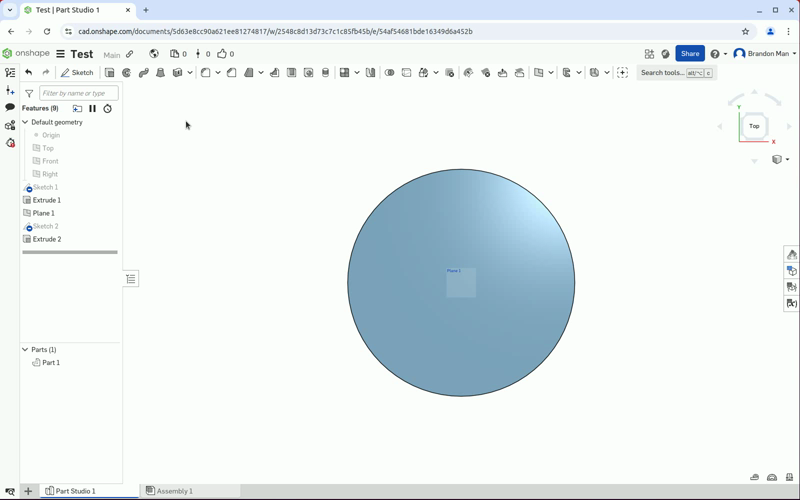
mouse_move(73, 189)
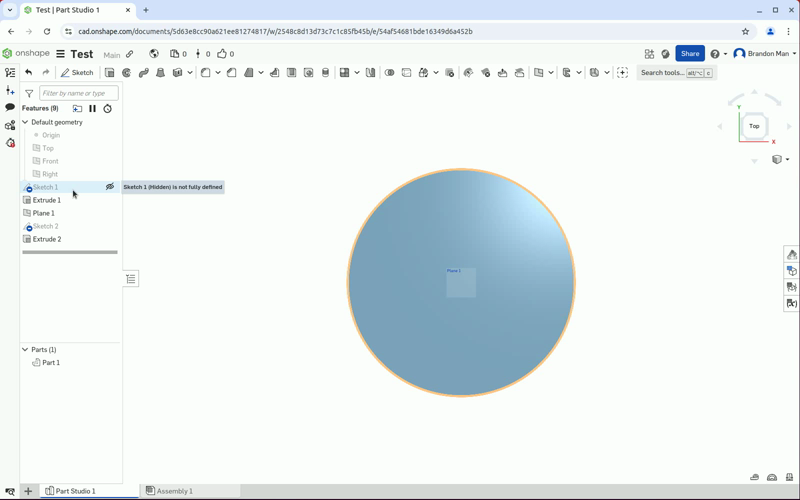
click(73, 189)
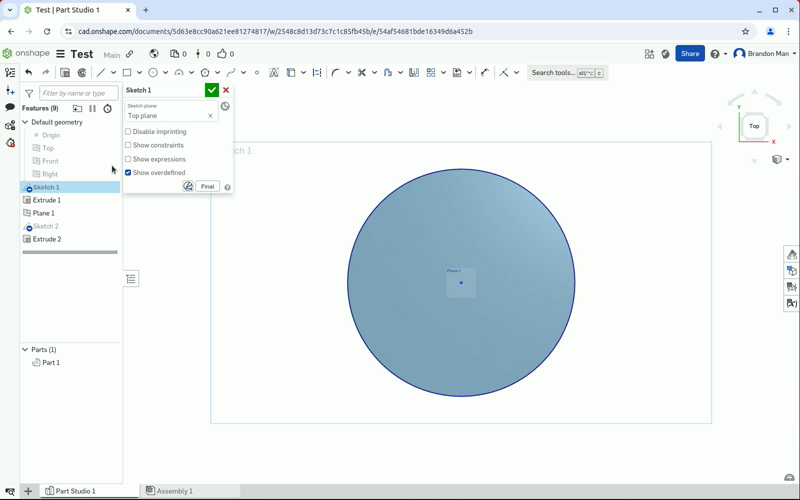
mouse_move(229, 92)
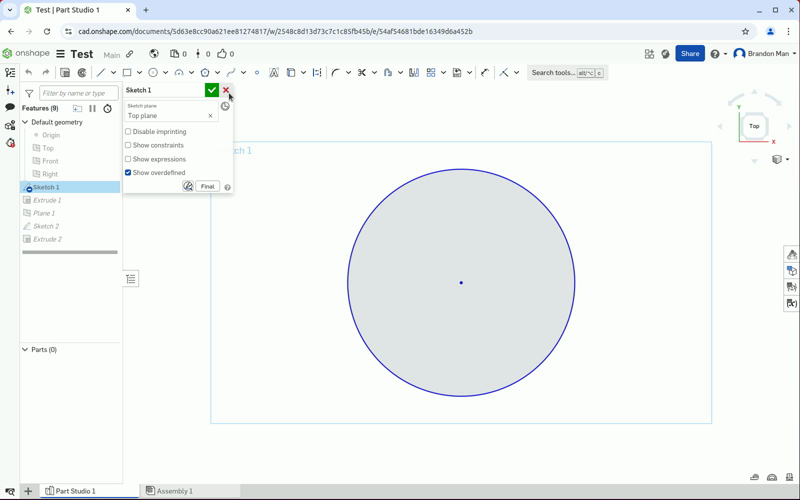
click(229, 92)
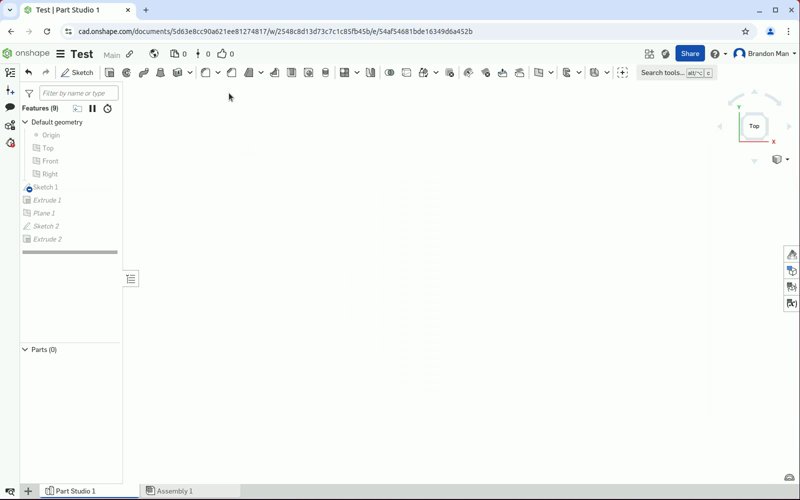
key(shift+s)
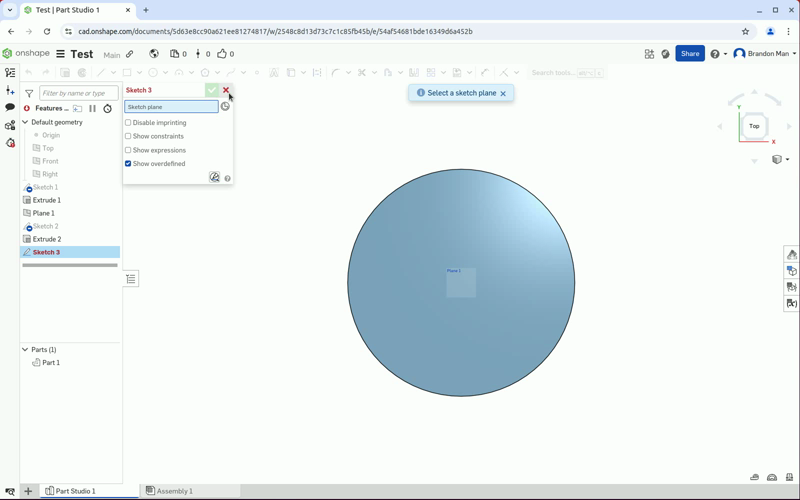
mouse_move(73, 215)
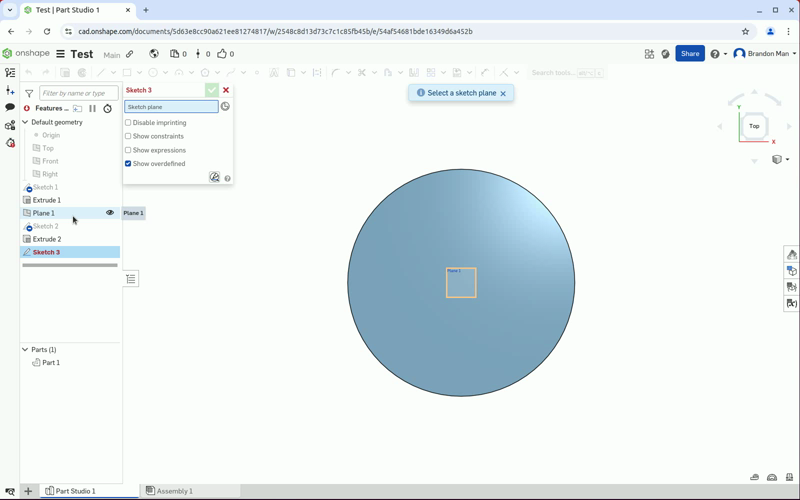
click(73, 215)
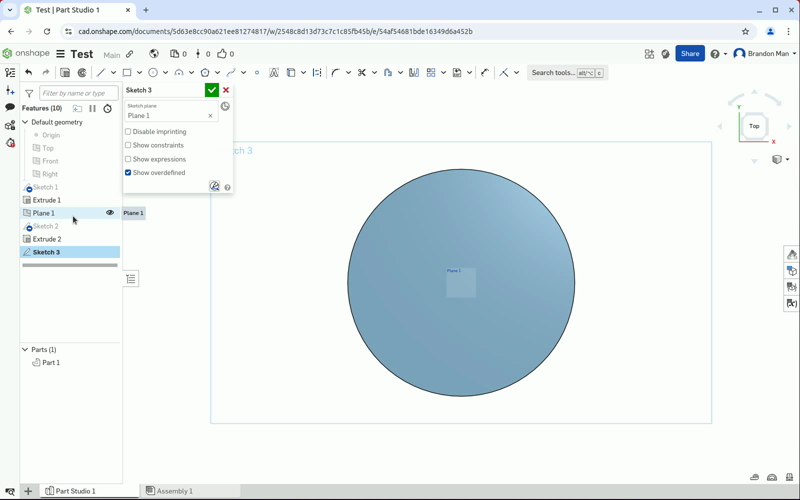
mouse_move(73, 352)
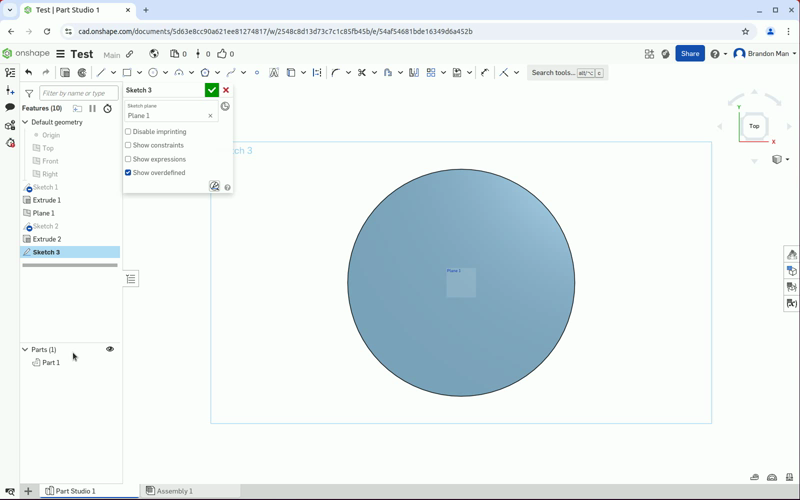
key(y)
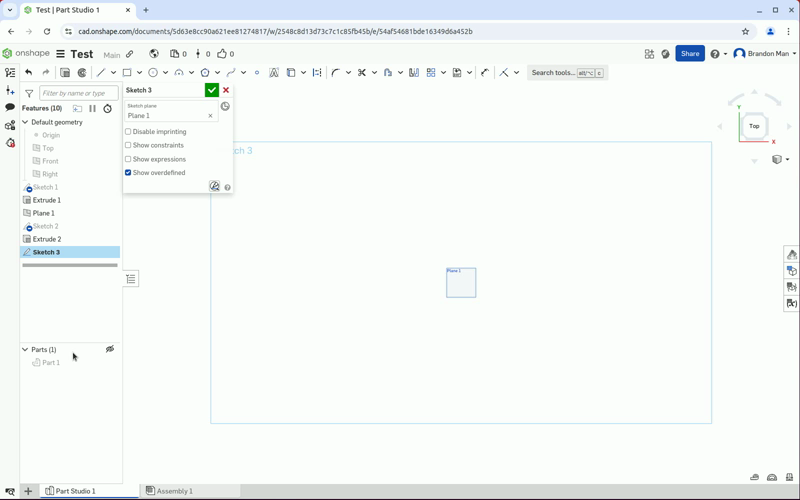
key(a)
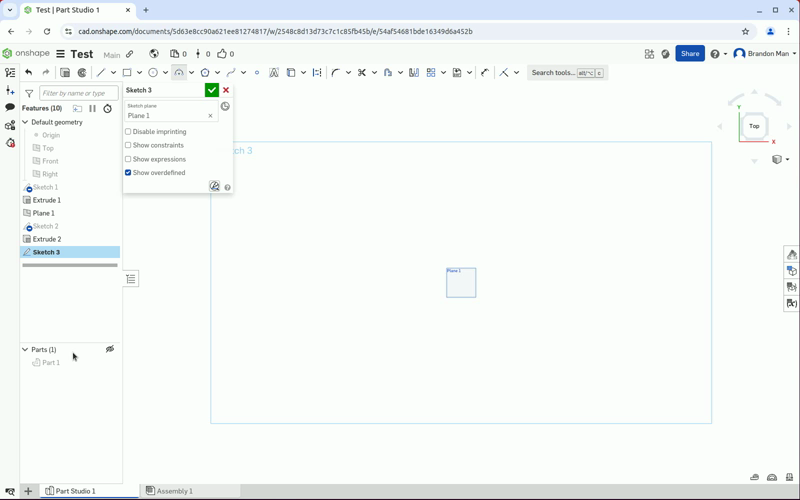
key_down(shift)
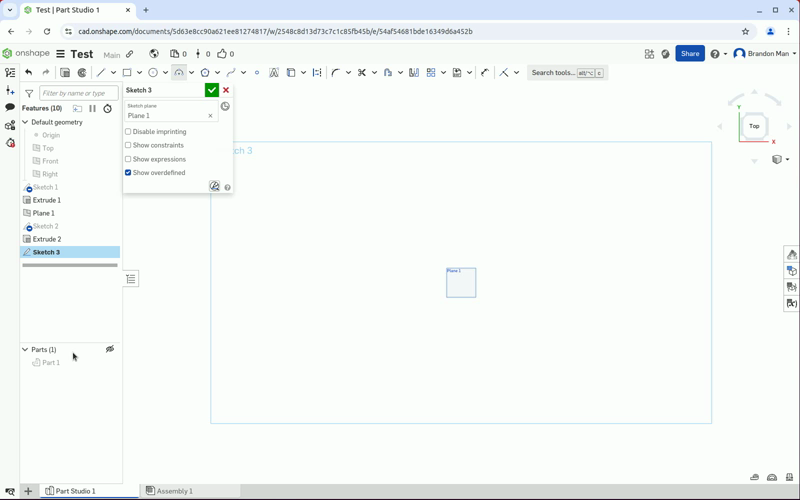
mouse_move(453, 197)
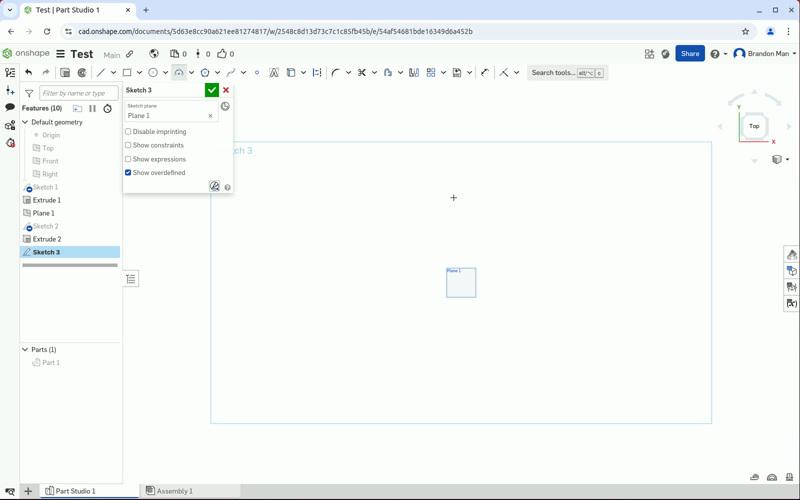
click(453, 197)
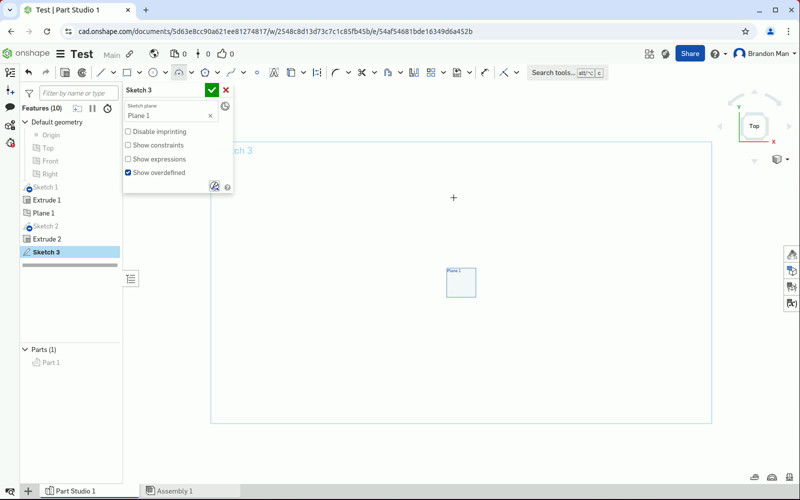
key_up(shift)
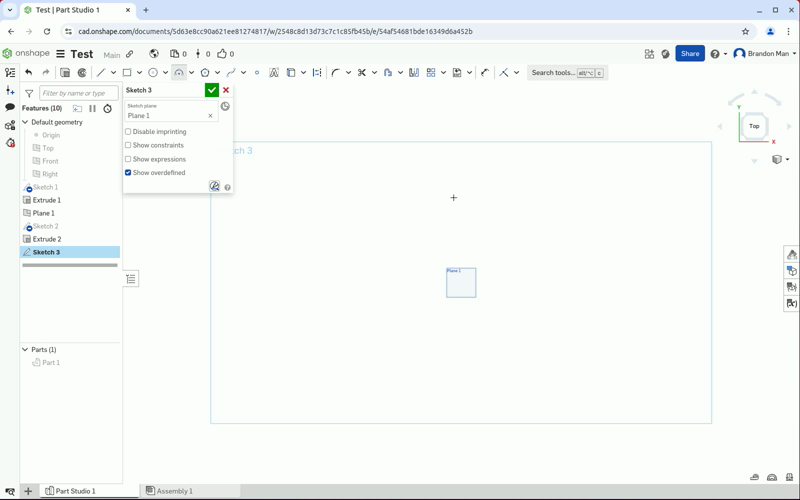
key_down(shift)
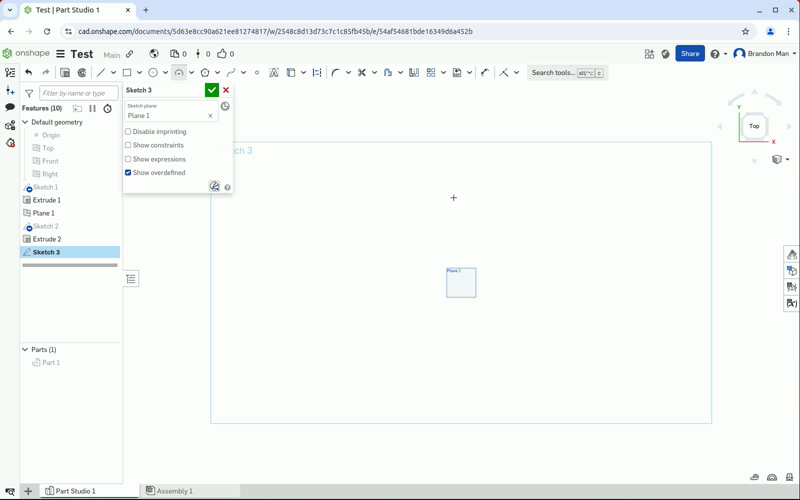
mouse_move(469, 197)
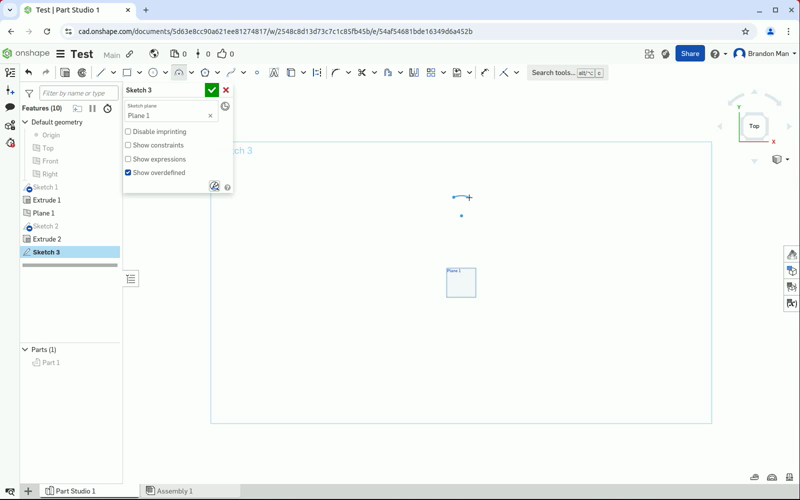
click(469, 197)
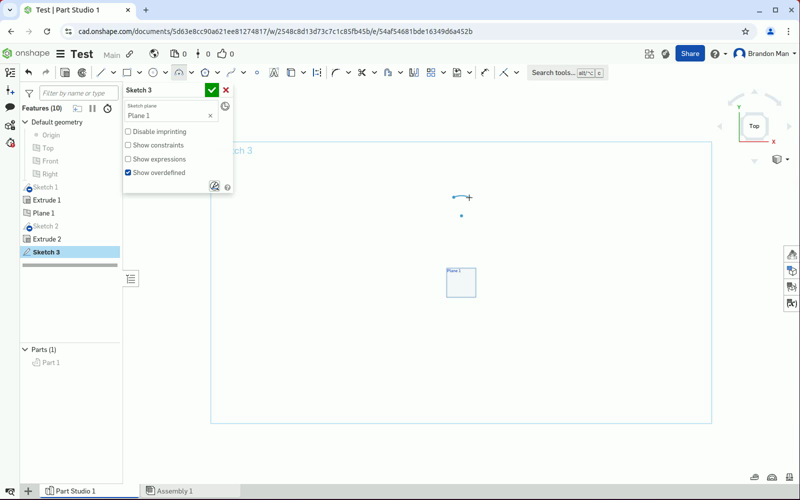
mouse_move(461, 196)
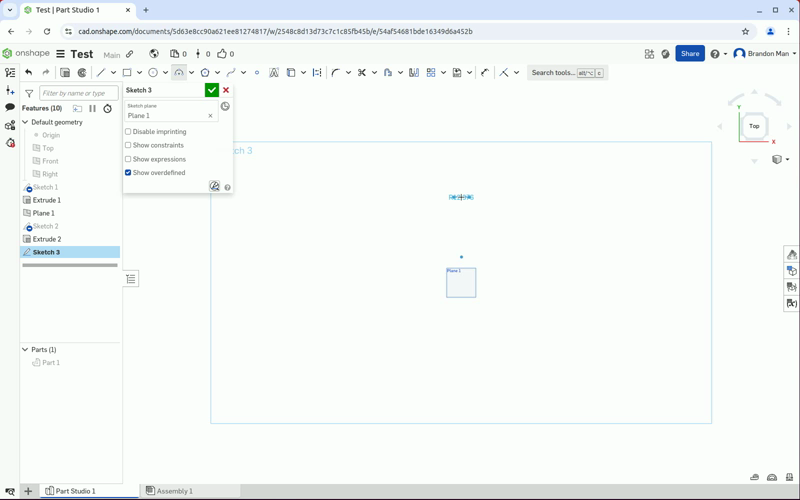
click(461, 196)
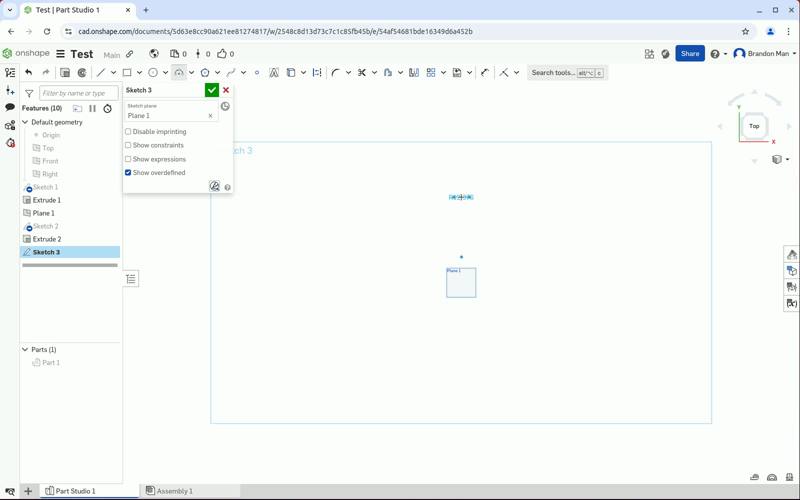
key_up(shift)
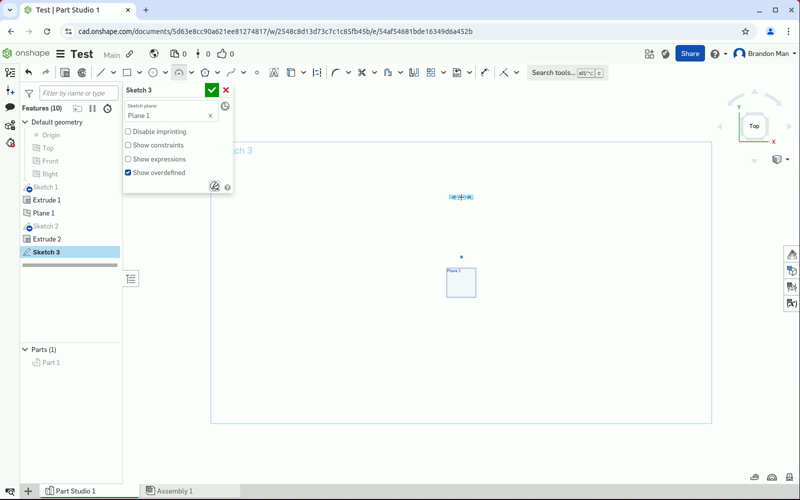
key(esc)
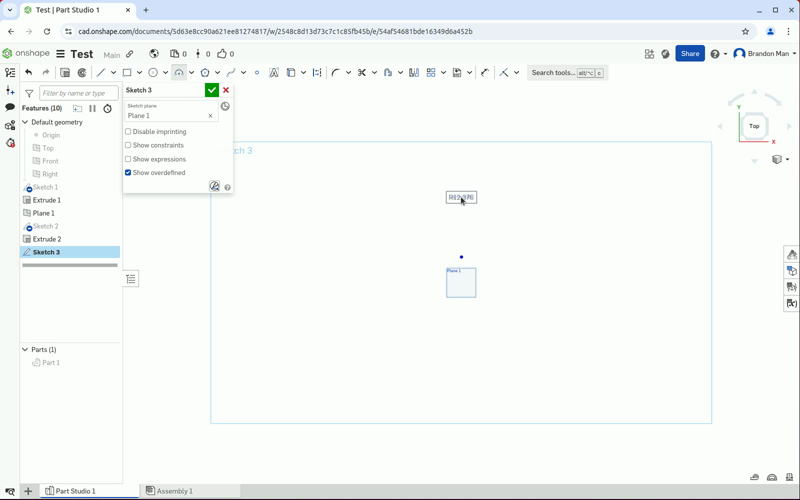
key(l)
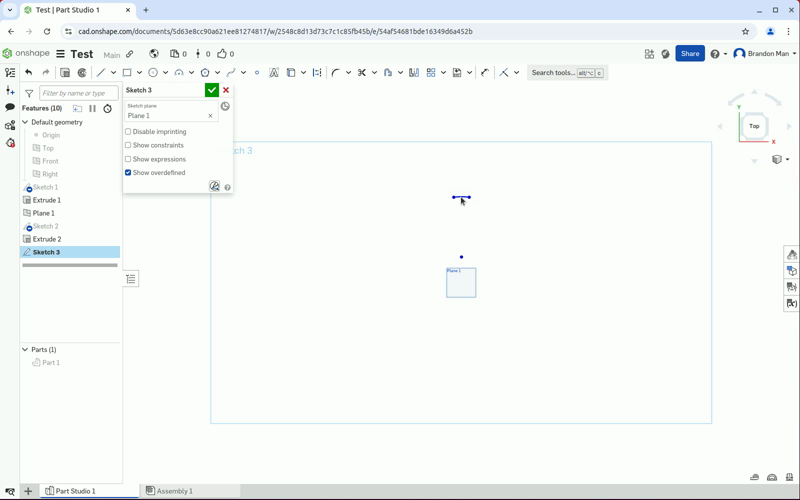
mouse_move(469, 197)
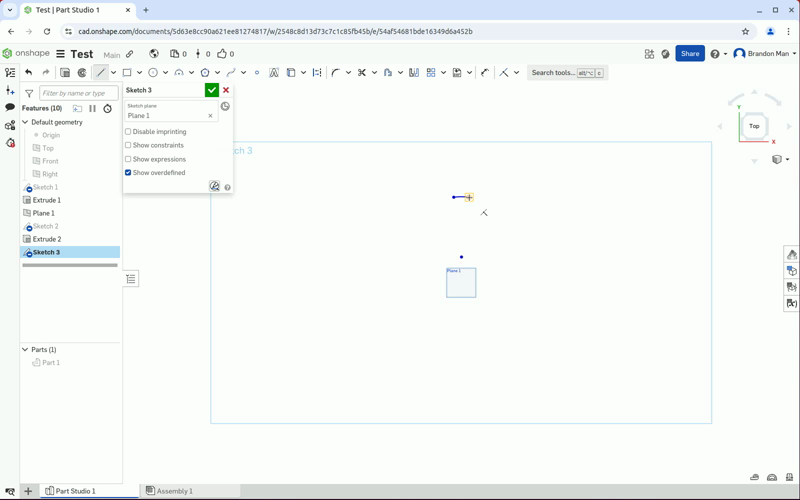
click(469, 197)
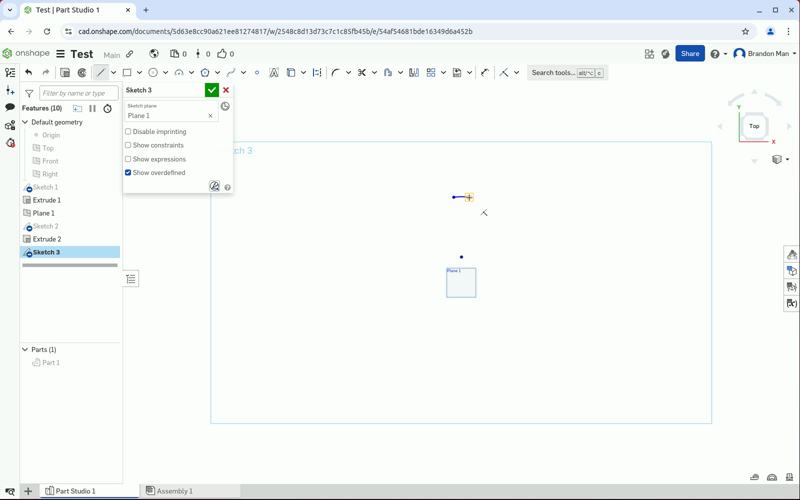
key_down(shift)
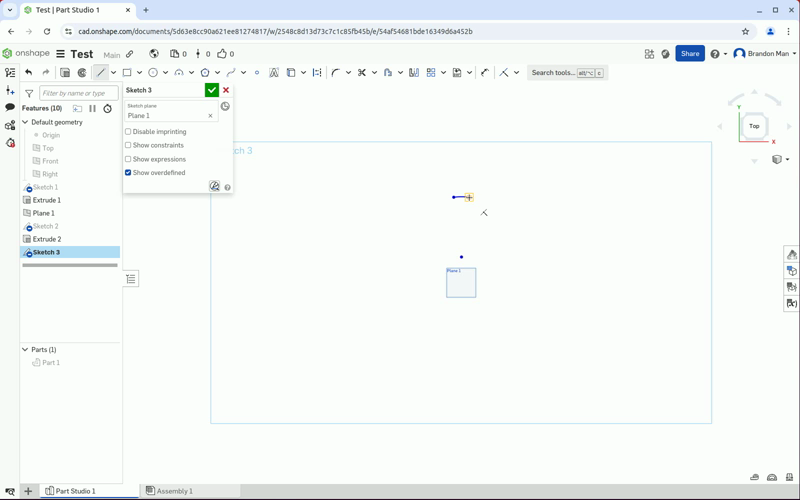
mouse_move(499, 197)
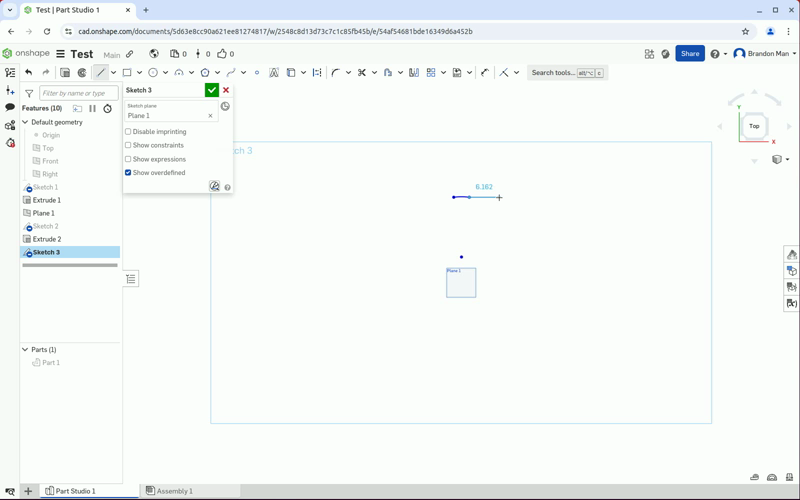
mouse_move(469, 184)
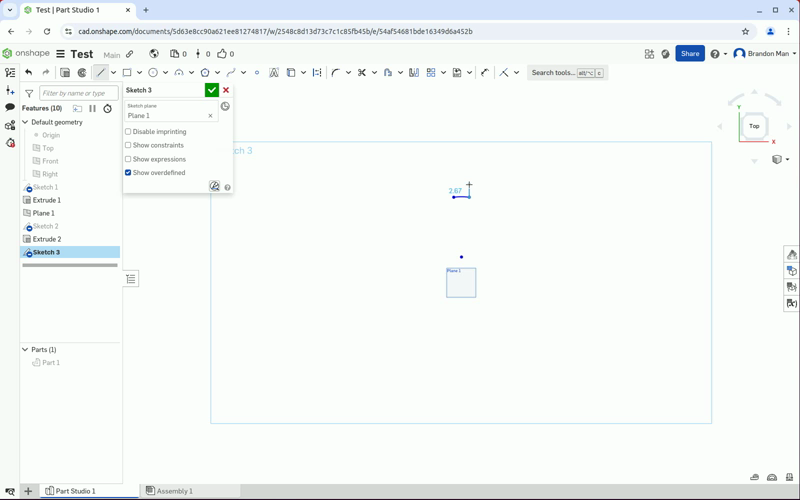
click(469, 184)
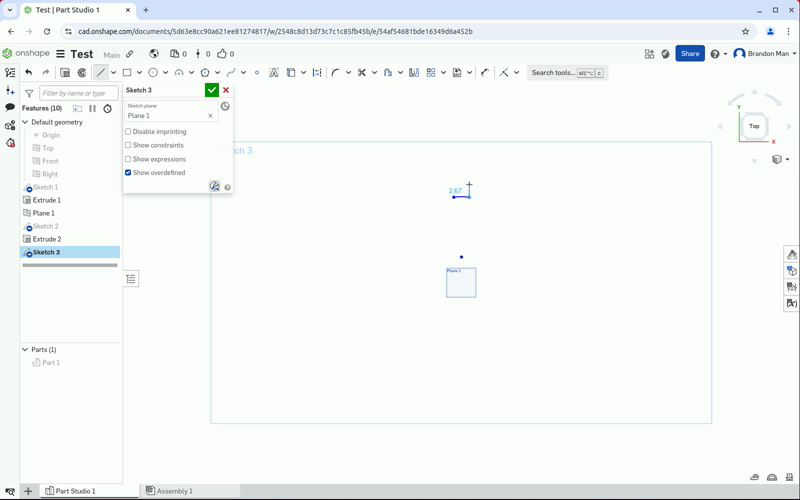
key_up(shift)
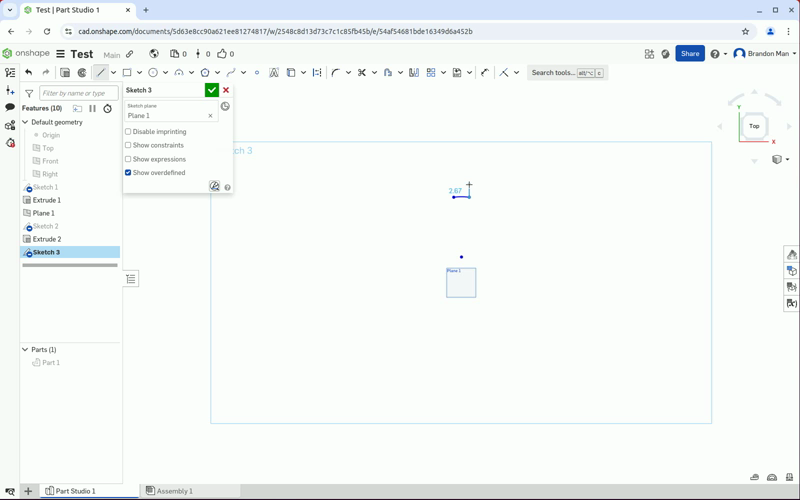
key(esc)
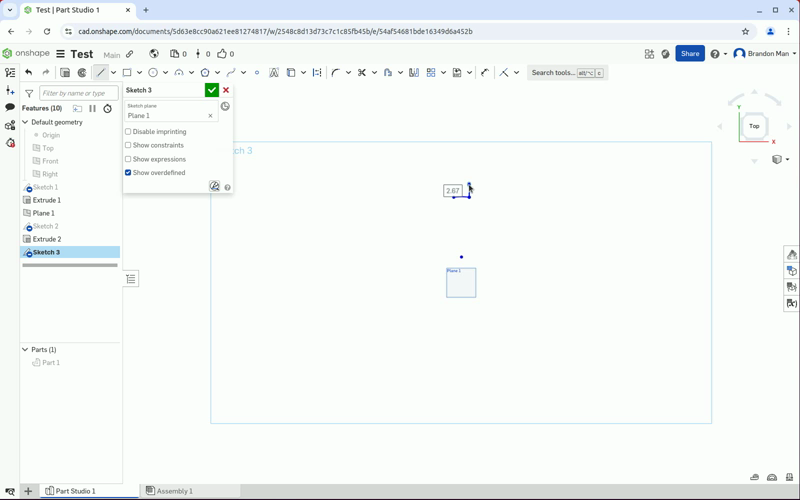
key(a)
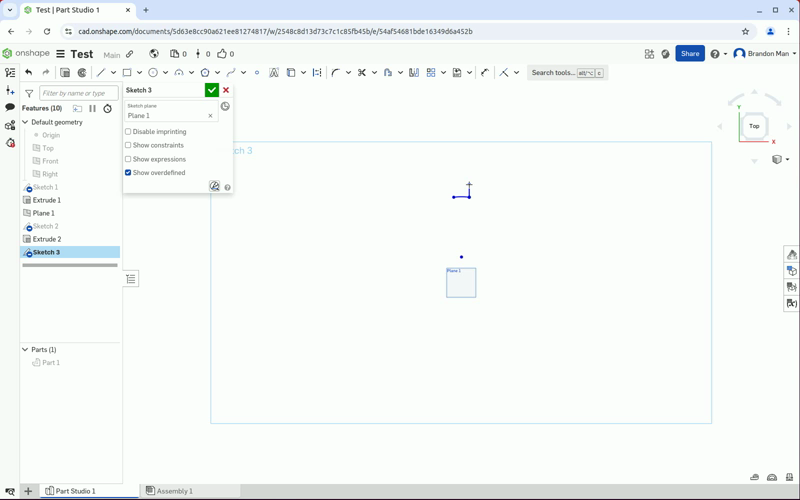
mouse_move(469, 184)
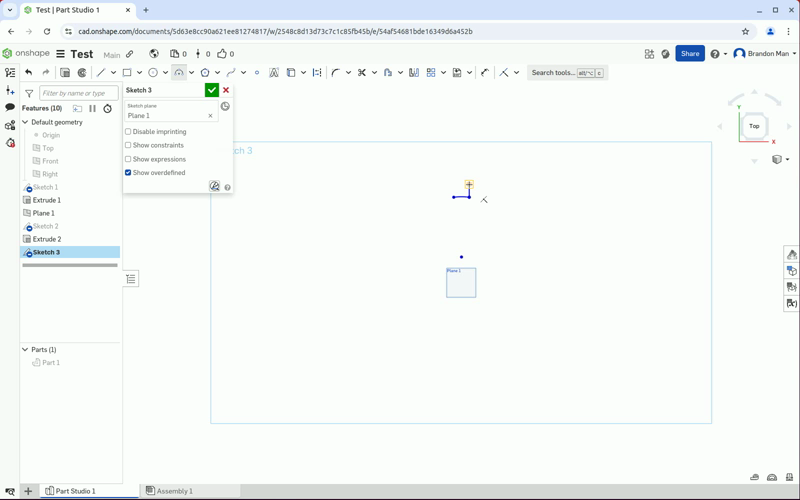
click(469, 184)
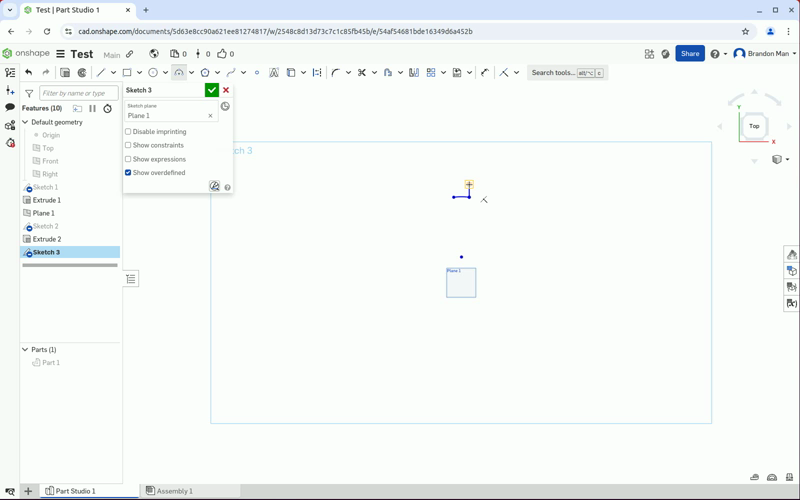
key_down(shift)
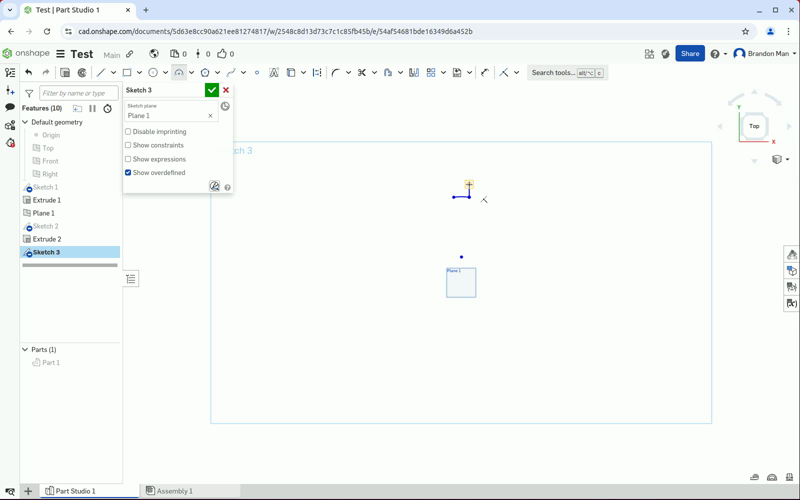
mouse_move(453, 184)
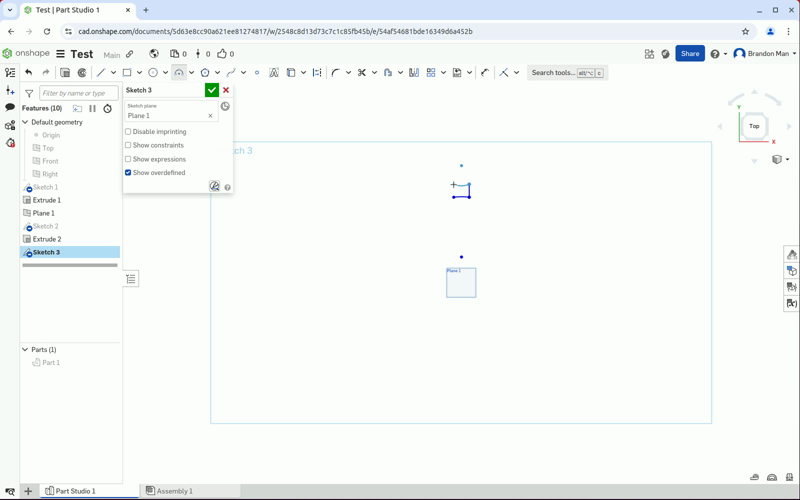
click(453, 184)
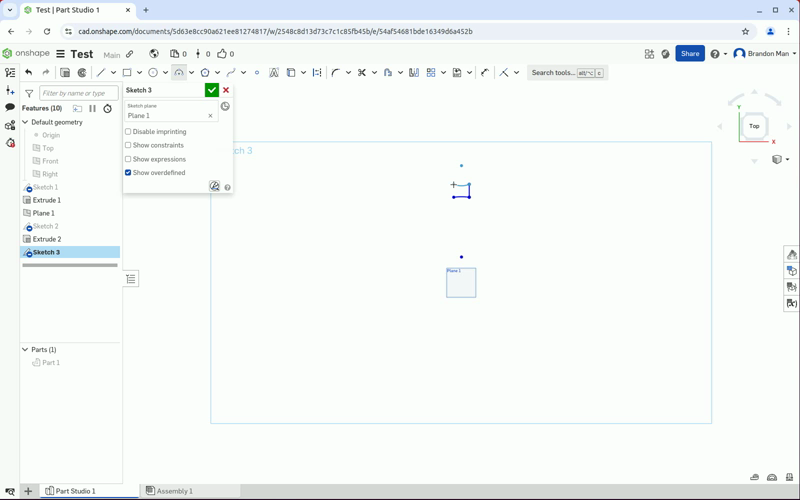
mouse_move(461, 176)
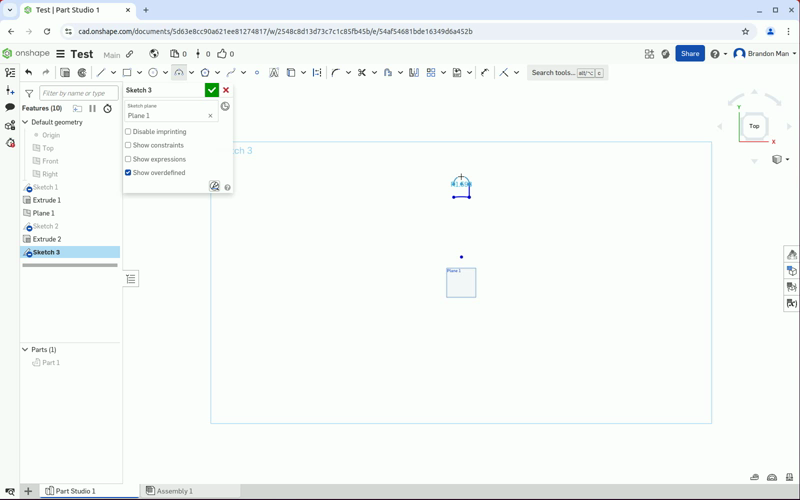
click(461, 176)
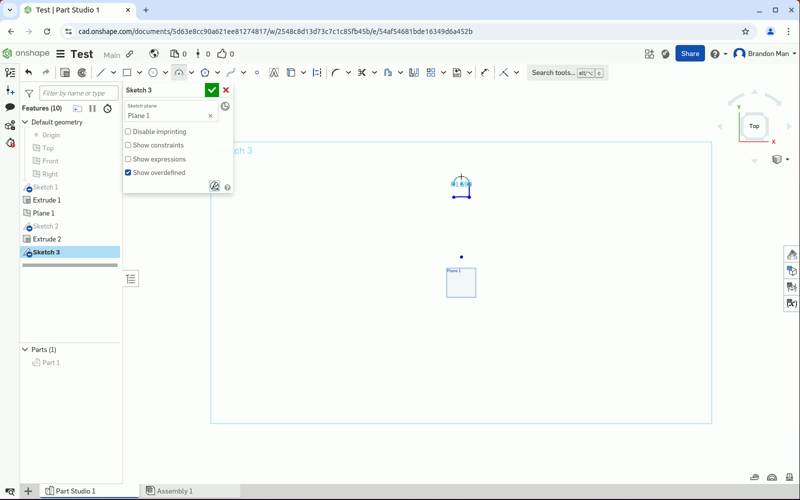
key_up(shift)
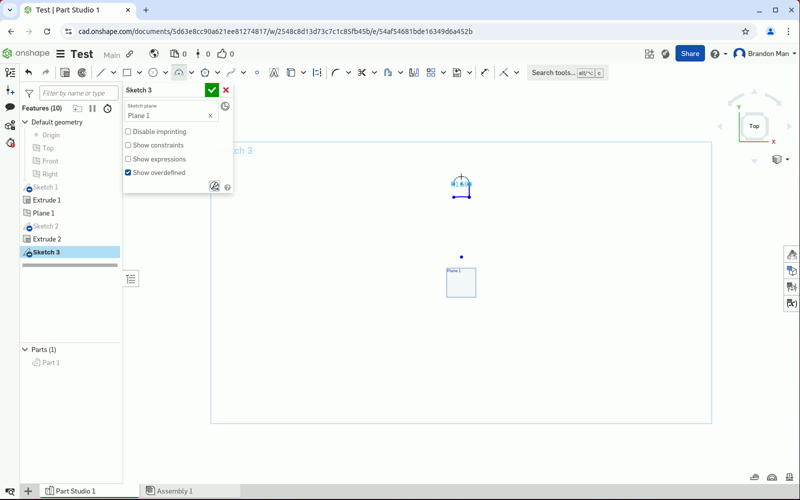
key(esc)
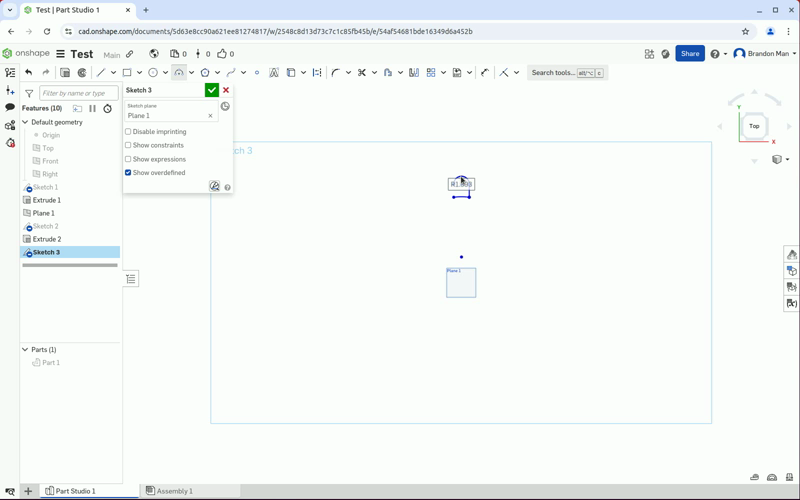
key(l)
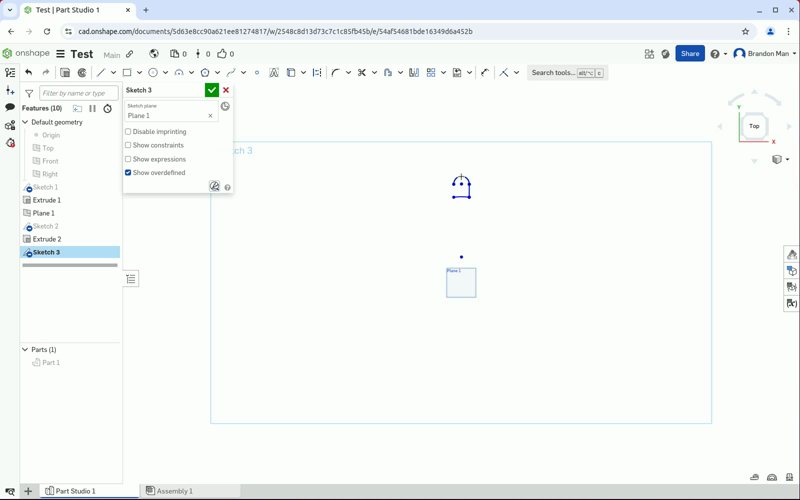
mouse_move(453, 184)
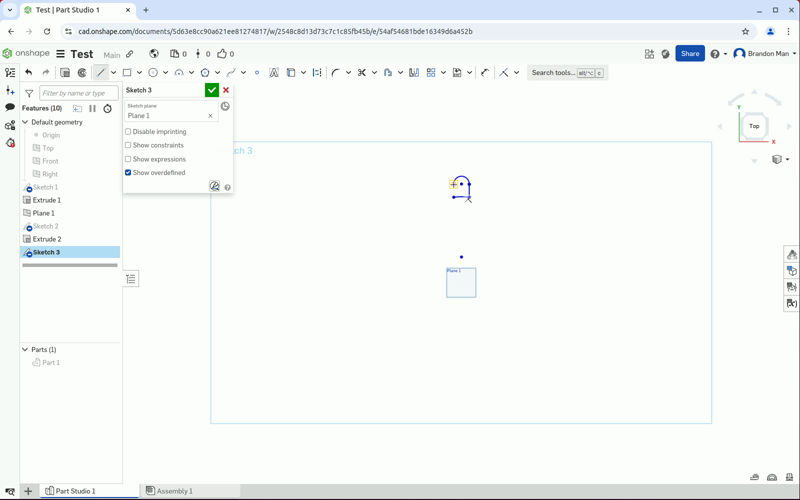
click(453, 184)
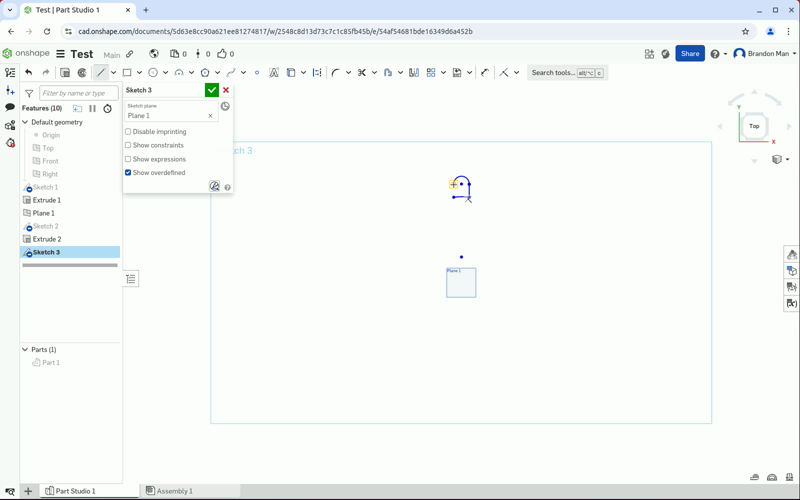
mouse_move(483, 184)
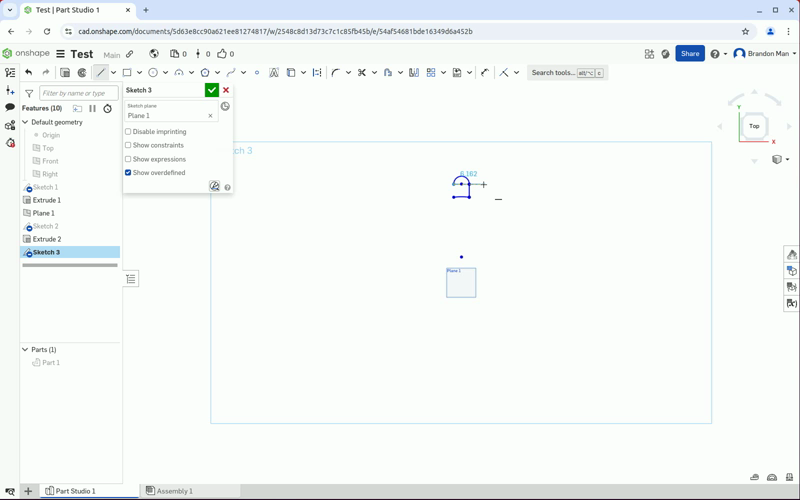
key_down(shift)
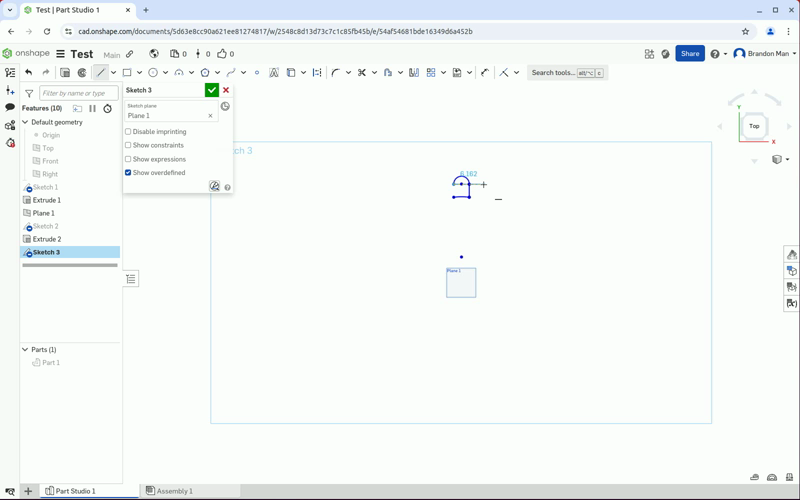
mouse_move(453, 197)
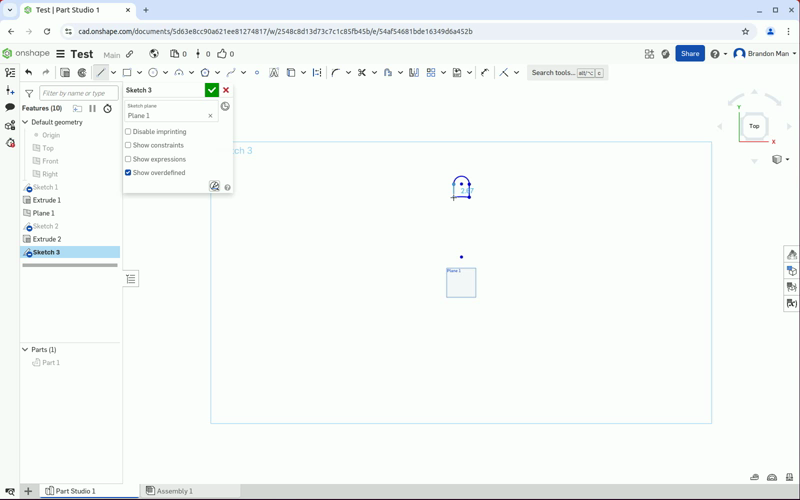
key_up(shift)
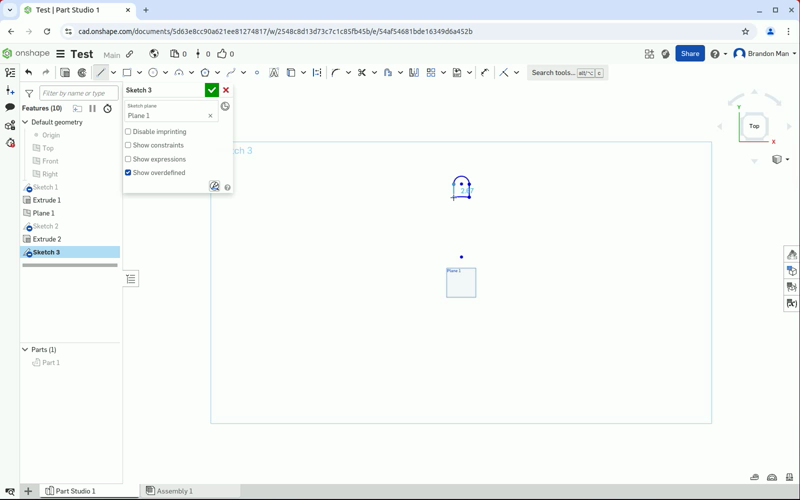
click(453, 197)
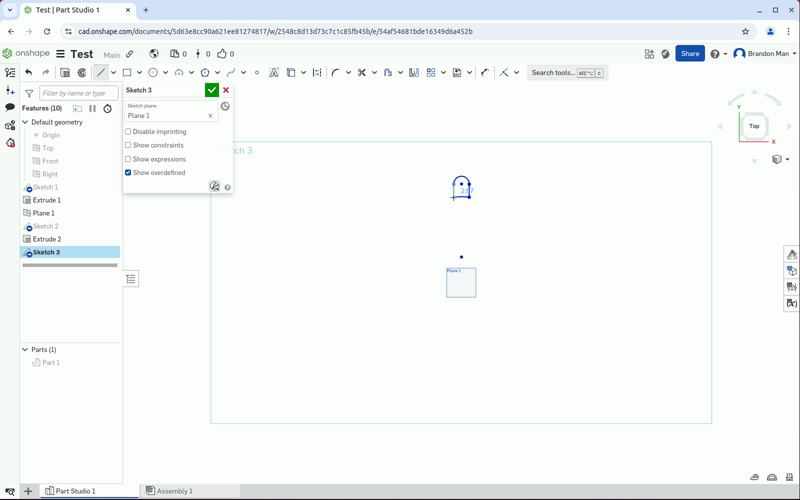
key(esc)
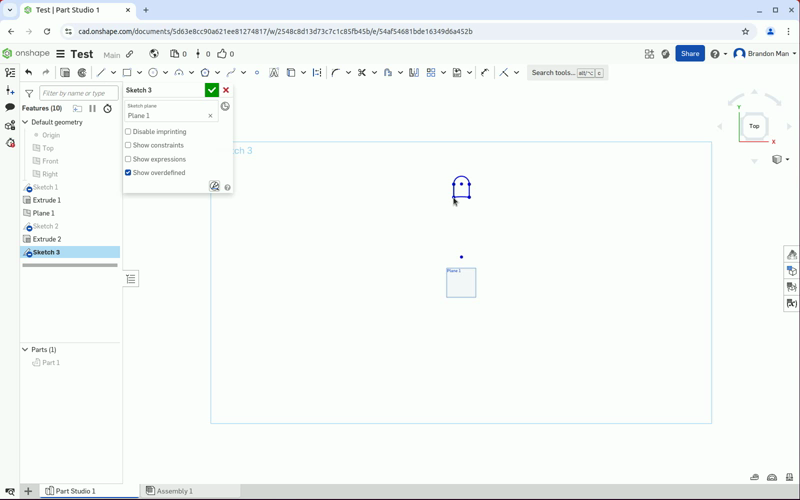
mouse_move(461, 186)
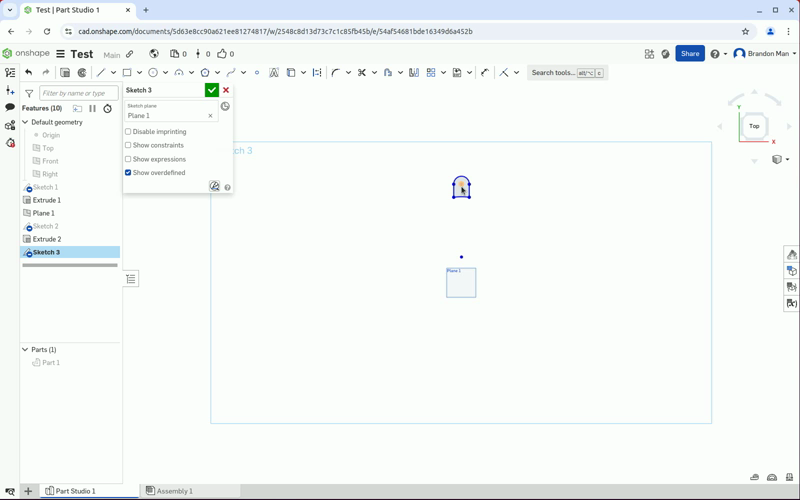
scroll(6)
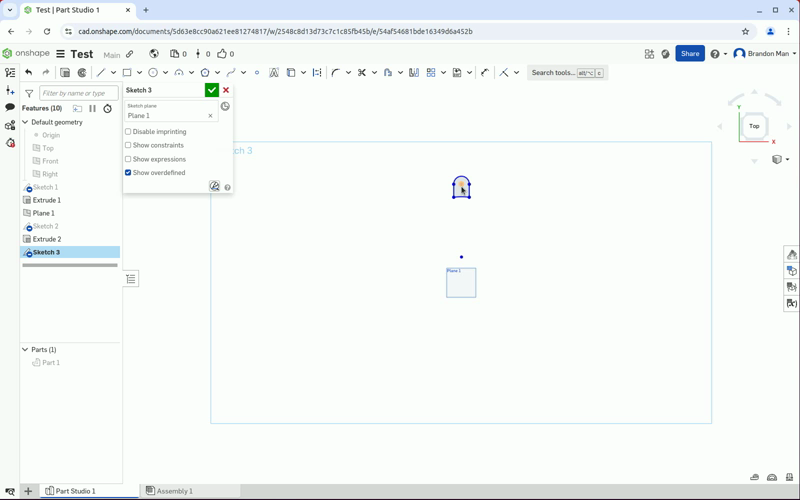
scroll(6)
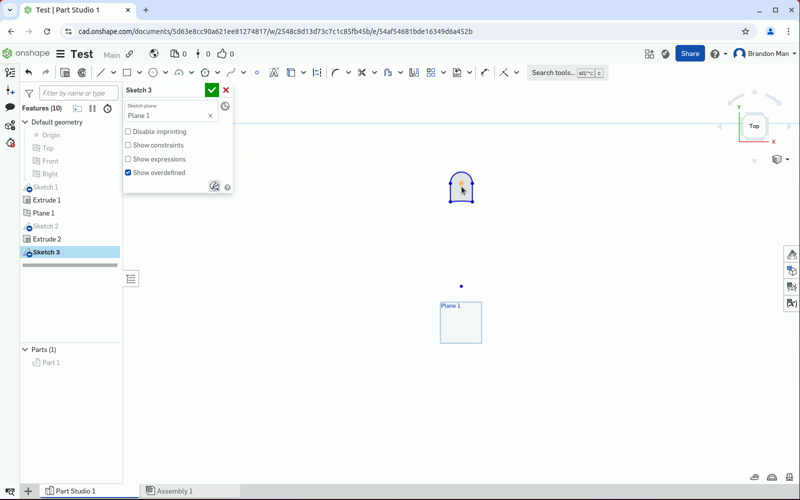
scroll(6)
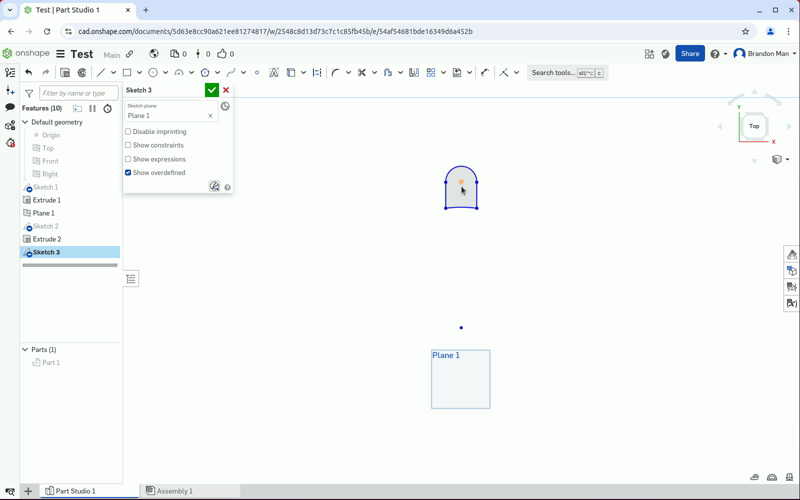
scroll(6)
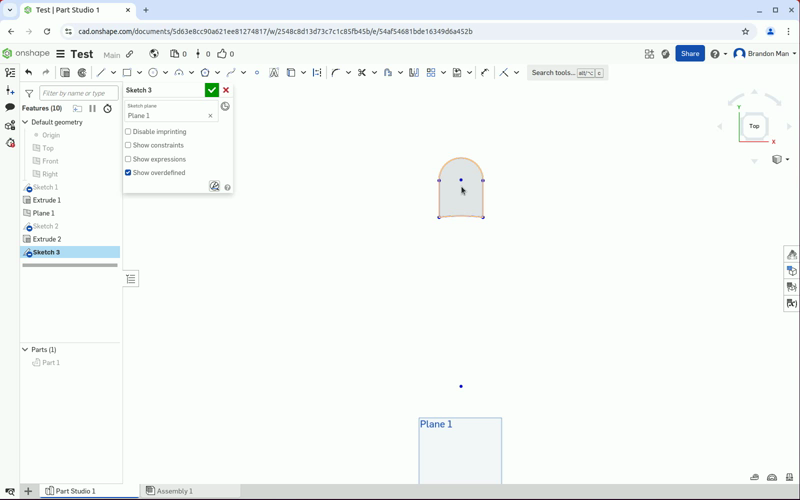
scroll(6)
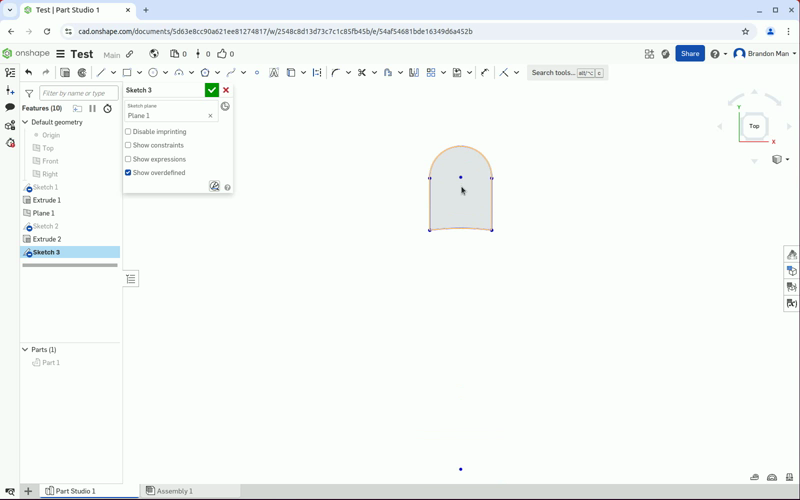
scroll(6)
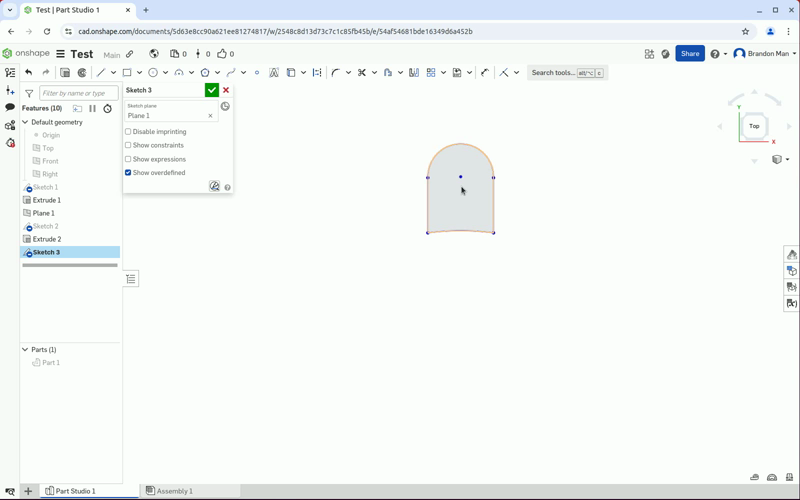
scroll(6)
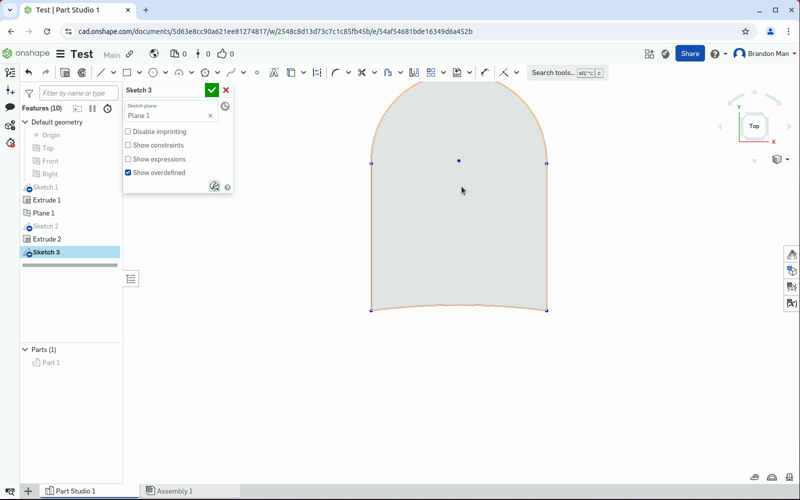
click(461, 186)
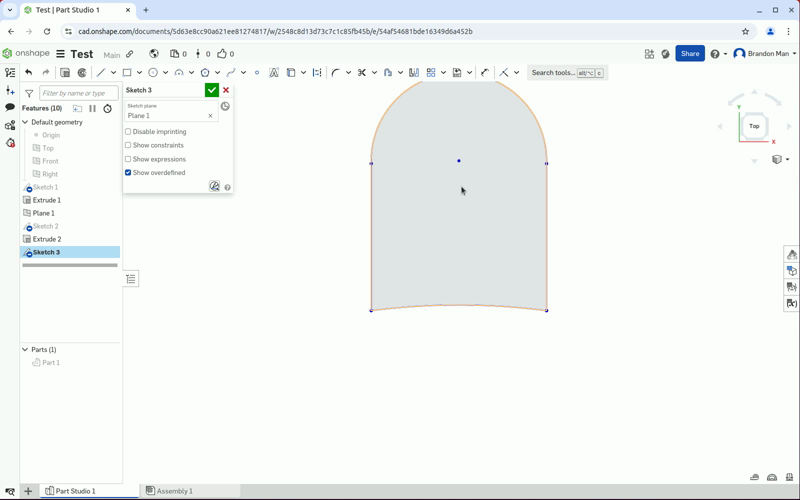
scroll(-6)
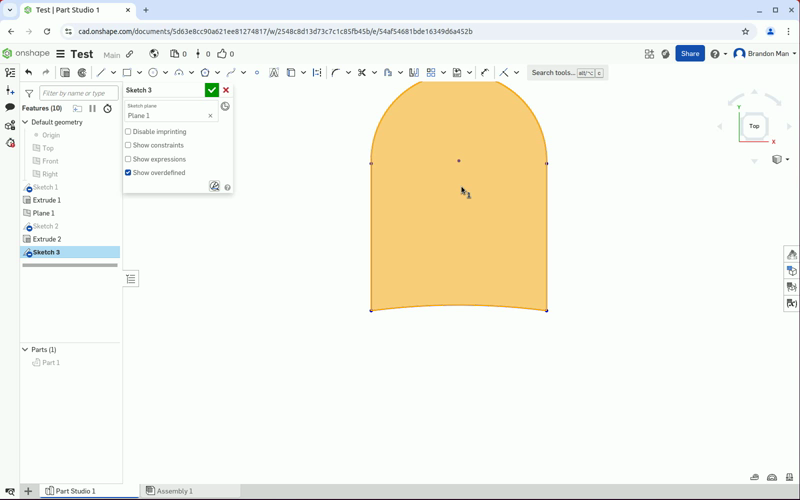
scroll(-6)
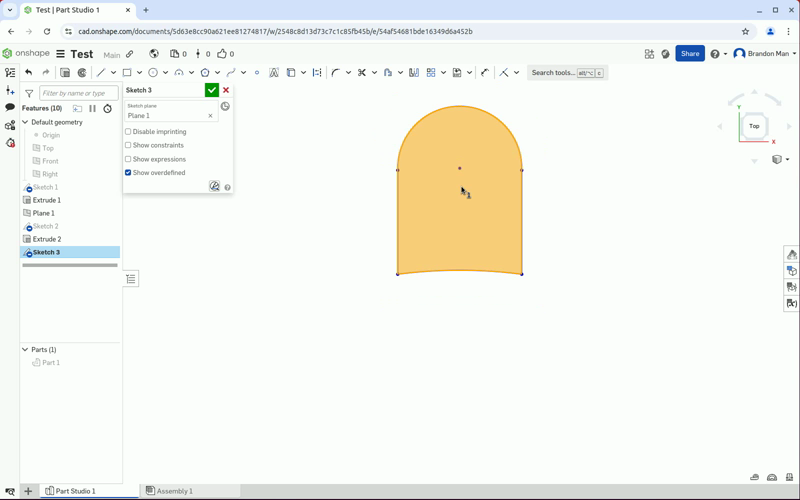
scroll(-6)
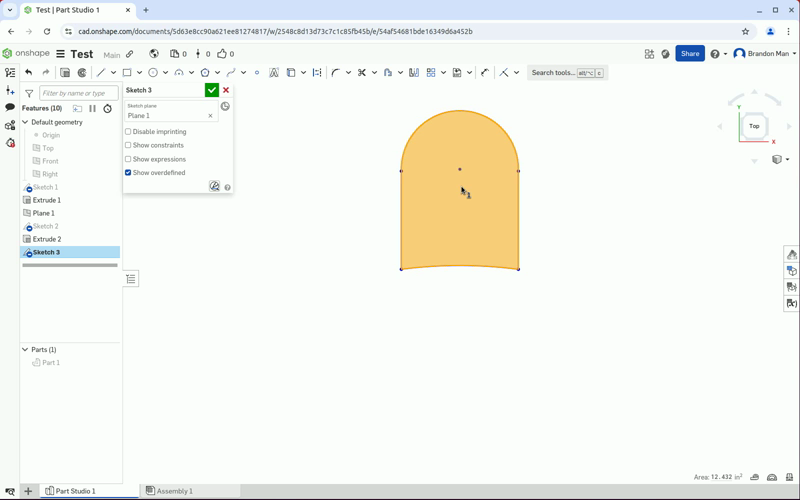
scroll(-6)
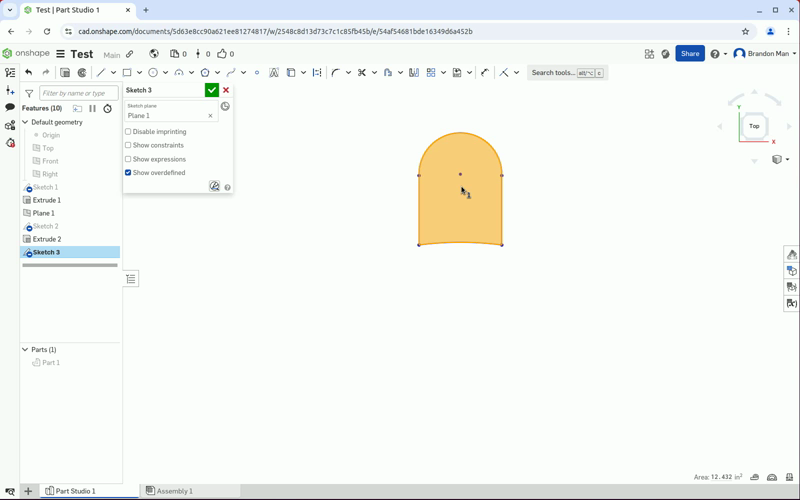
scroll(-6)
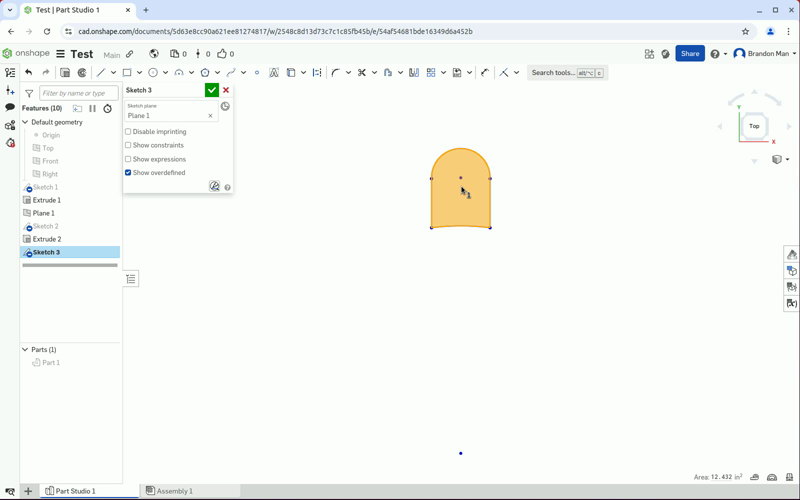
scroll(-6)
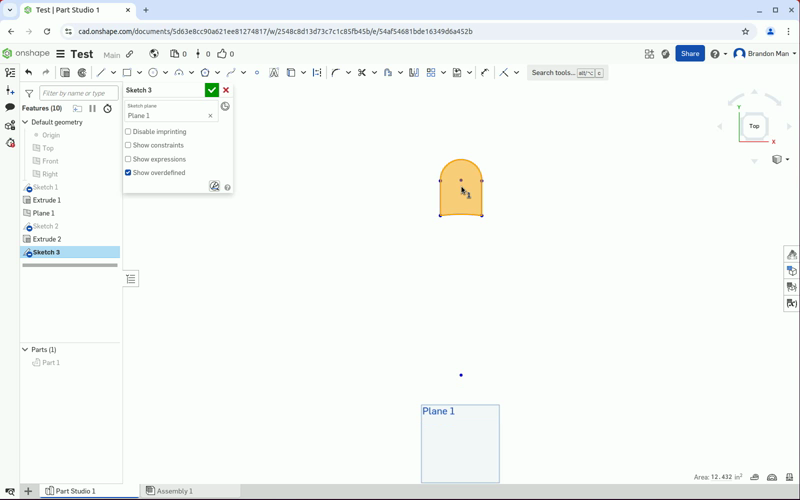
scroll(-6)
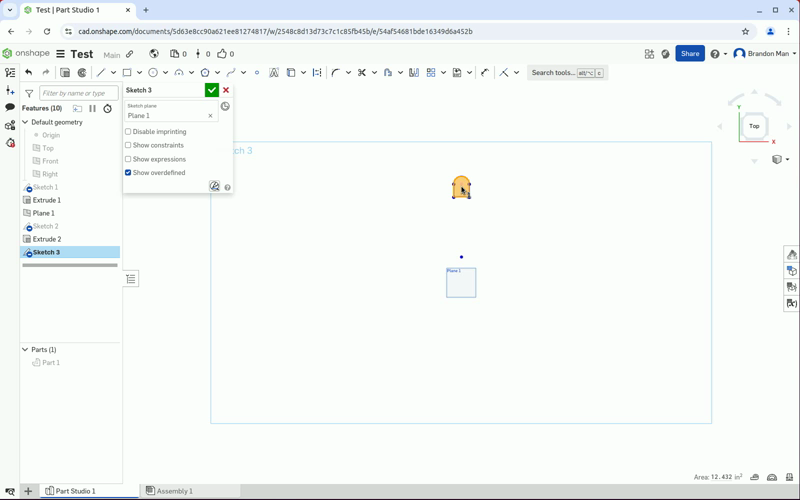
mouse_move(73, 352)
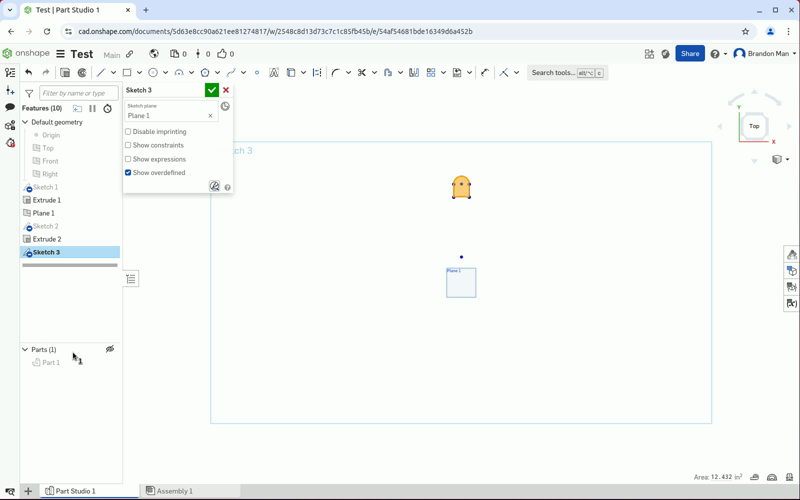
key(shift+y)
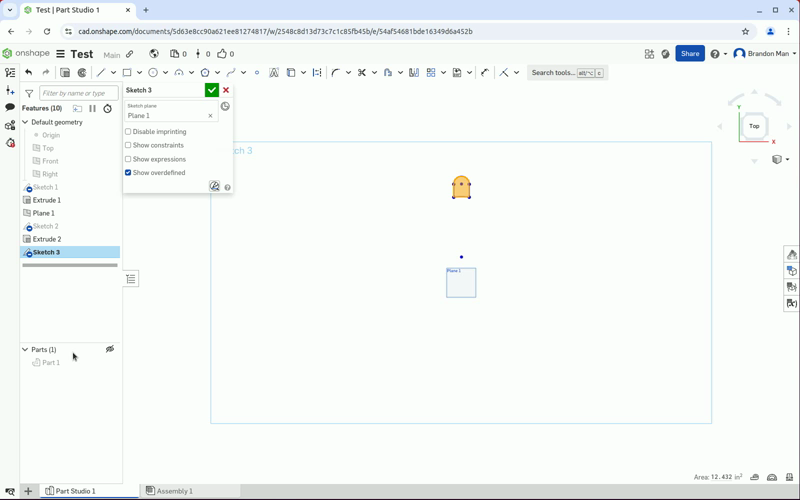
key(shift+e)
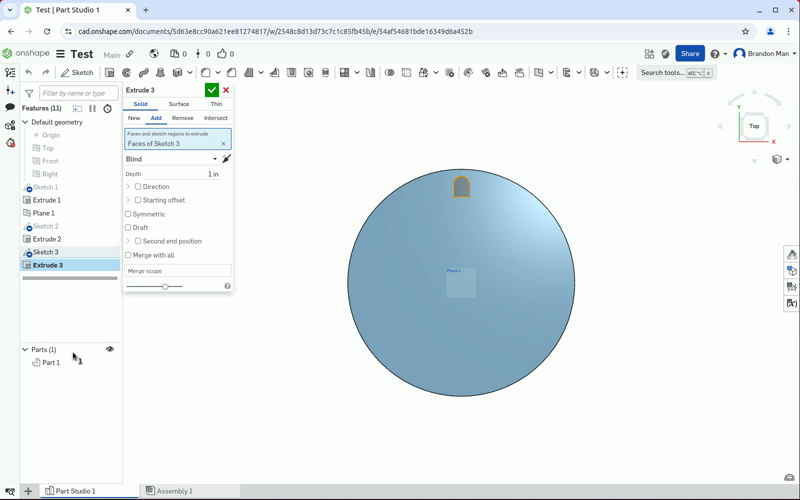
mouse_move(143, 106)
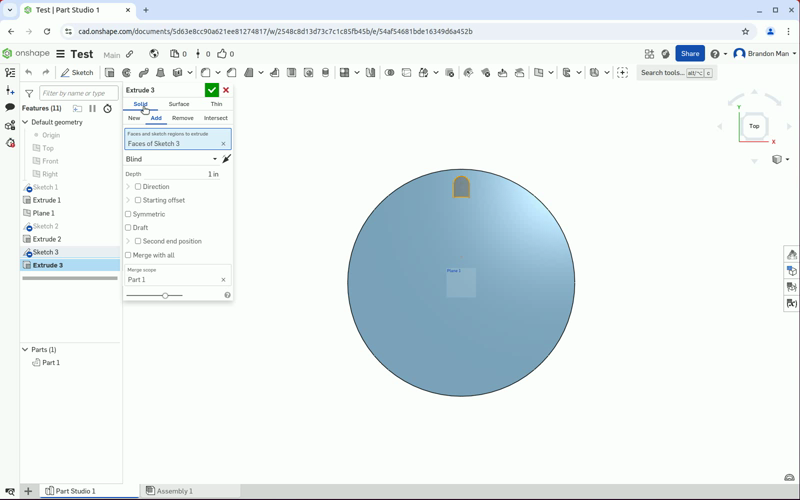
click(143, 106)
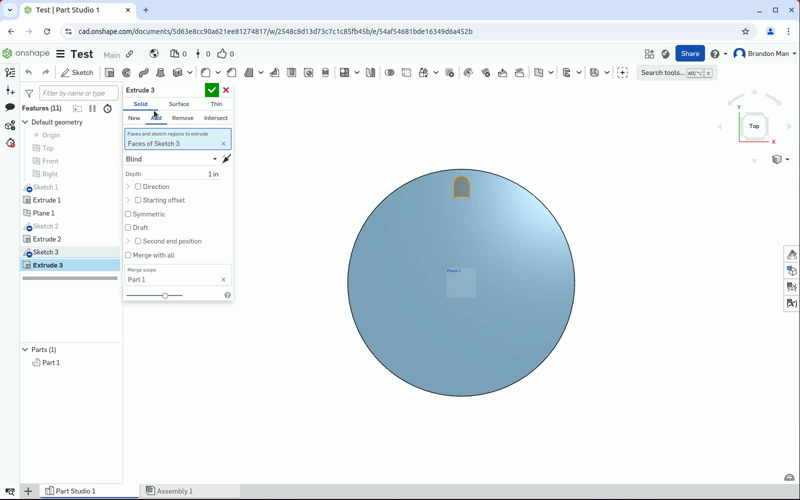
mouse_move(186, 120)
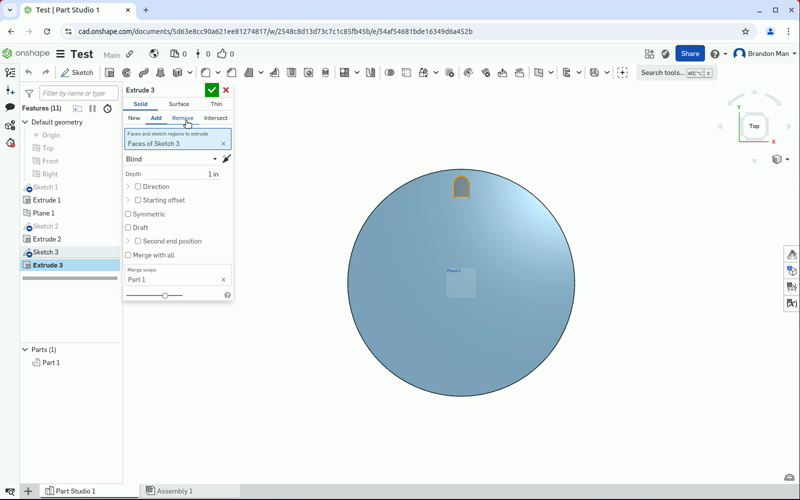
click(186, 120)
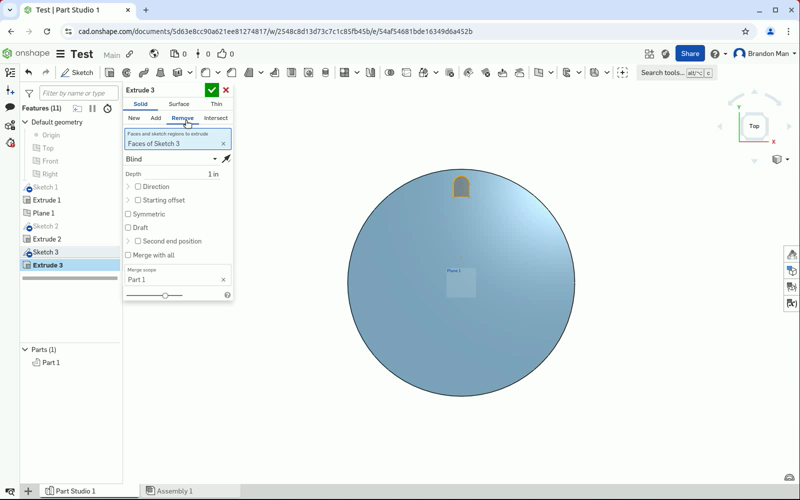
key(tab, 4)
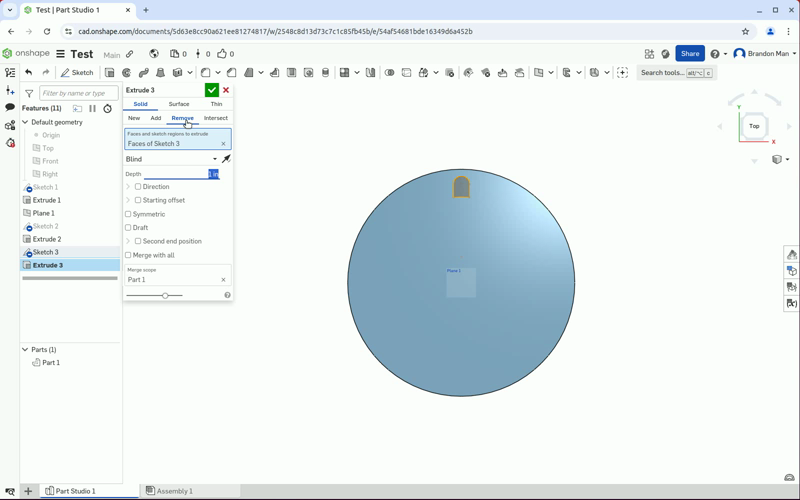
text(0.722)
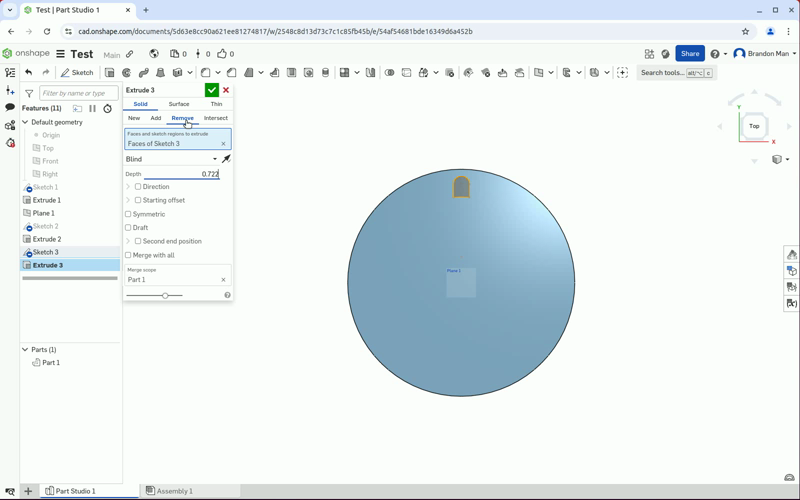
key(tab, 6)
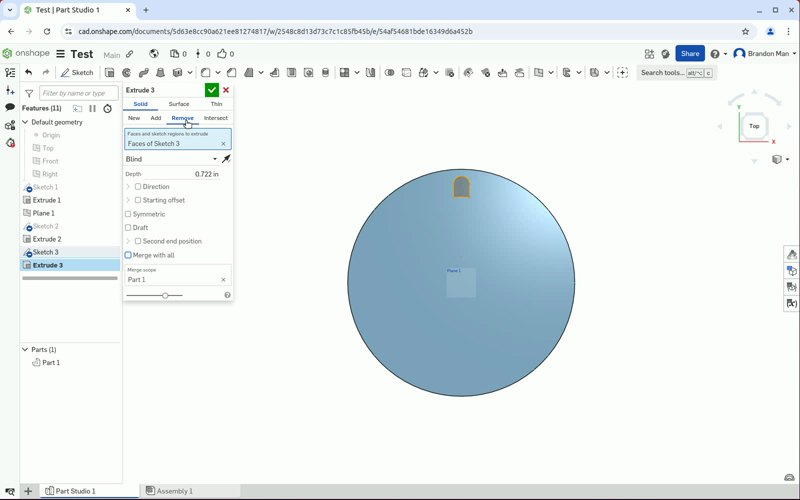
key(space)
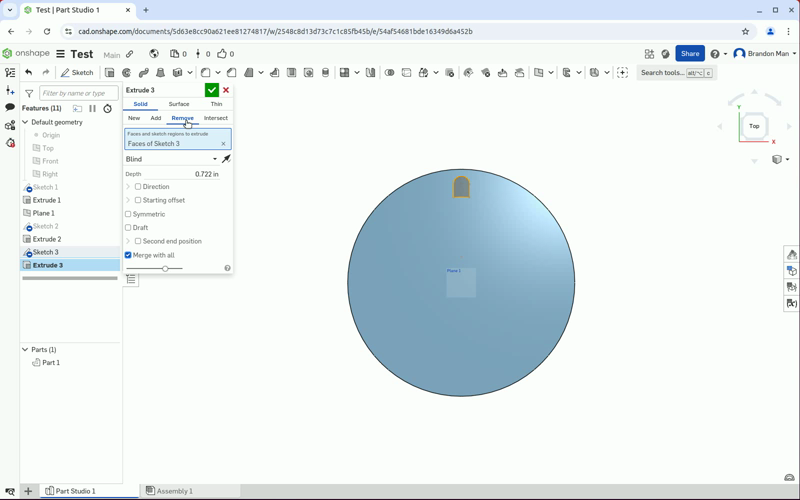
key(enter)
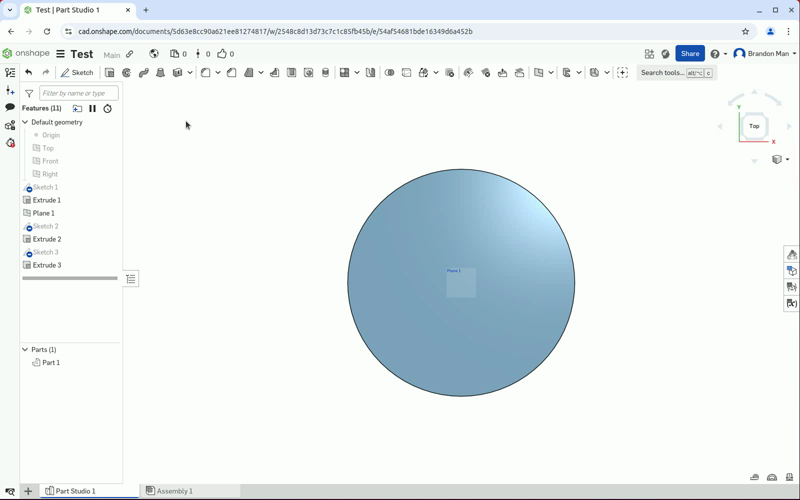
key(shift+h)
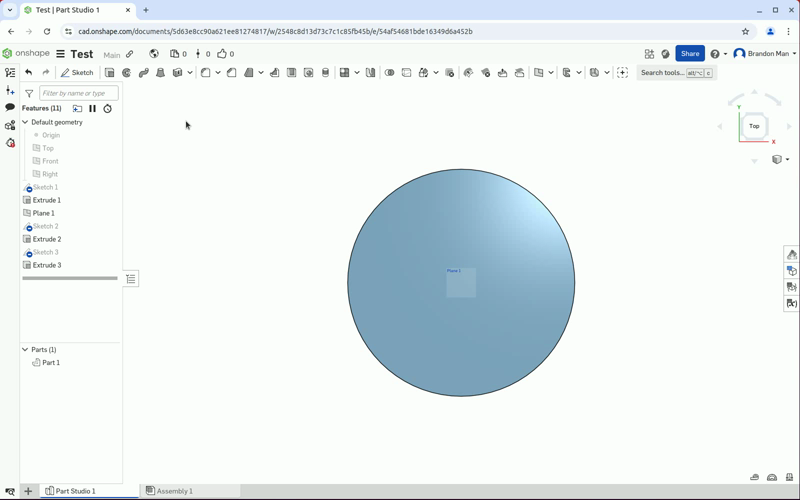
key(shift+h)
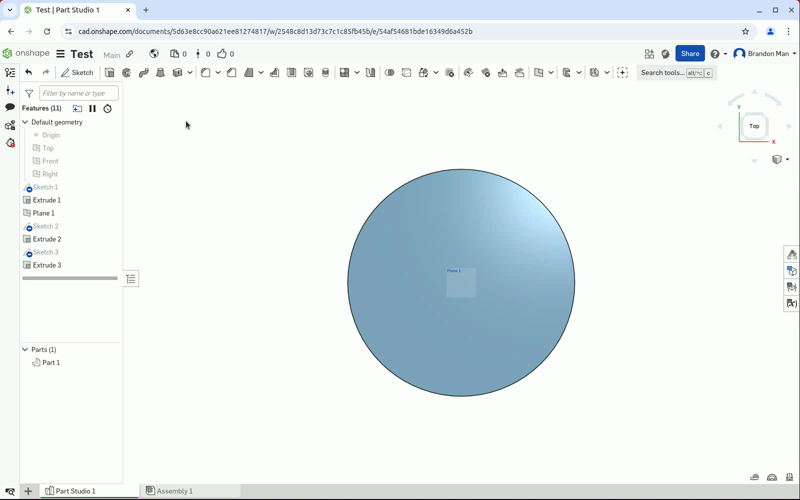
mouse_move(73, 189)
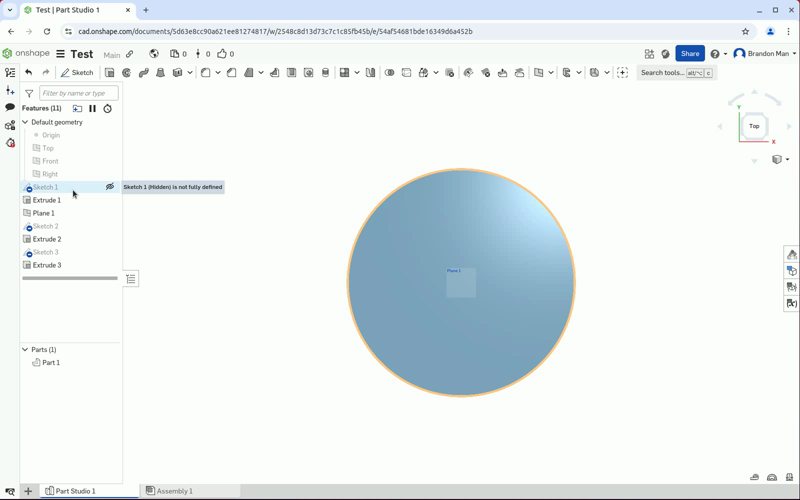
click(73, 189)
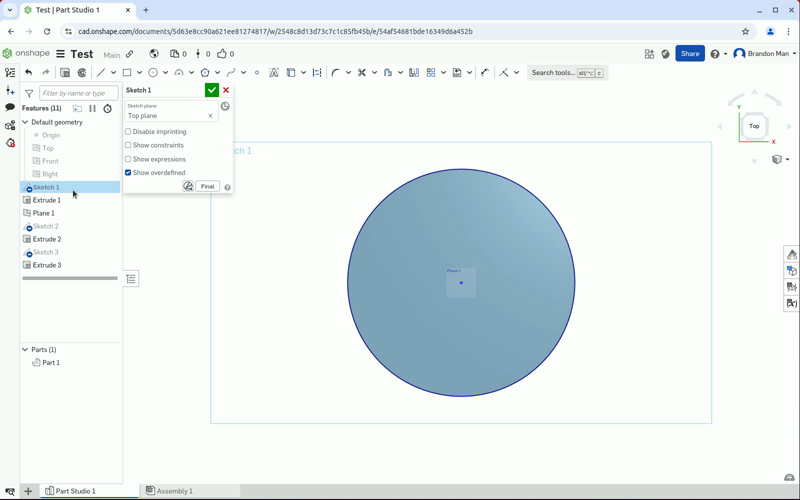
mouse_move(229, 92)
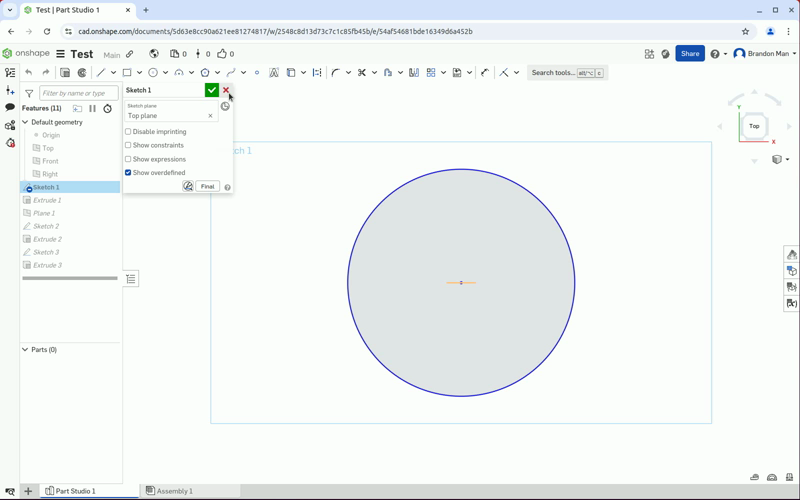
click(229, 92)
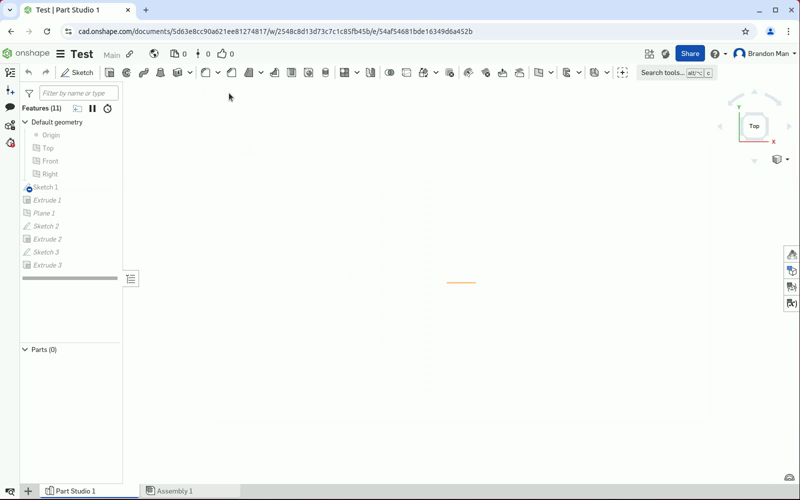
key(shift+s)
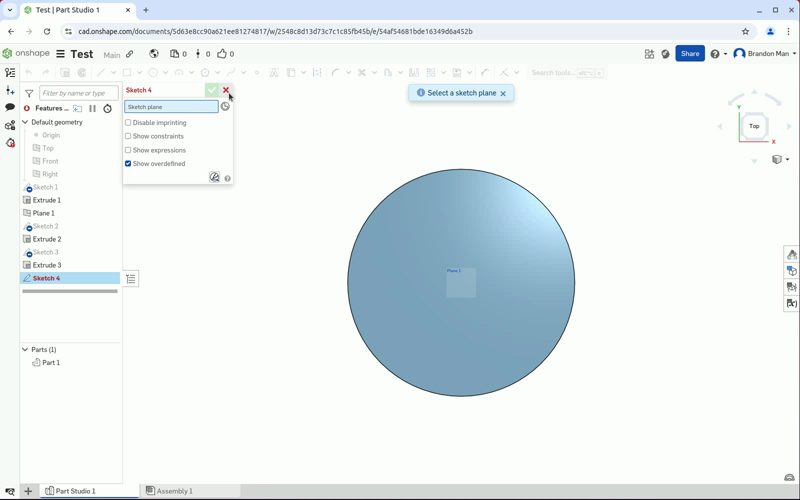
mouse_move(73, 215)
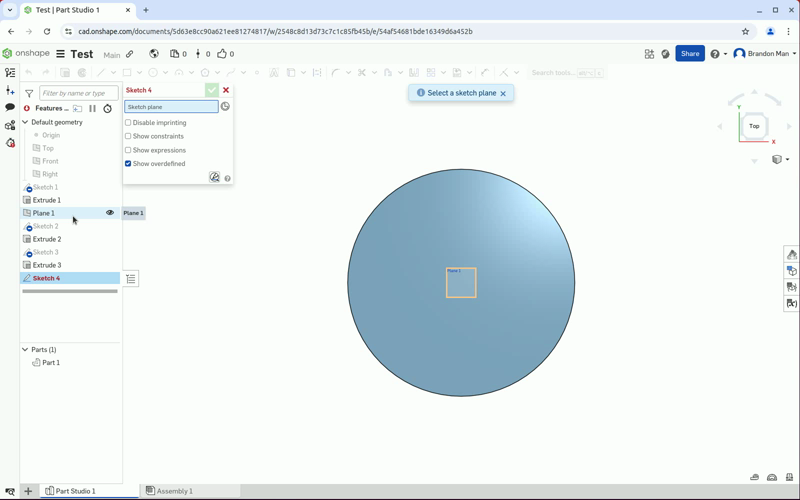
click(73, 215)
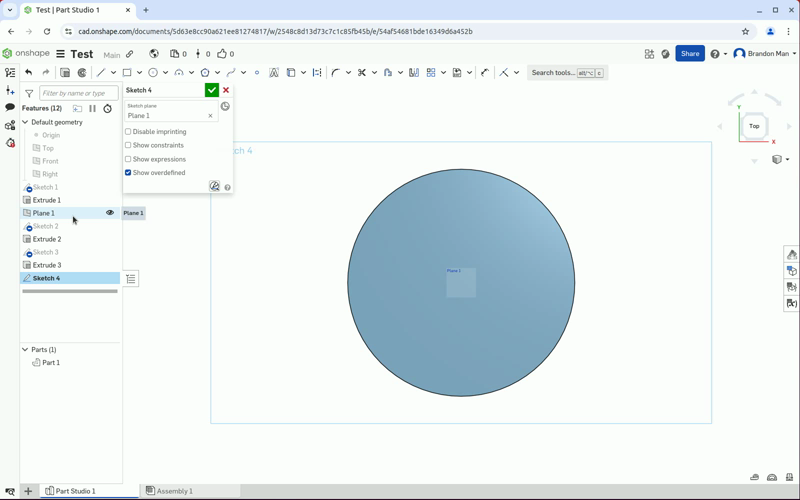
mouse_move(73, 352)
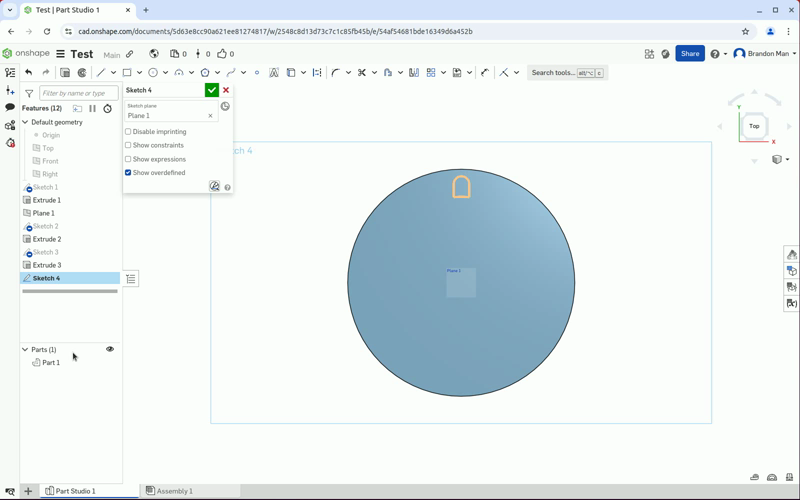
key(y)
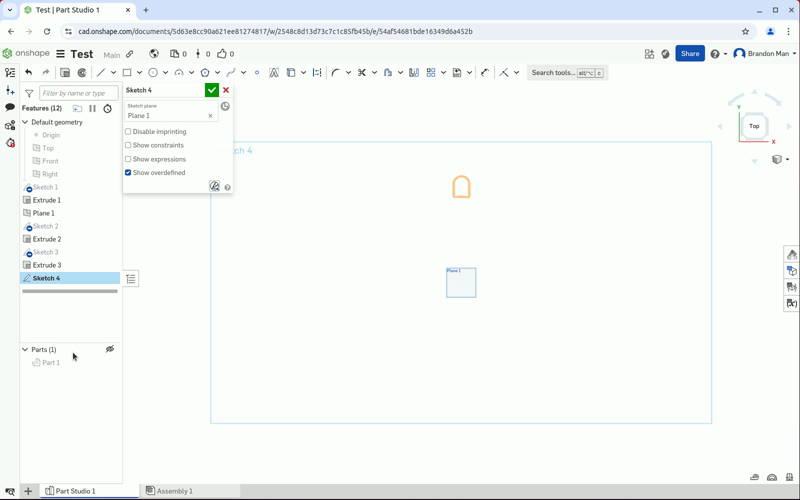
key(l)
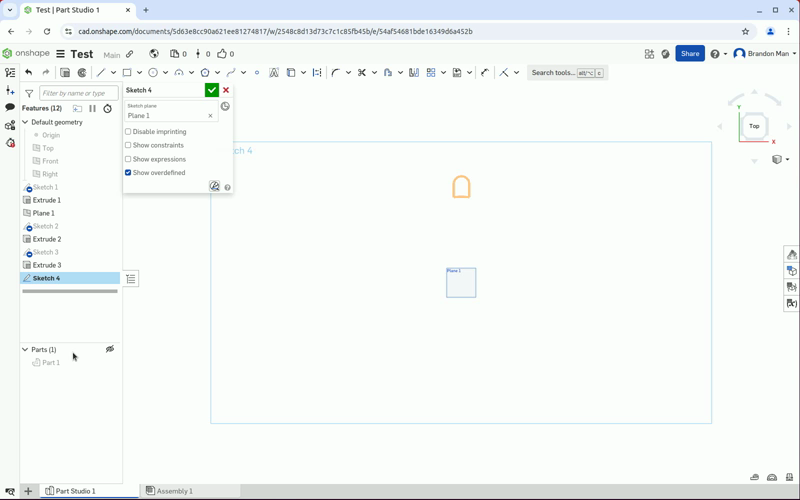
key_down(shift)
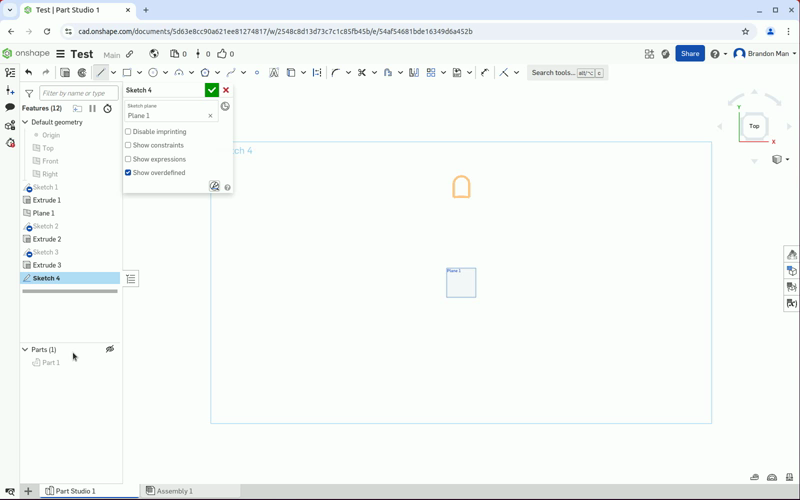
mouse_move(362, 290)
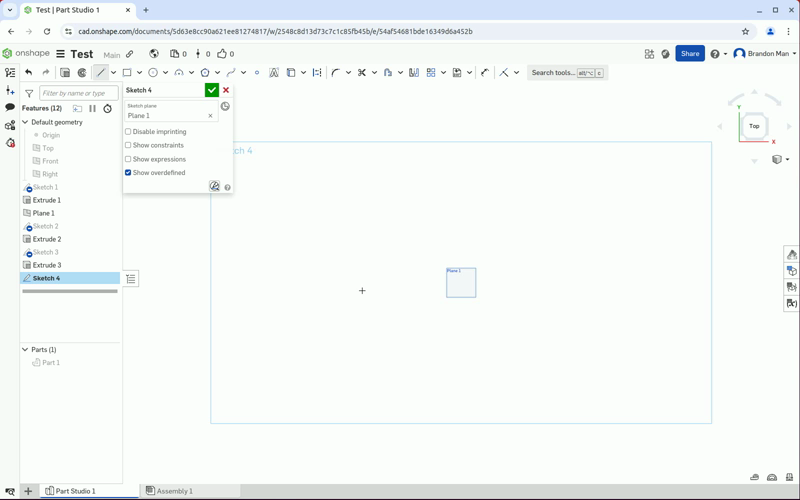
click(362, 290)
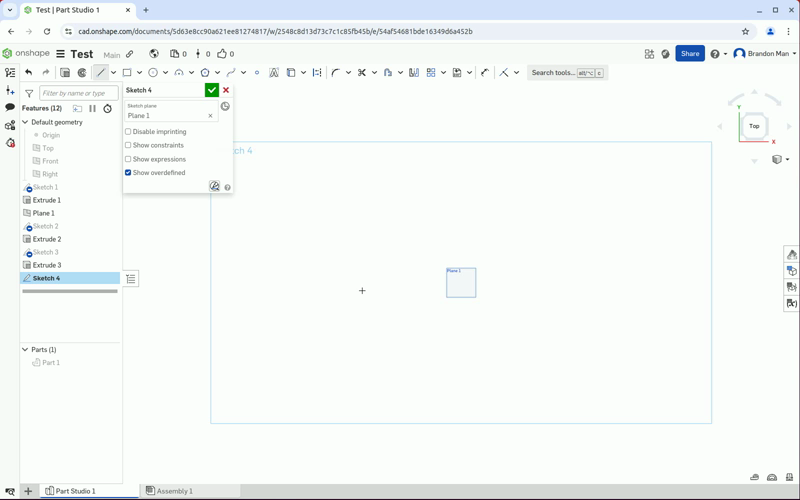
key_up(shift)
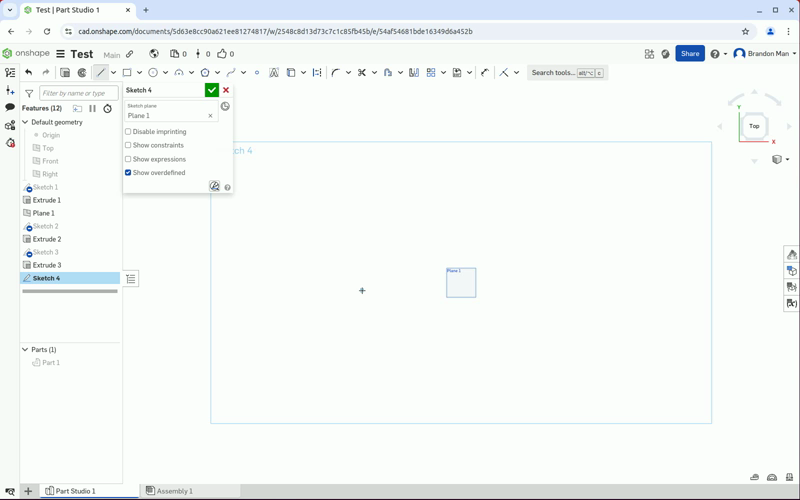
key_down(shift)
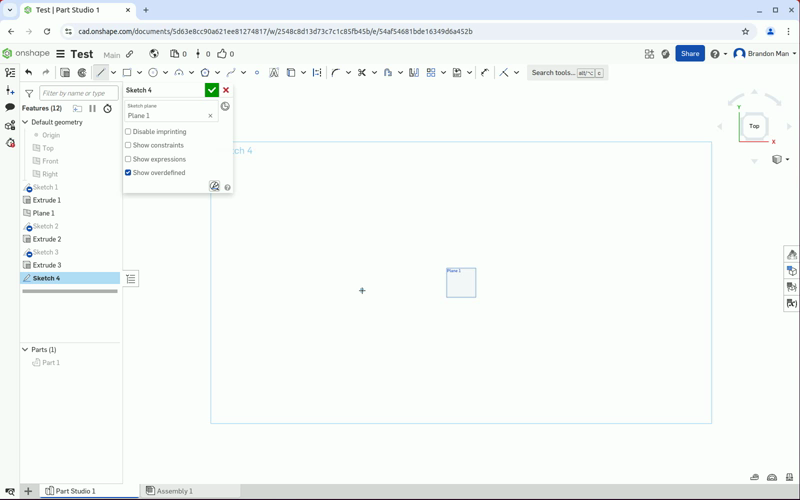
mouse_move(392, 290)
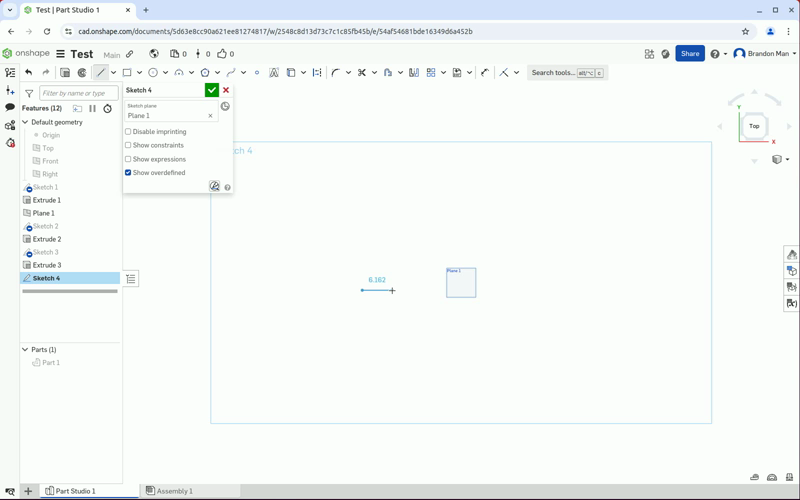
mouse_move(375, 290)
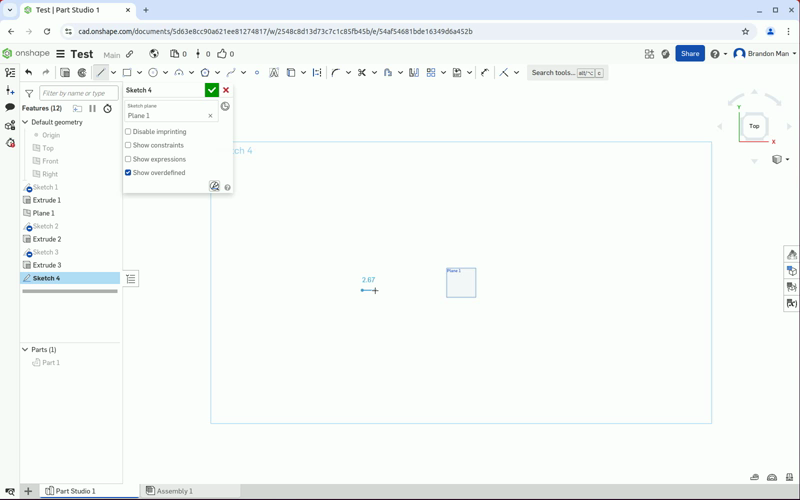
click(375, 290)
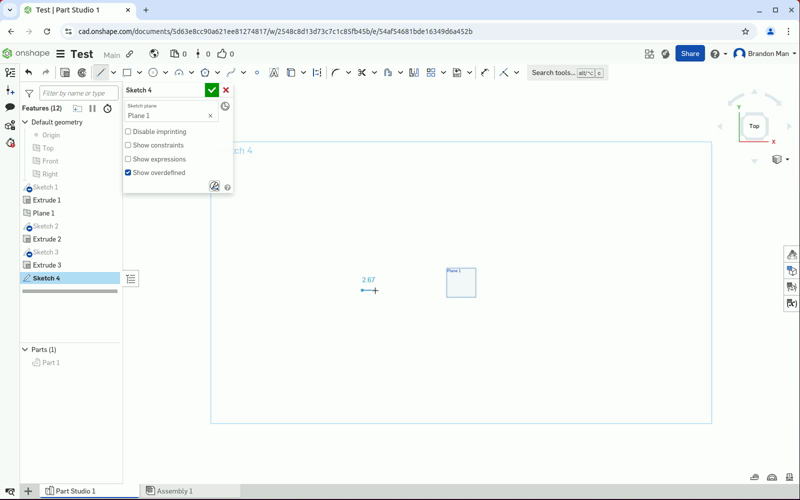
key_up(shift)
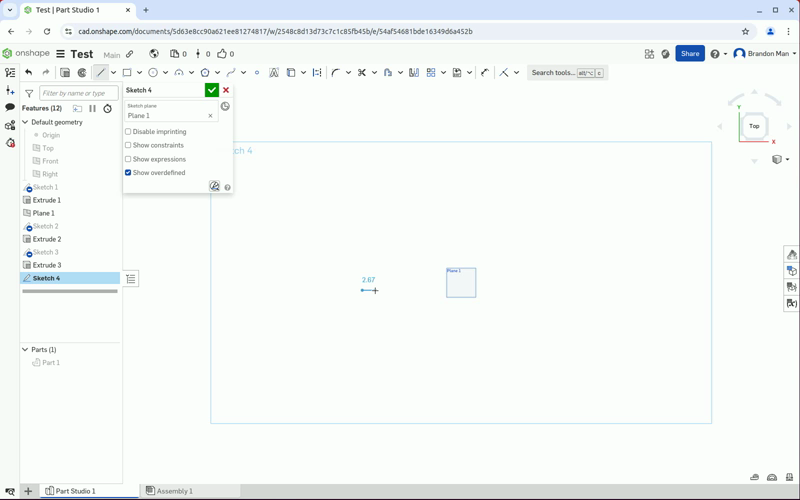
key(esc)
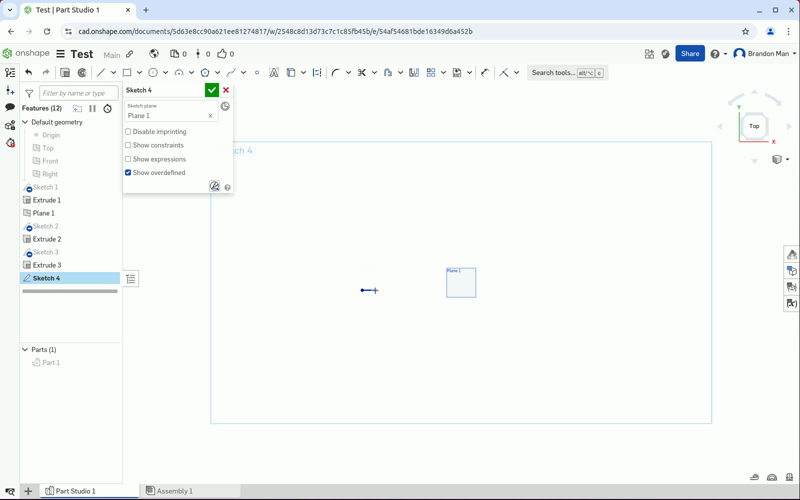
key(a)
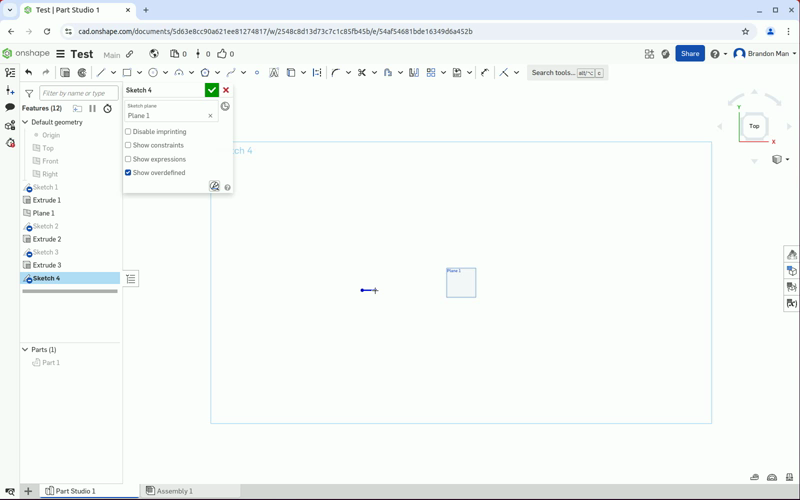
mouse_move(375, 290)
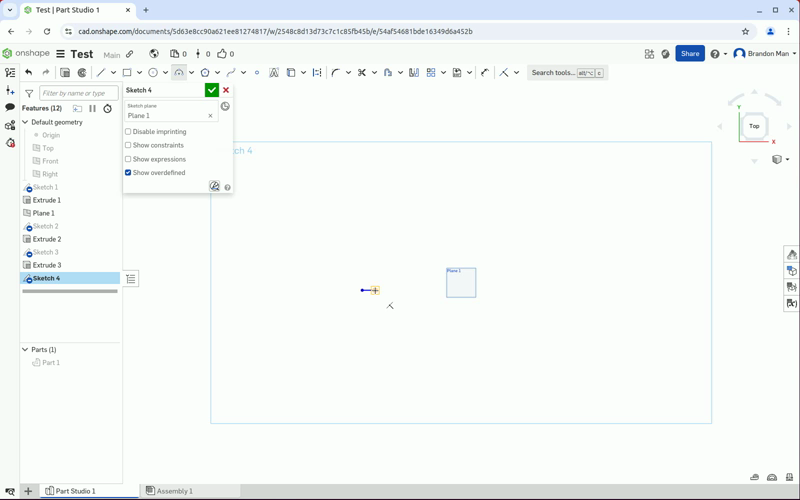
click(375, 290)
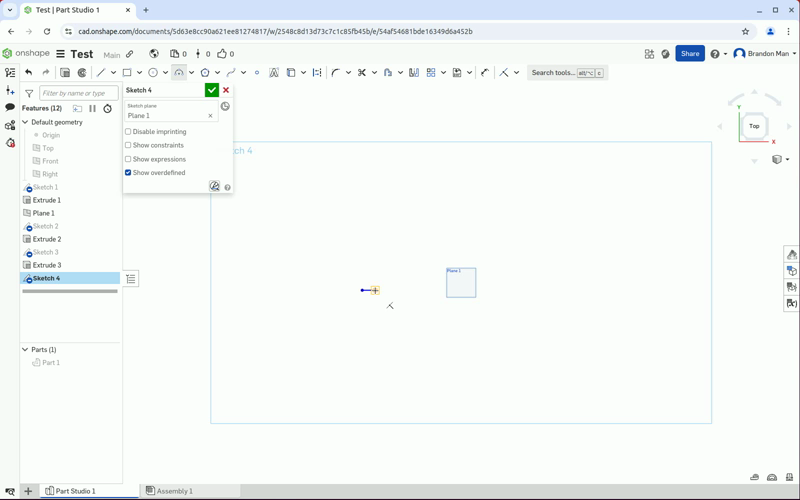
key_down(shift)
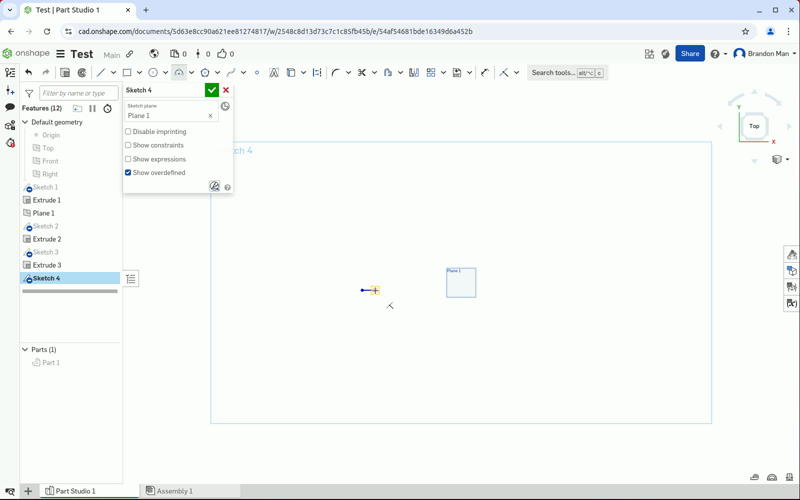
mouse_move(375, 274)
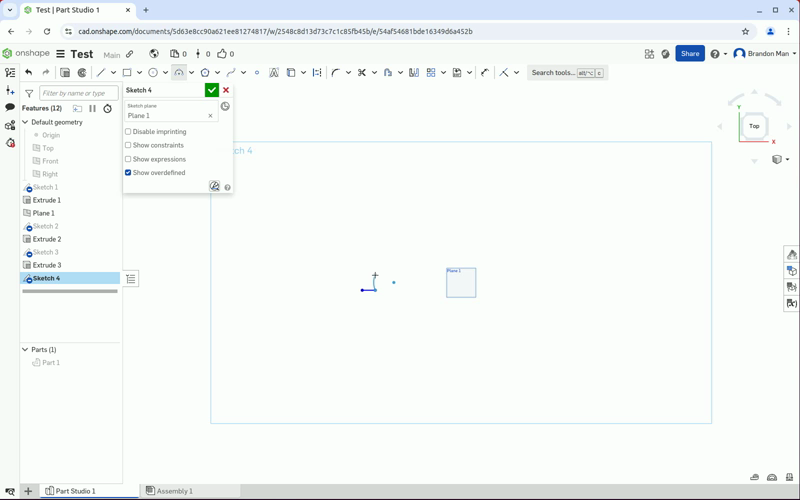
click(375, 274)
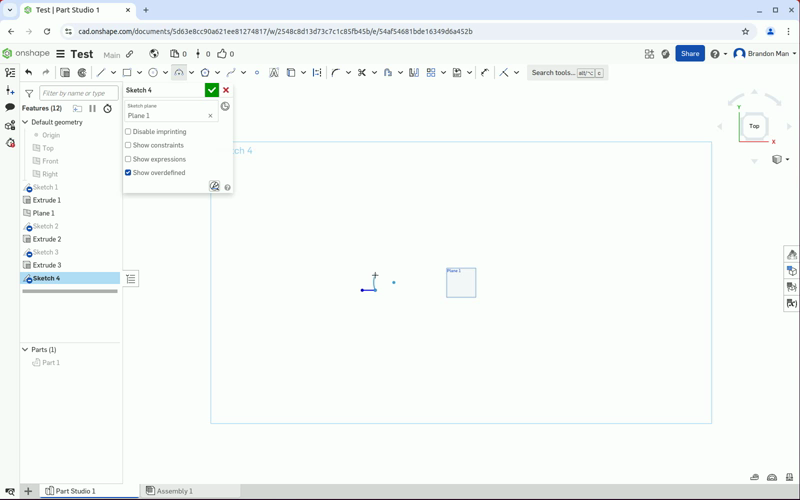
mouse_move(374, 282)
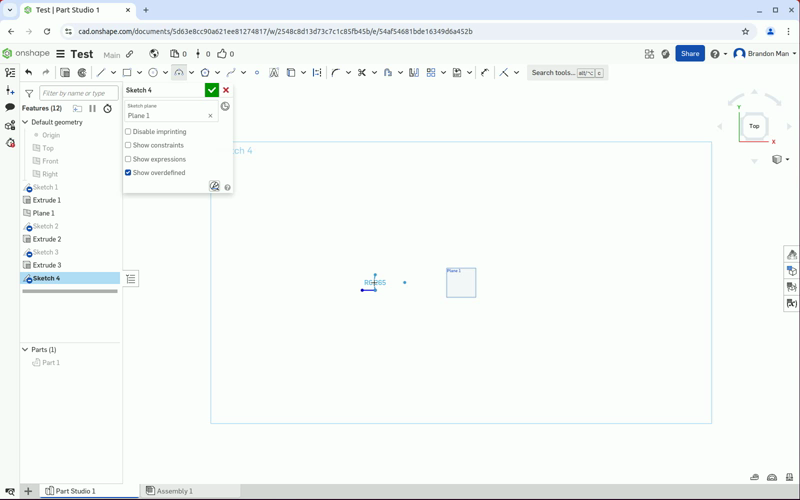
click(374, 282)
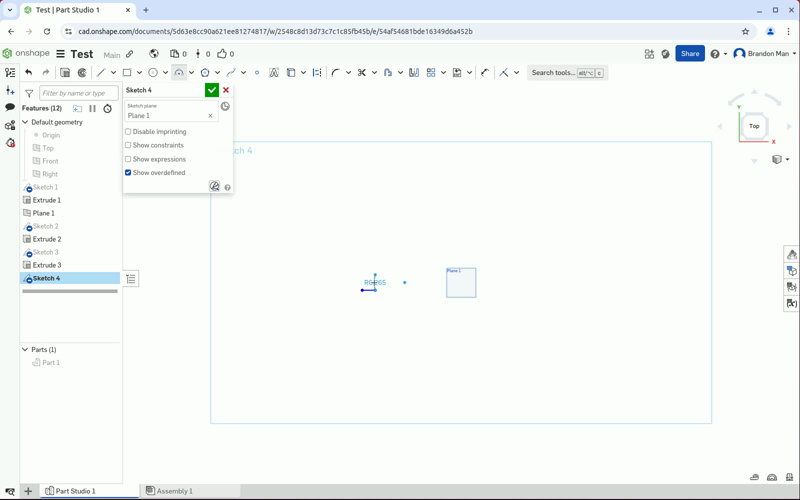
key_up(shift)
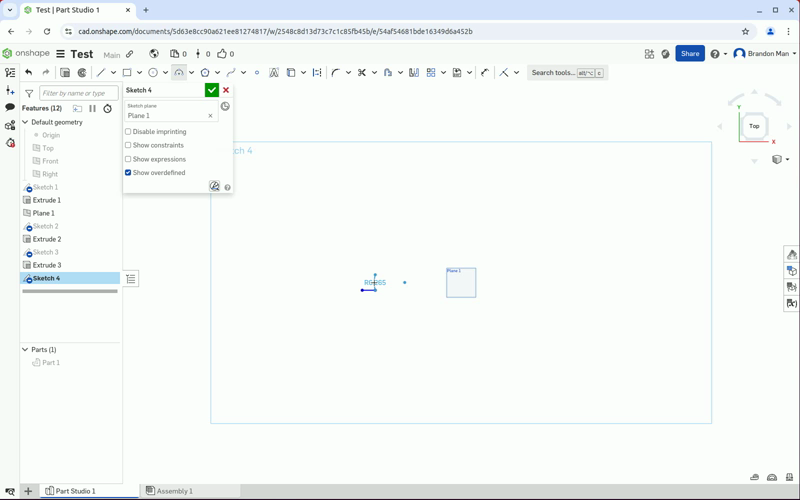
key(esc)
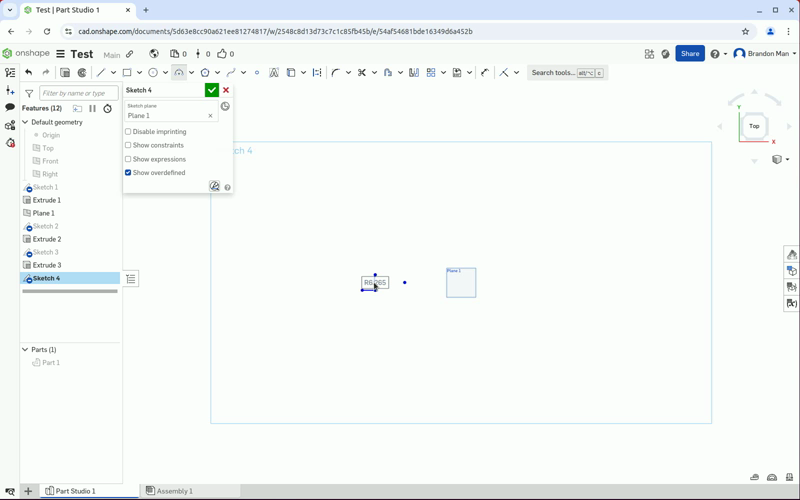
key(l)
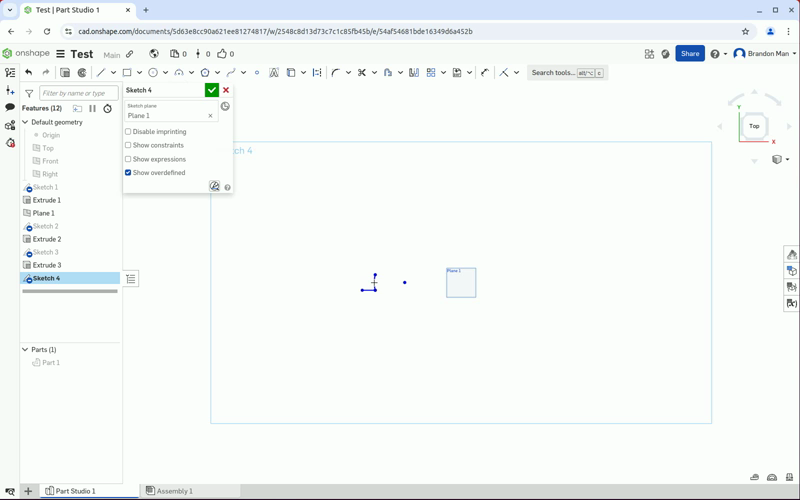
mouse_move(375, 274)
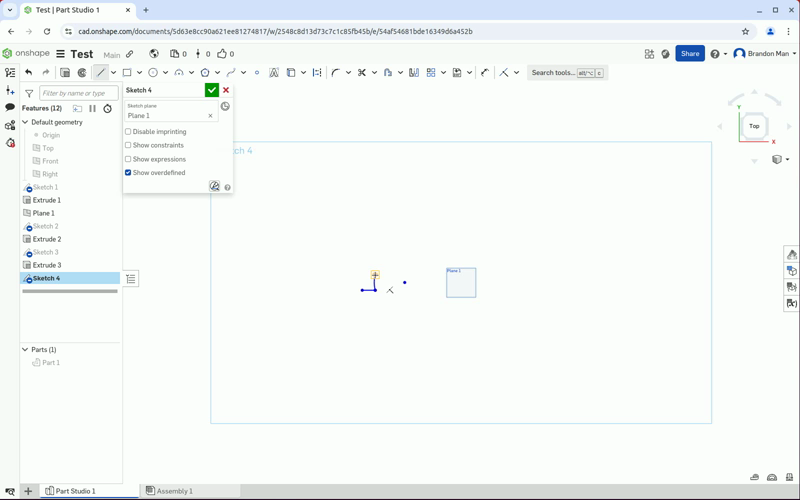
click(375, 274)
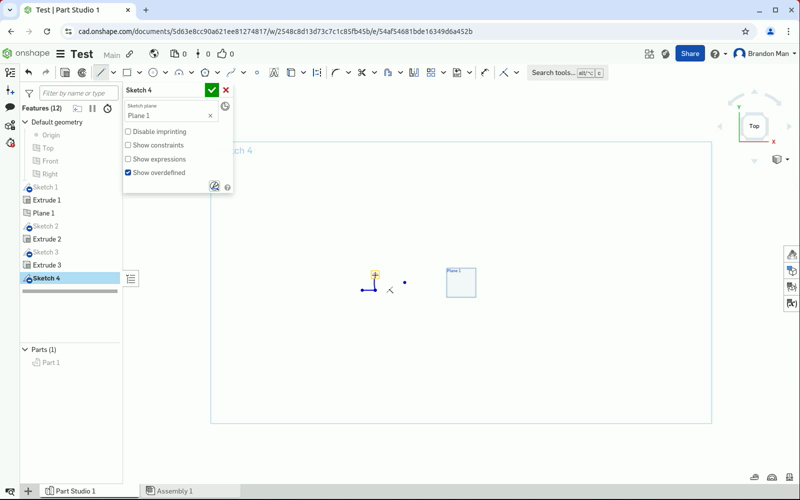
key_down(shift)
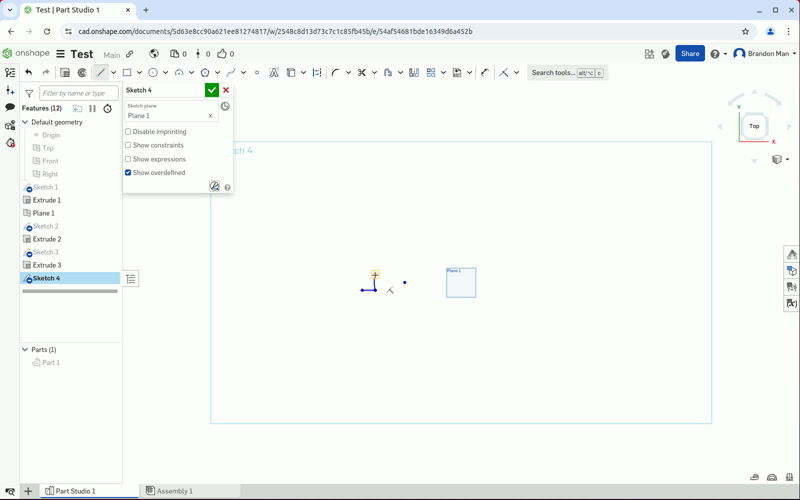
mouse_move(405, 274)
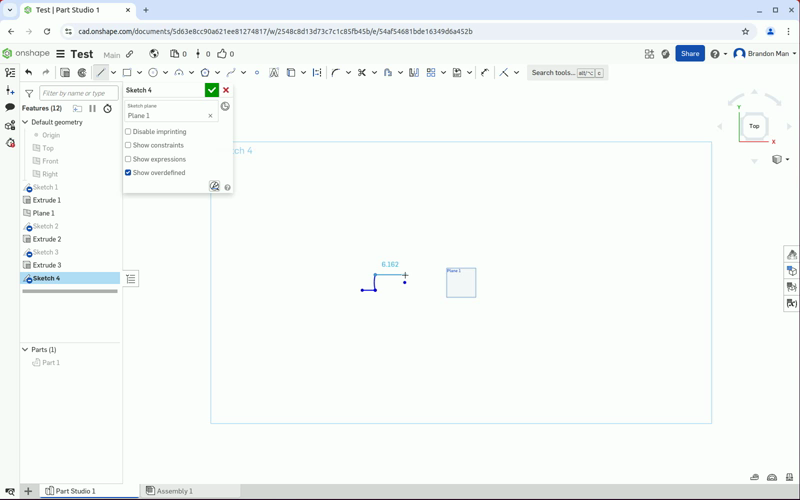
mouse_move(362, 274)
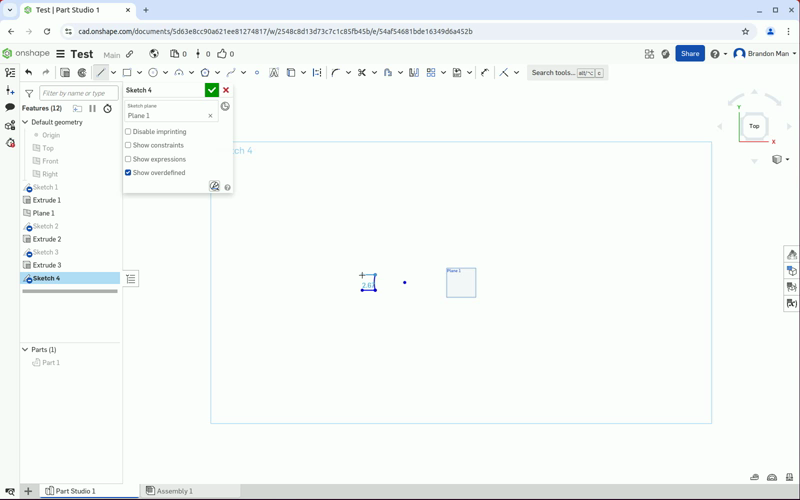
click(362, 274)
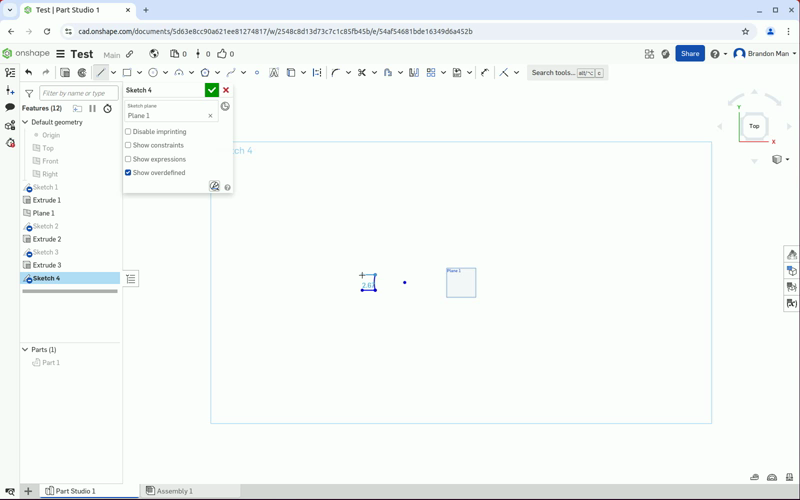
key_up(shift)
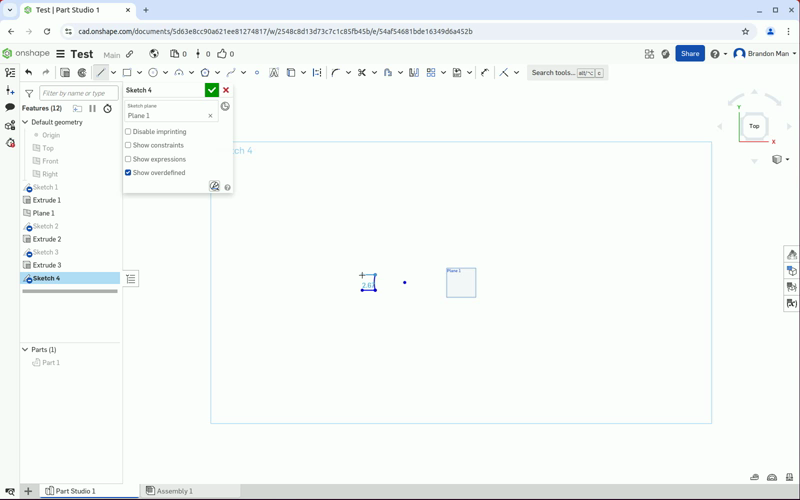
key(esc)
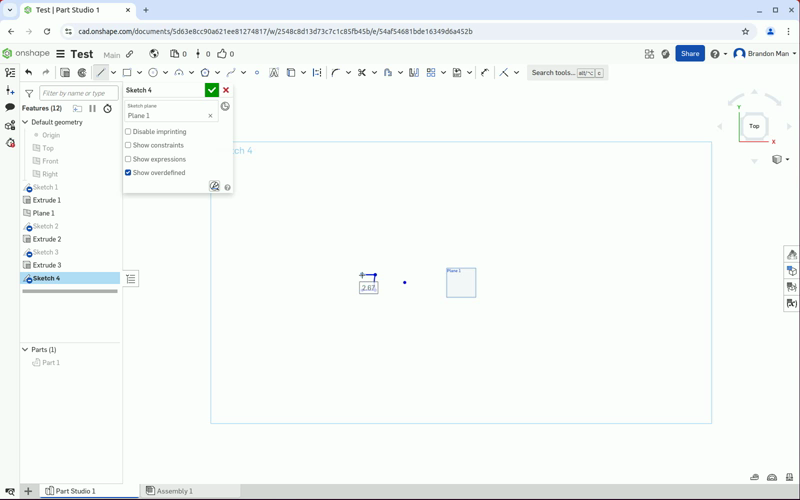
key(a)
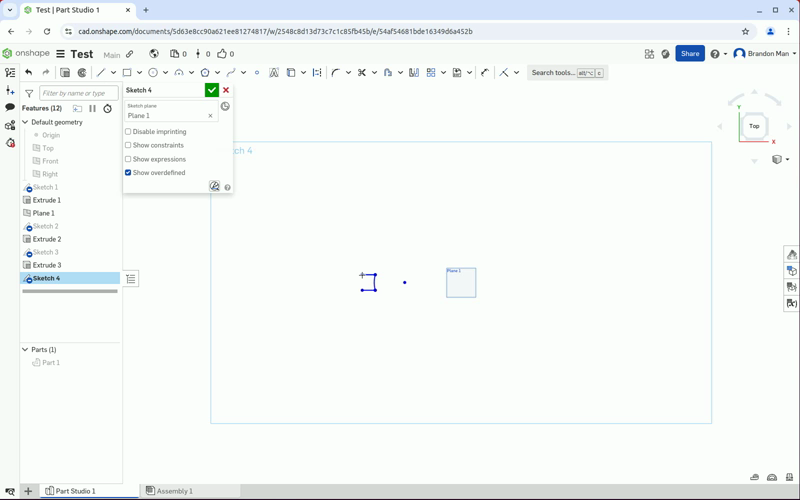
mouse_move(362, 274)
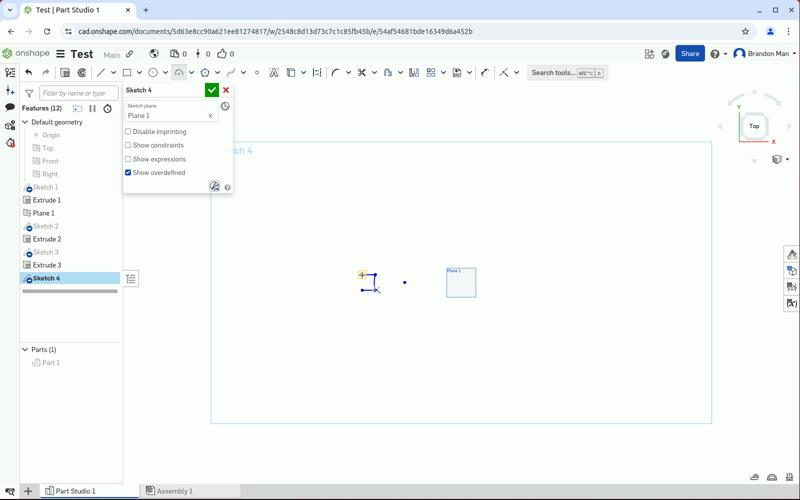
click(362, 274)
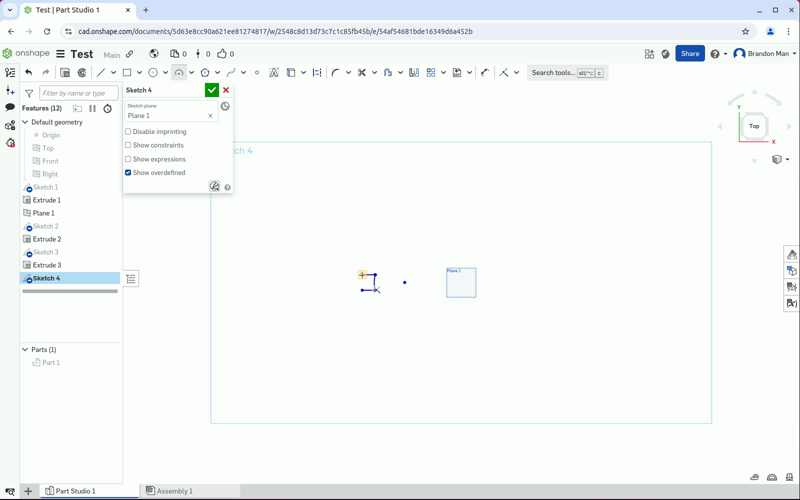
mouse_move(362, 290)
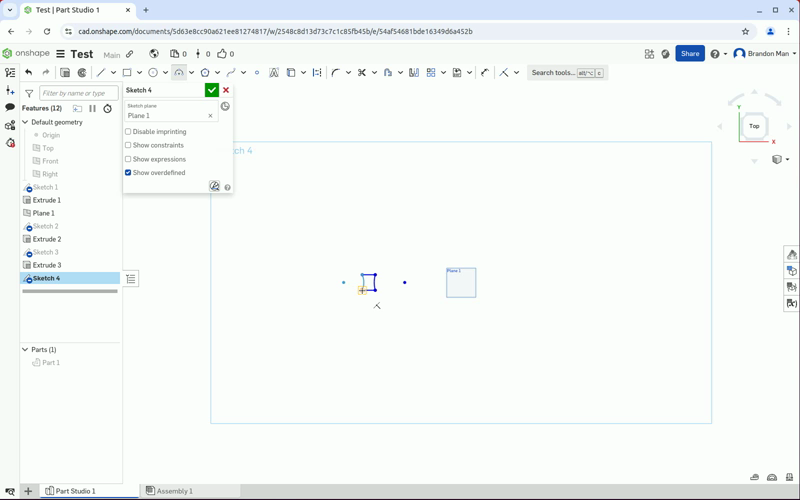
click(362, 290)
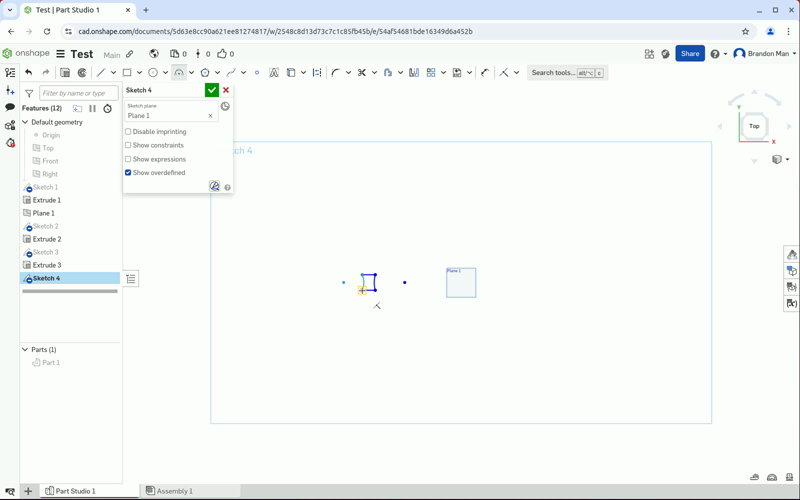
key_down(shift)
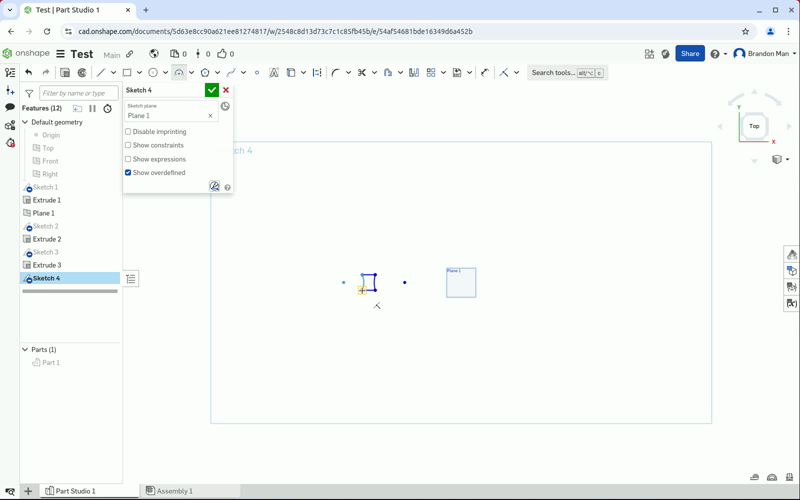
mouse_move(354, 282)
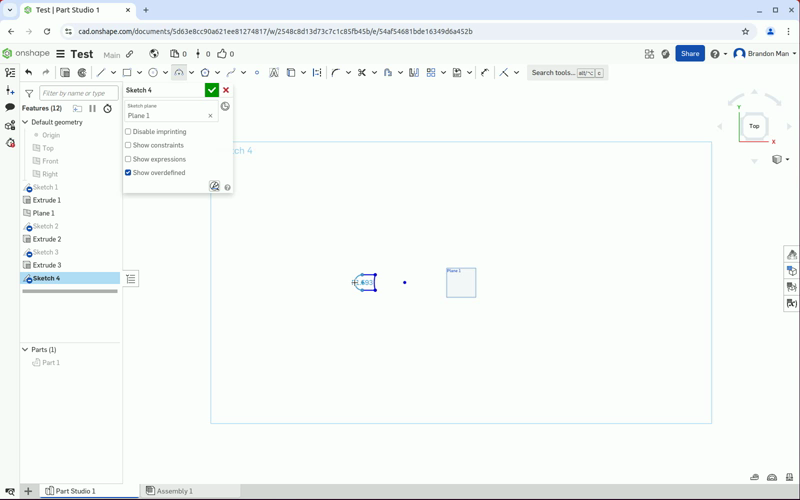
click(354, 282)
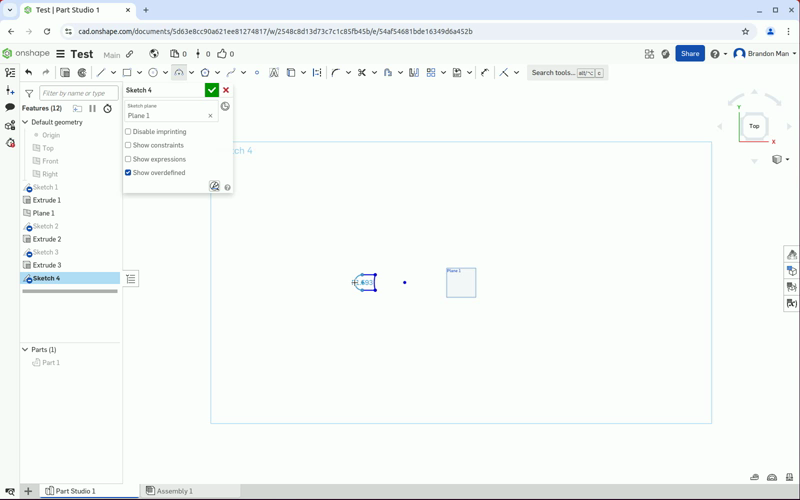
key_up(shift)
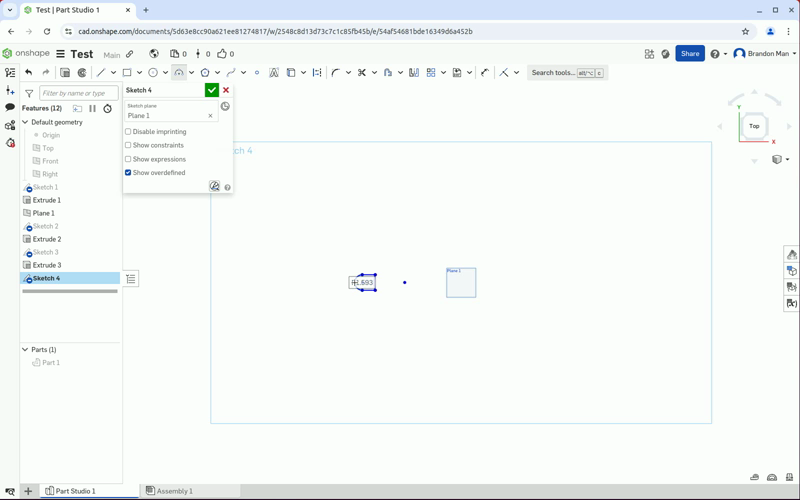
key(esc)
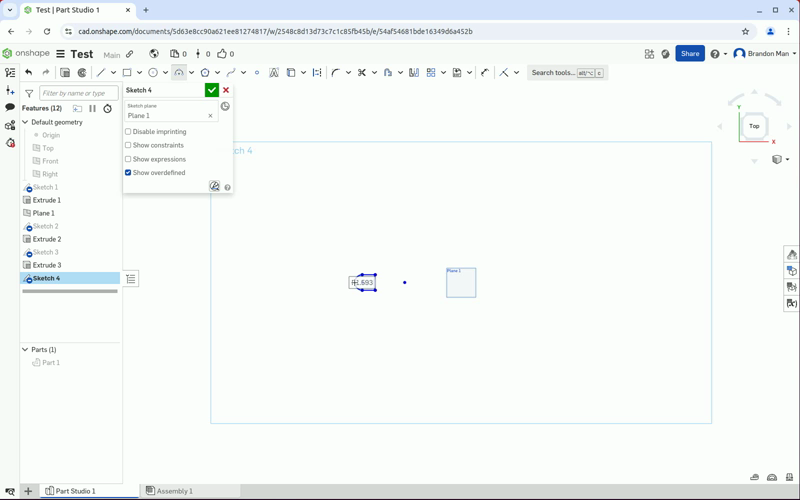
mouse_move(360, 277)
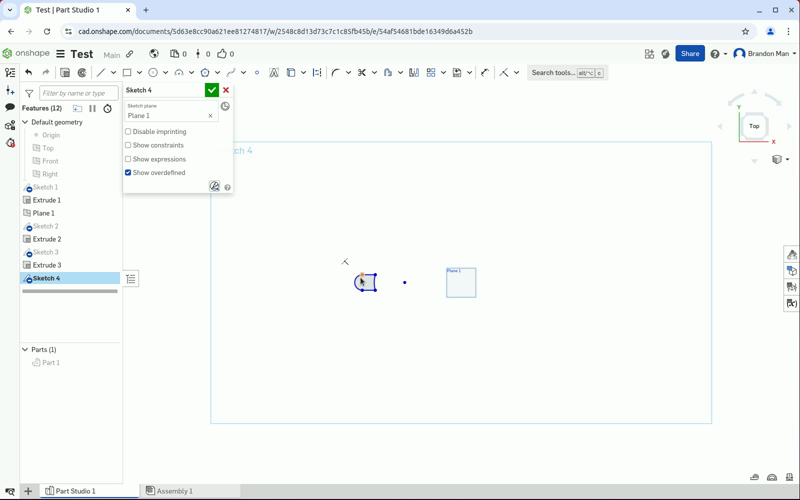
scroll(6)
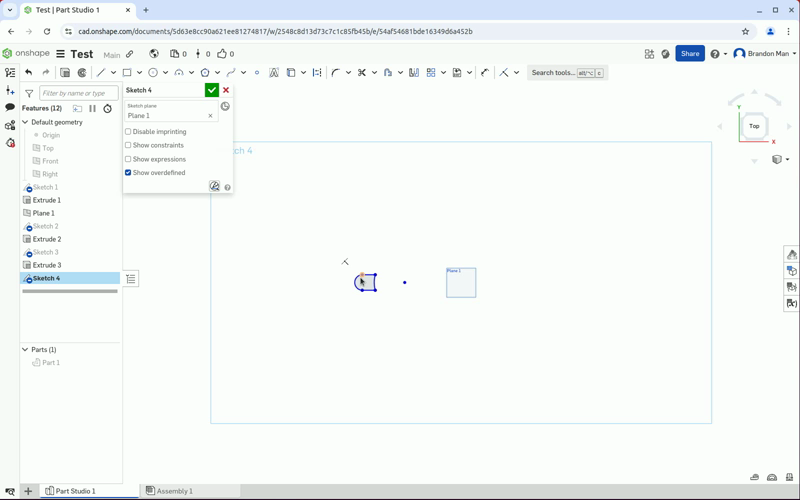
scroll(6)
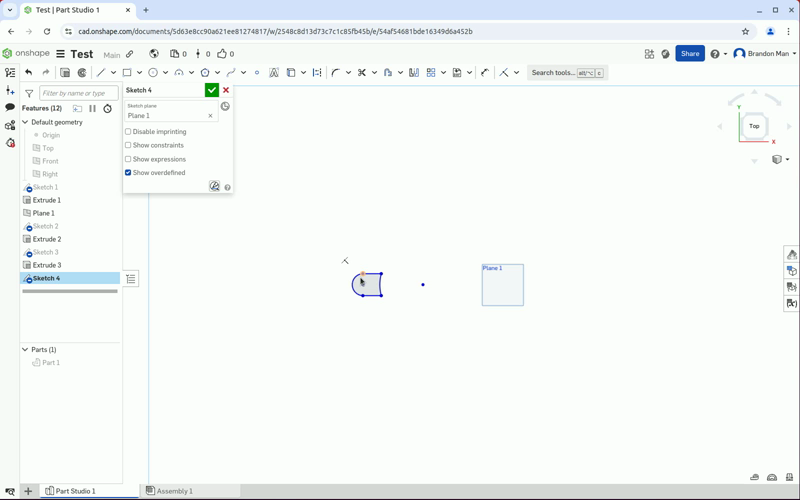
scroll(6)
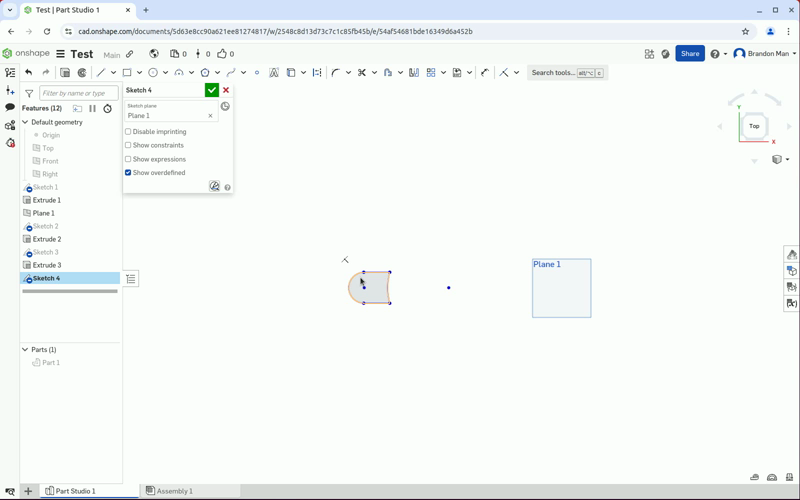
scroll(6)
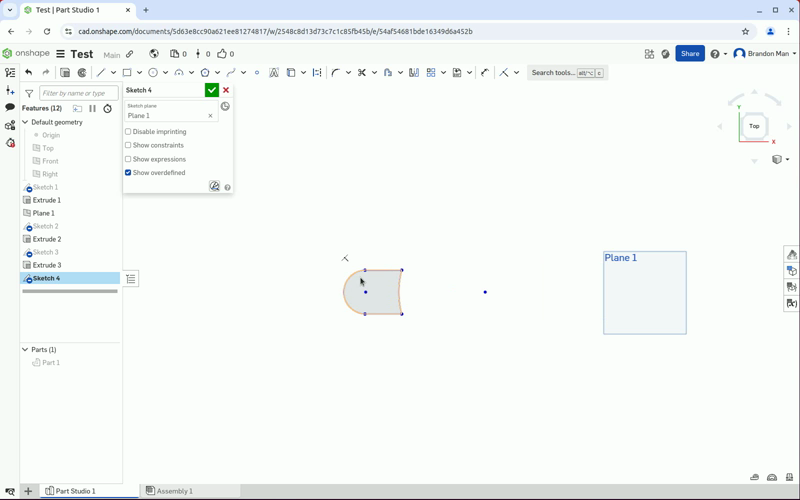
scroll(6)
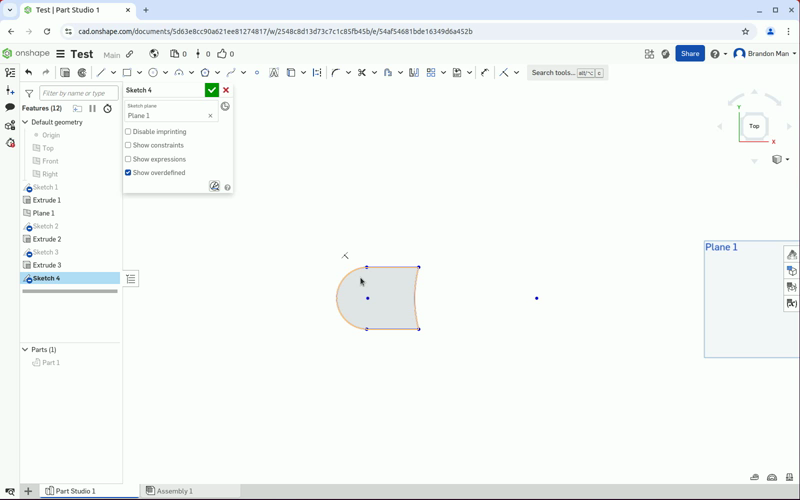
scroll(6)
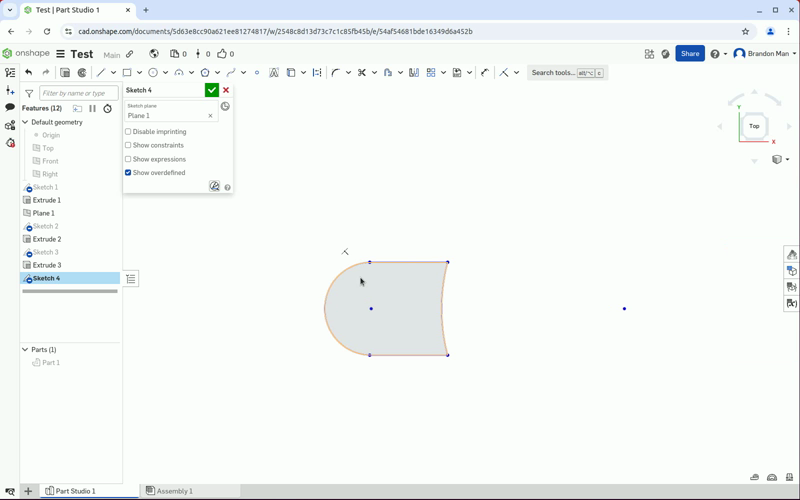
scroll(6)
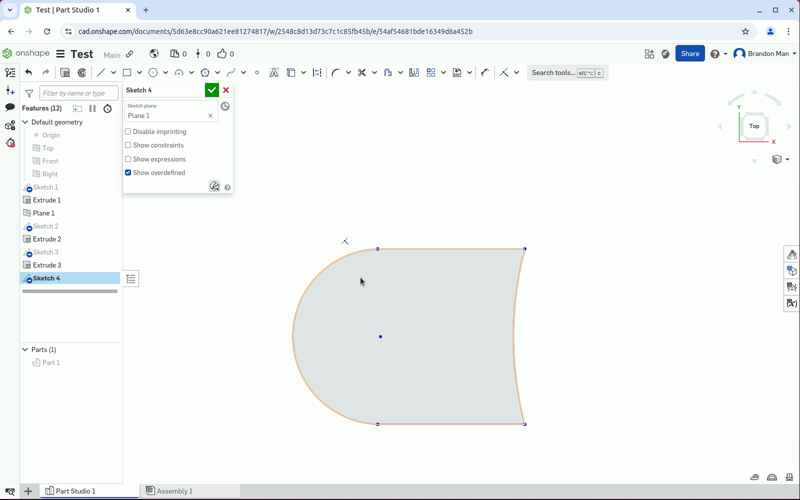
click(360, 277)
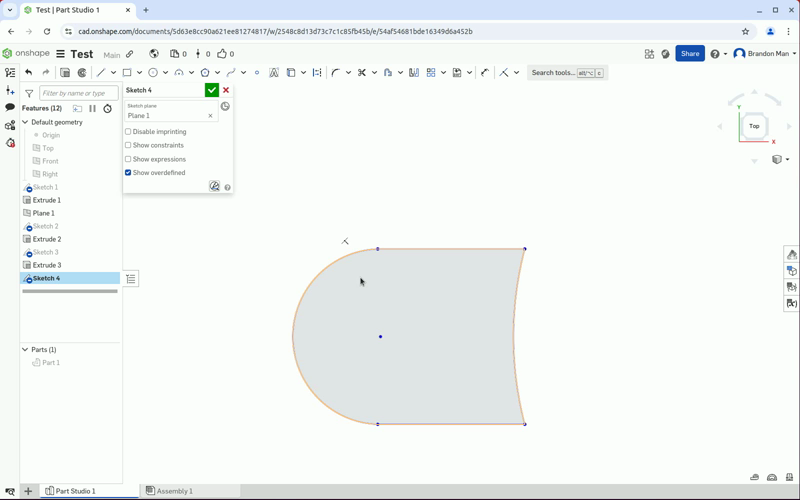
scroll(-6)
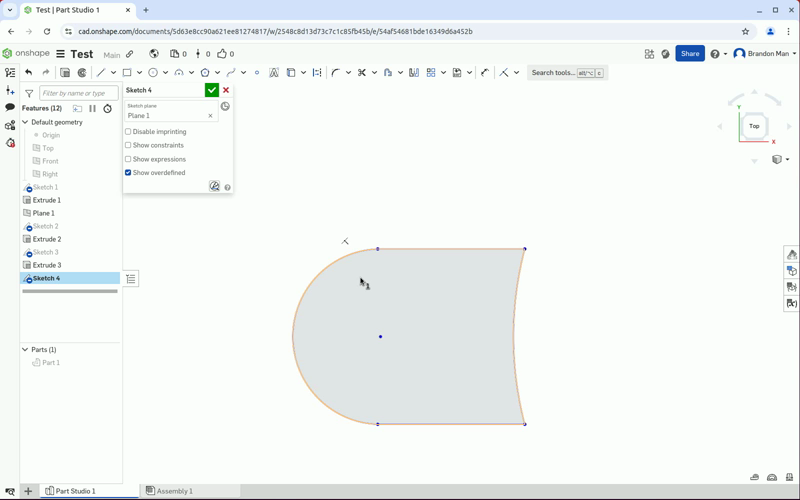
scroll(-6)
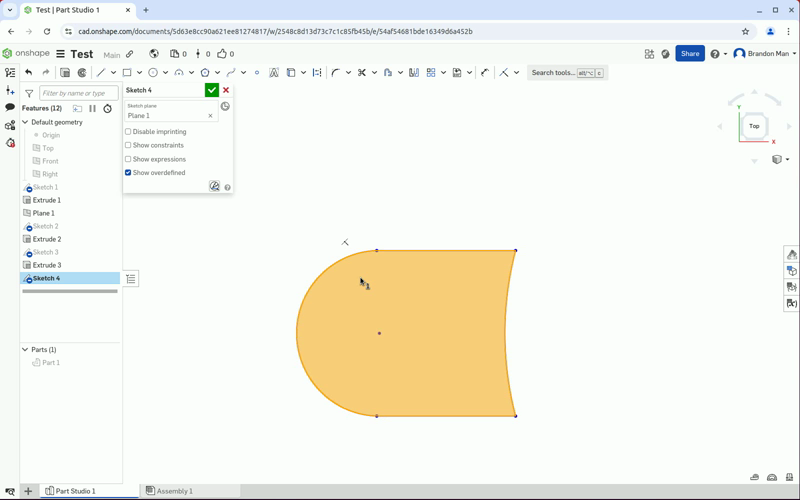
scroll(-6)
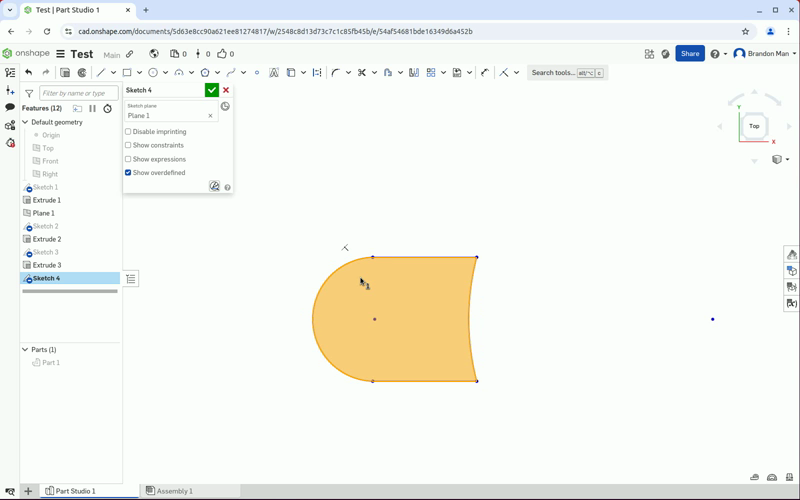
scroll(-6)
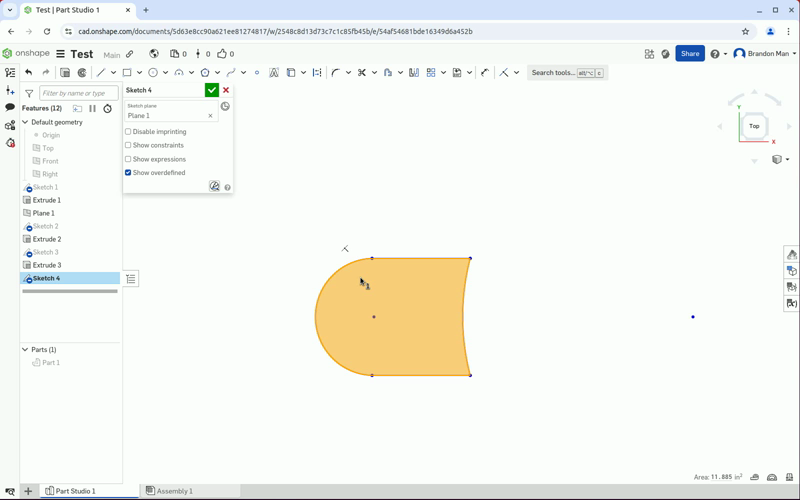
scroll(-6)
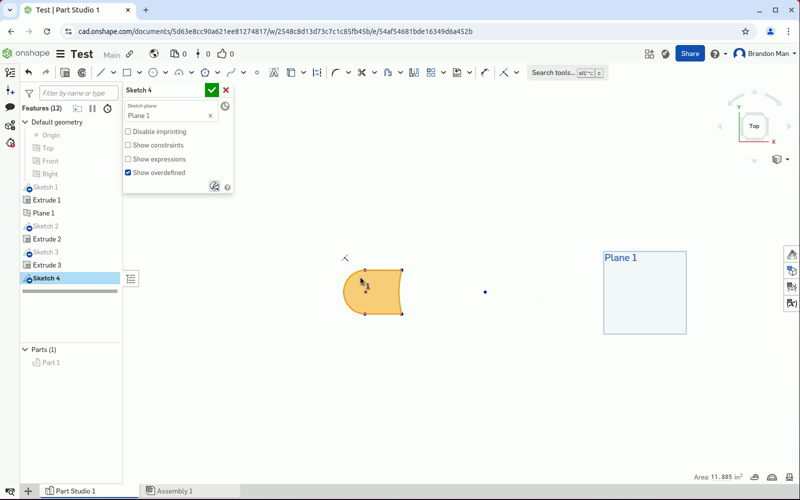
scroll(-6)
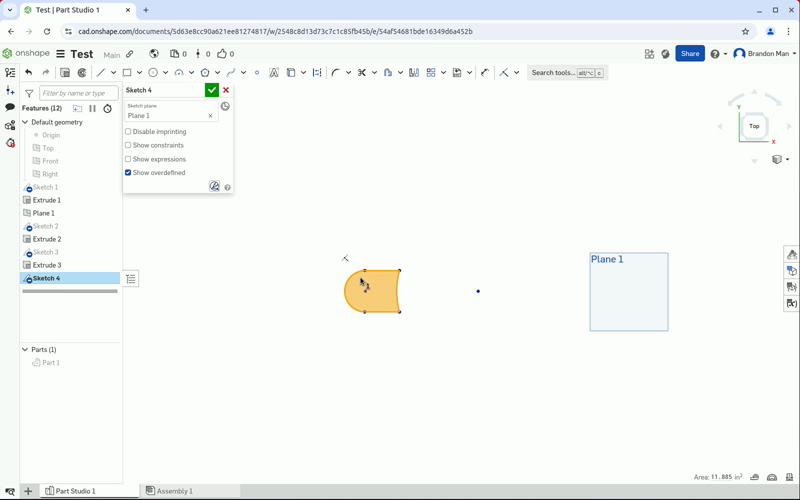
scroll(-6)
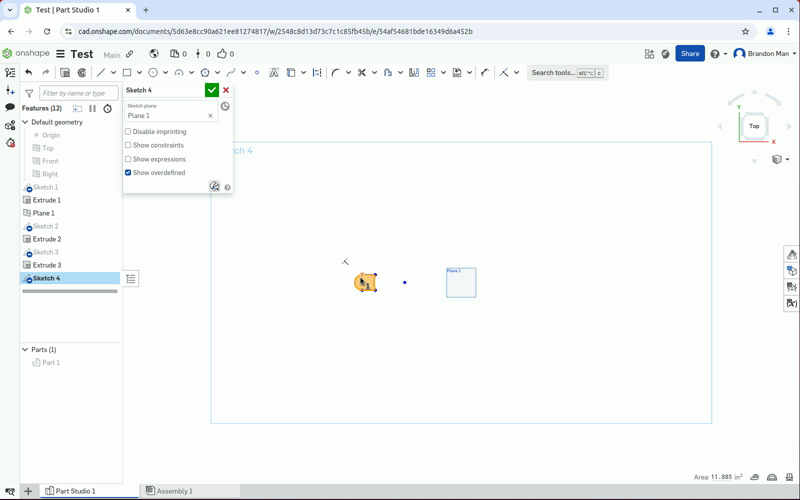
mouse_move(73, 352)
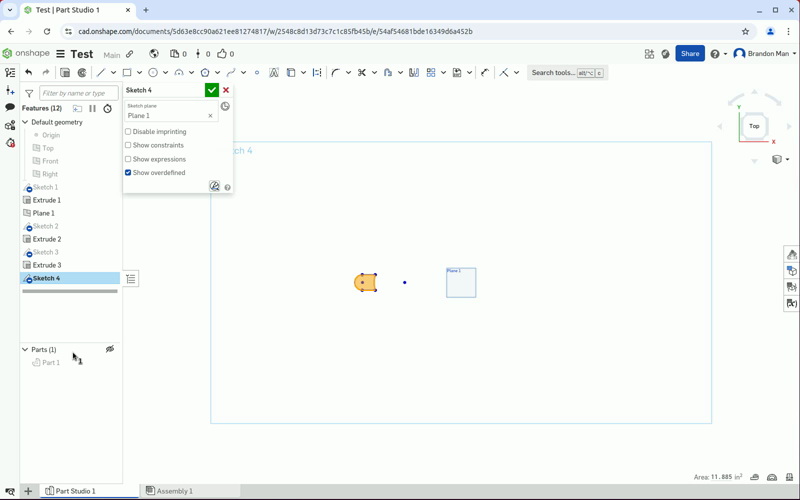
key(shift+y)
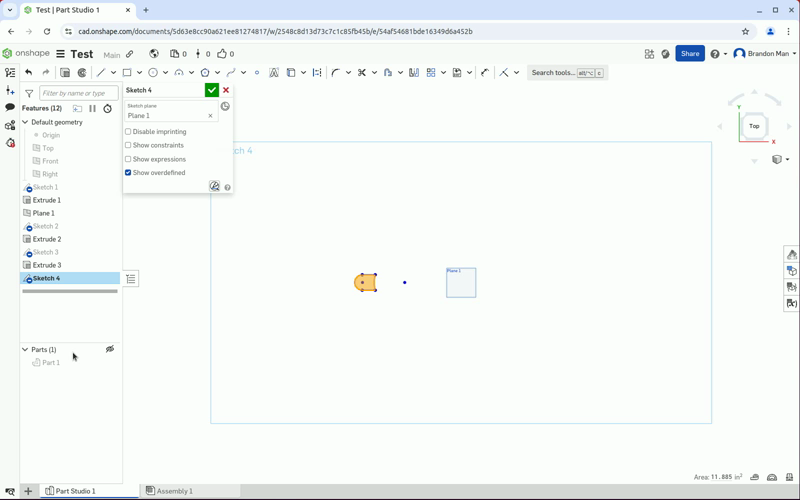
key(shift+e)
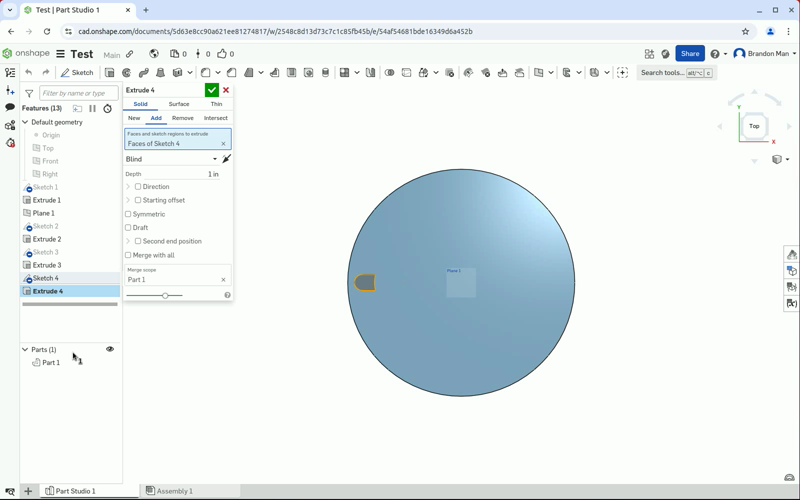
mouse_move(143, 106)
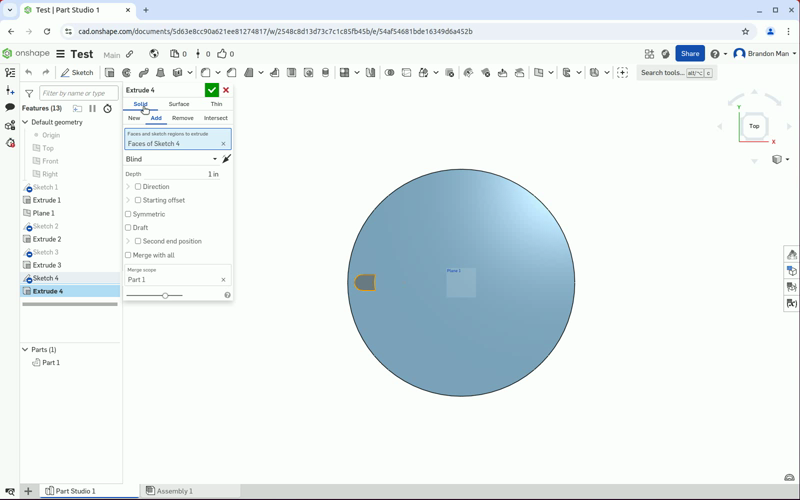
click(143, 106)
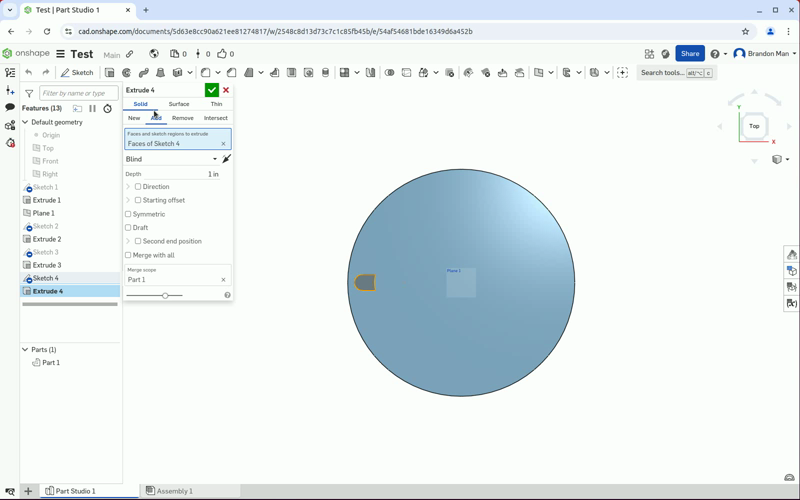
mouse_move(186, 120)
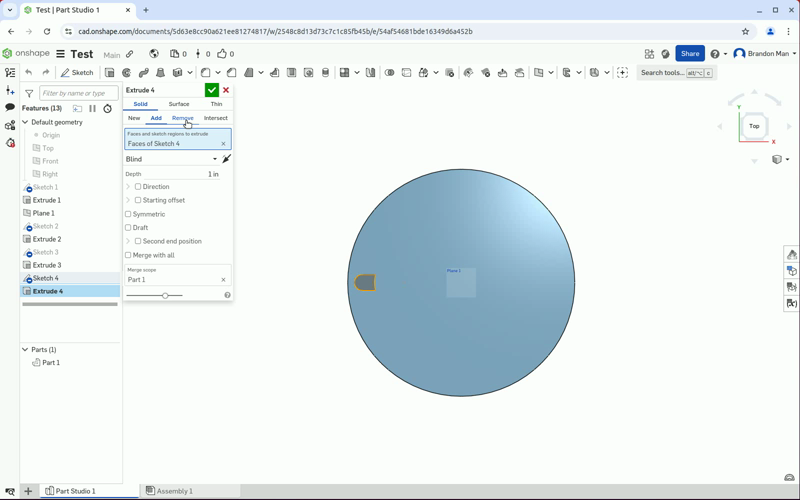
click(186, 120)
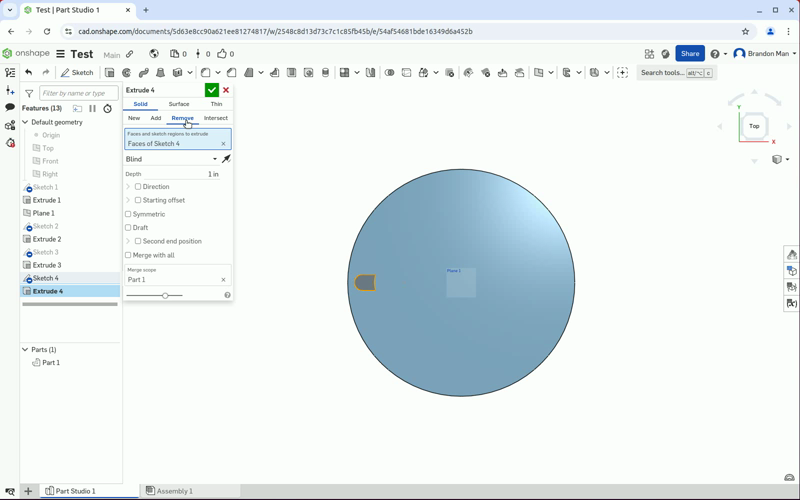
key(tab, 4)
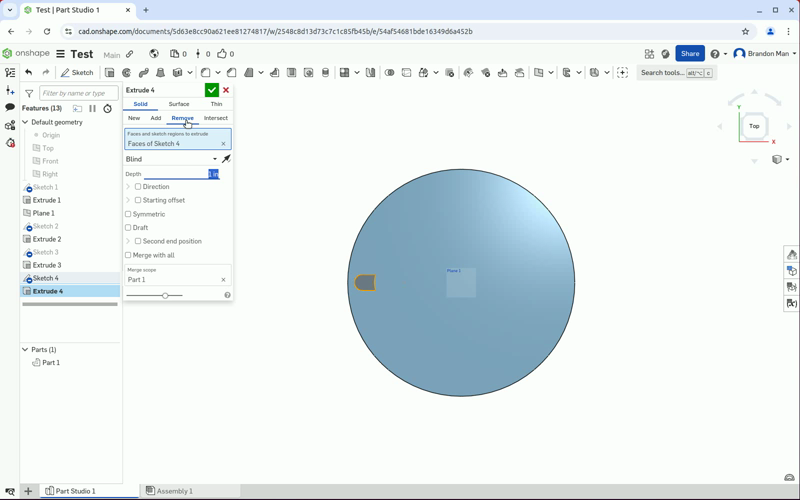
text(0.722)
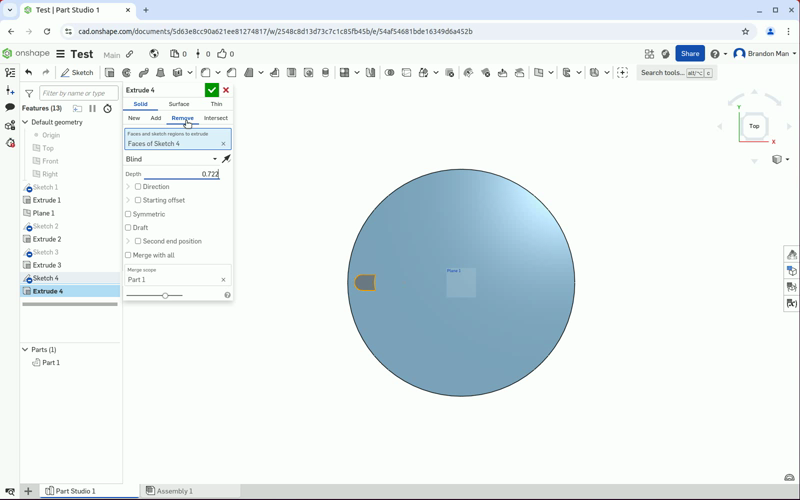
key(tab, 6)
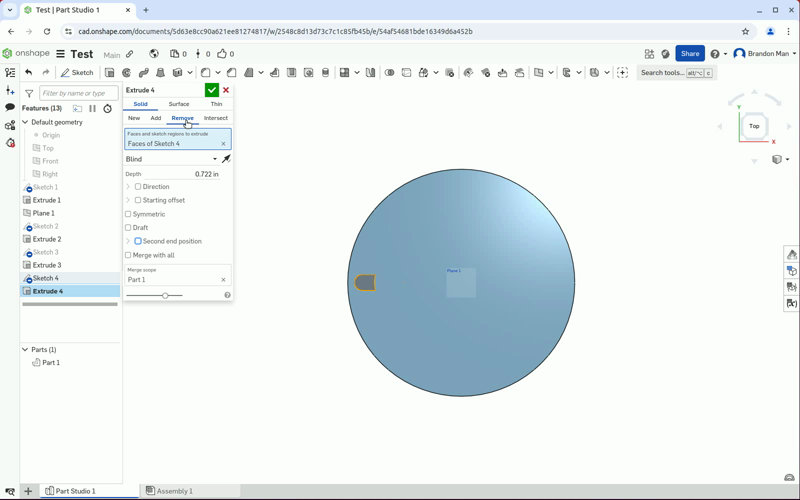
key(space)
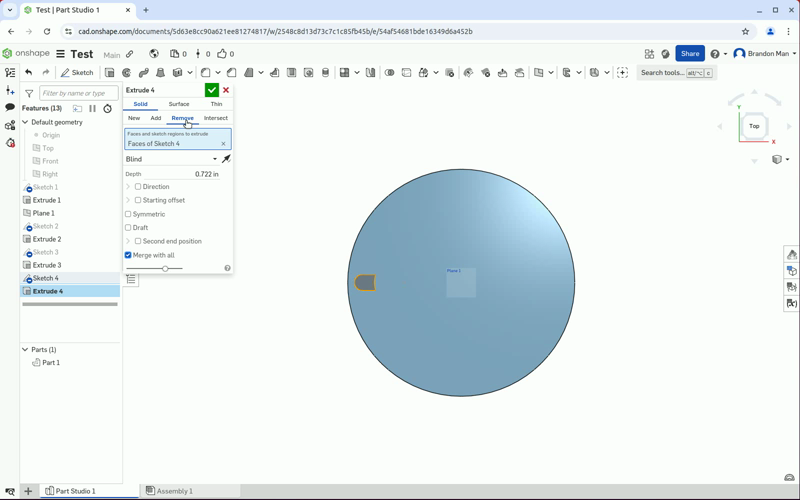
key(enter)
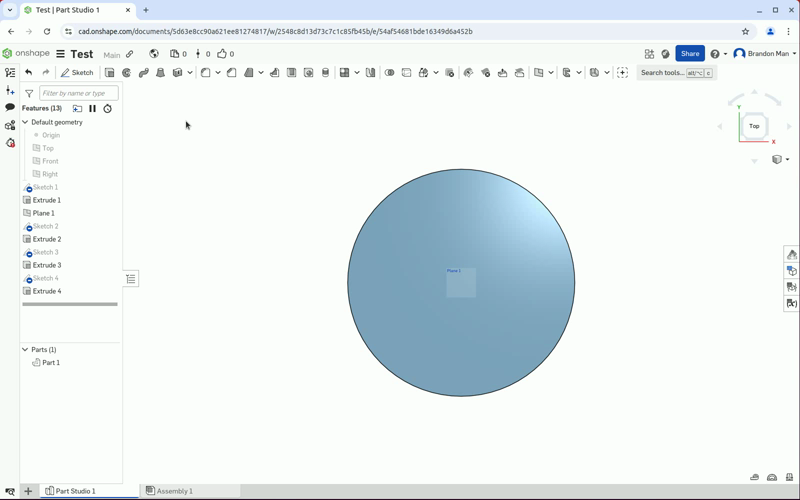
key(shift+h)
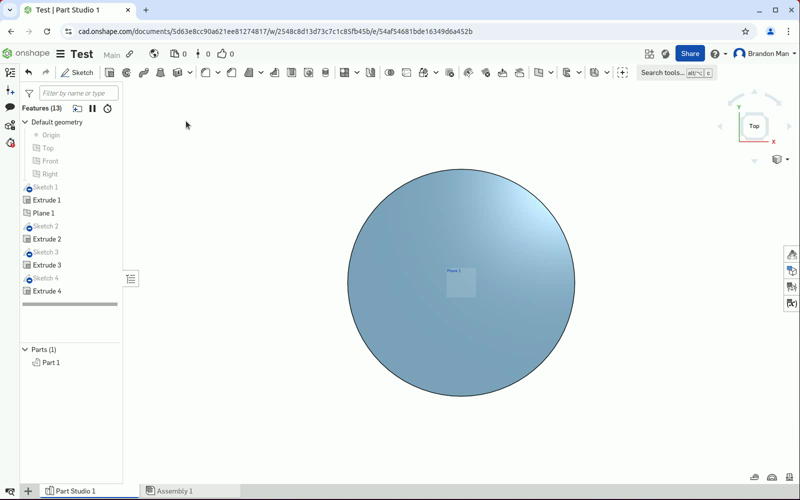
key(shift+h)
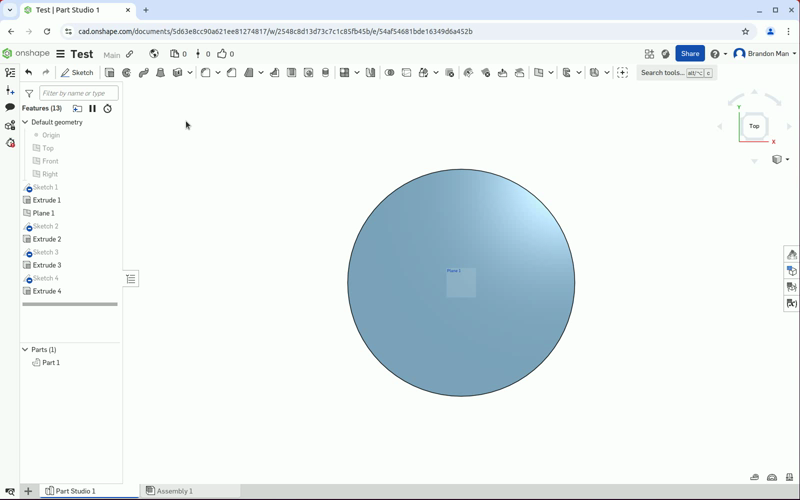
mouse_move(73, 189)
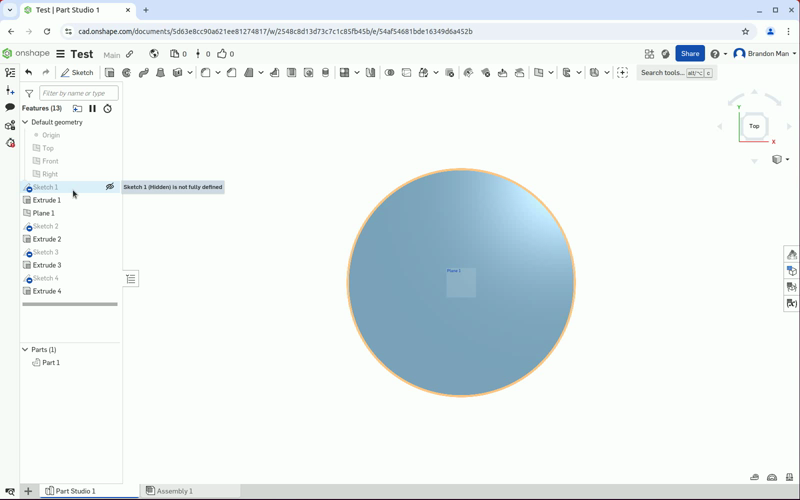
click(73, 189)
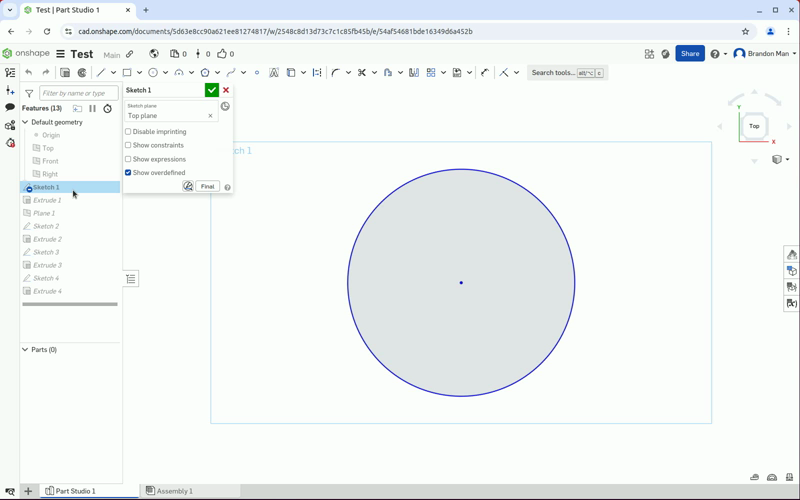
mouse_move(229, 92)
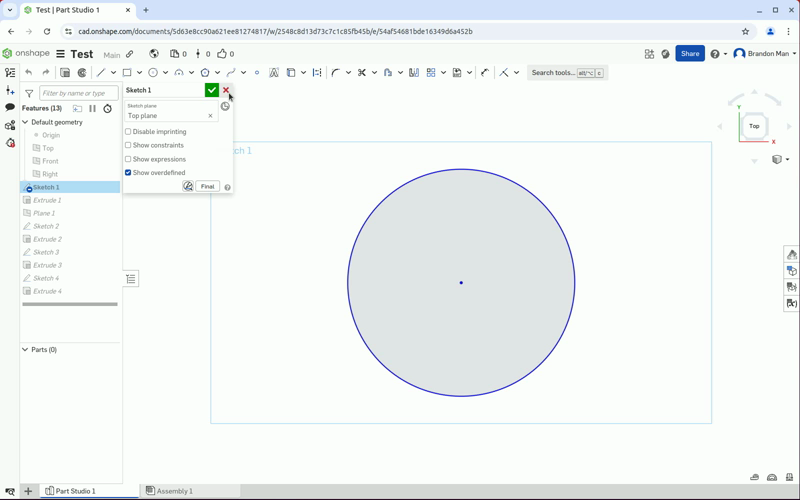
click(229, 92)
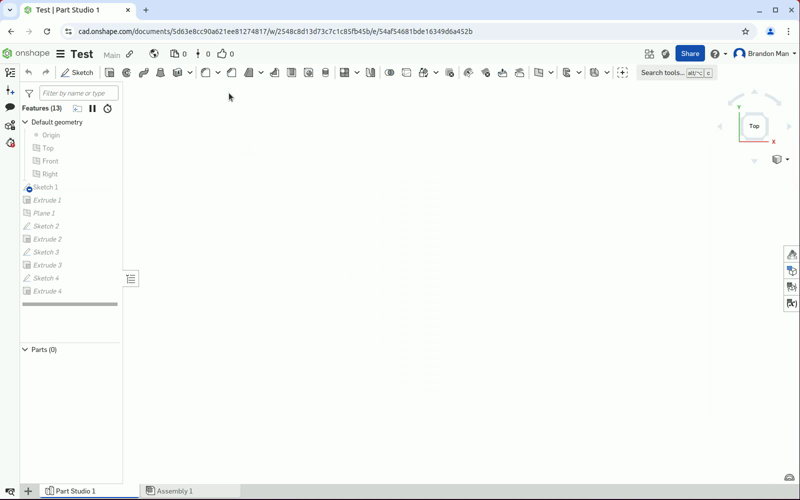
key(shift+s)
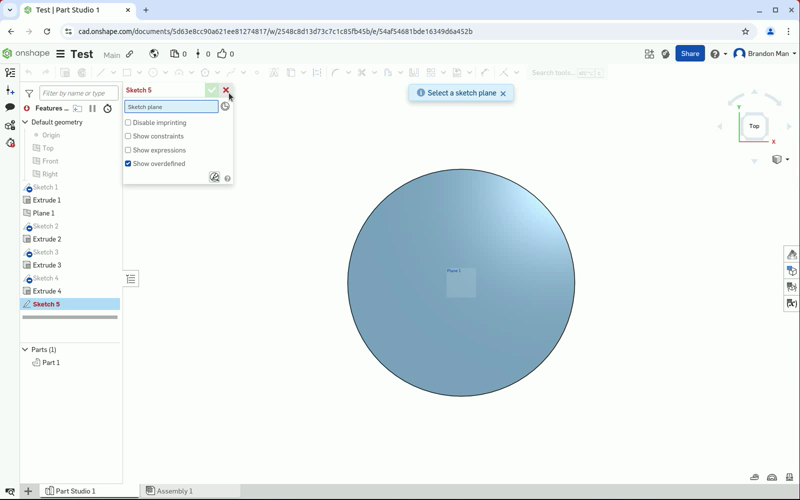
mouse_move(73, 215)
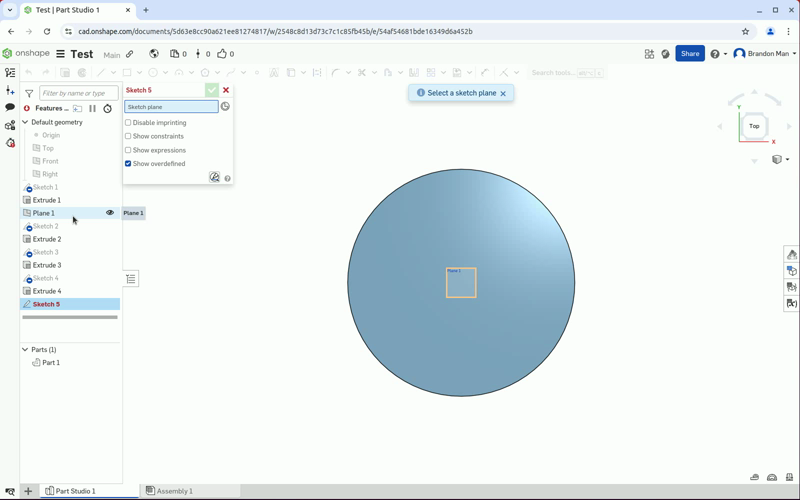
click(73, 215)
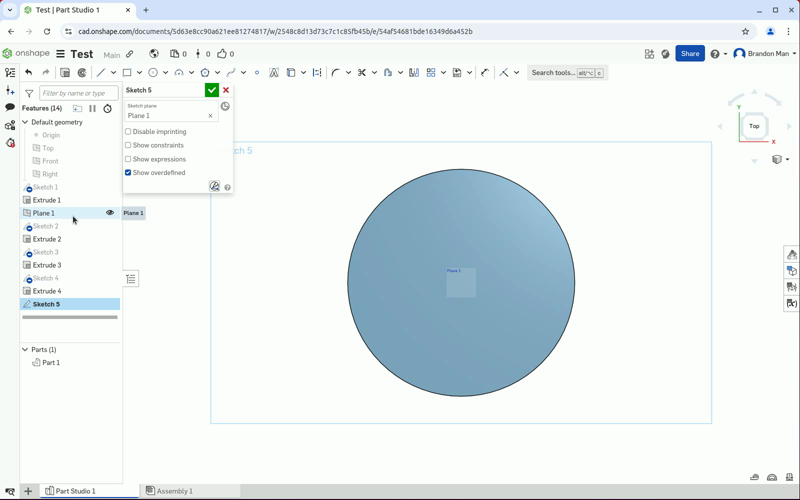
mouse_move(73, 352)
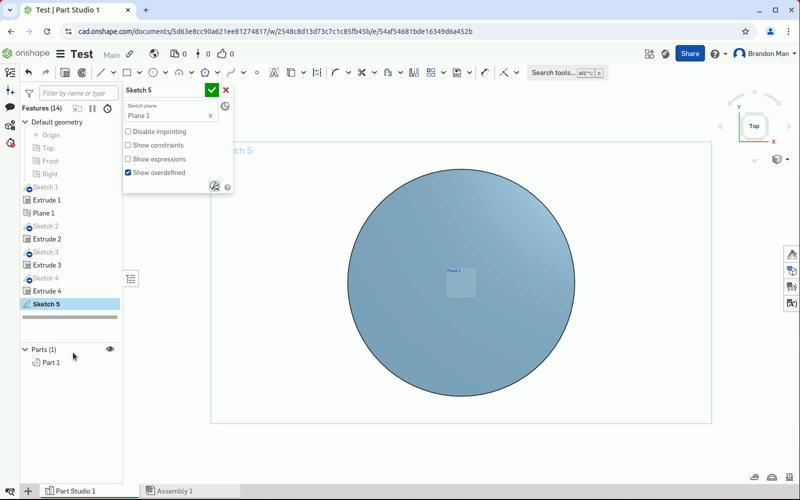
key(y)
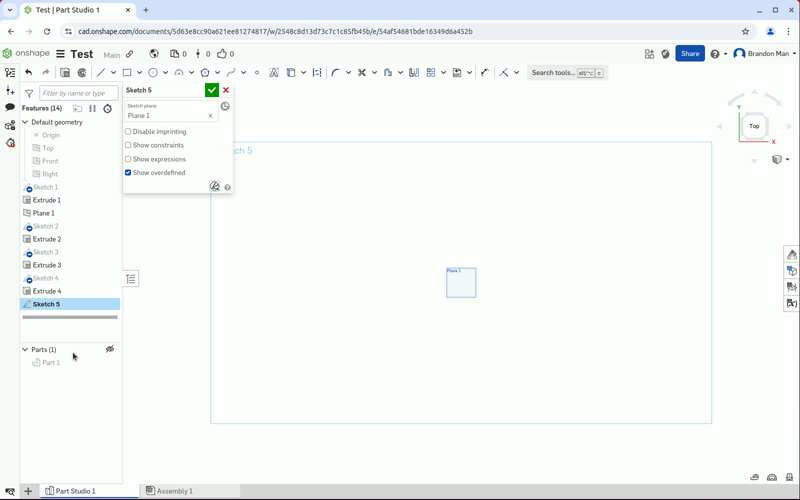
key(a)
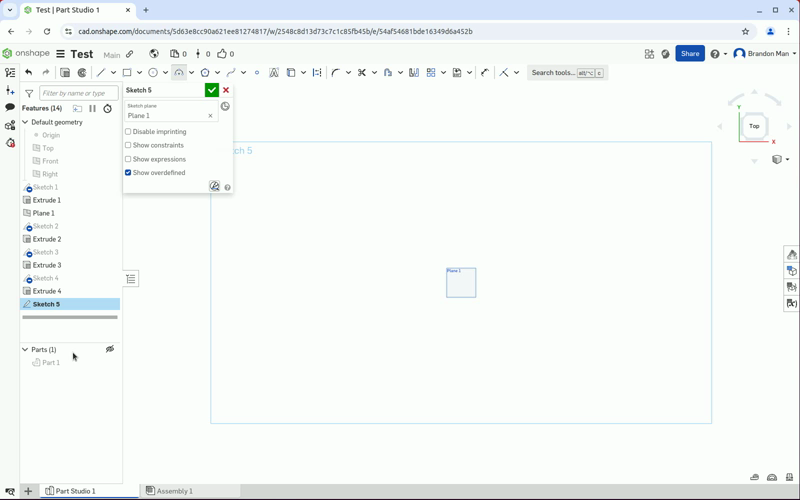
key_down(shift)
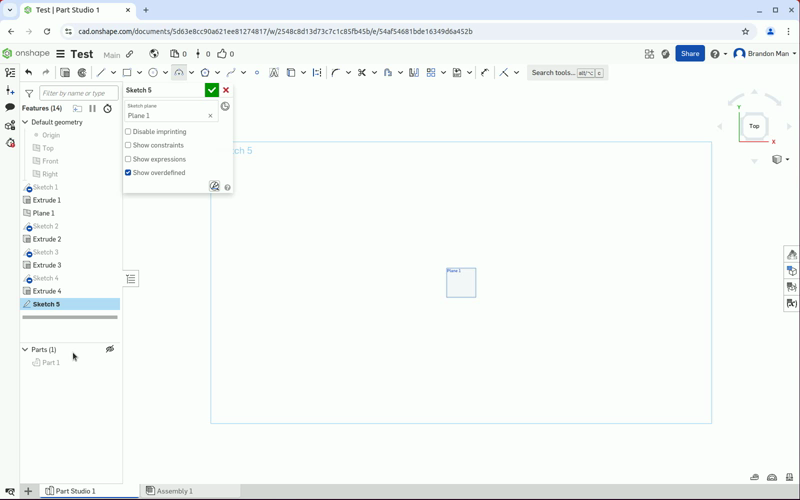
mouse_move(453, 381)
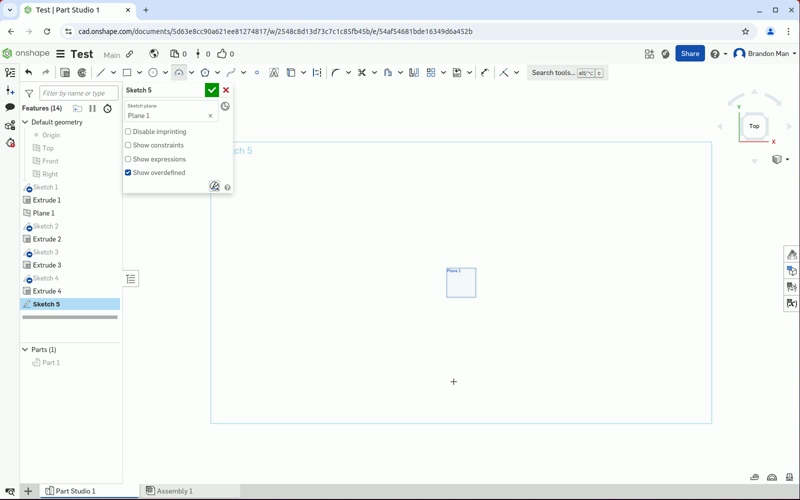
click(453, 381)
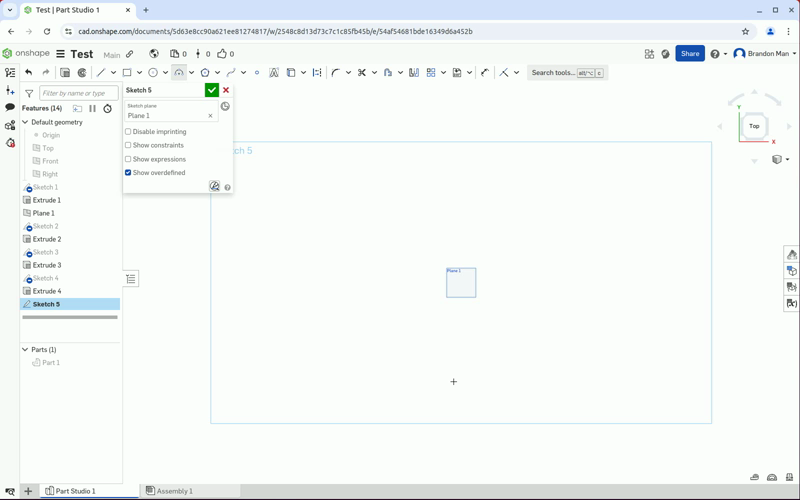
key_up(shift)
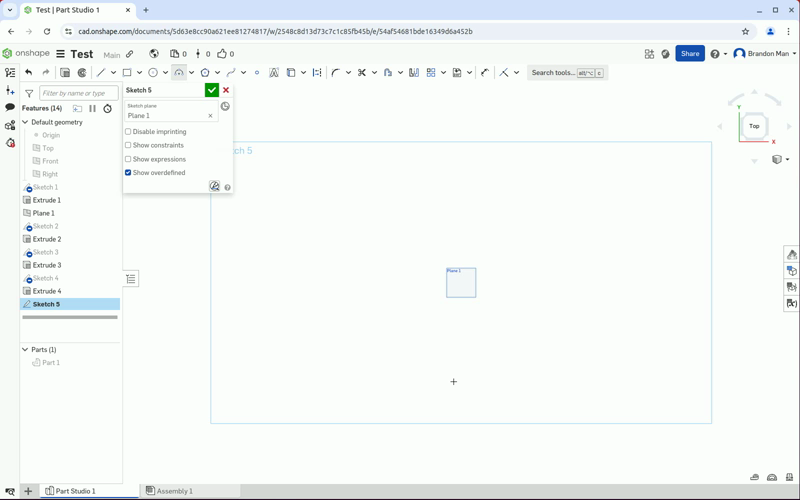
key_down(shift)
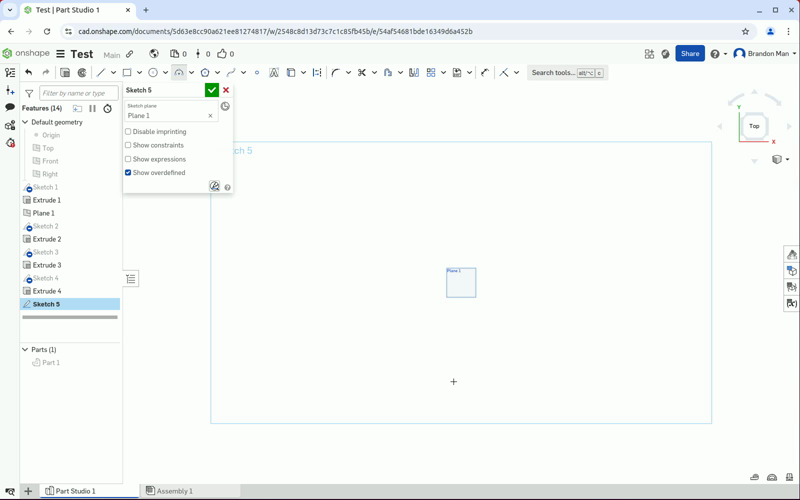
mouse_move(468, 381)
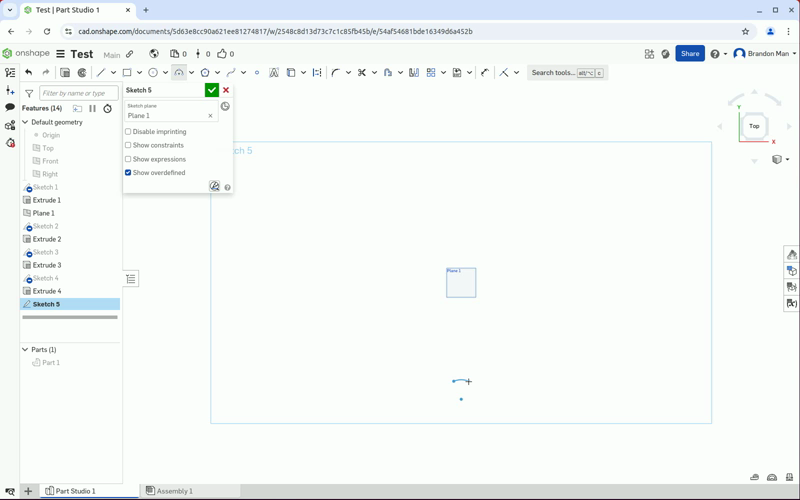
click(468, 381)
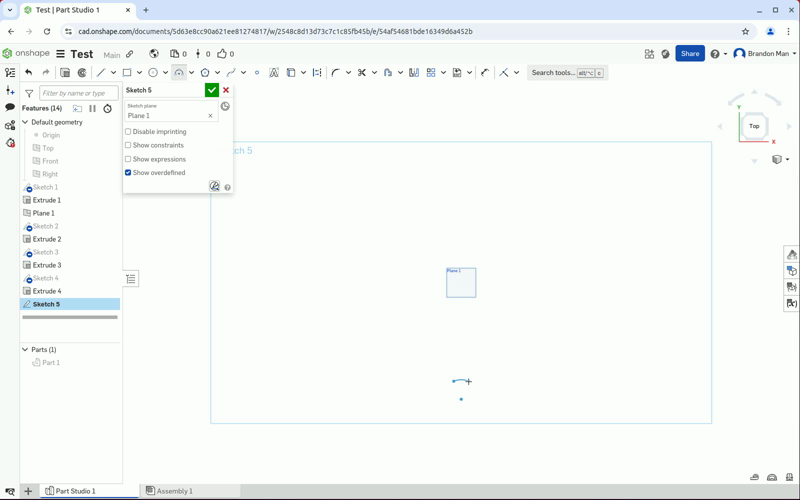
mouse_move(461, 388)
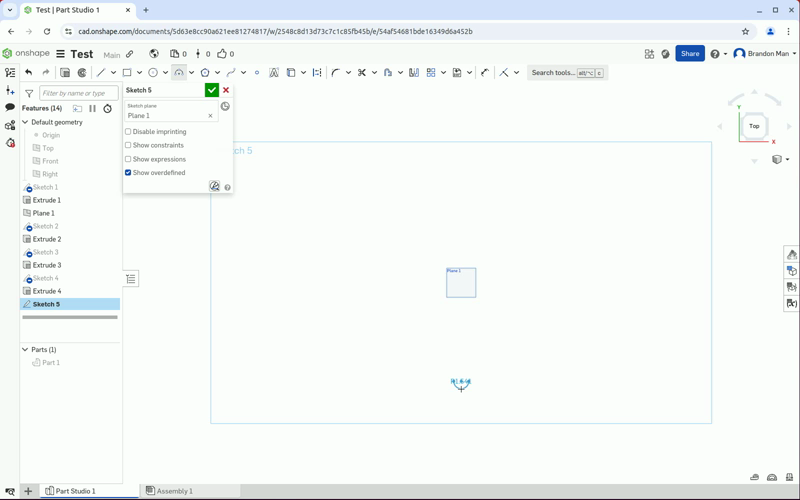
click(461, 388)
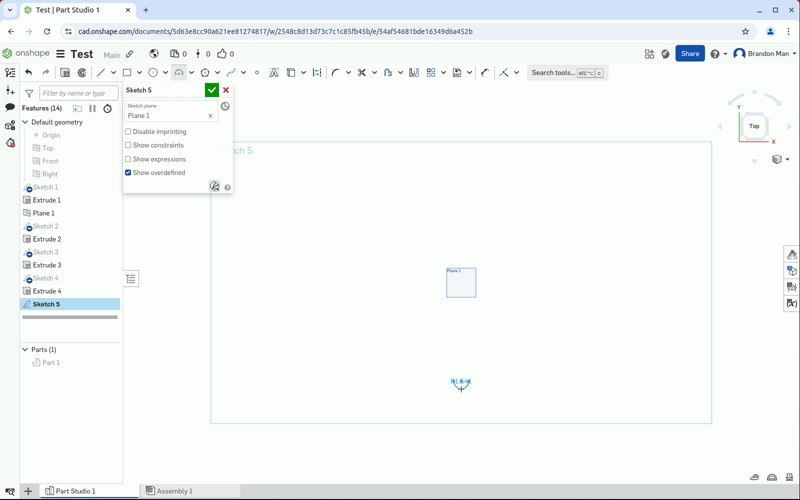
key_up(shift)
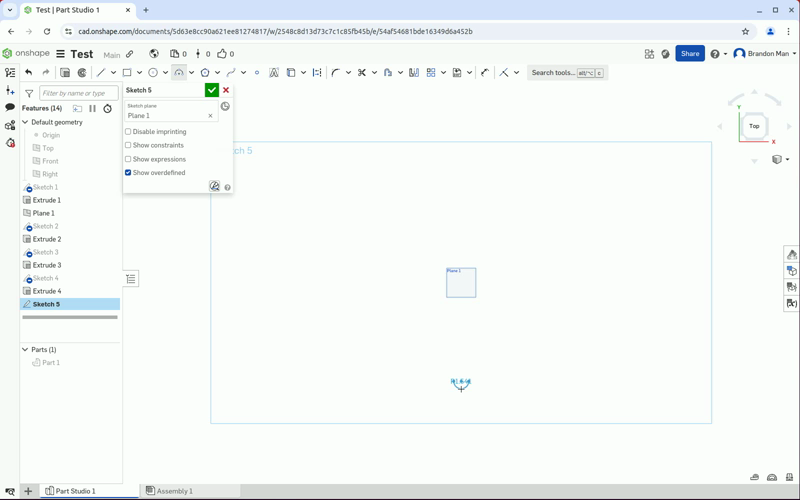
key(esc)
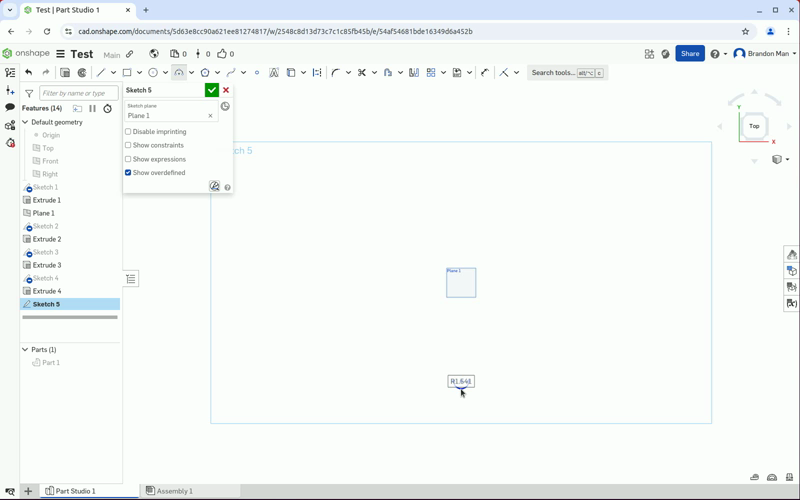
key(l)
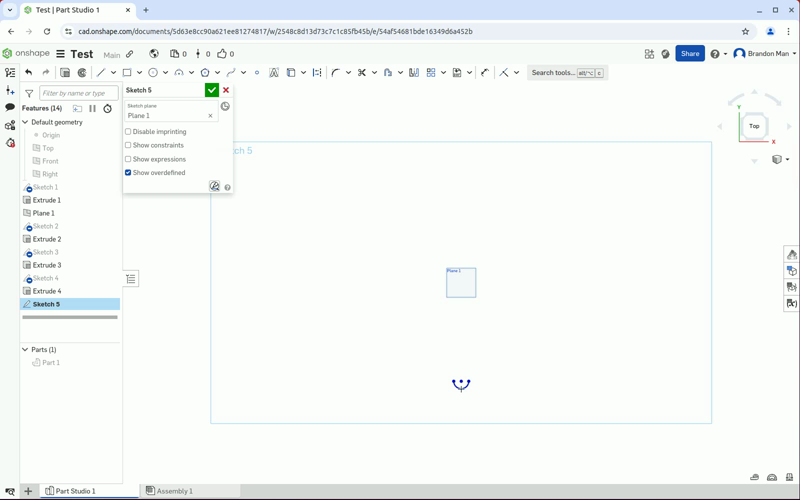
mouse_move(468, 381)
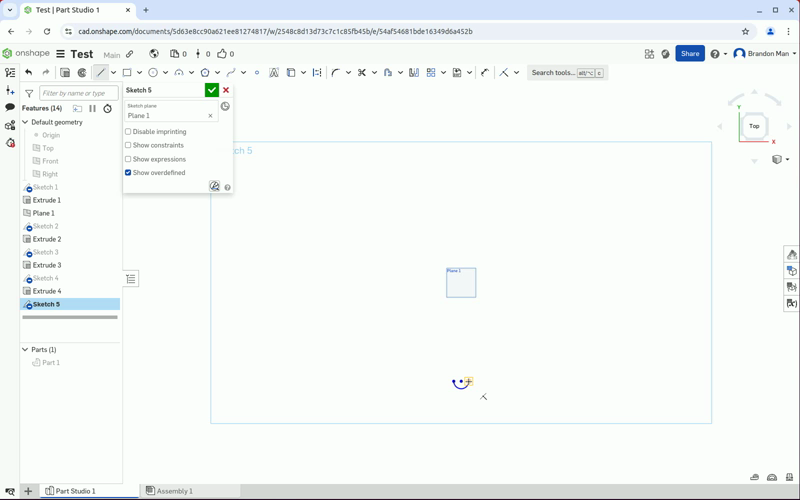
click(468, 381)
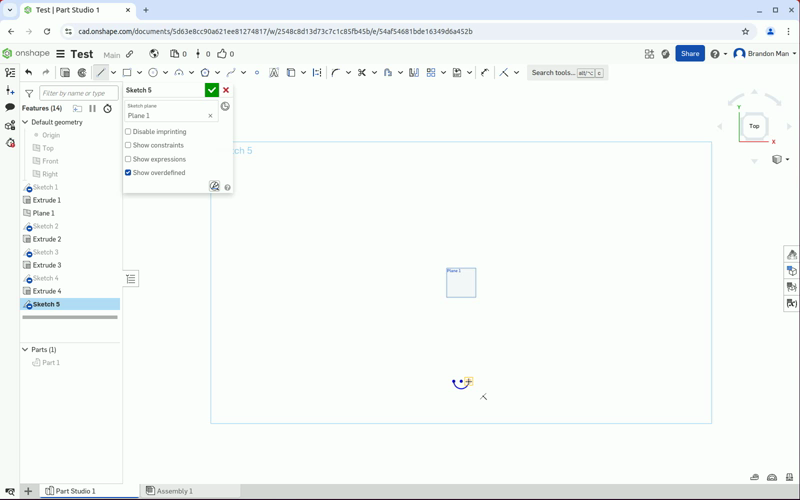
key_down(shift)
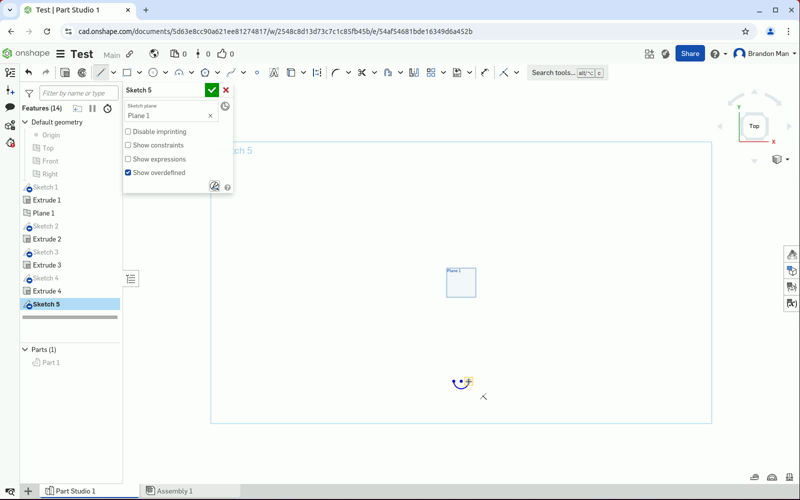
mouse_move(498, 381)
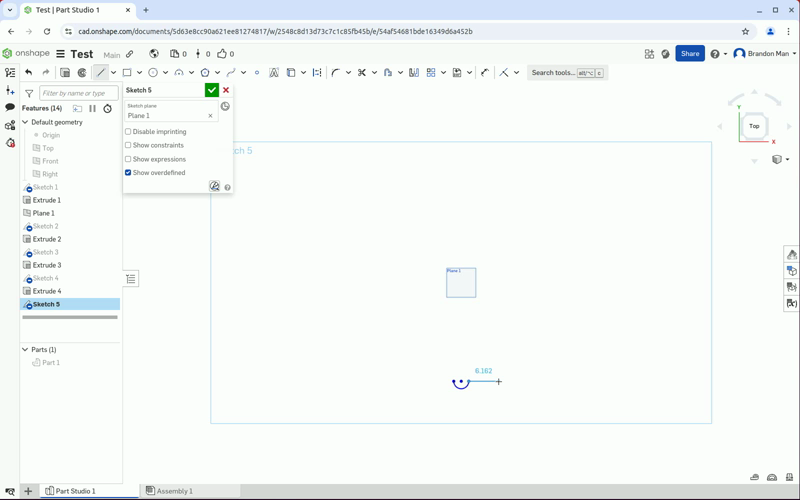
mouse_move(468, 368)
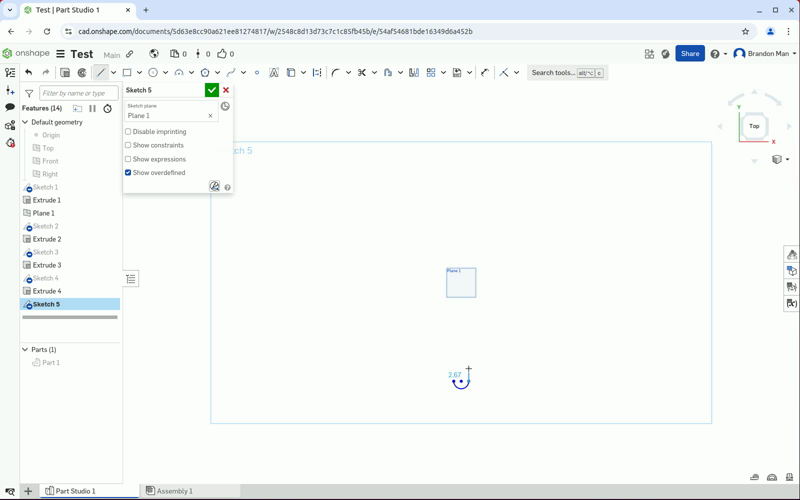
click(468, 368)
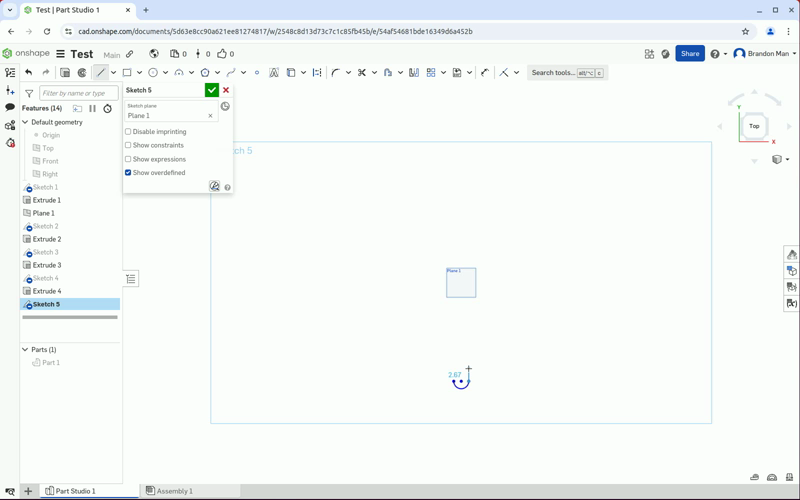
key_up(shift)
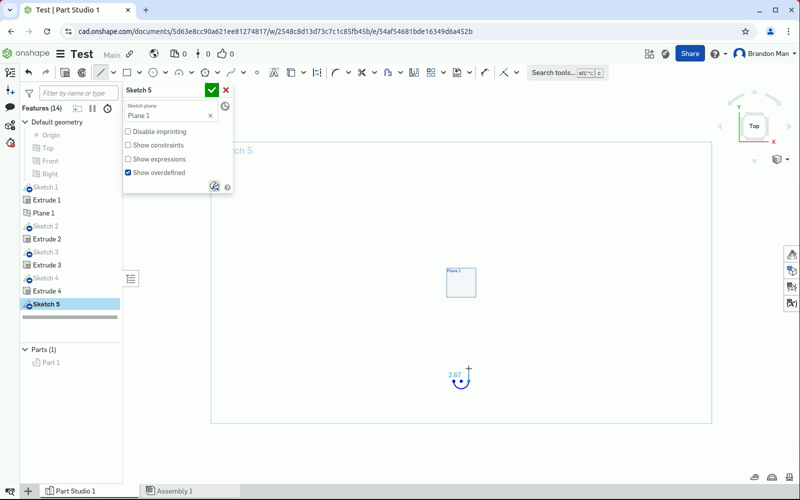
key(esc)
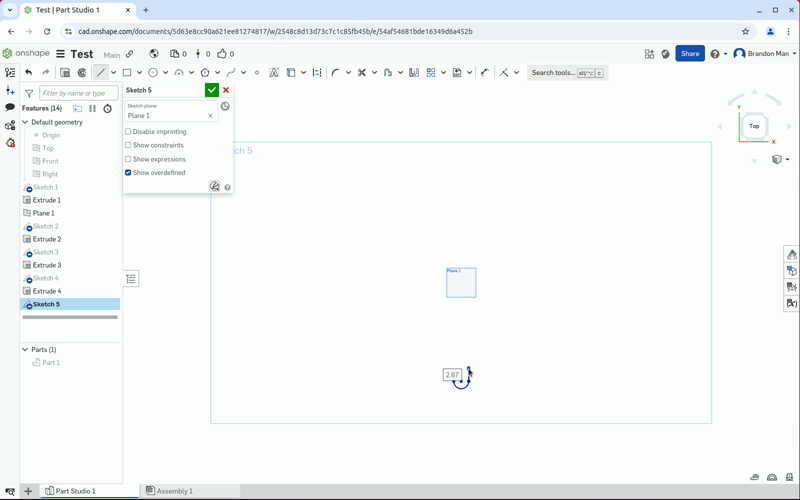
key(a)
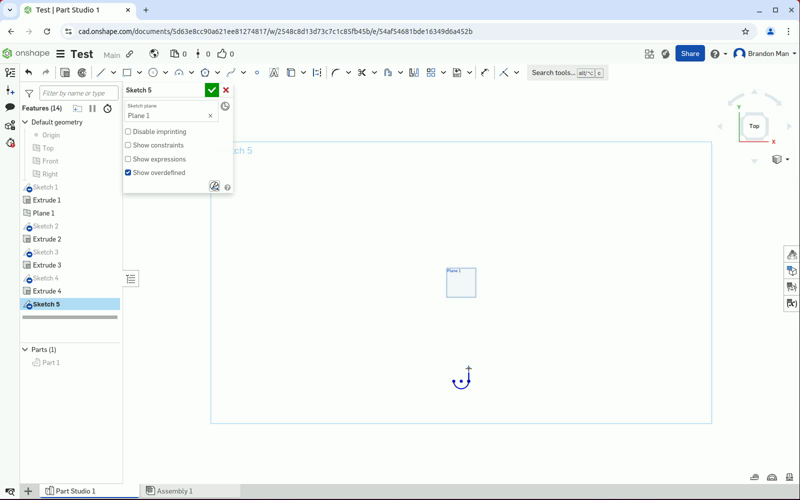
mouse_move(468, 368)
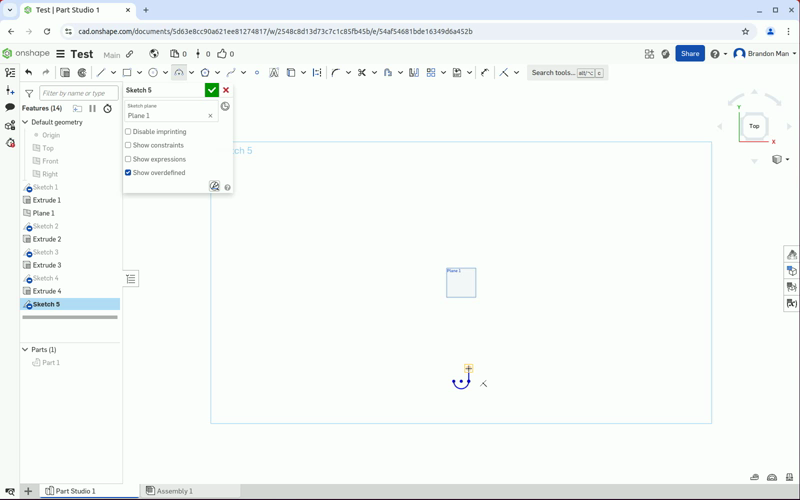
click(468, 368)
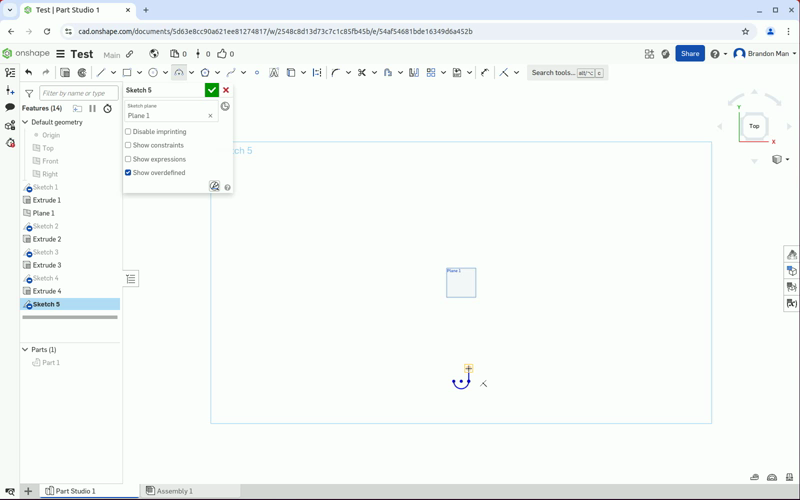
key_down(shift)
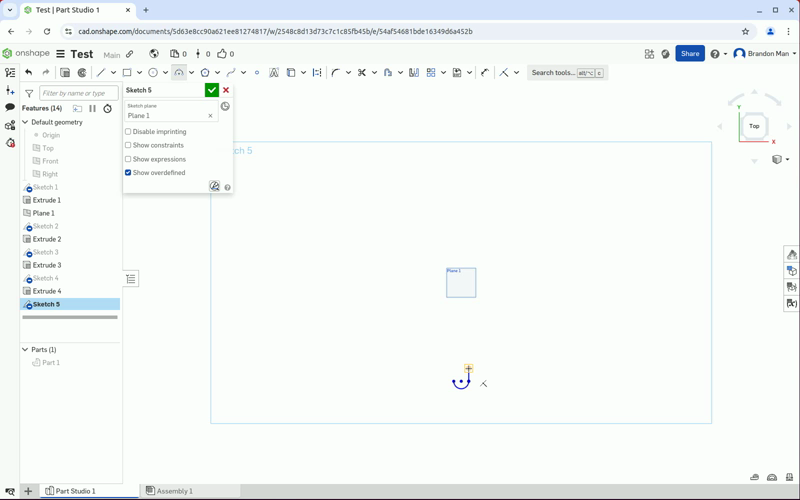
mouse_move(453, 368)
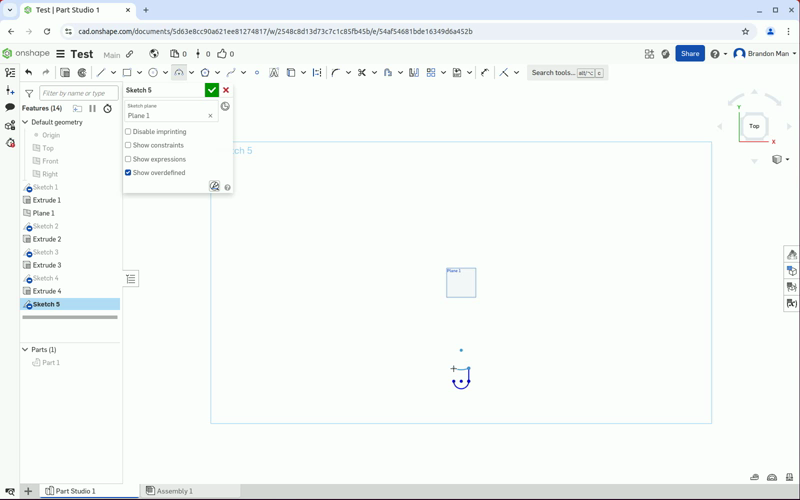
click(453, 368)
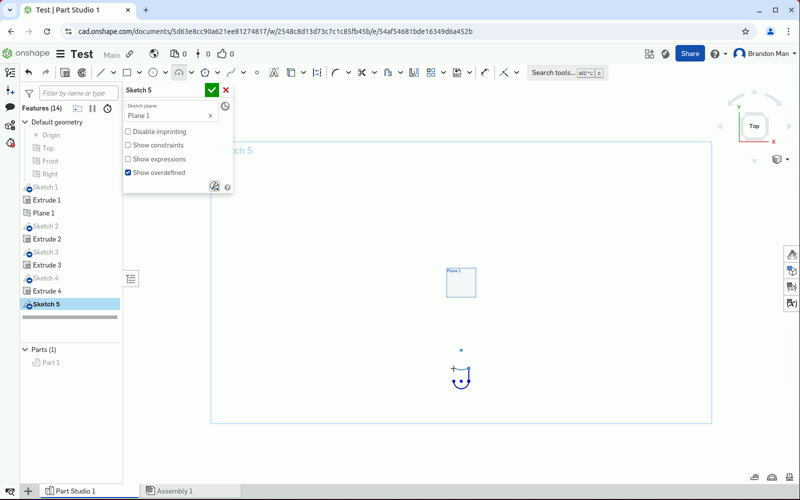
mouse_move(461, 369)
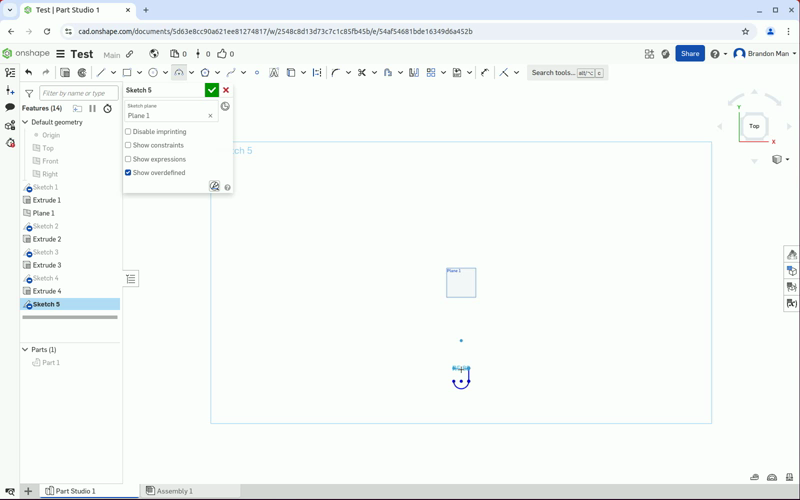
click(461, 369)
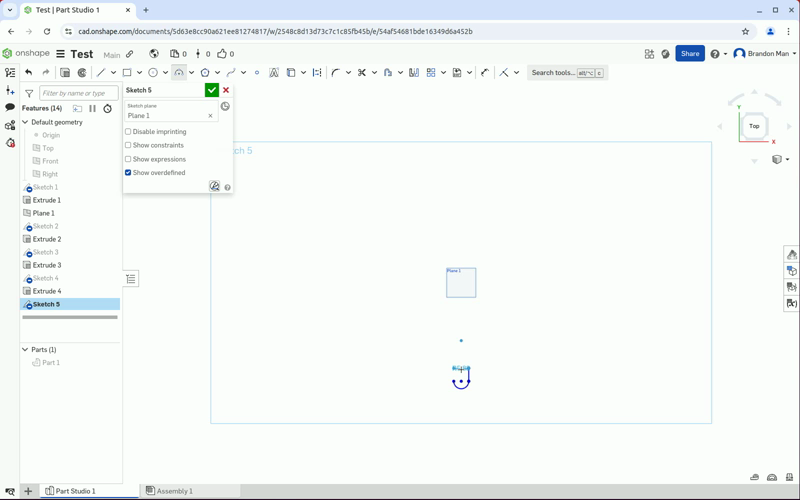
key_up(shift)
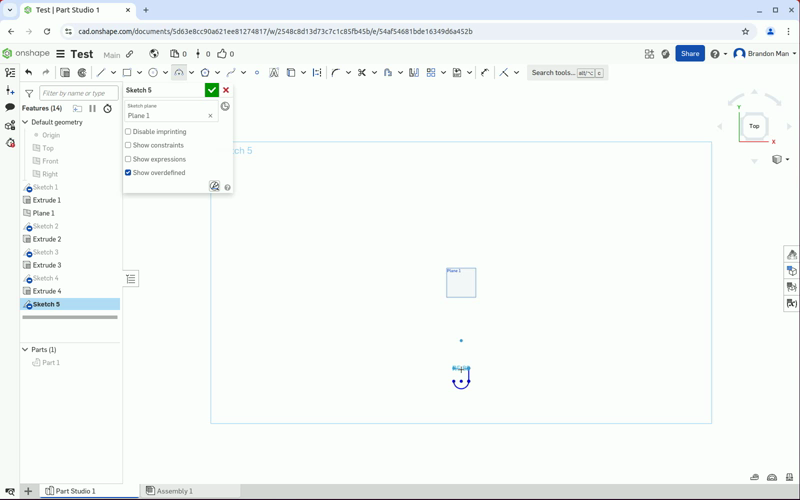
key(esc)
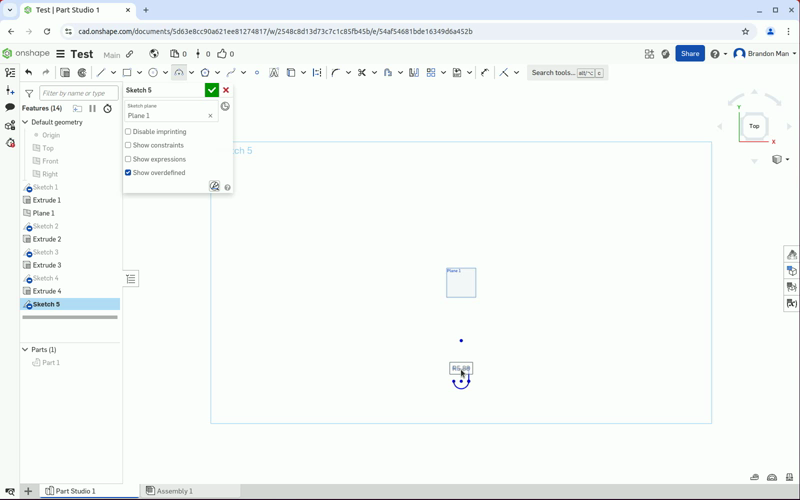
key(l)
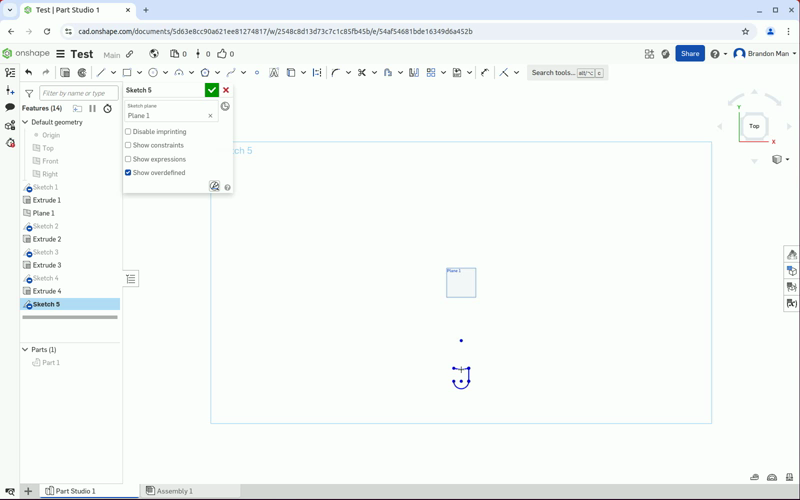
mouse_move(453, 368)
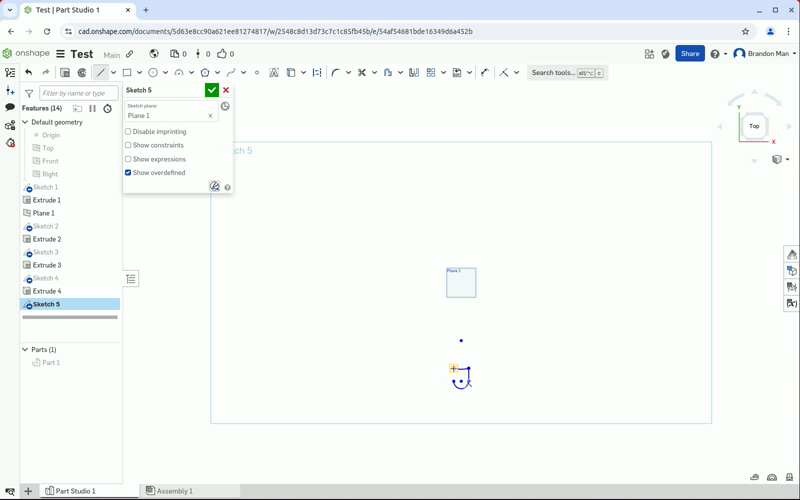
click(453, 368)
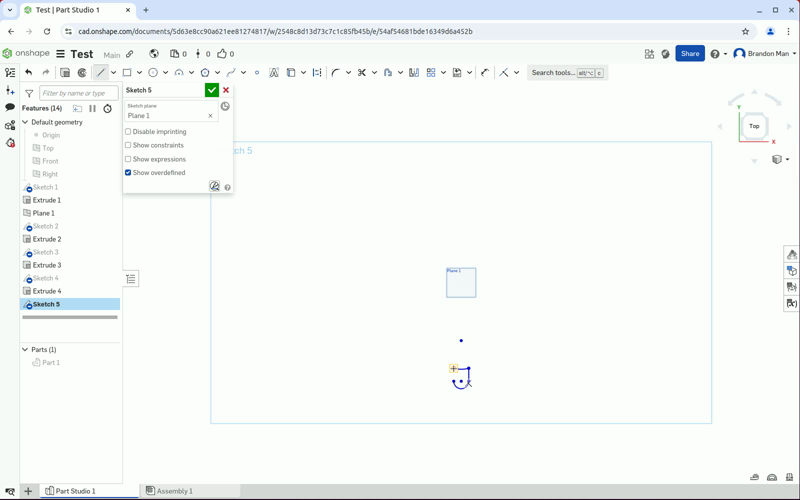
mouse_move(483, 368)
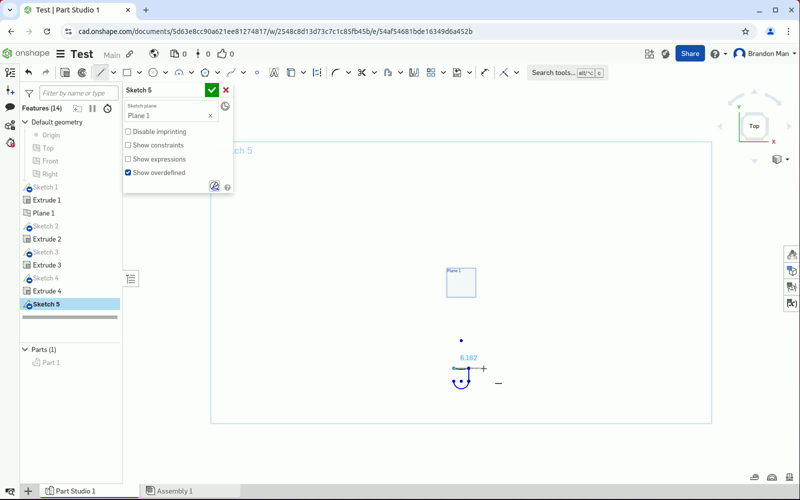
key_down(shift)
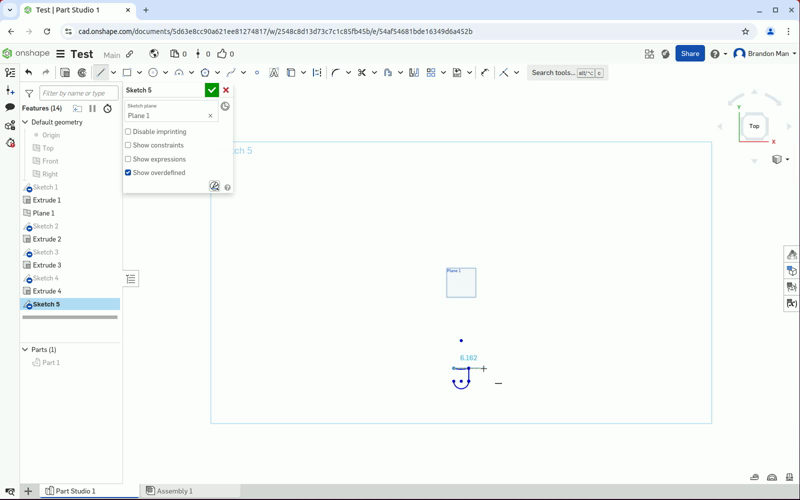
mouse_move(453, 381)
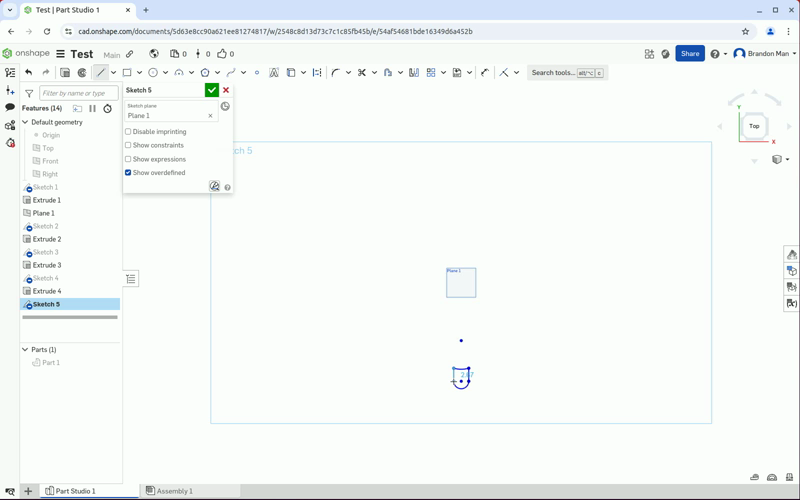
key_up(shift)
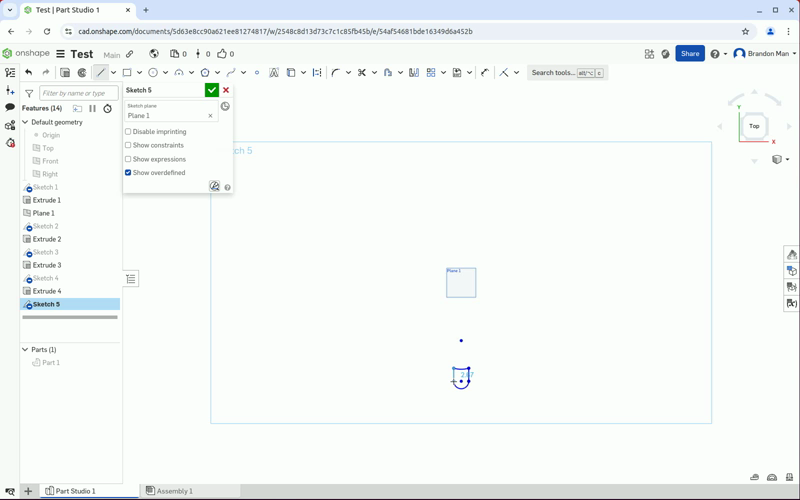
click(453, 381)
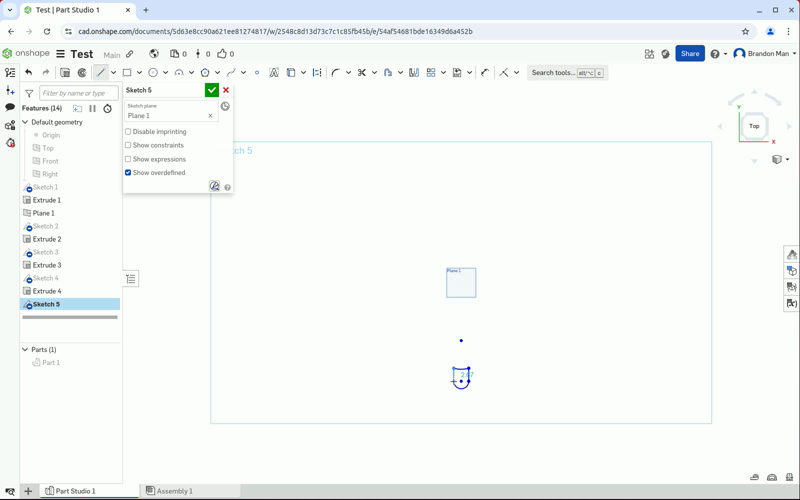
key(esc)
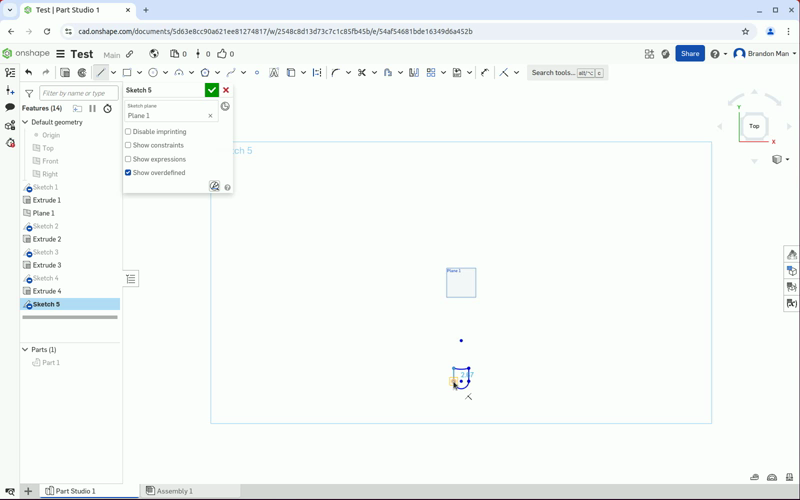
mouse_move(467, 380)
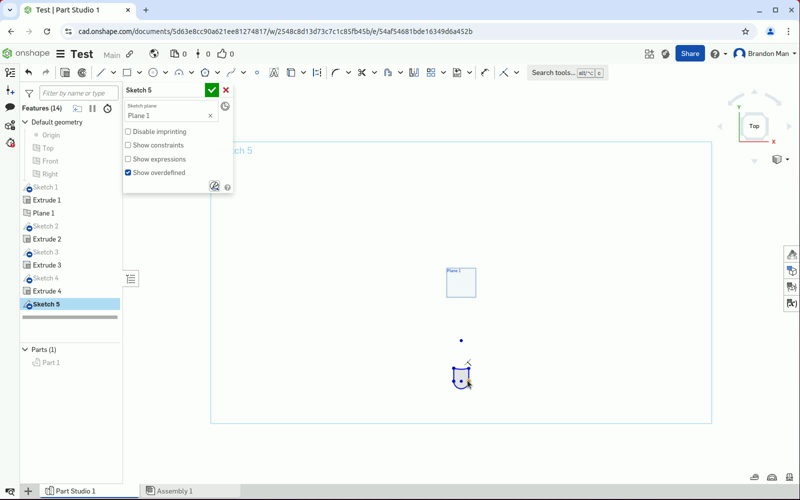
scroll(6)
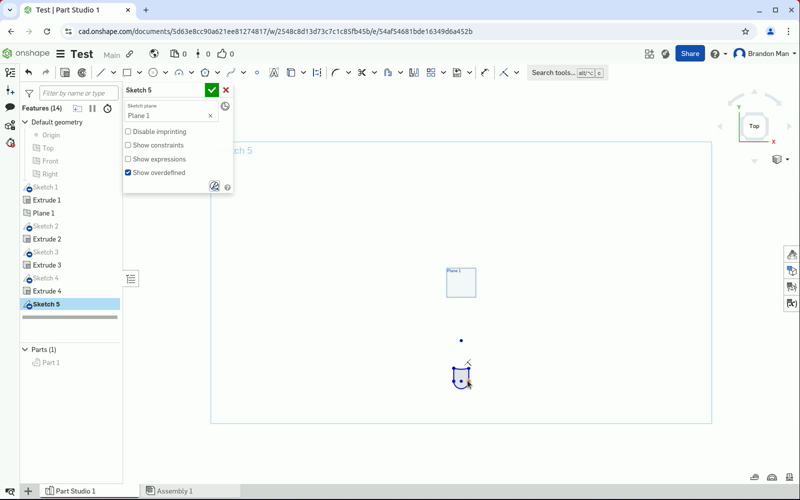
scroll(6)
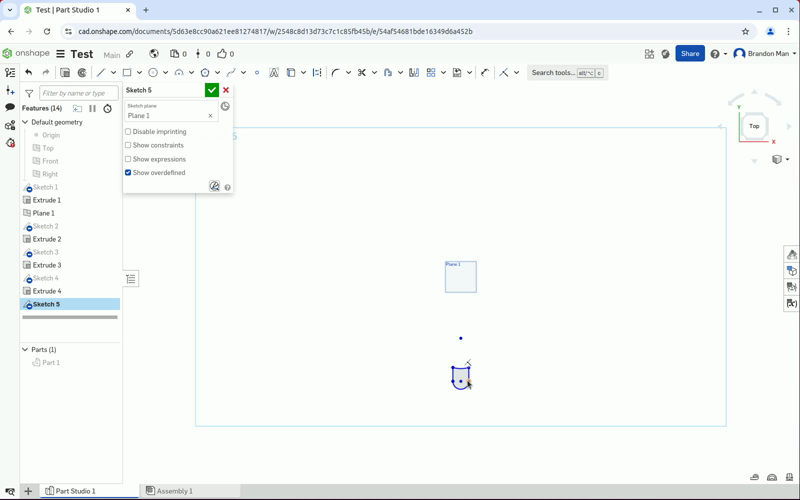
scroll(6)
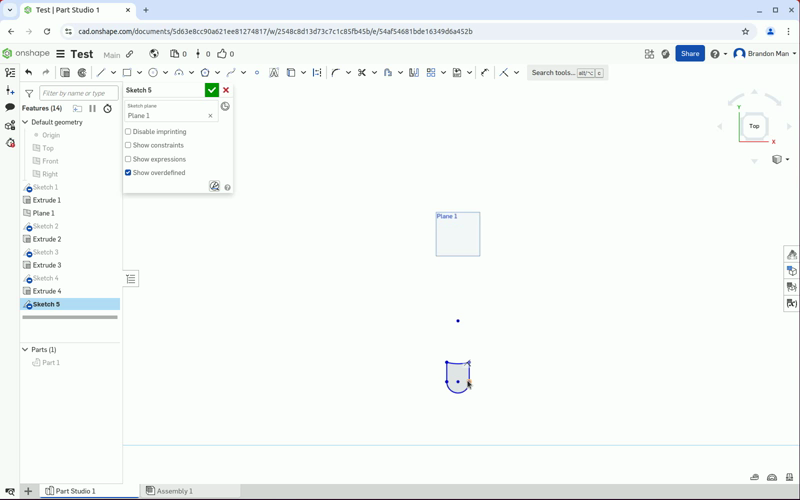
scroll(6)
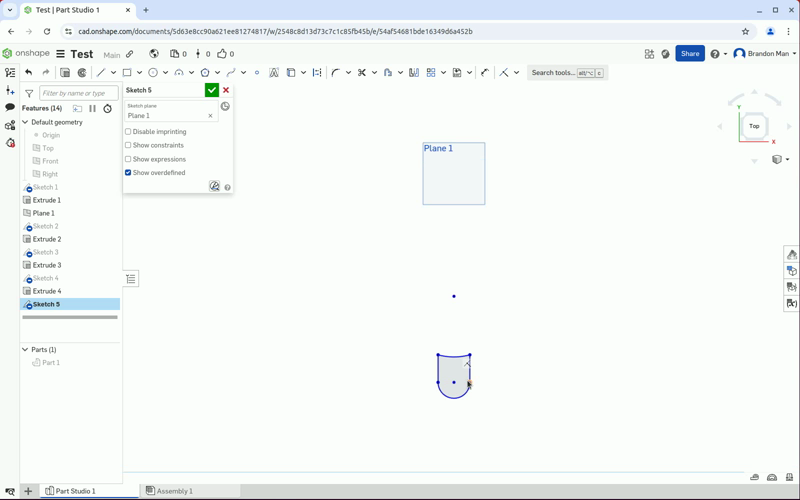
scroll(6)
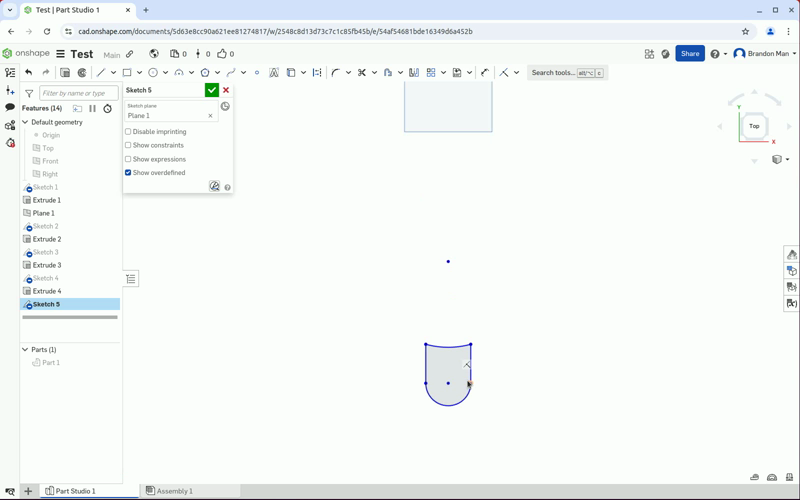
scroll(6)
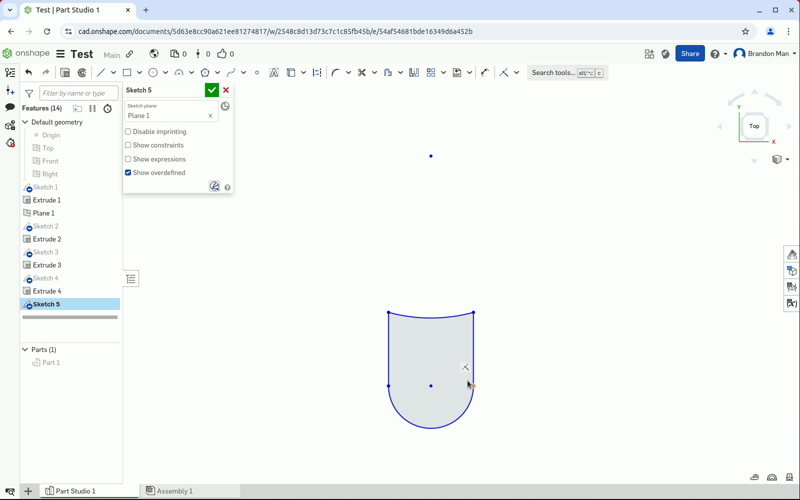
scroll(6)
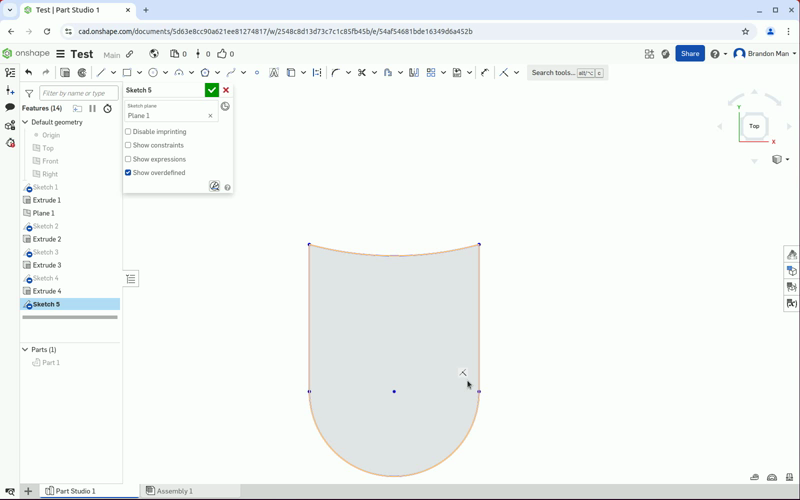
click(467, 380)
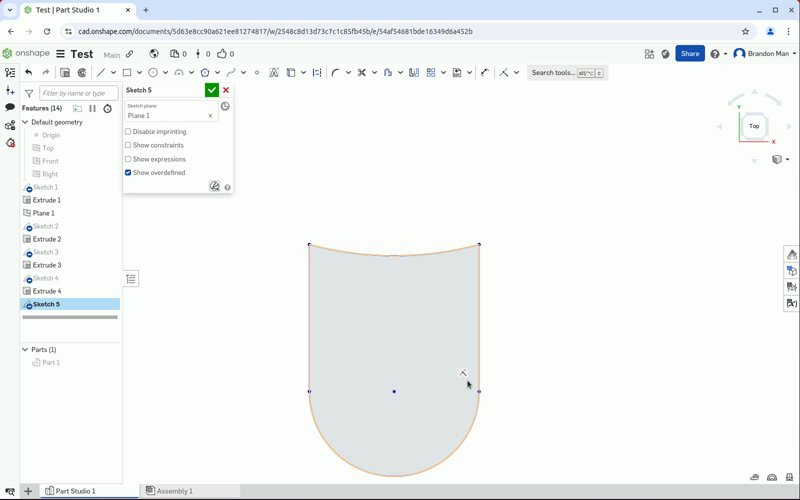
scroll(-6)
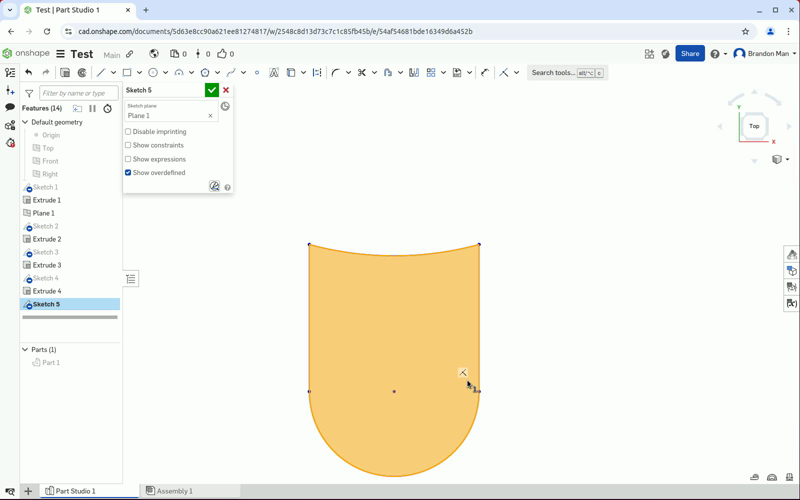
scroll(-6)
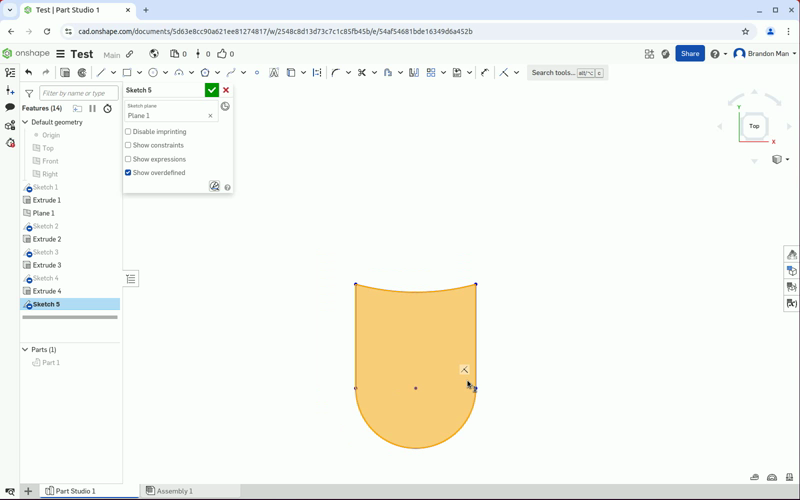
scroll(-6)
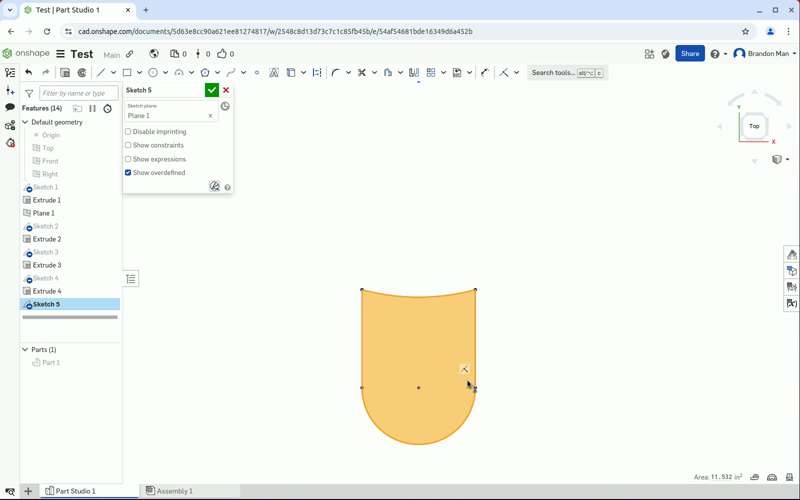
scroll(-6)
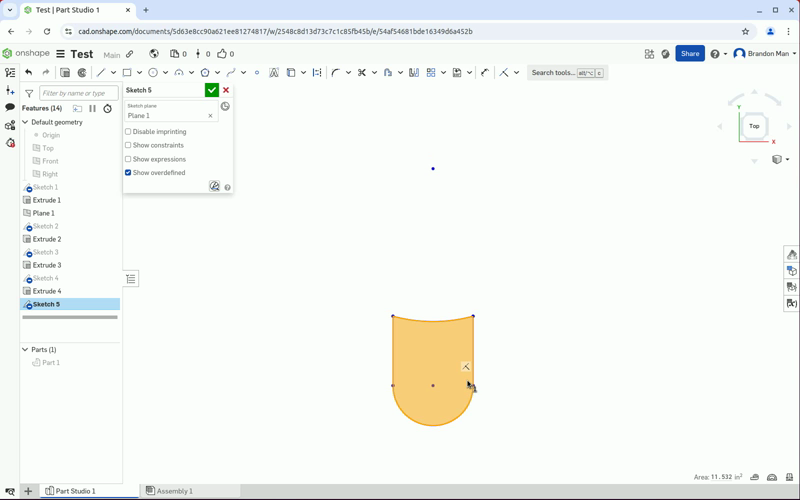
scroll(-6)
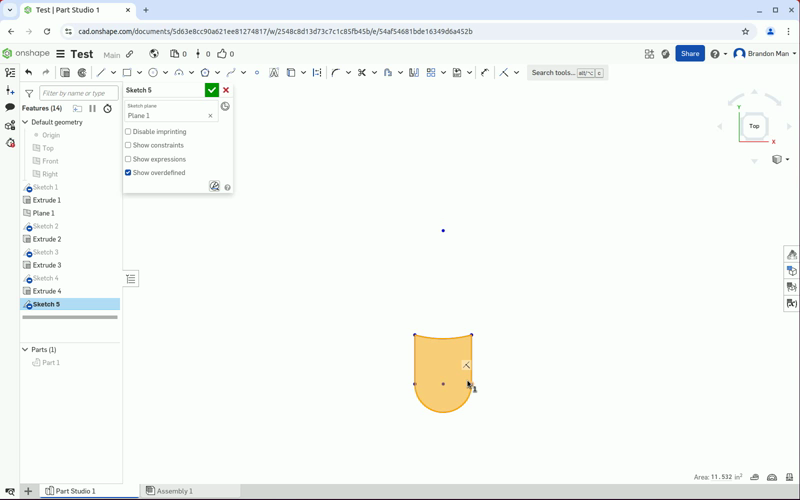
scroll(-6)
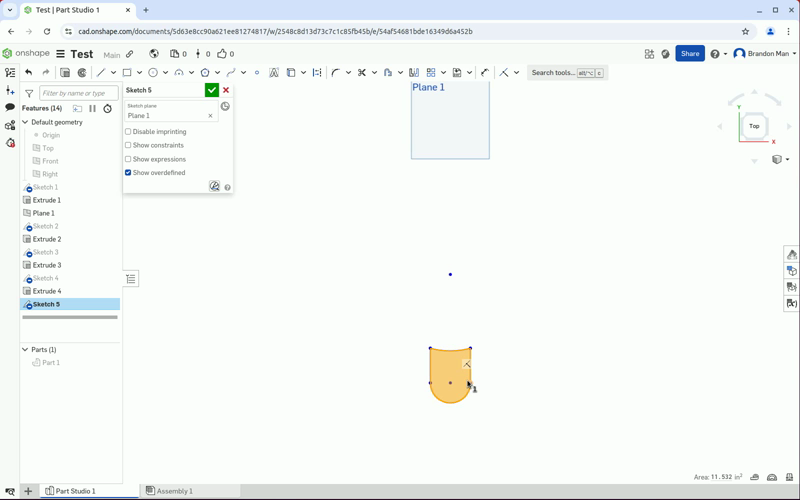
scroll(-6)
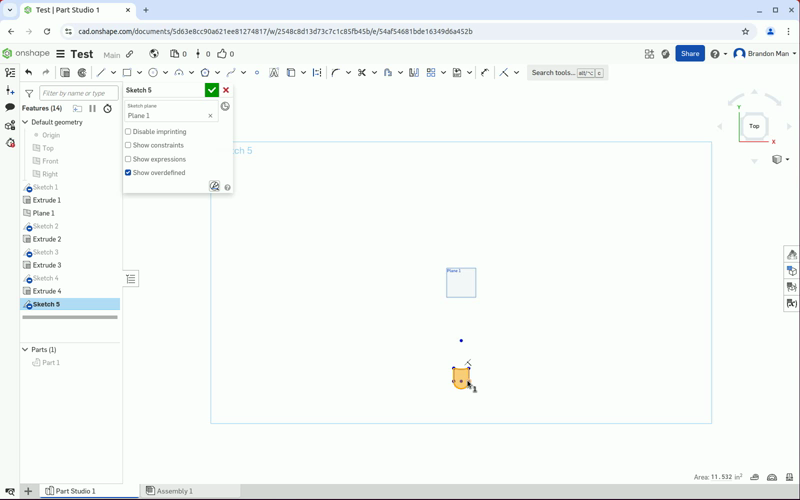
mouse_move(73, 352)
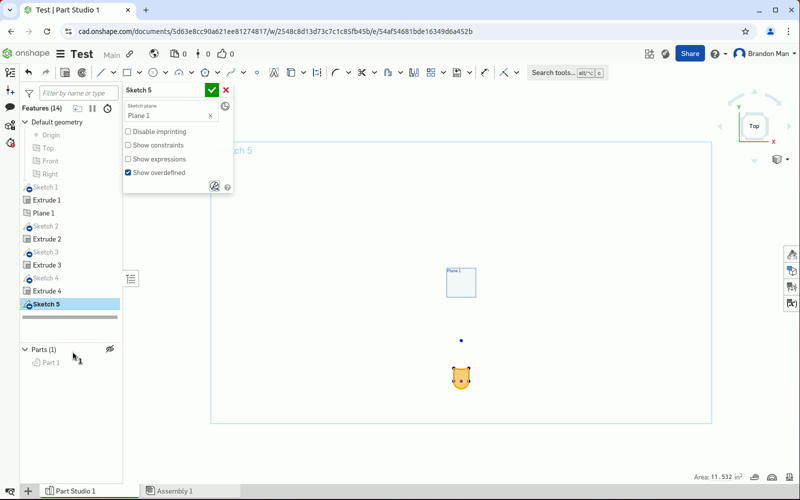
key(shift+y)
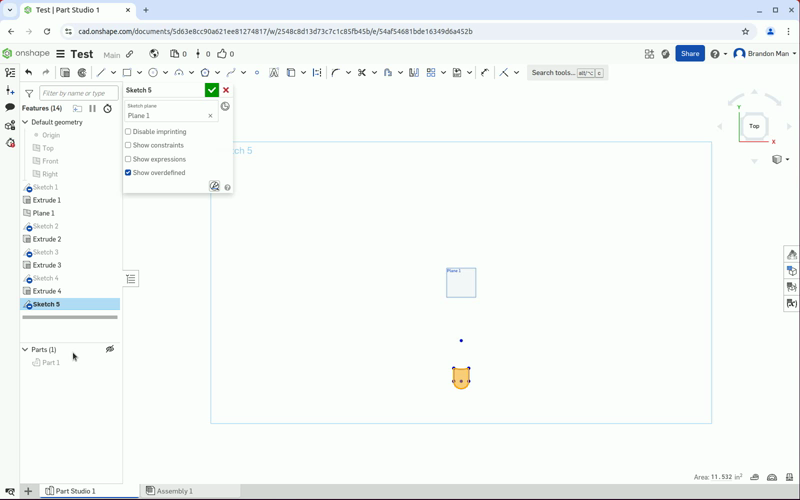
key(shift+e)
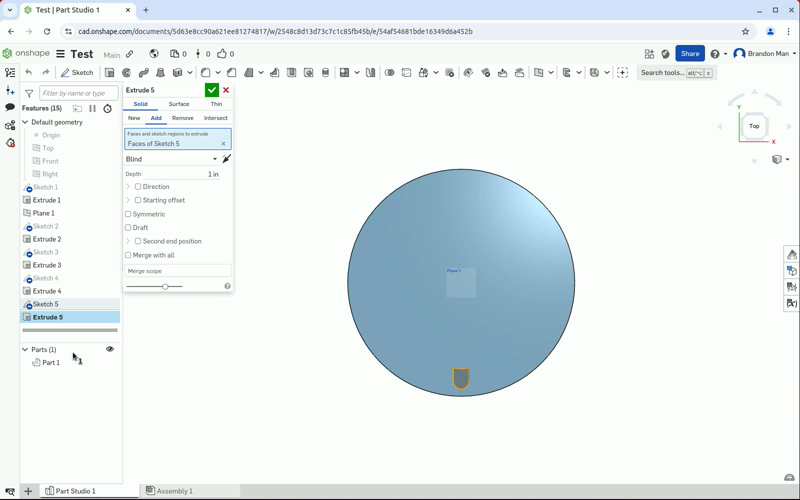
mouse_move(143, 106)
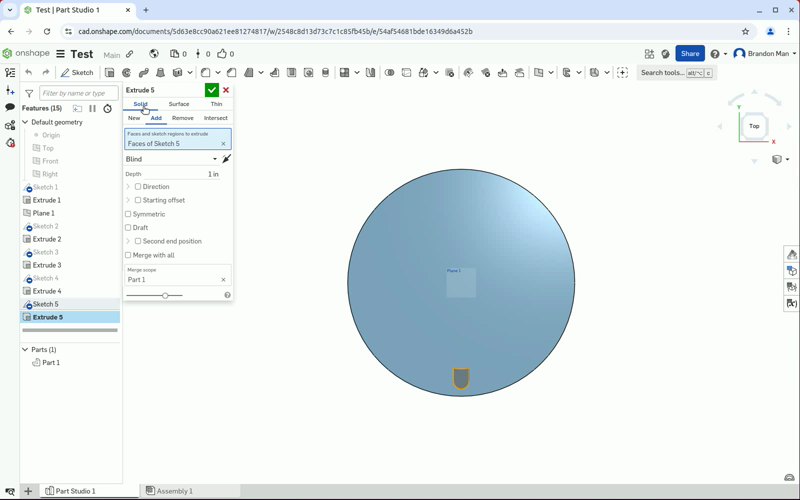
click(143, 106)
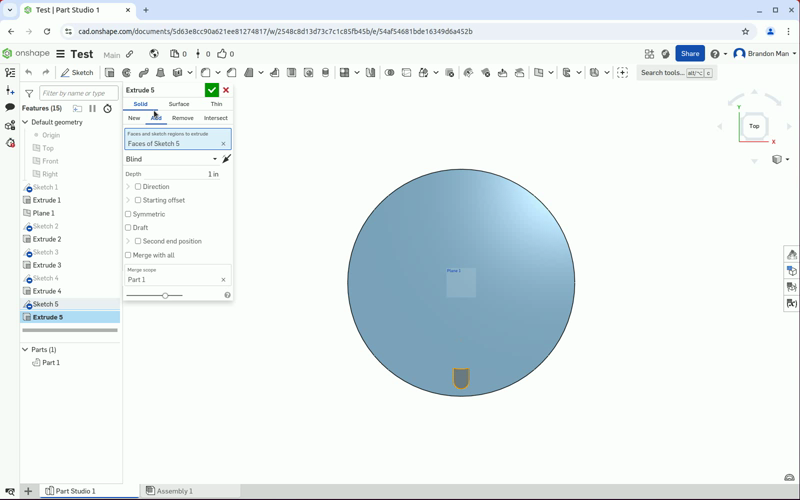
mouse_move(186, 120)
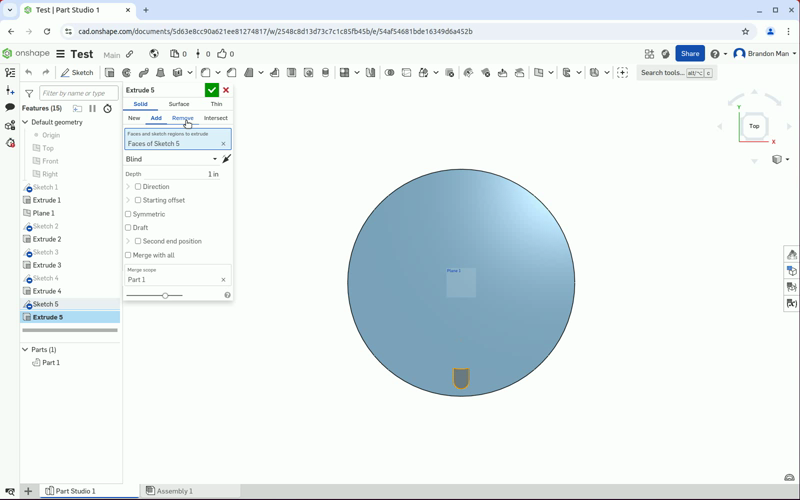
click(186, 120)
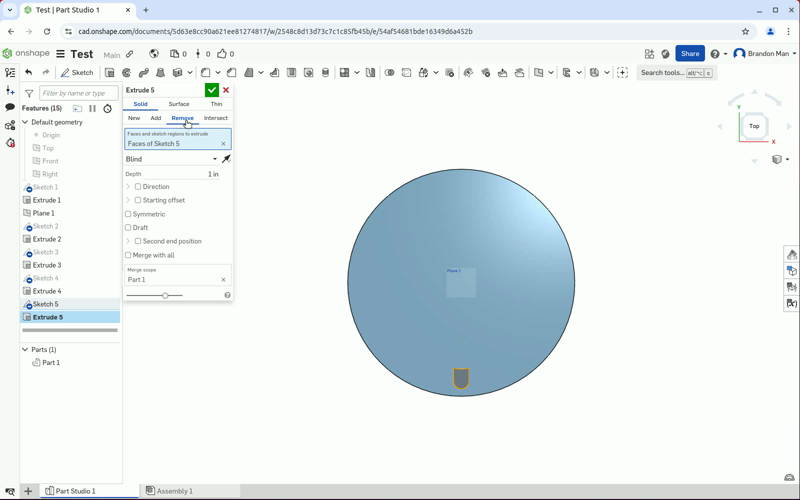
key(tab, 4)
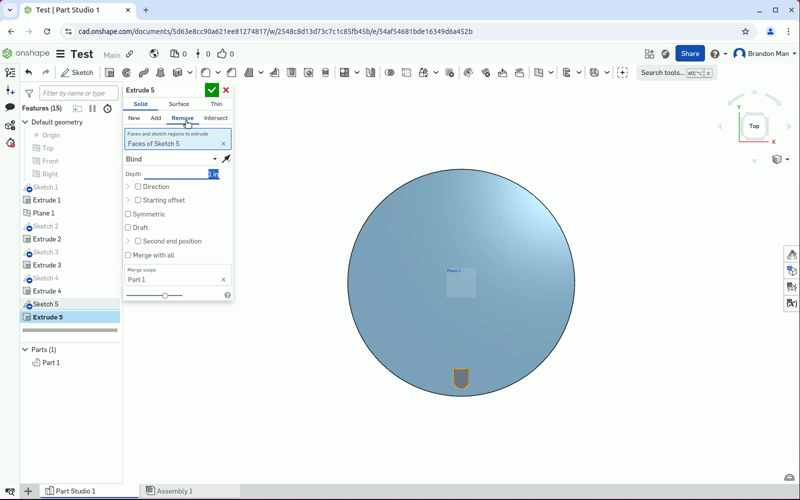
text(0.722)
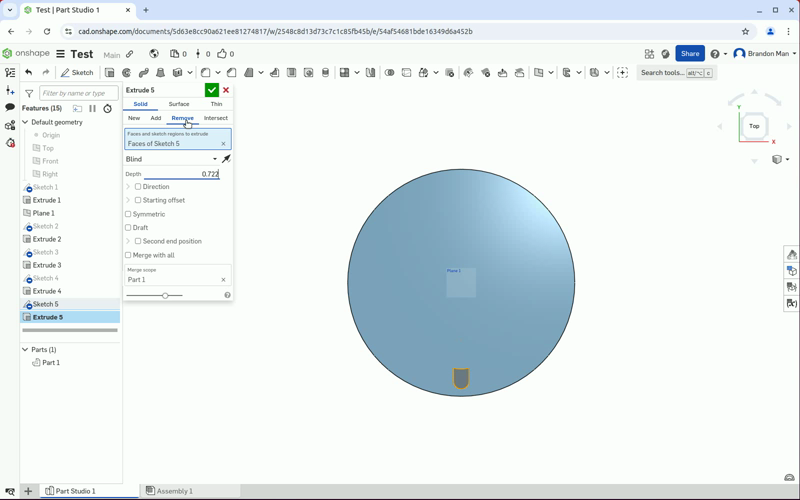
key(tab, 6)
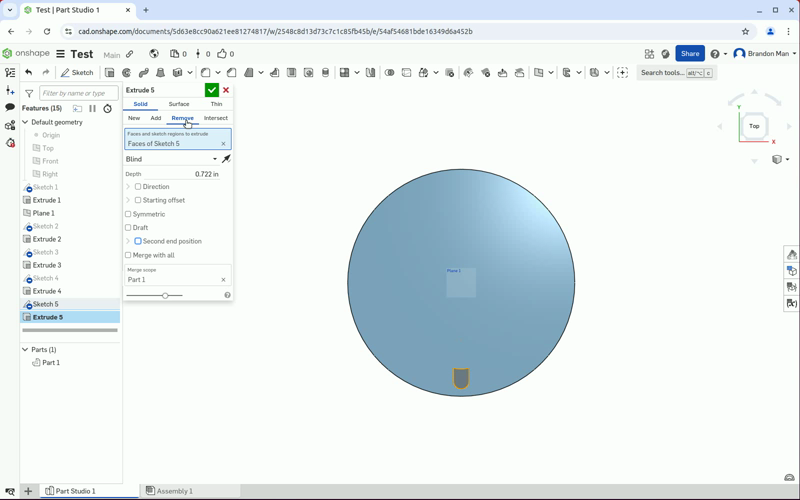
key(space)
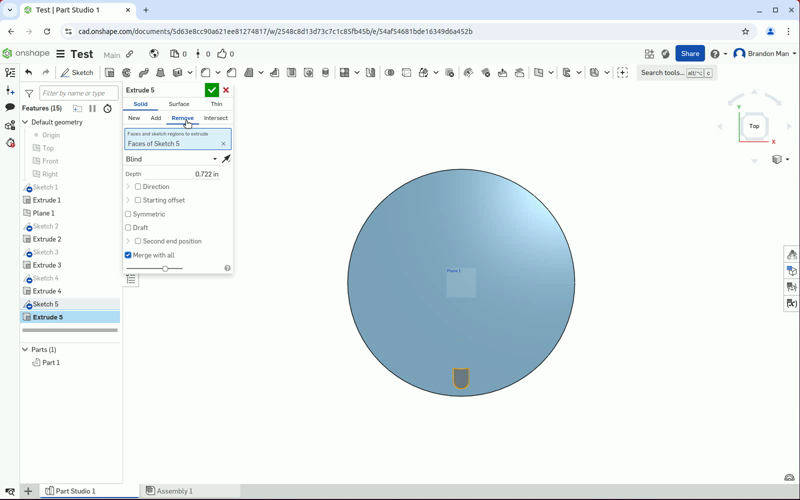
key(enter)
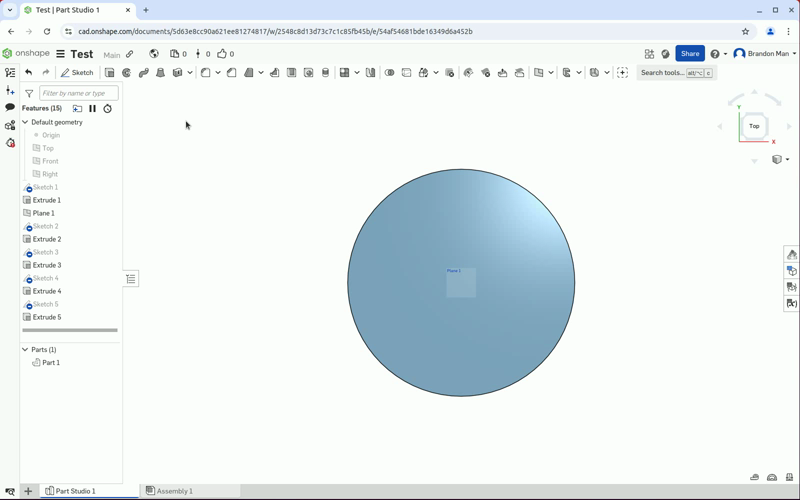
key(shift+h)
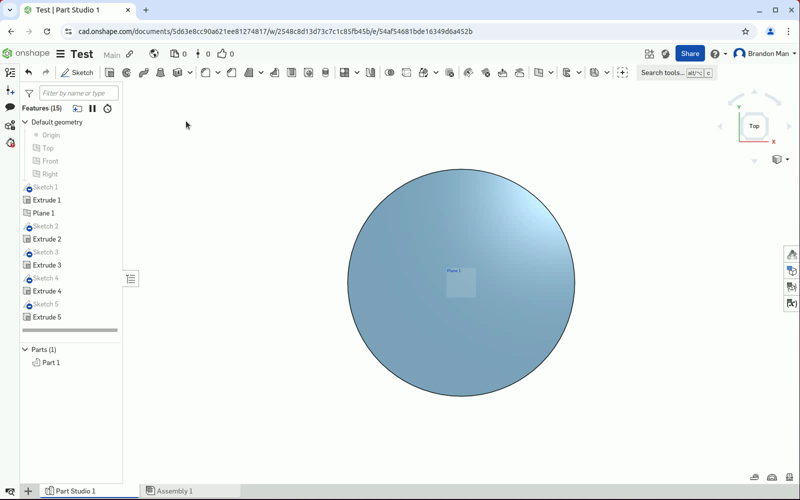
key(shift+h)
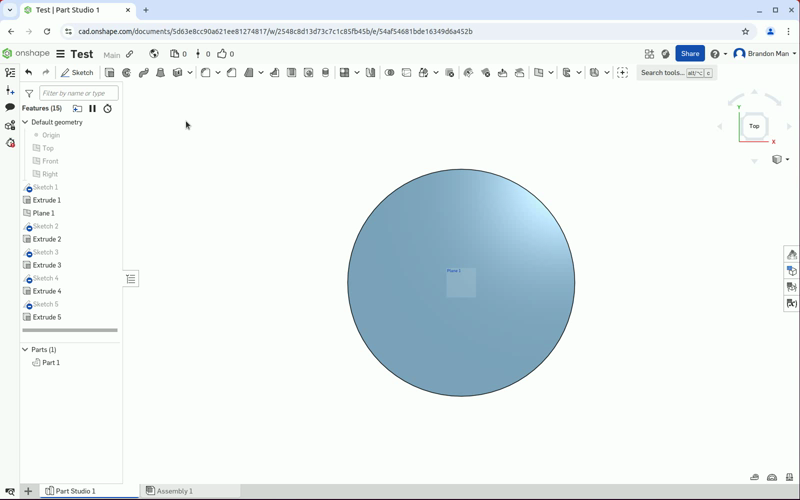
mouse_move(73, 189)
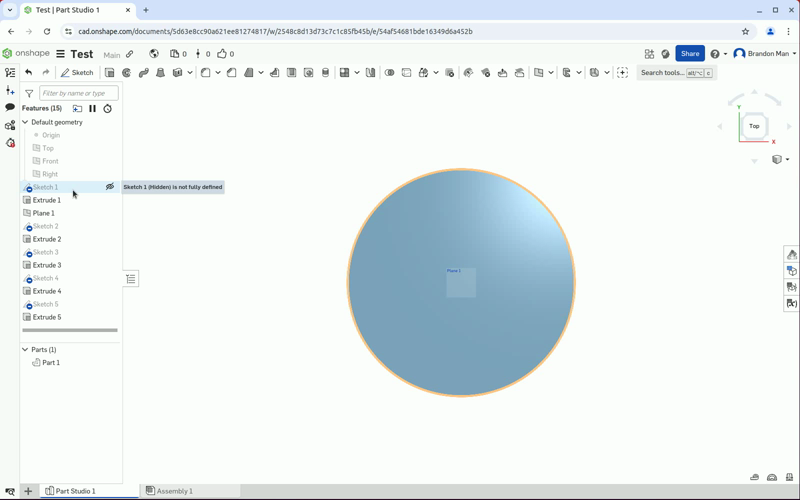
click(73, 189)
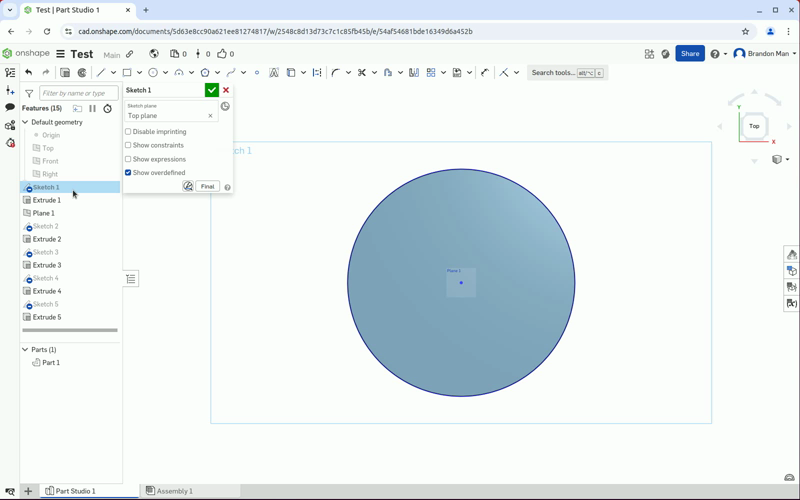
mouse_move(229, 92)
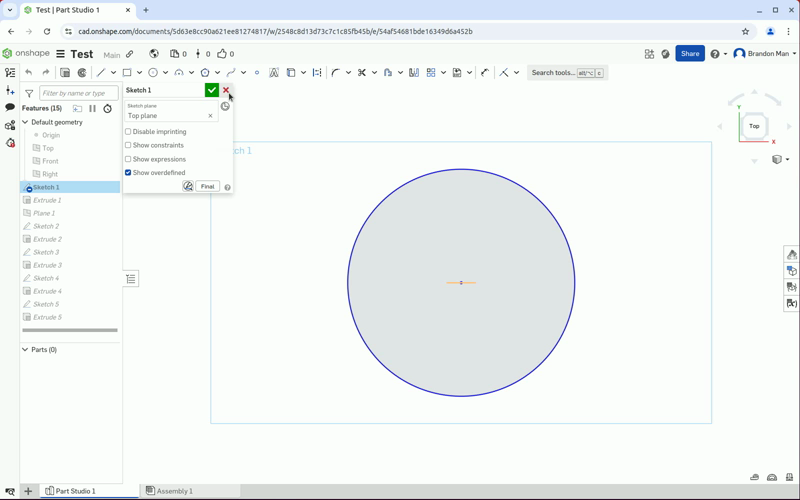
click(229, 92)
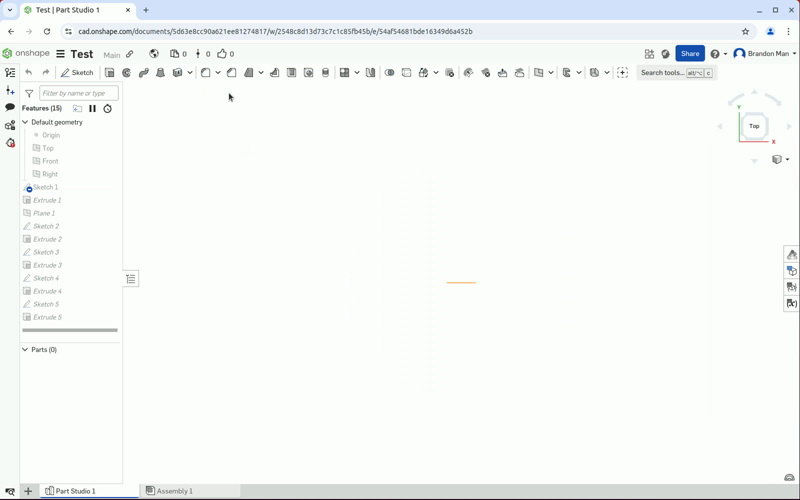
key(shift+s)
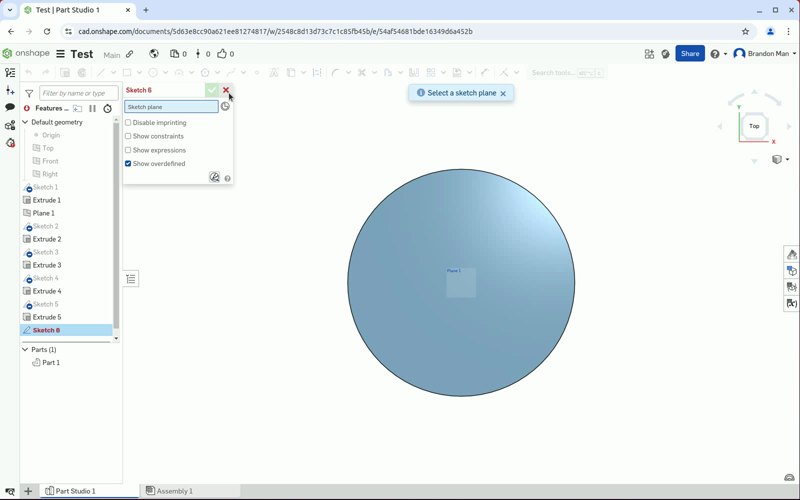
mouse_move(69, 215)
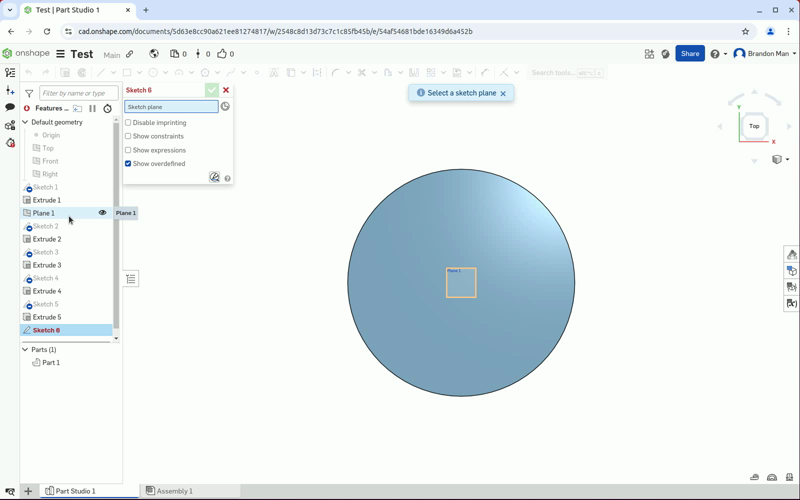
click(69, 215)
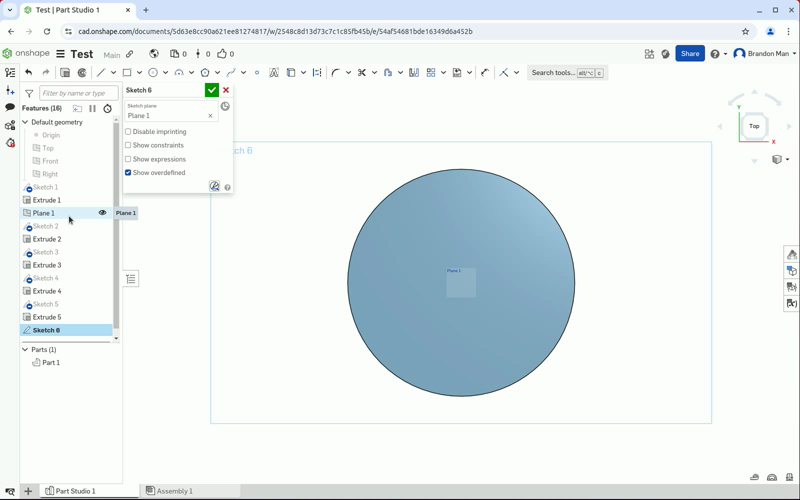
mouse_move(73, 352)
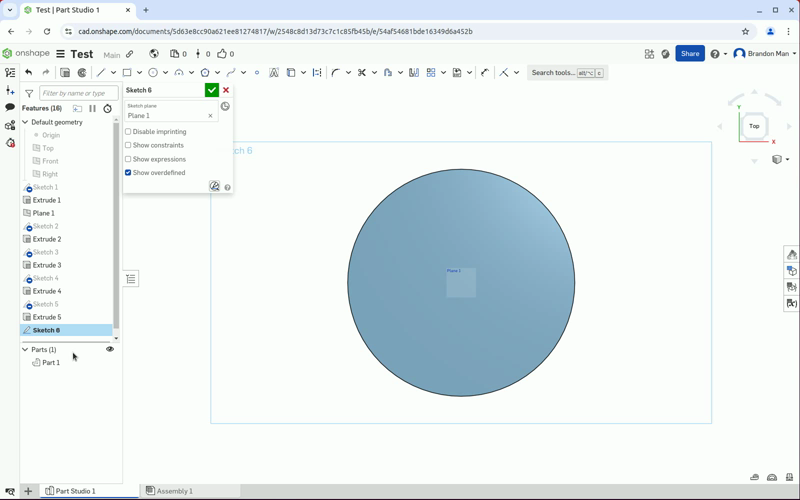
key(y)
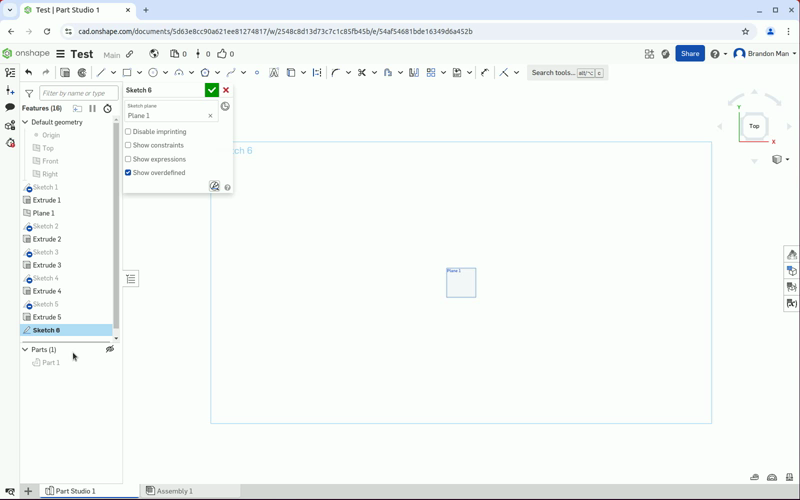
key(l)
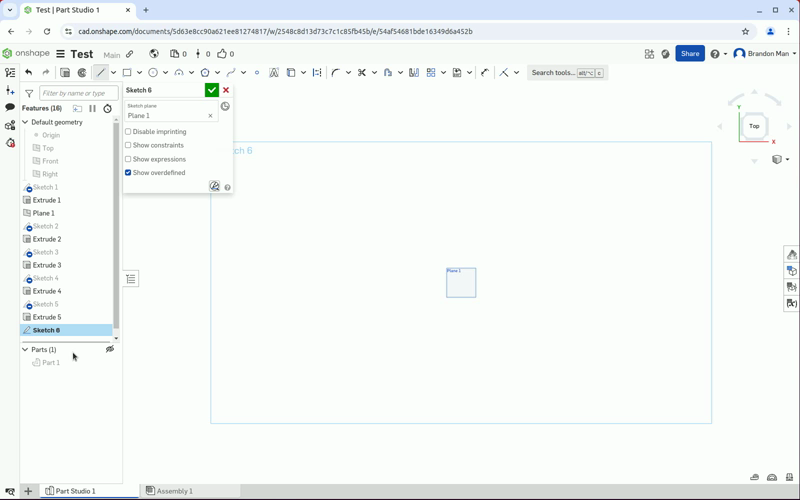
key_down(shift)
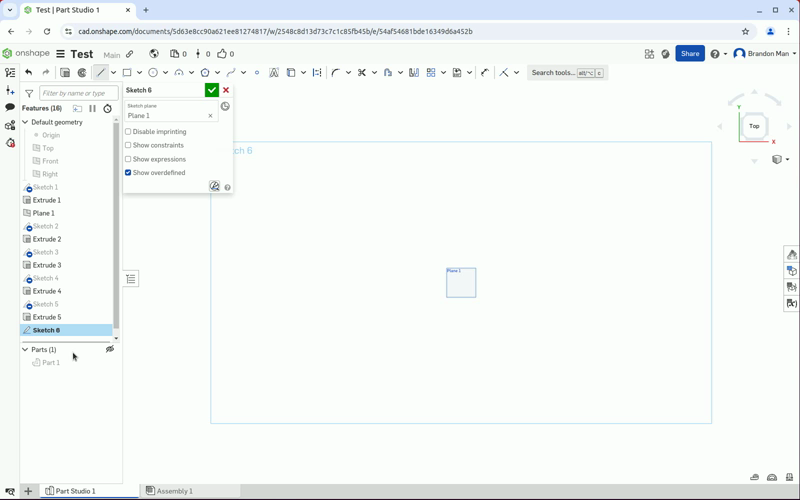
mouse_move(546, 290)
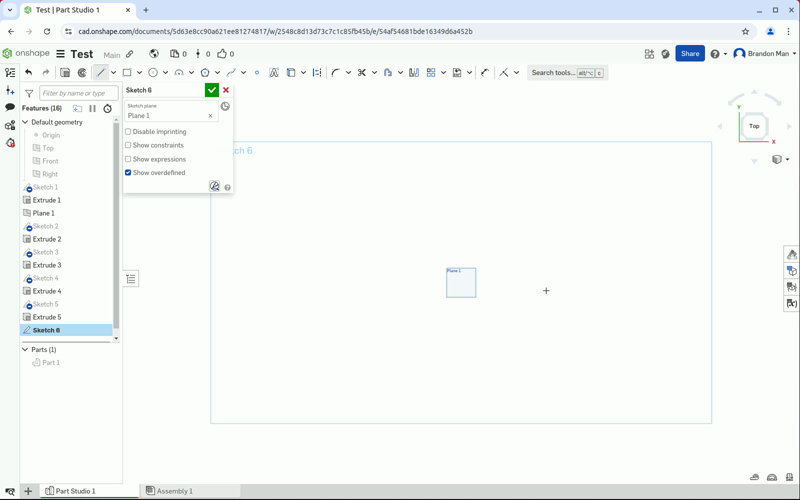
click(546, 290)
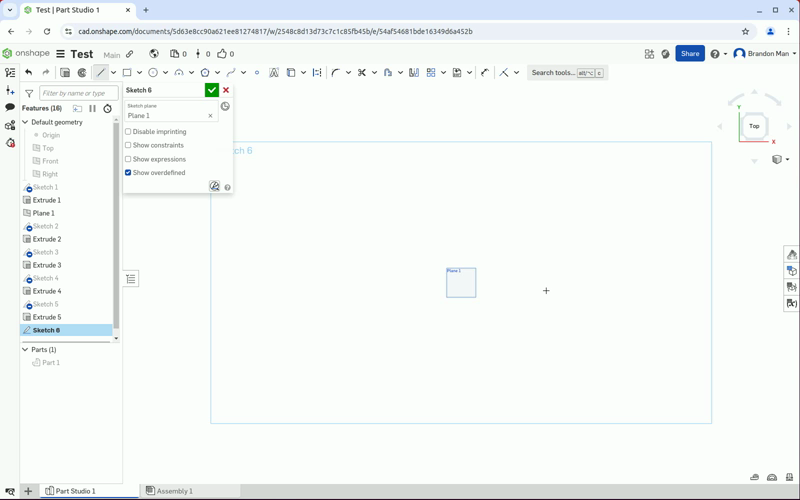
key_up(shift)
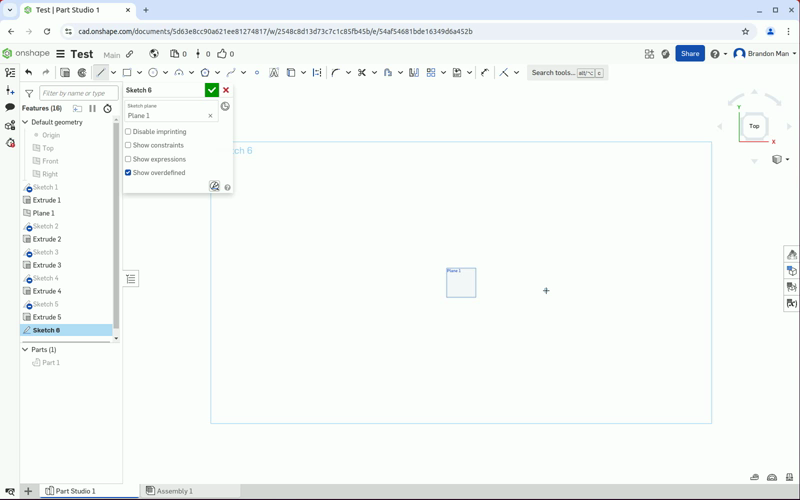
key_down(shift)
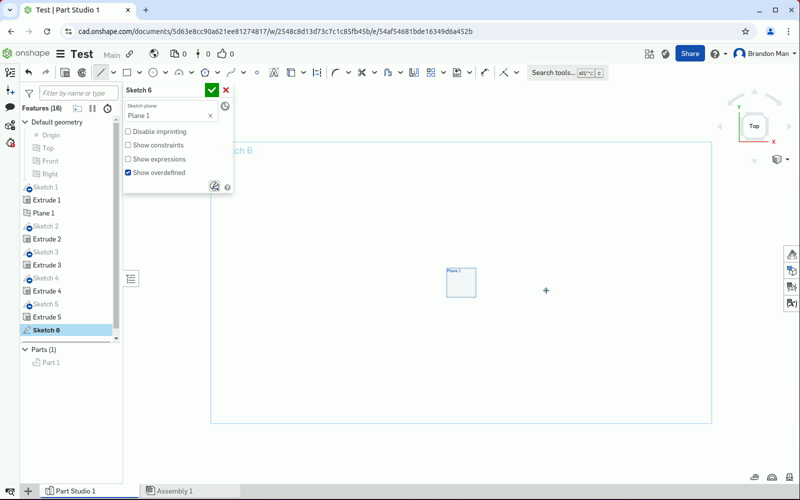
mouse_move(576, 290)
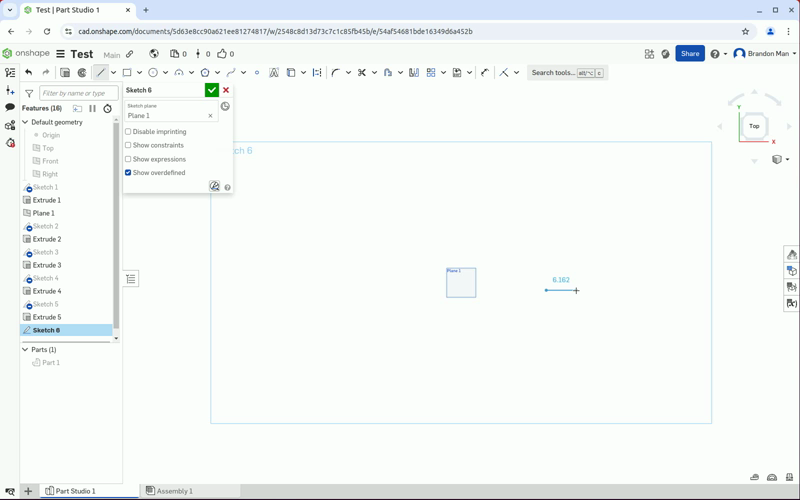
mouse_move(559, 290)
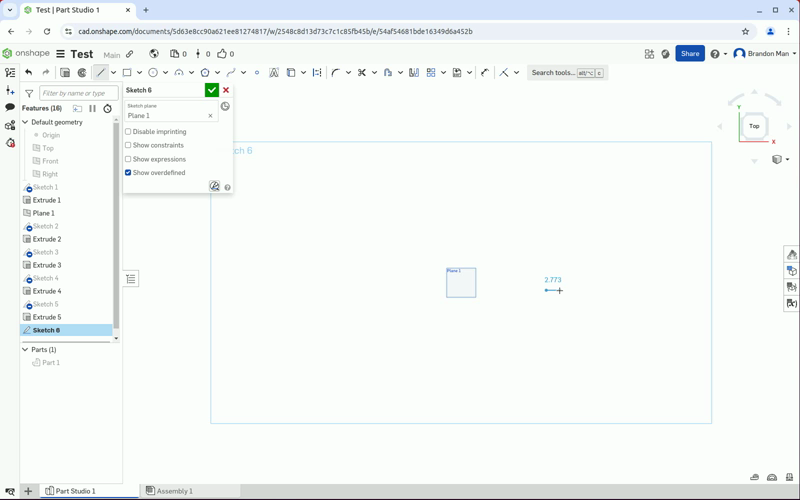
click(559, 290)
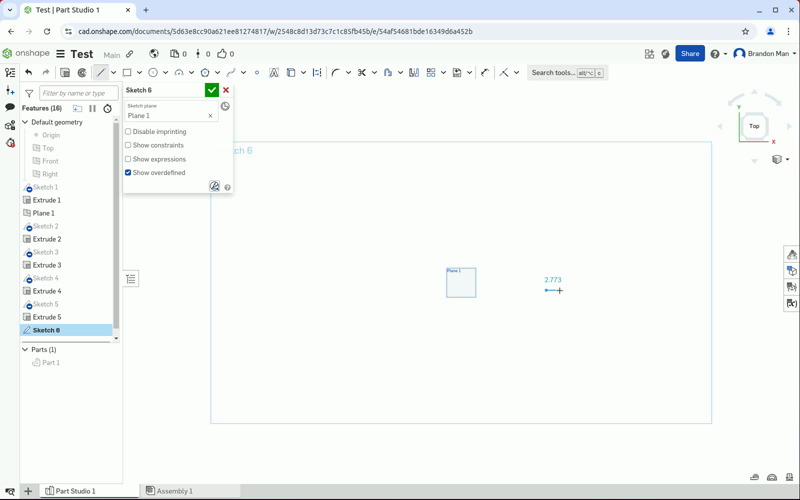
key_up(shift)
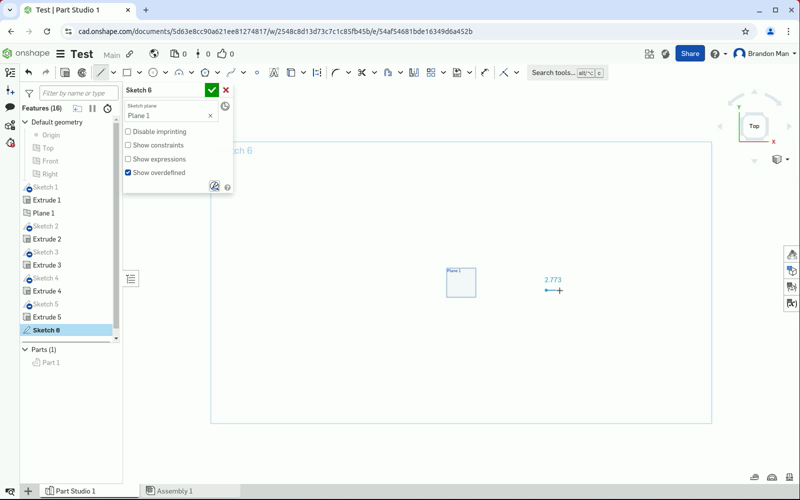
key(esc)
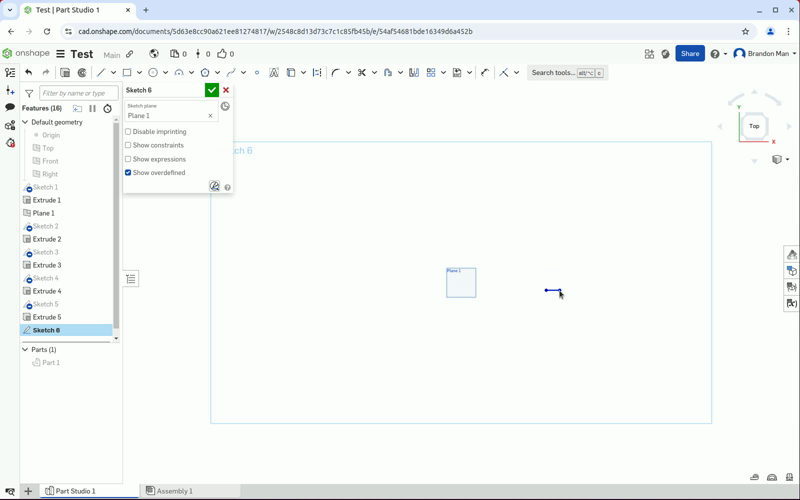
key(a)
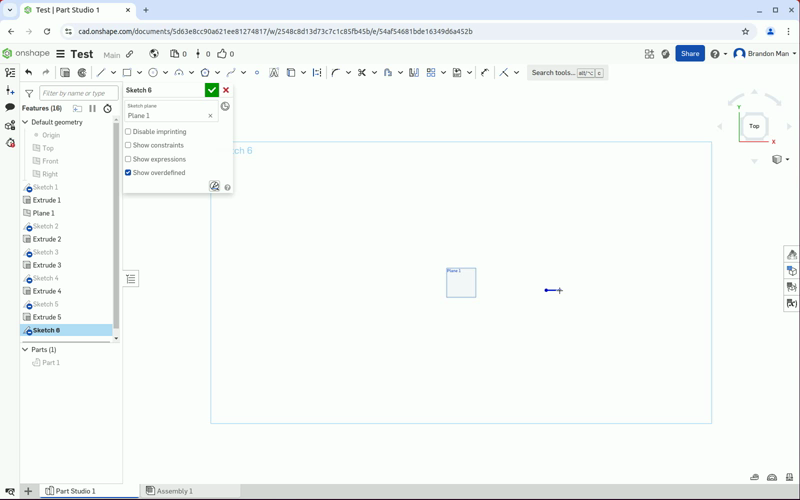
mouse_move(559, 290)
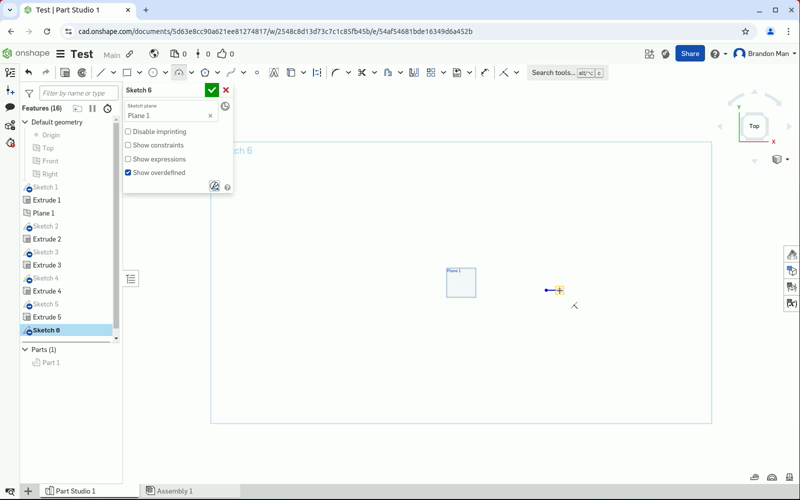
click(559, 290)
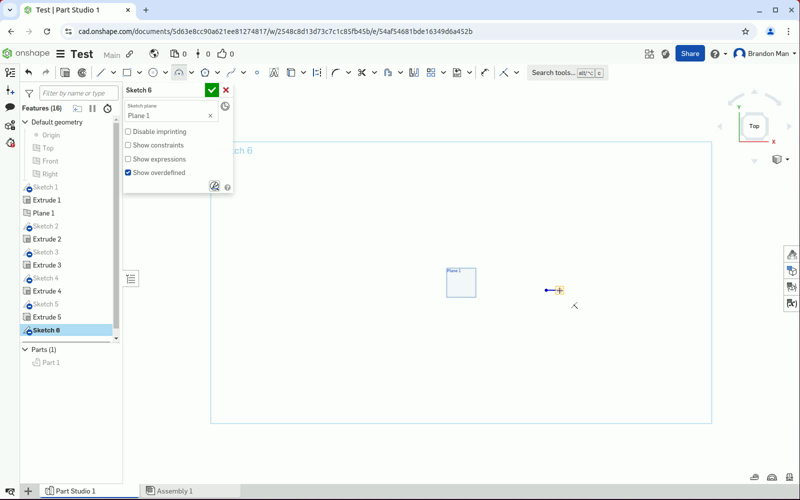
key_down(shift)
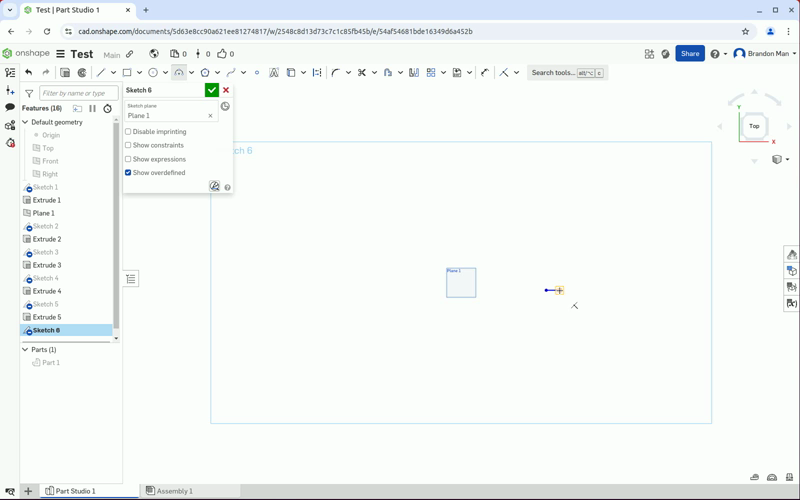
mouse_move(559, 274)
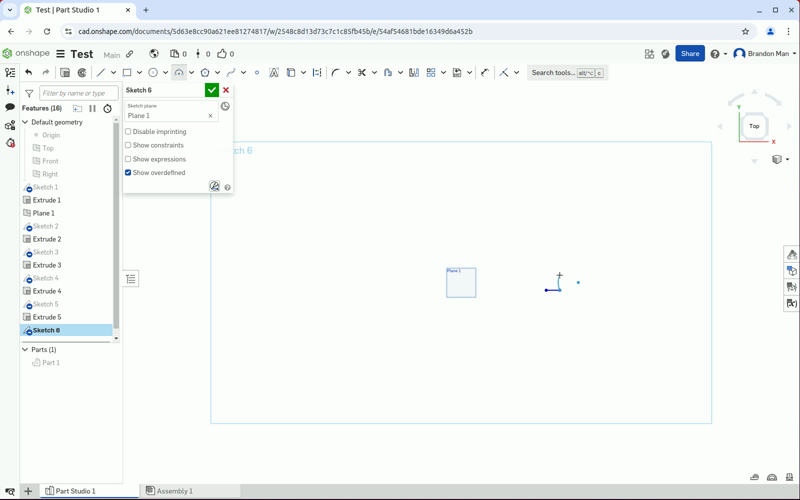
click(559, 274)
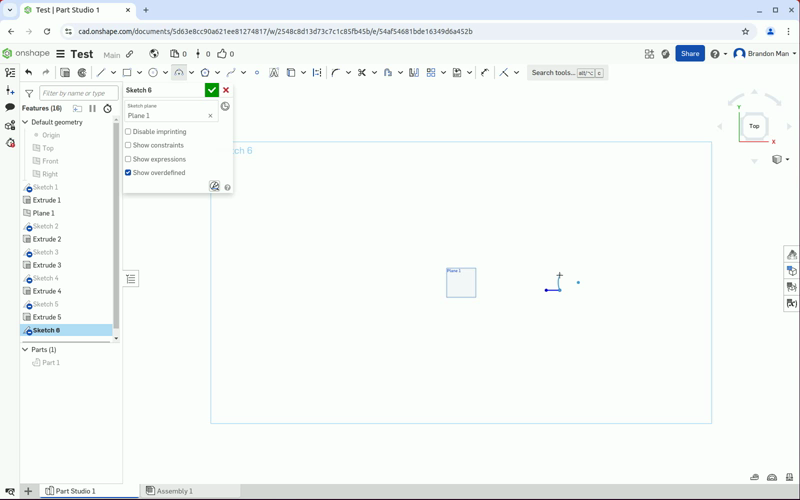
mouse_move(567, 282)
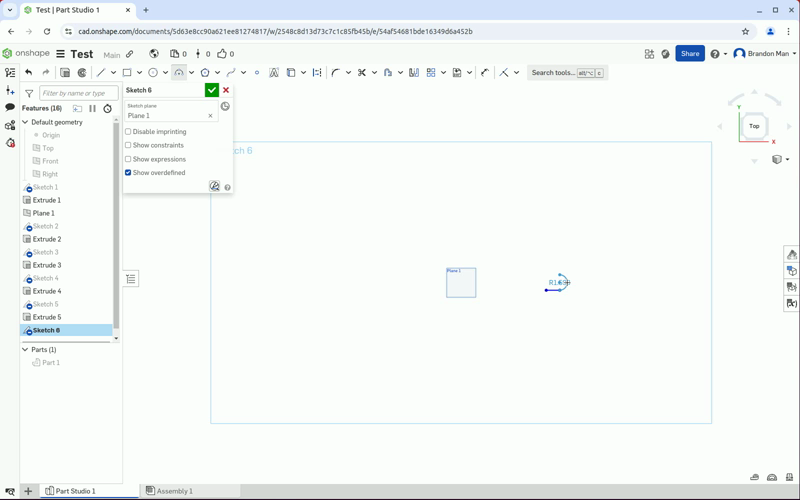
click(567, 282)
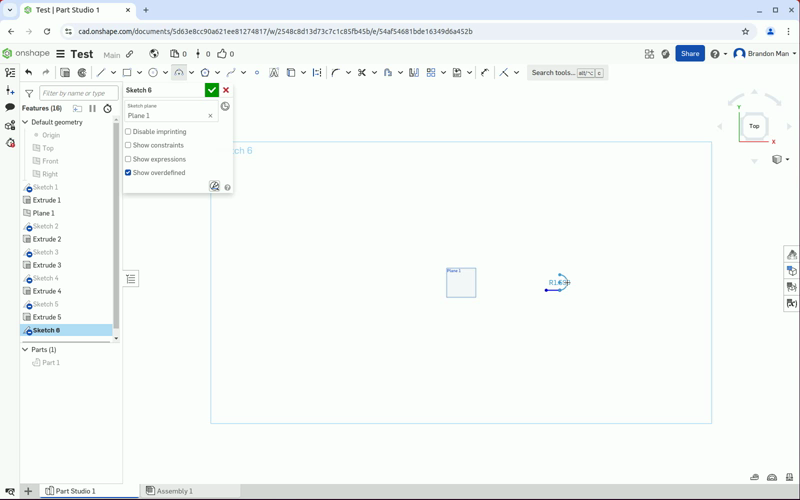
key_up(shift)
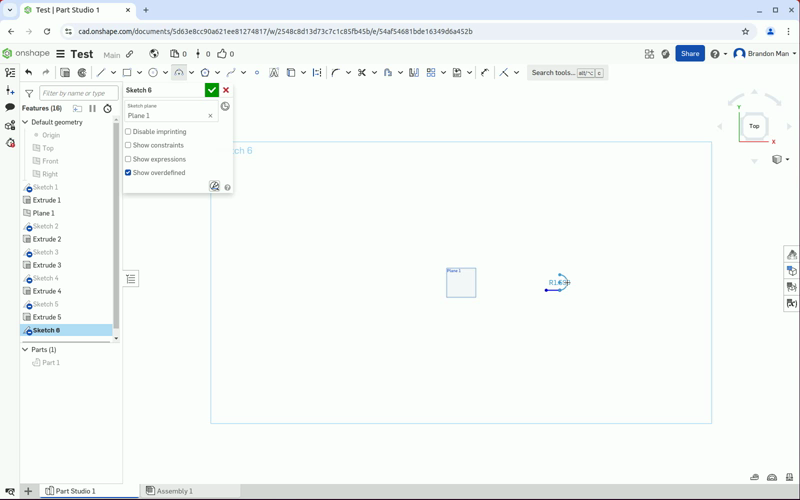
key(esc)
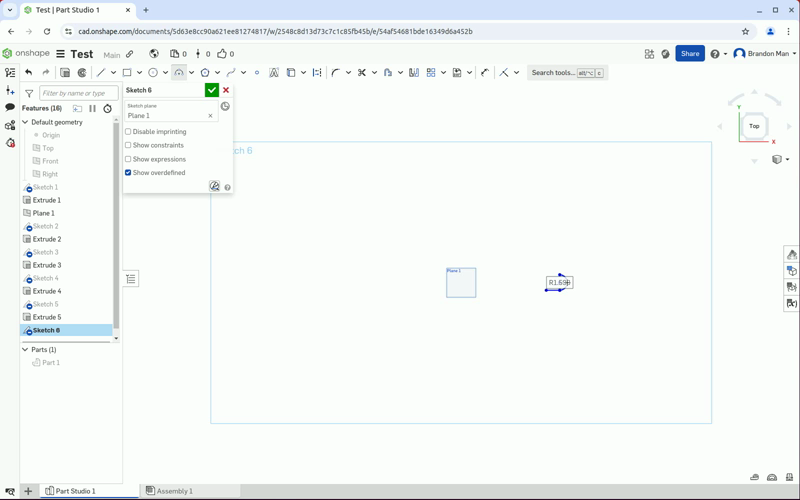
key(l)
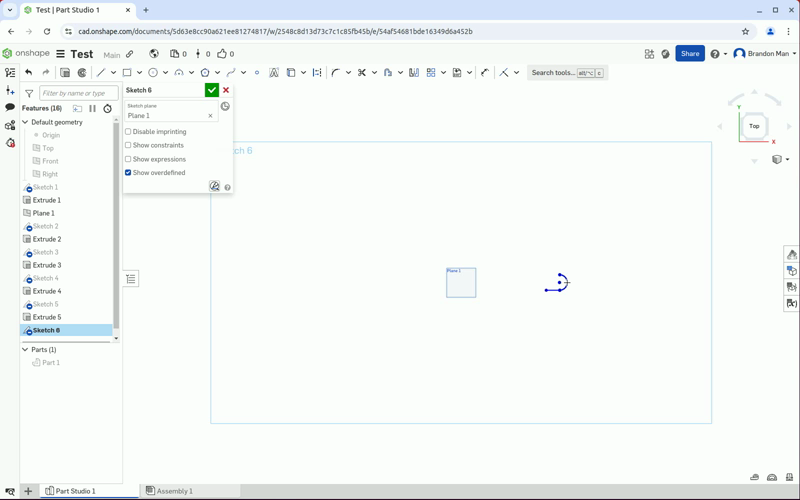
mouse_move(559, 274)
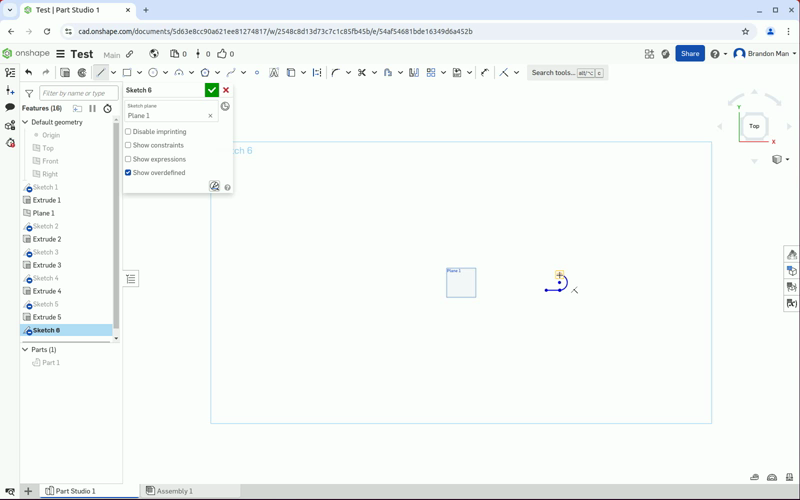
click(559, 274)
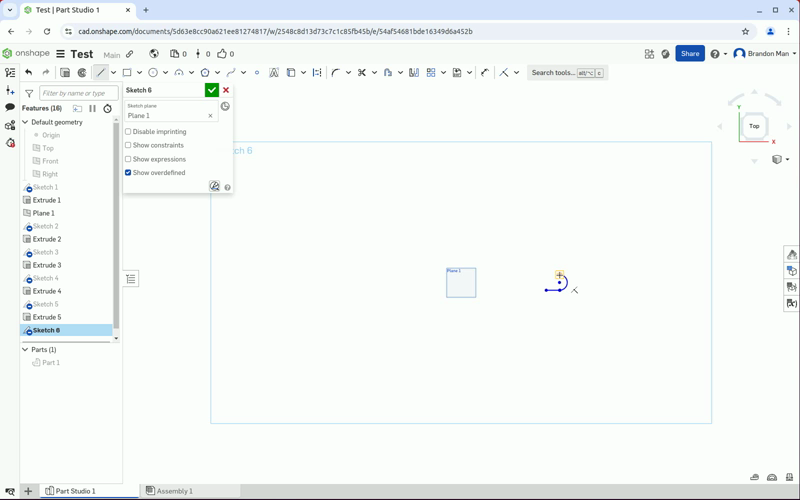
key_down(shift)
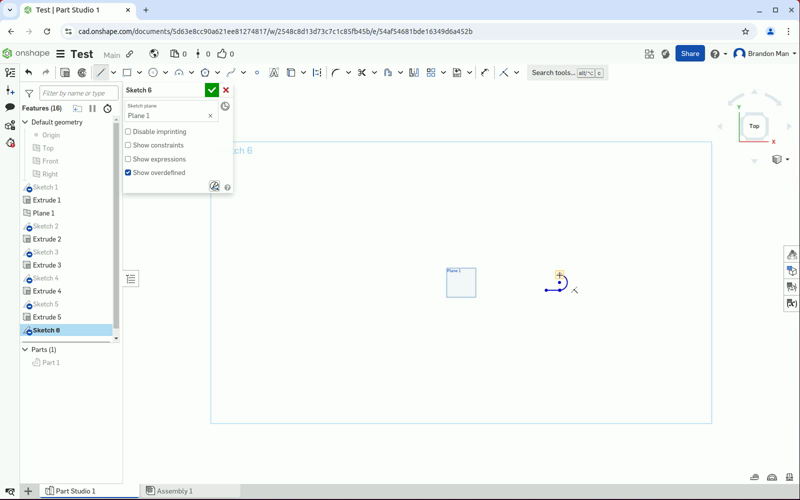
mouse_move(589, 274)
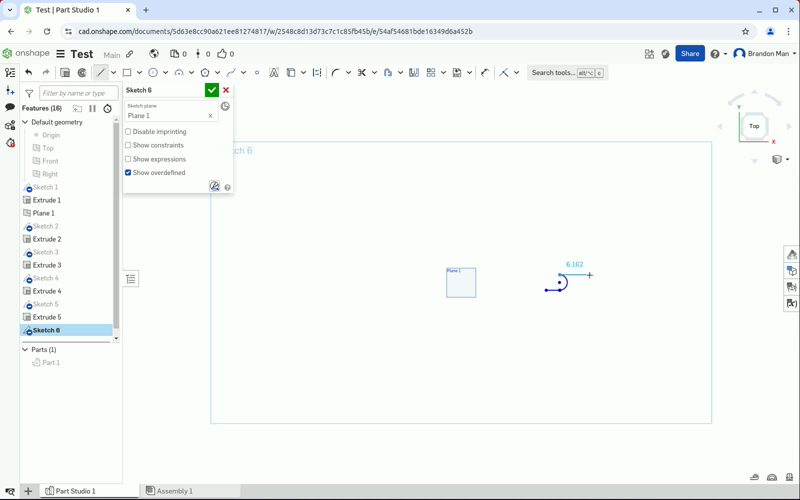
mouse_move(546, 274)
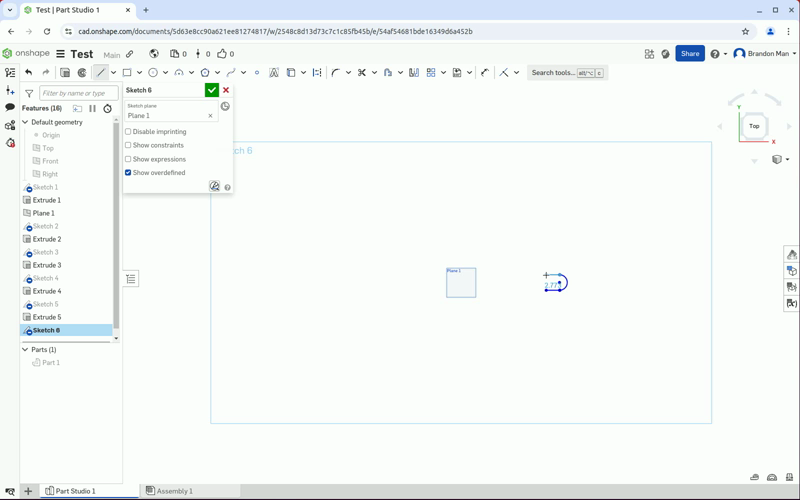
click(546, 274)
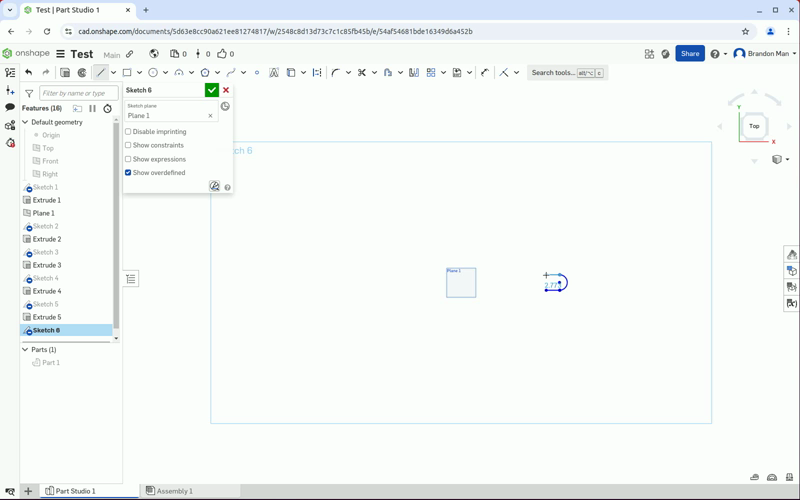
key_up(shift)
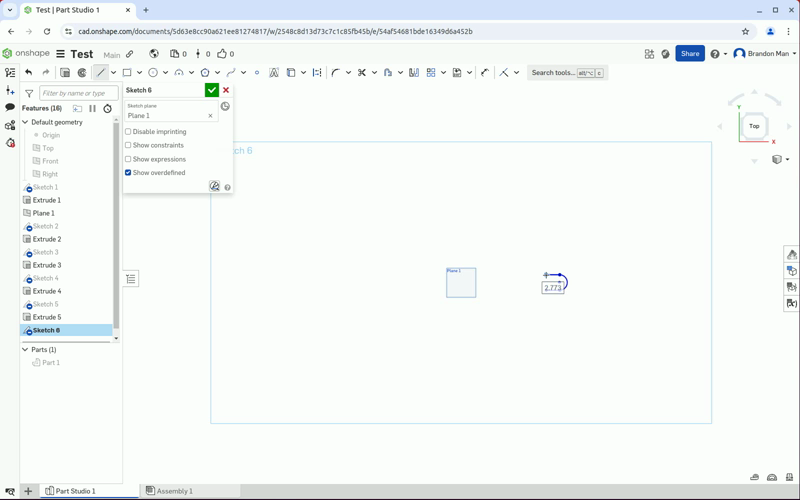
key(esc)
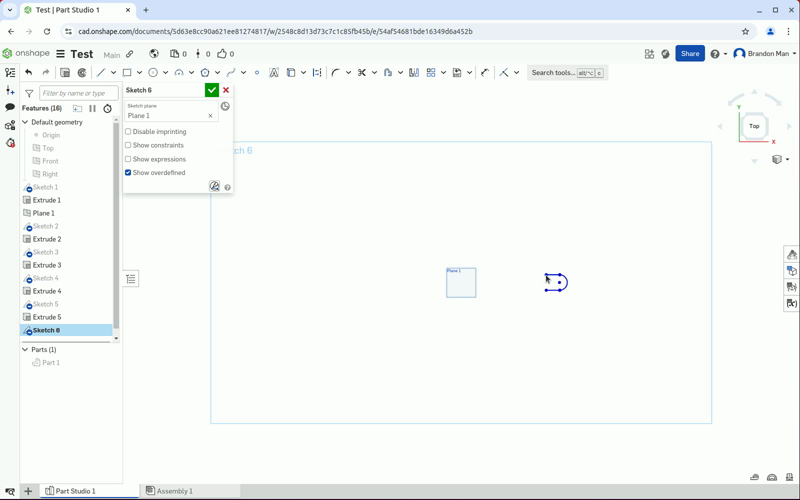
key(a)
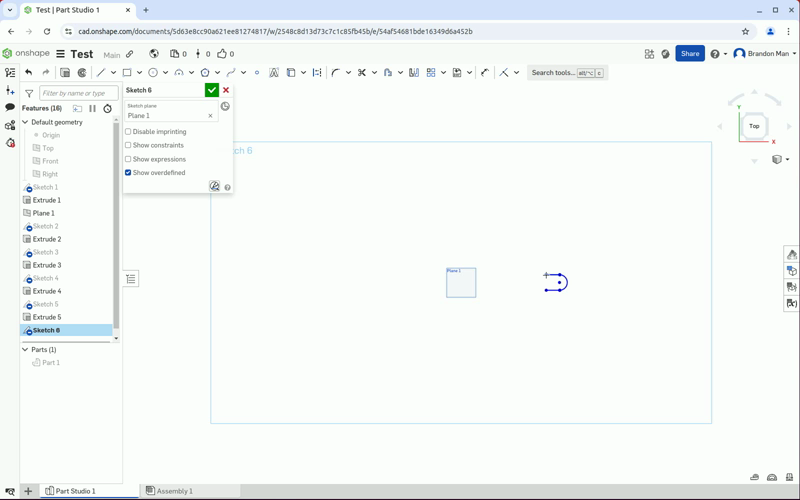
mouse_move(546, 274)
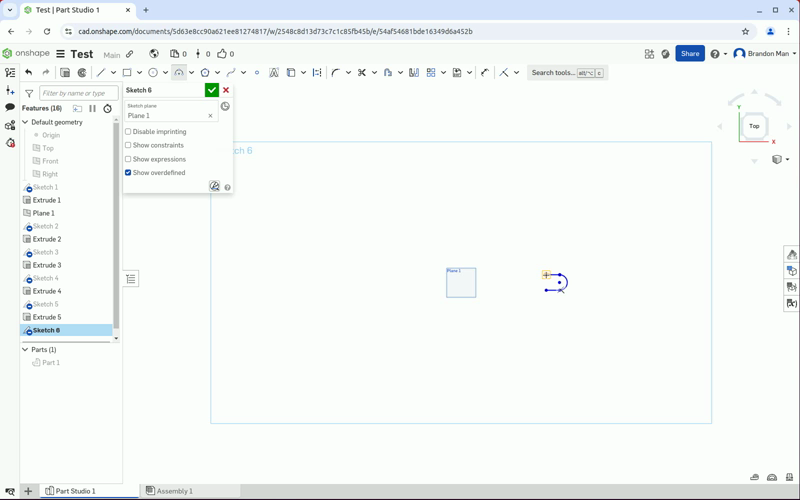
click(546, 274)
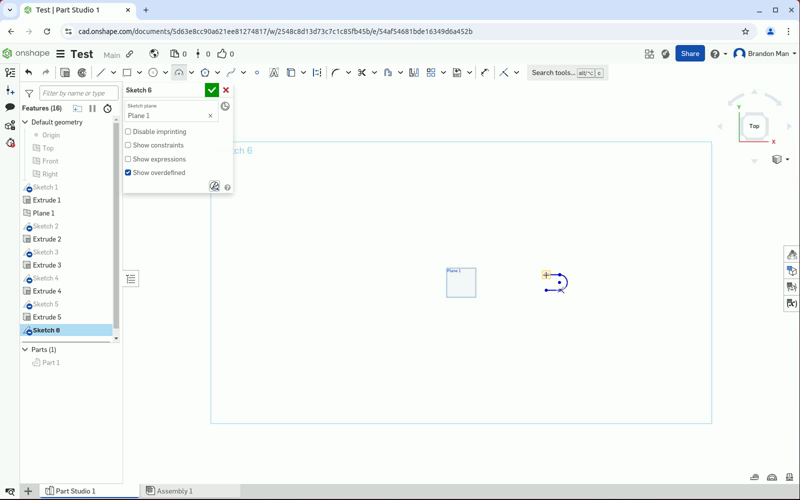
mouse_move(546, 290)
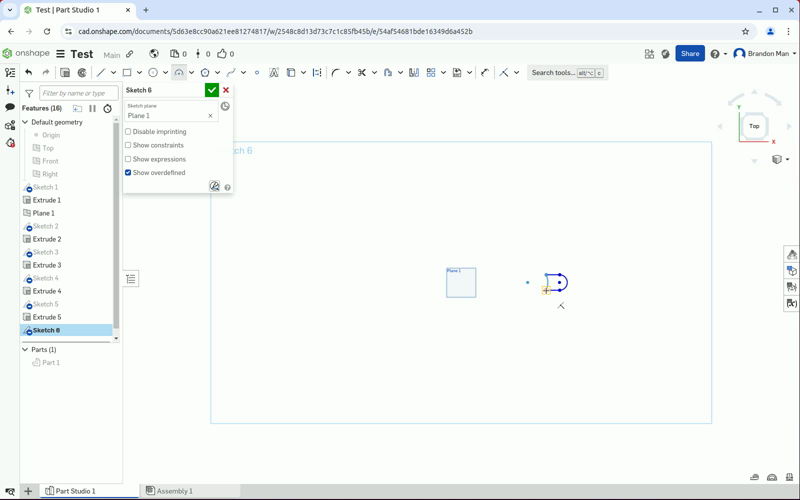
click(546, 290)
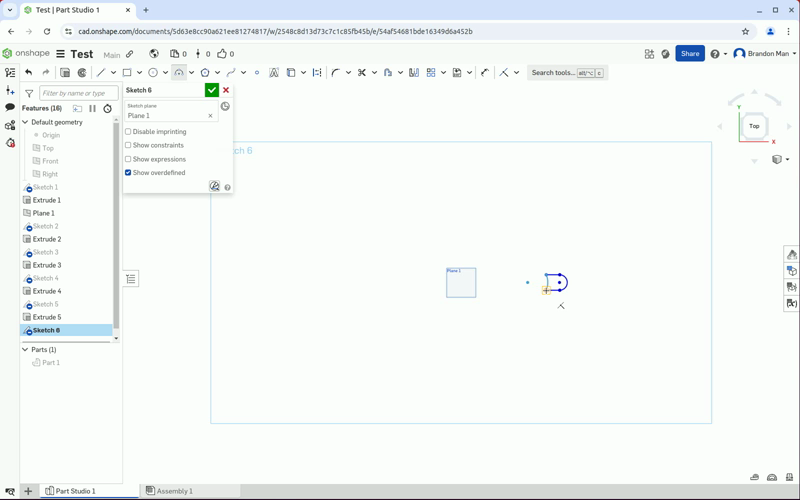
key_down(shift)
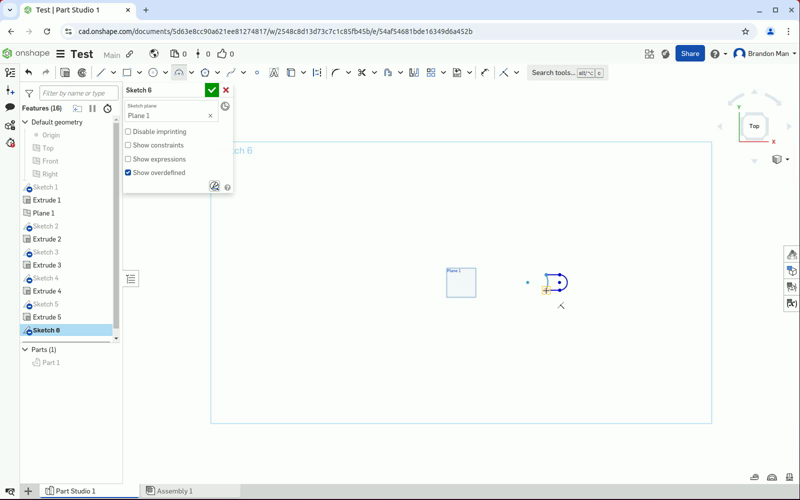
mouse_move(547, 282)
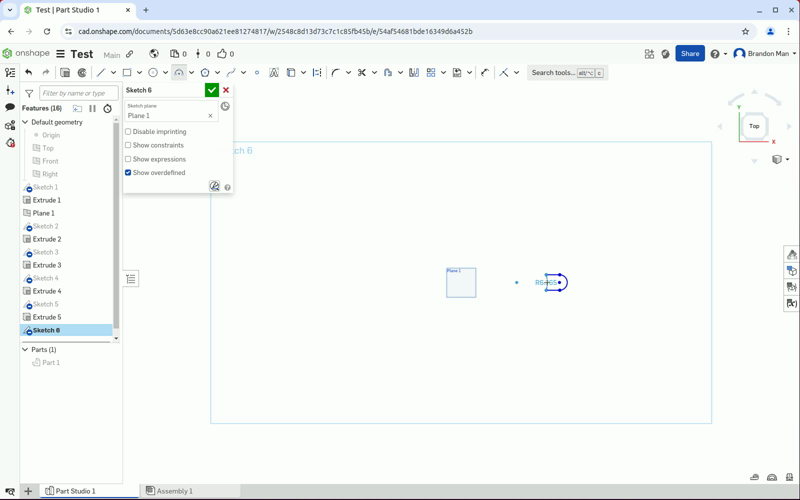
click(547, 282)
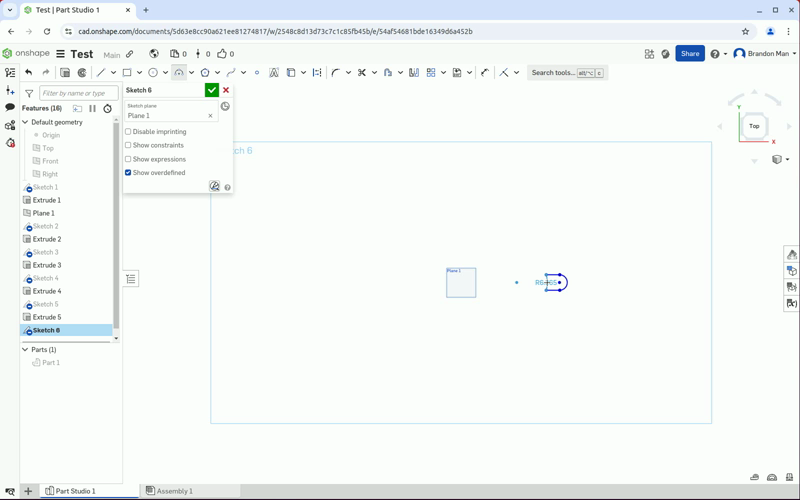
key_up(shift)
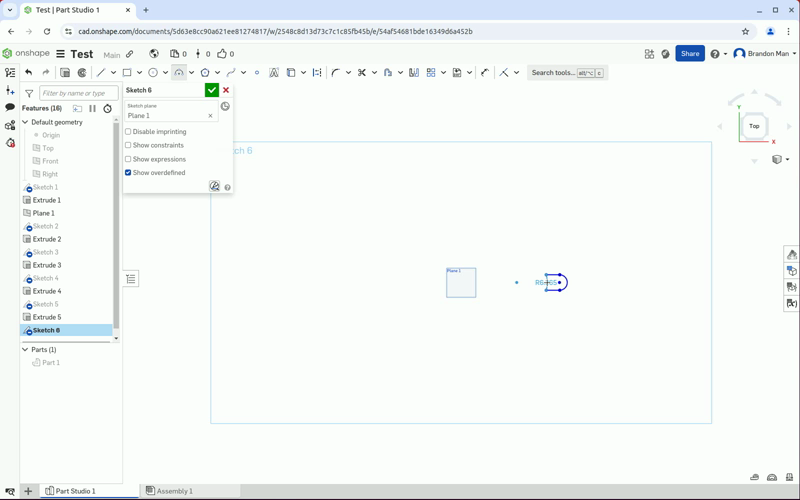
key(esc)
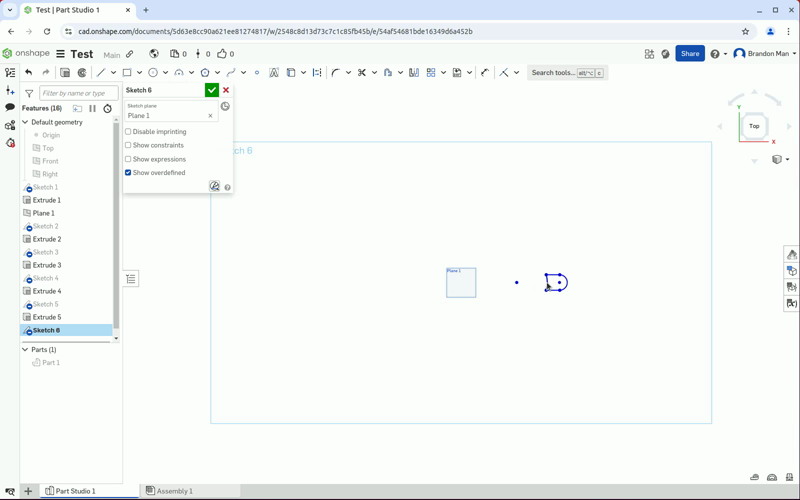
mouse_move(558, 282)
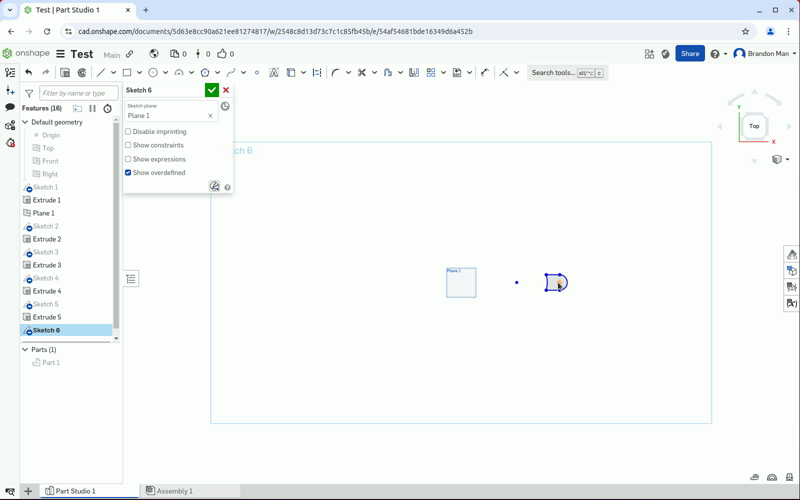
scroll(6)
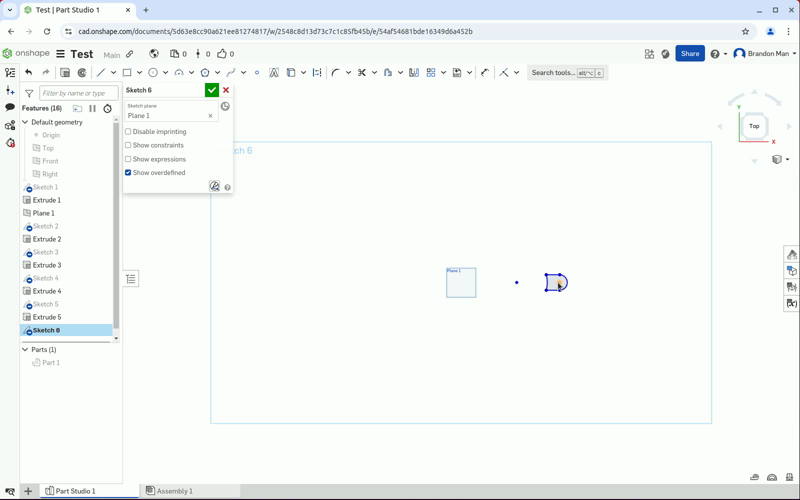
scroll(6)
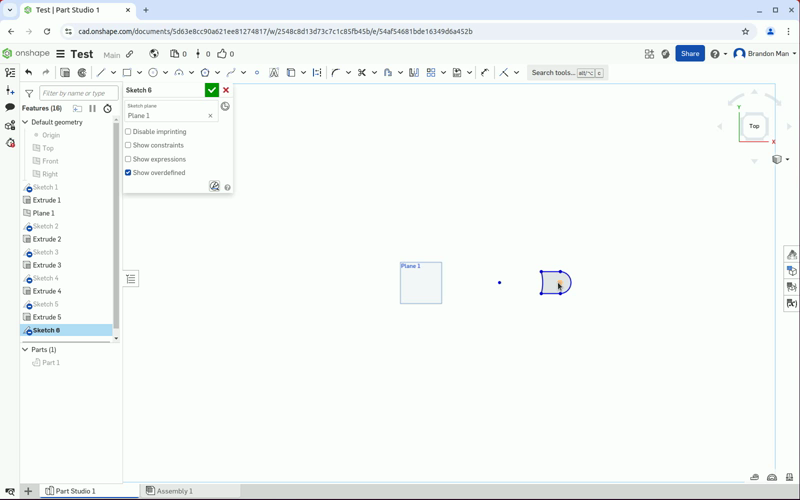
scroll(6)
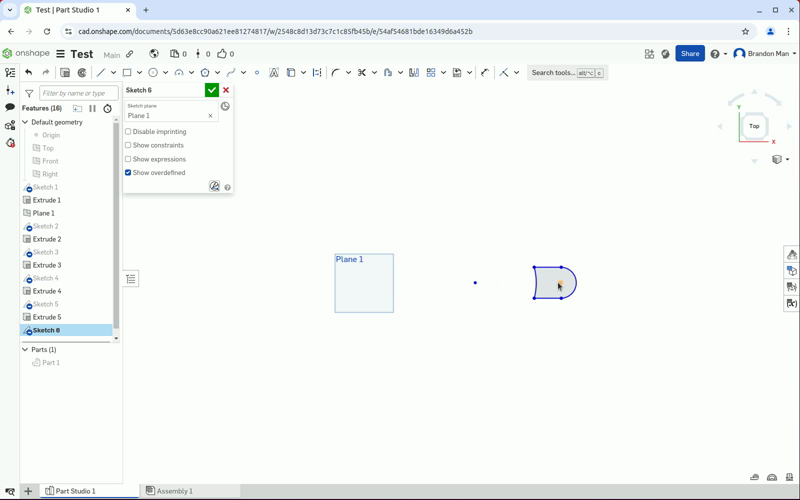
scroll(6)
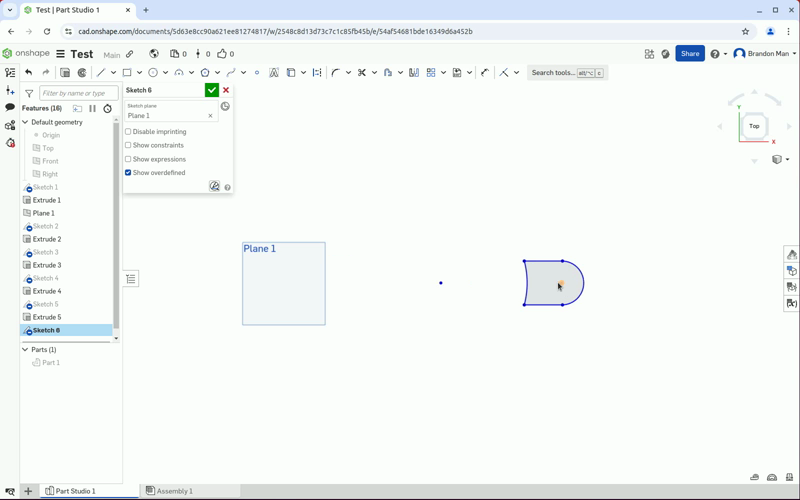
scroll(6)
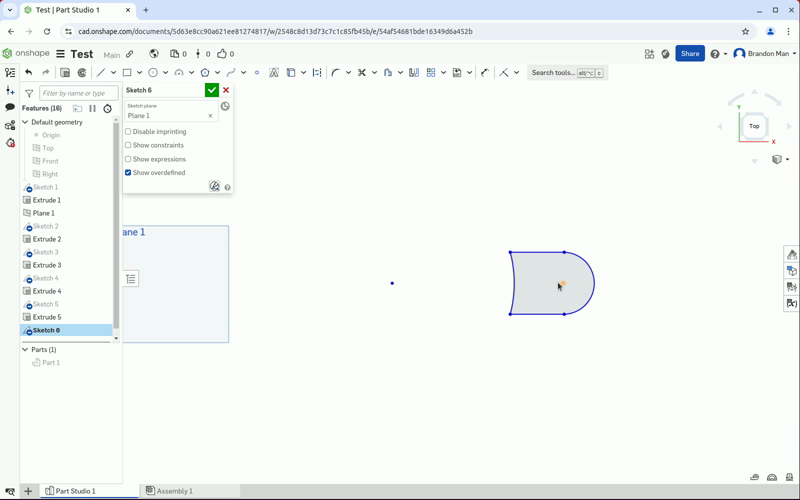
scroll(6)
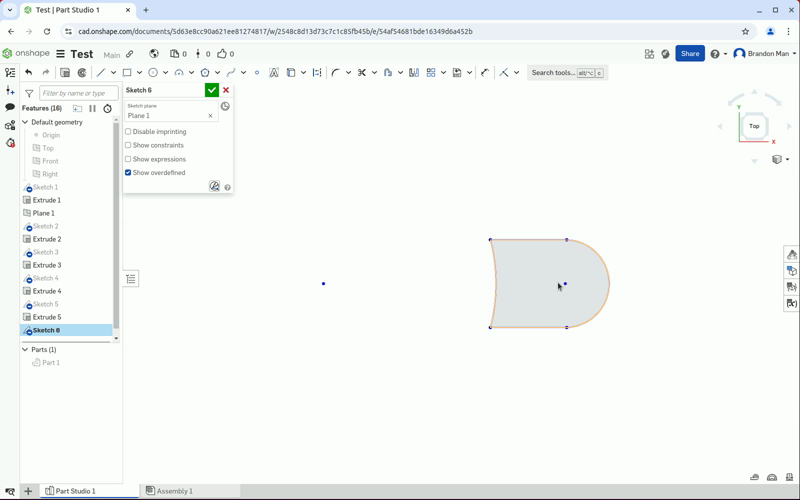
scroll(6)
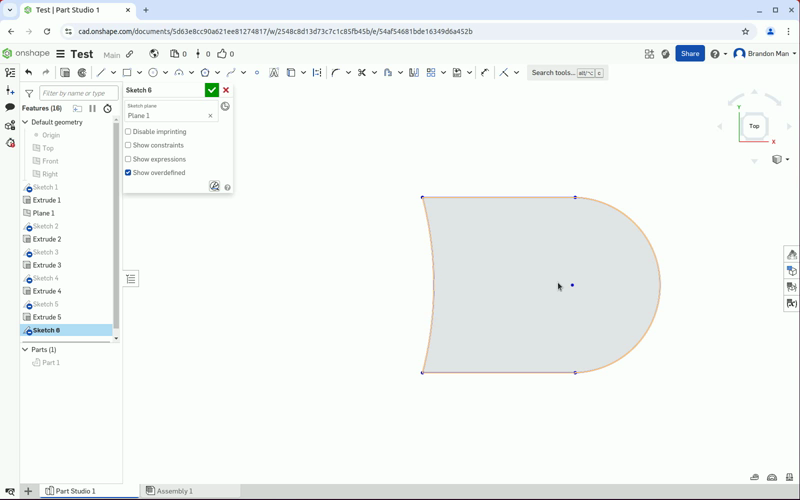
click(558, 282)
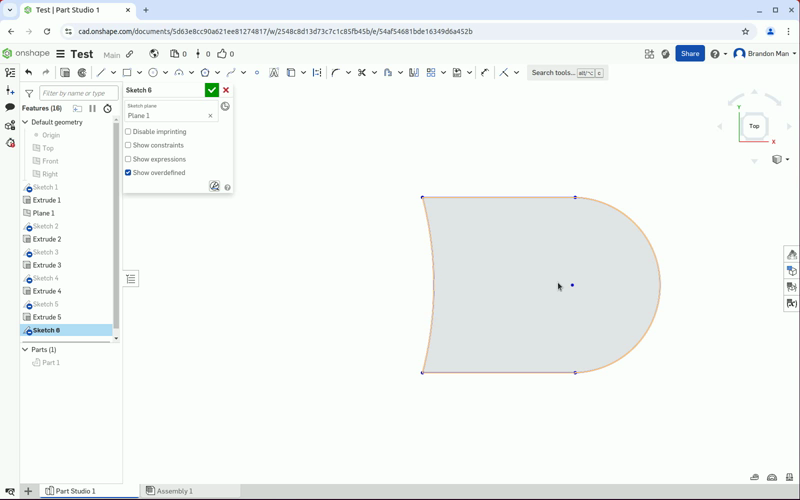
scroll(-6)
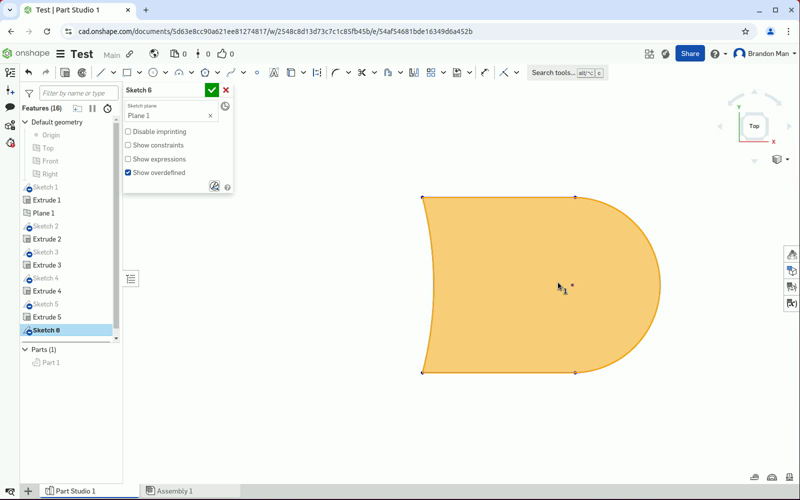
scroll(-6)
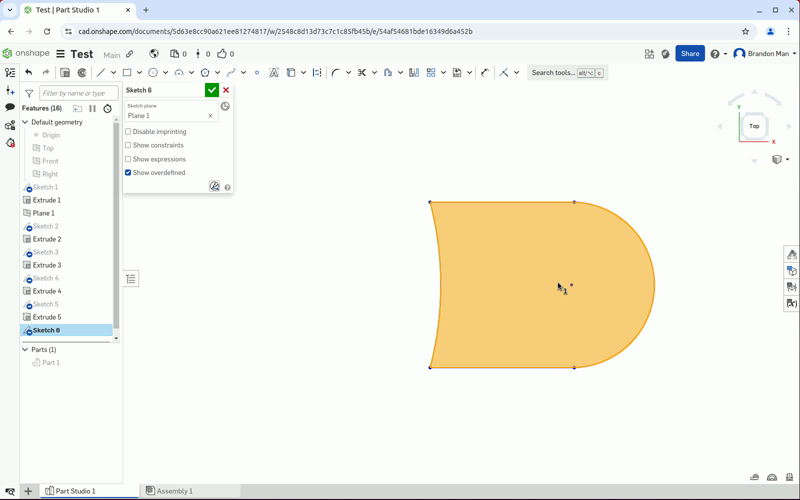
scroll(-6)
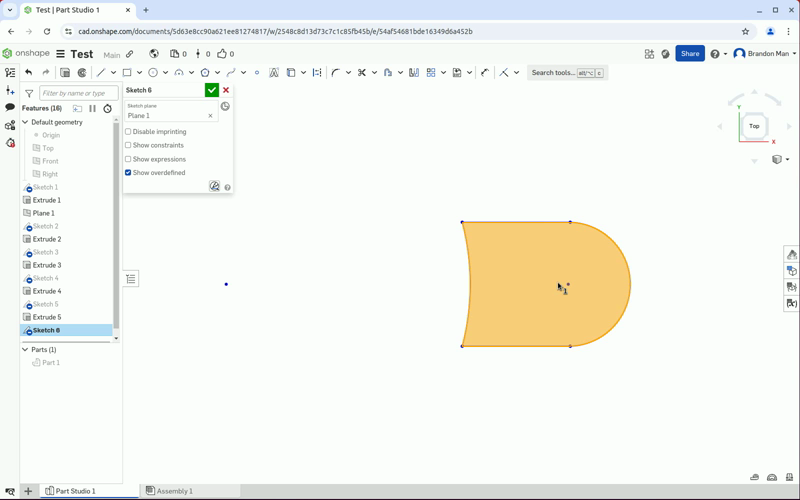
scroll(-6)
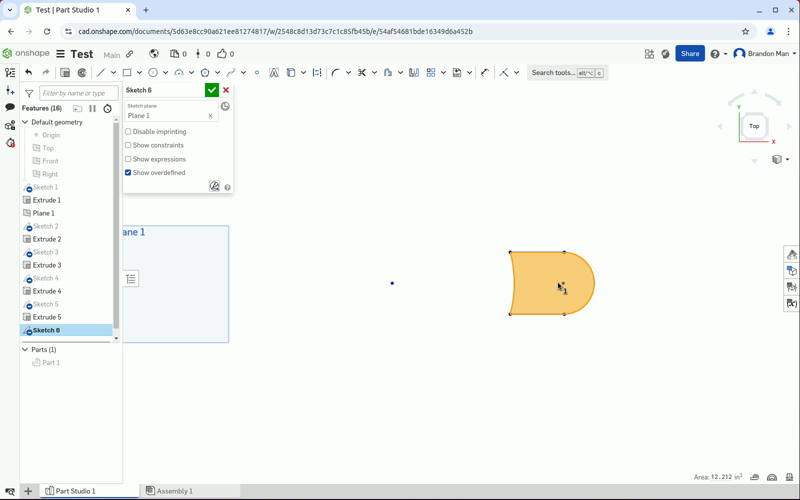
scroll(-6)
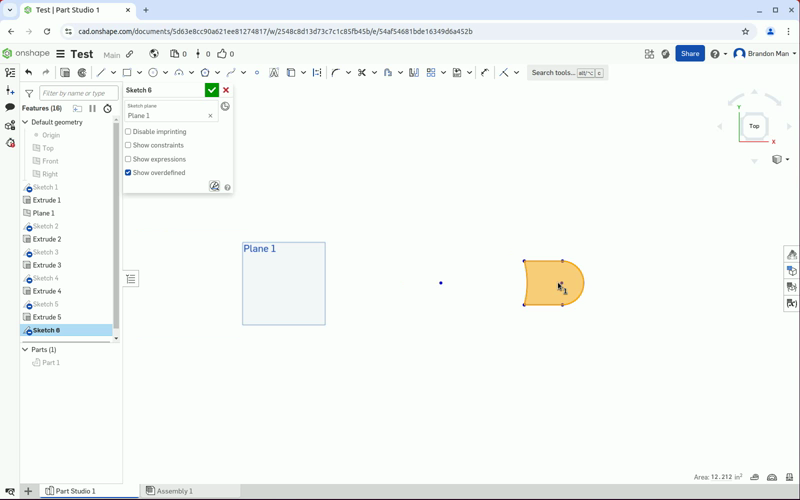
scroll(-6)
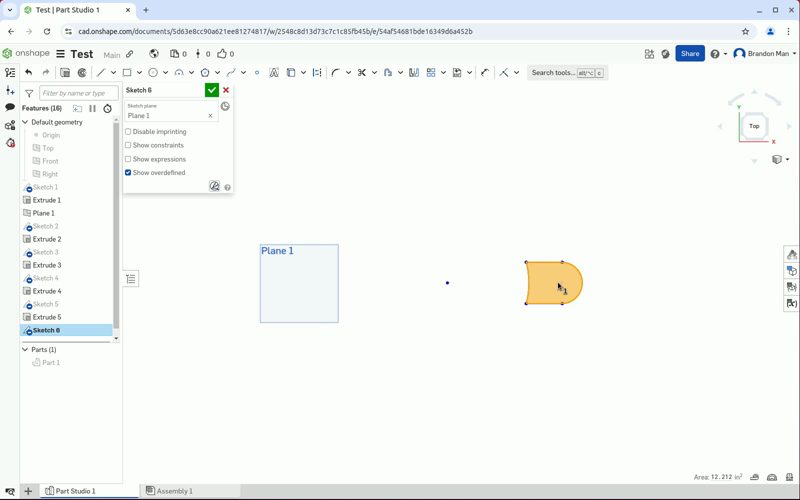
scroll(-6)
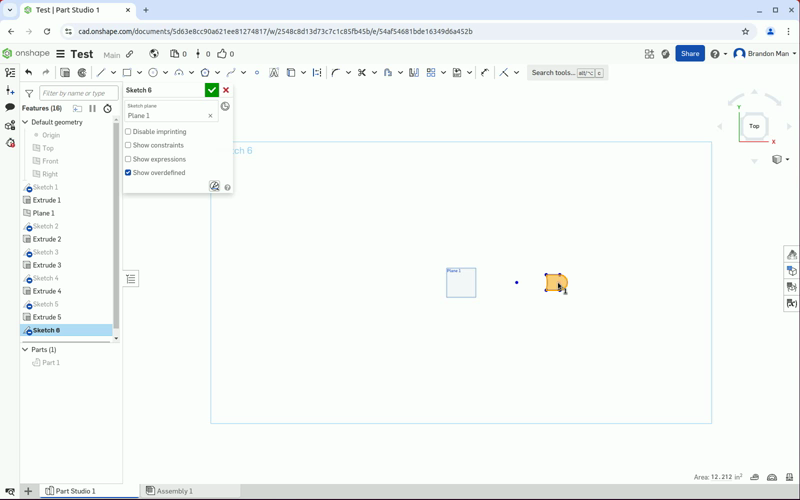
mouse_move(73, 352)
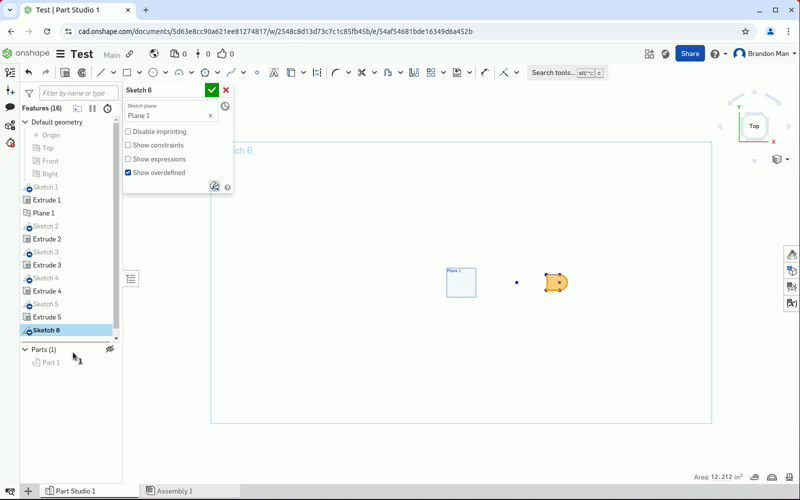
key(shift+y)
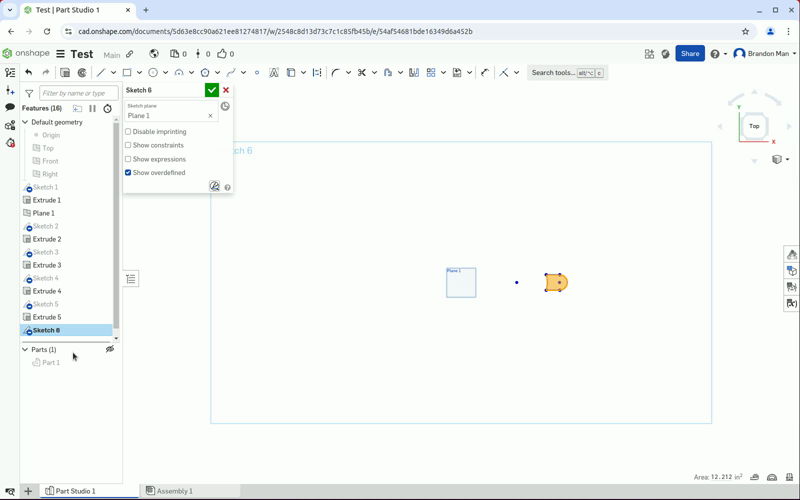
key(shift+e)
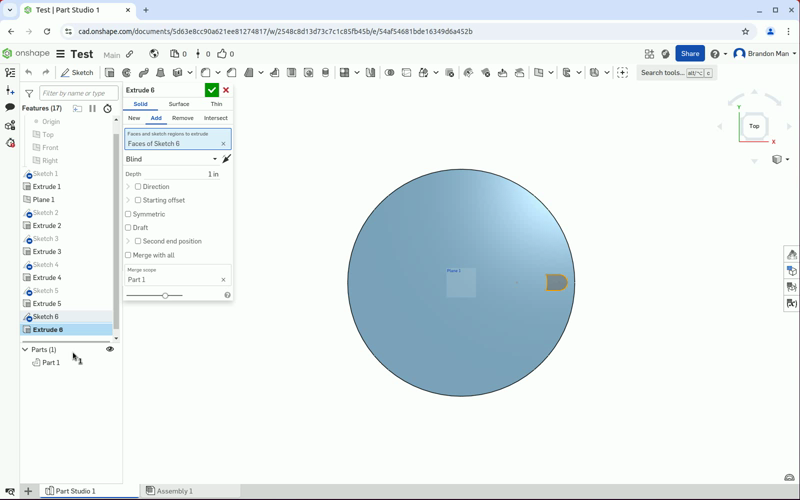
mouse_move(143, 106)
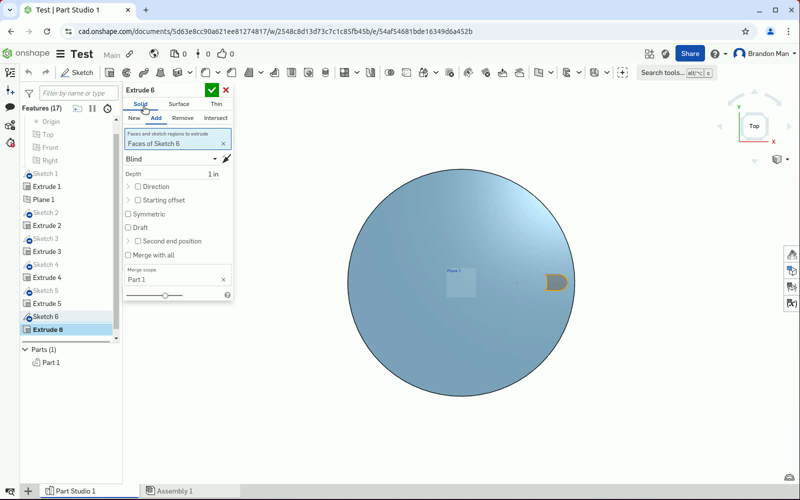
click(143, 106)
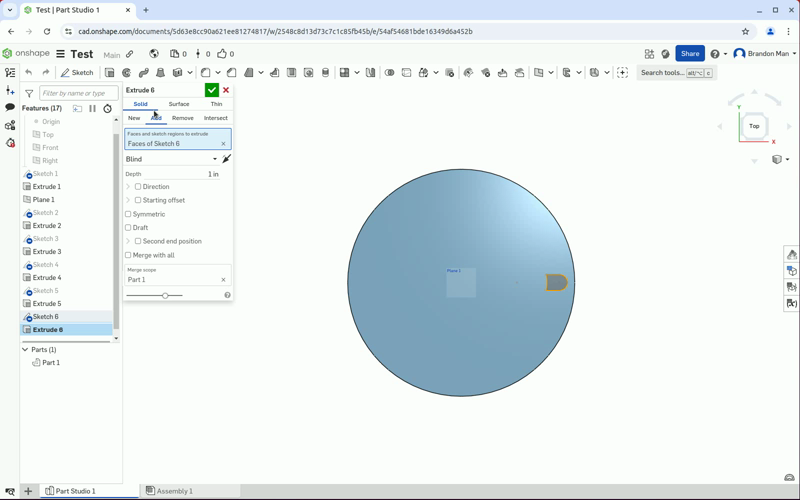
mouse_move(186, 120)
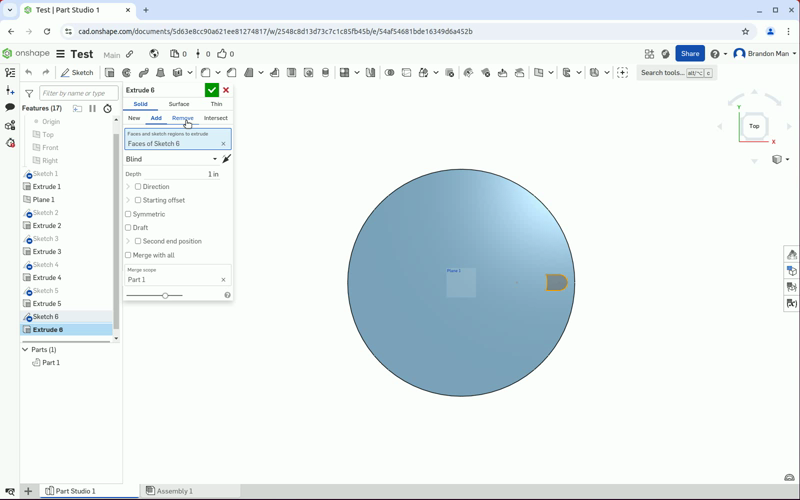
click(186, 120)
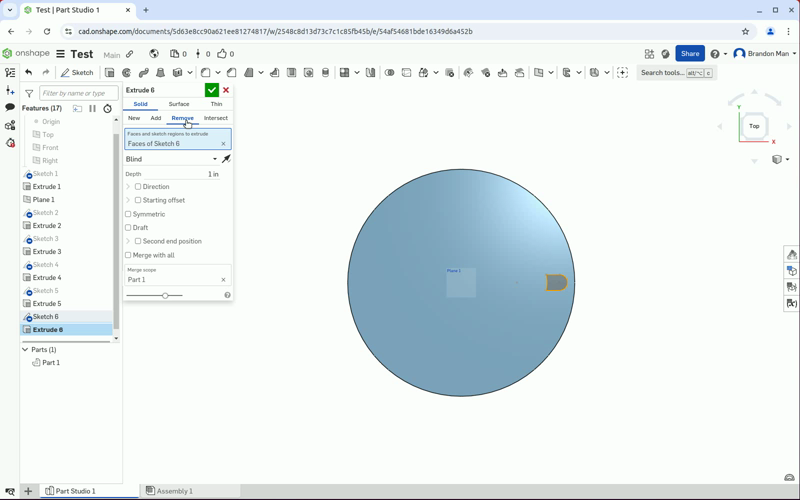
key(tab, 4)
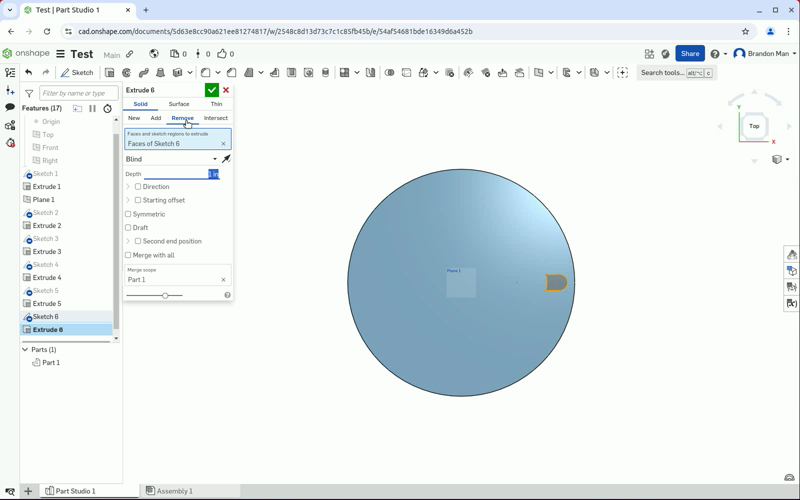
text(0.722)
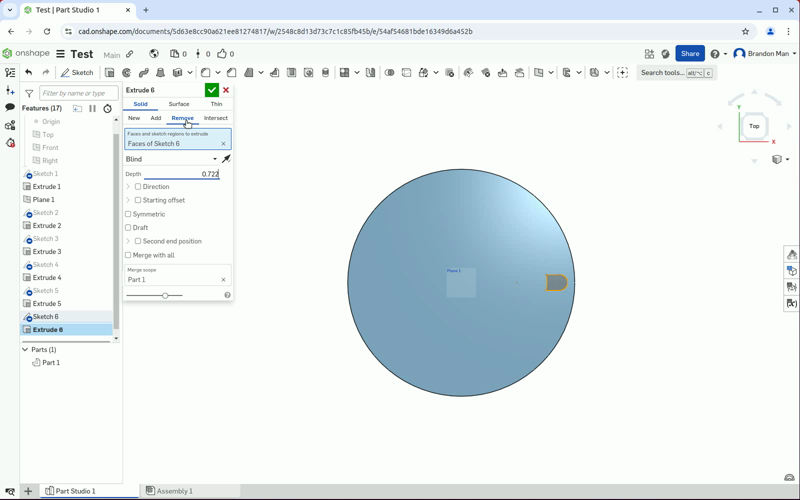
key(tab, 6)
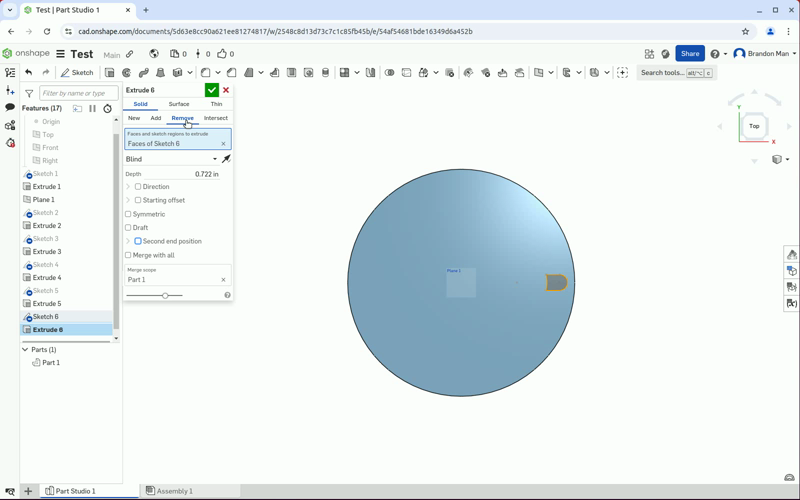
key(space)
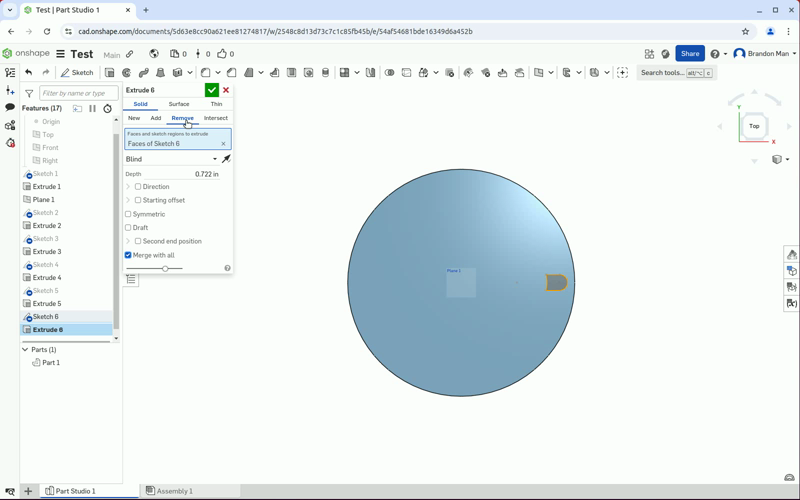
key(enter)
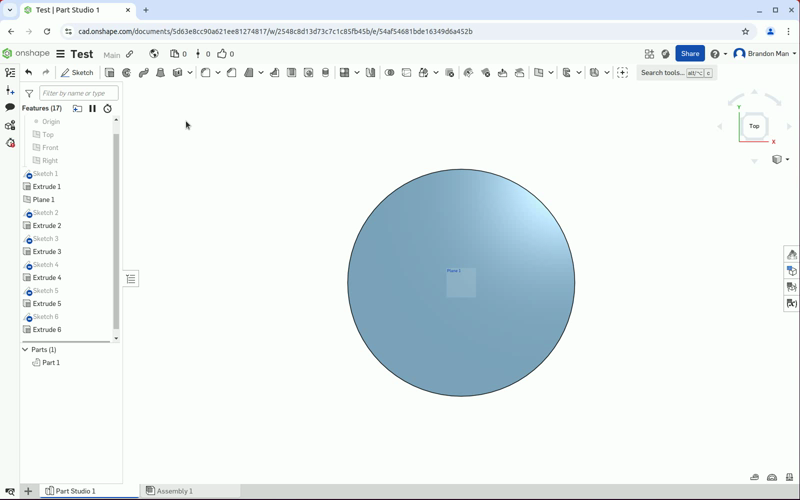
key(shift+h)
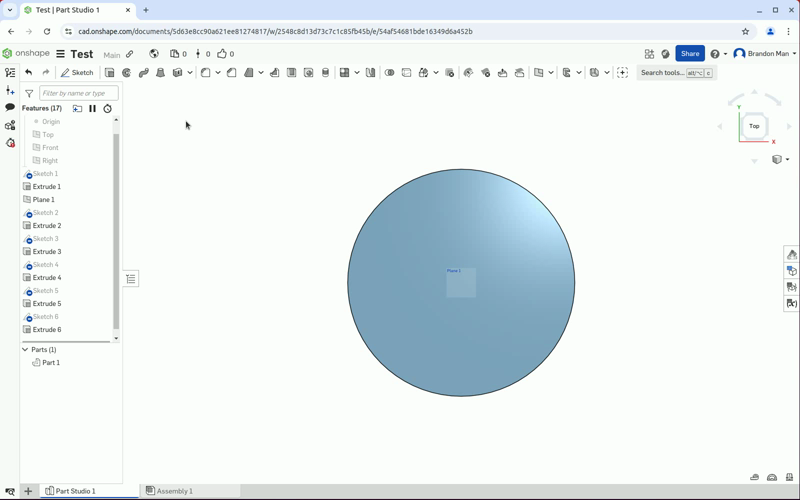
key(shift+h)
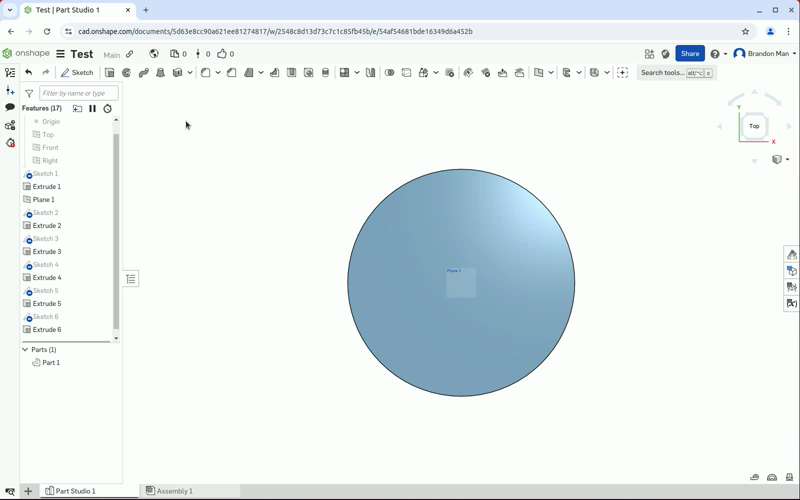
key(shift+7)
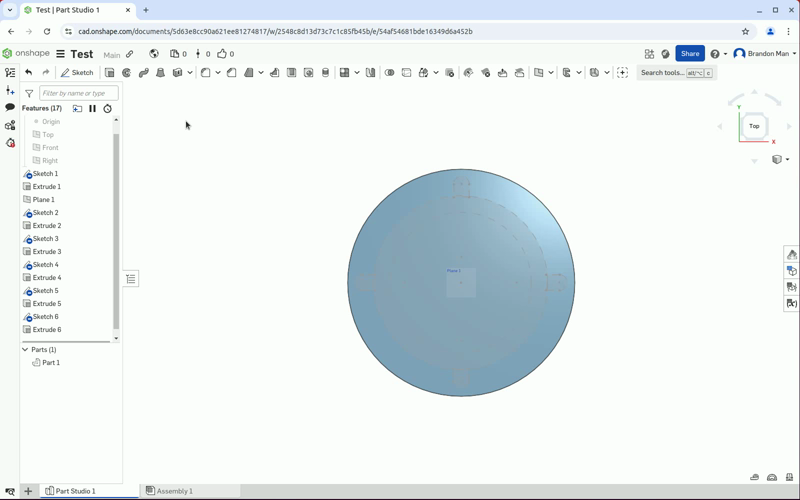
key(up, 3)
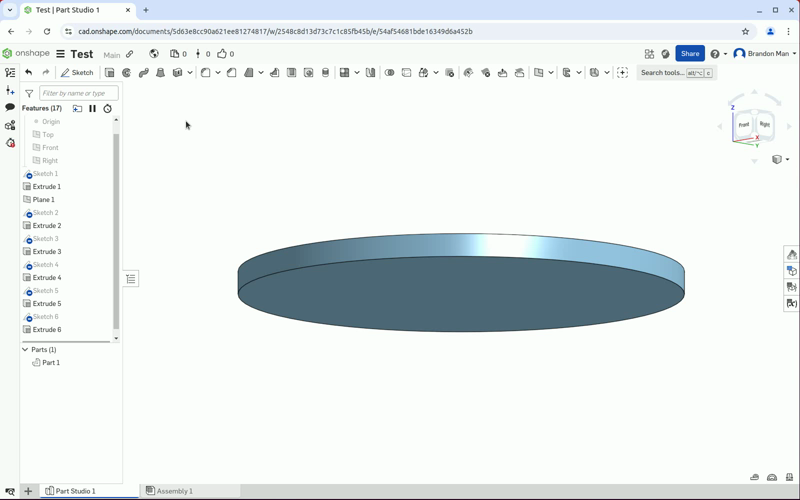
key(left, 3)
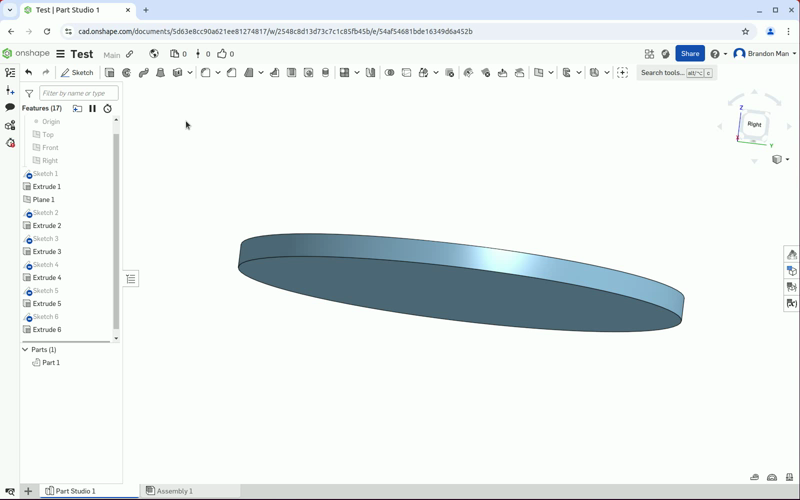
key(right, 3)
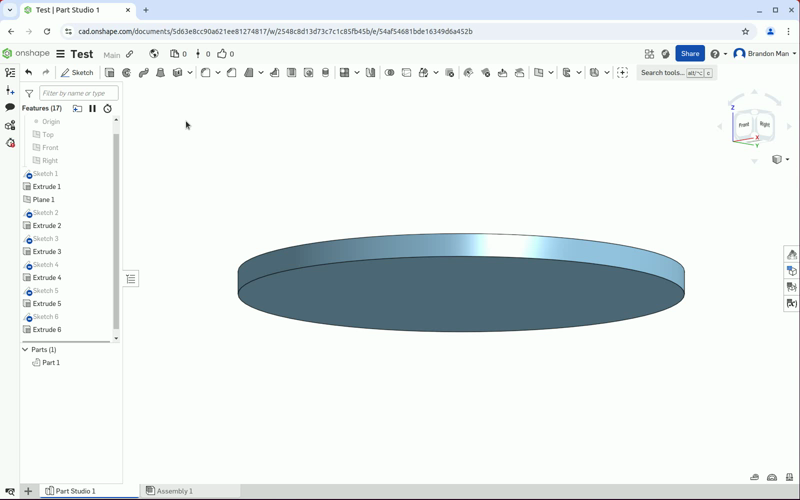
key(down, 3)
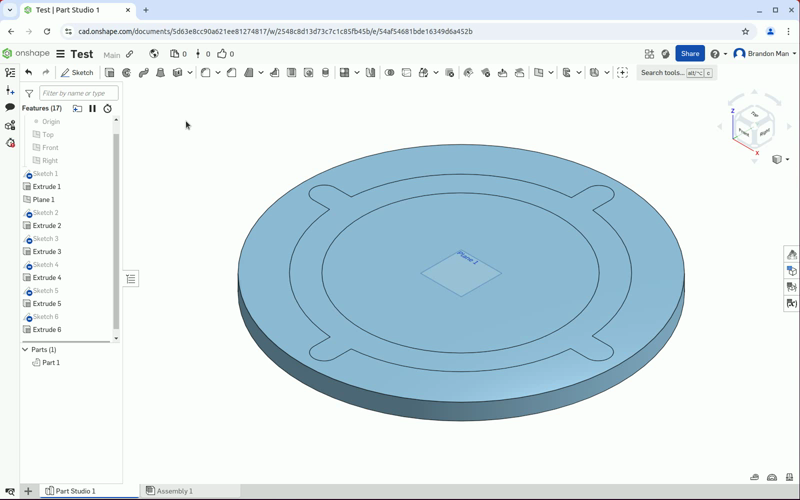
mouse_move(69, 176)
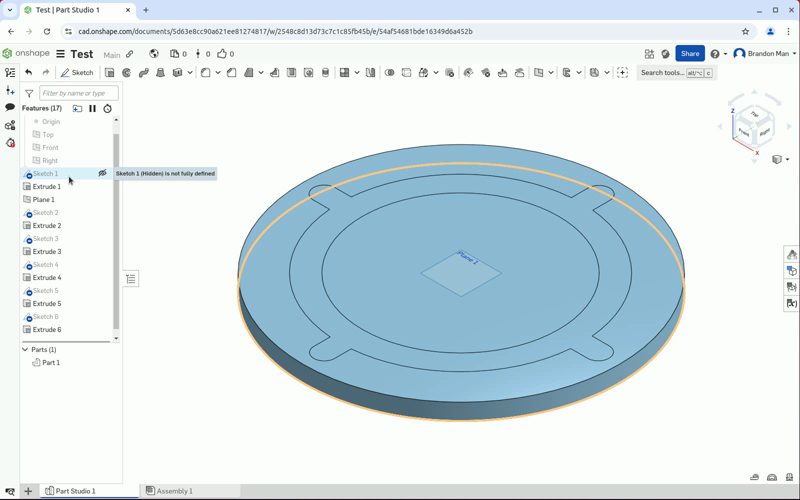
click(69, 176)